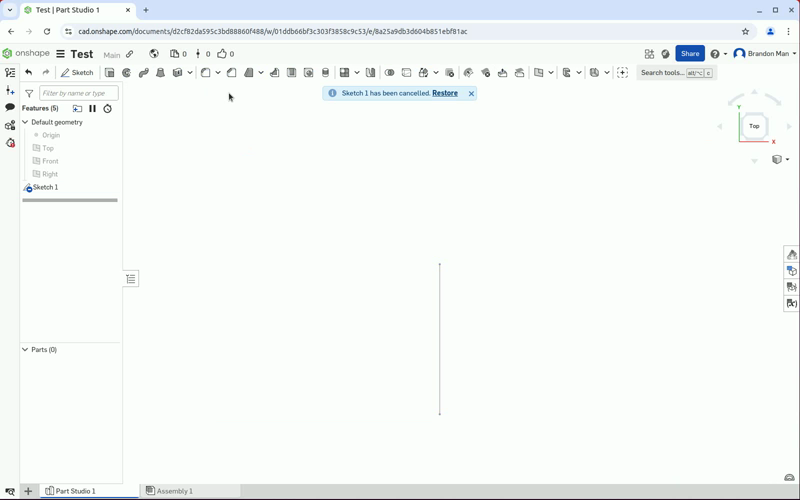
key(shift+h)
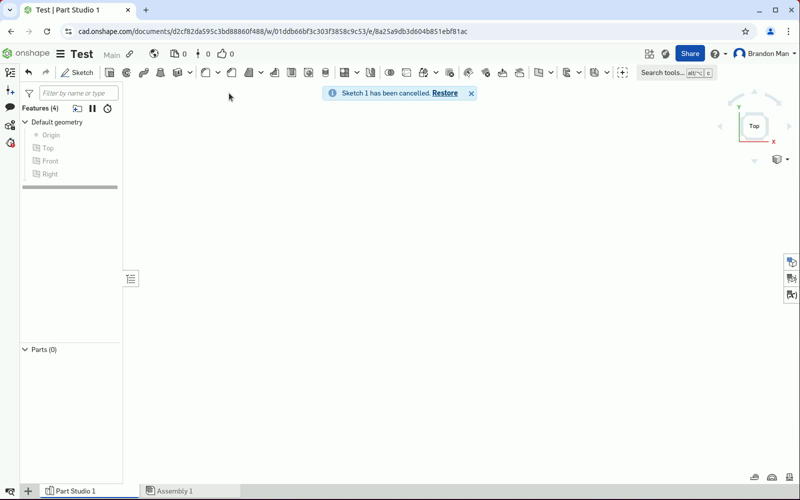
mouse_move(73, 352)
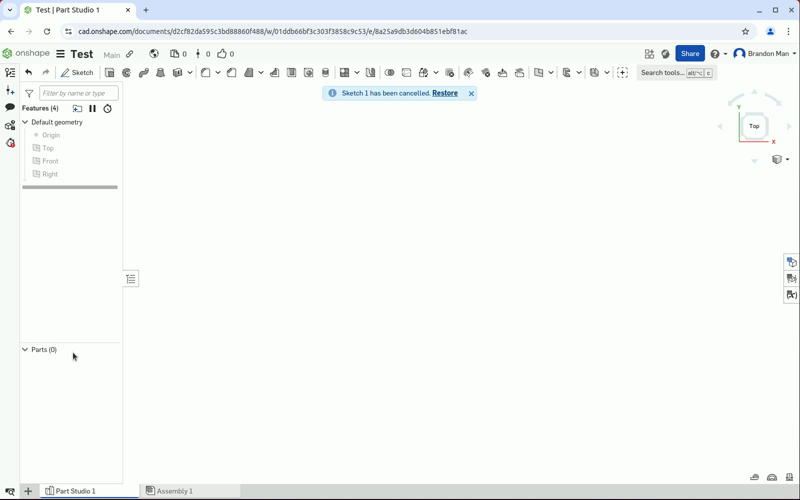
key(y)
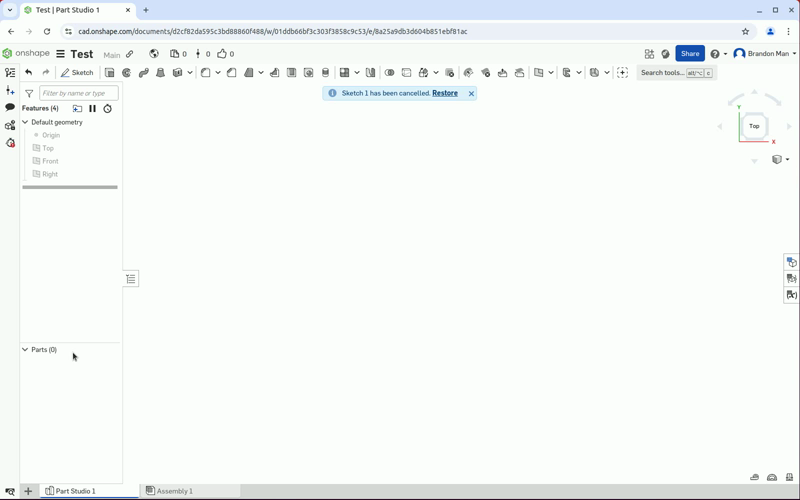
key(shift+p)
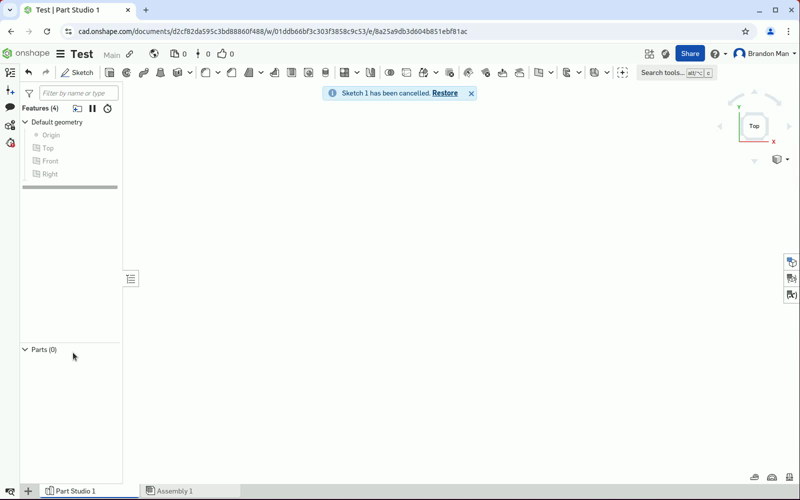
key(space)
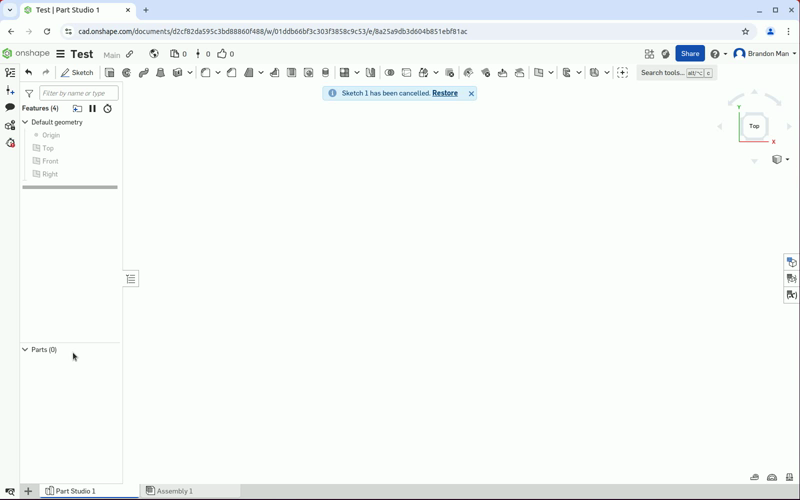
key_down(shift)
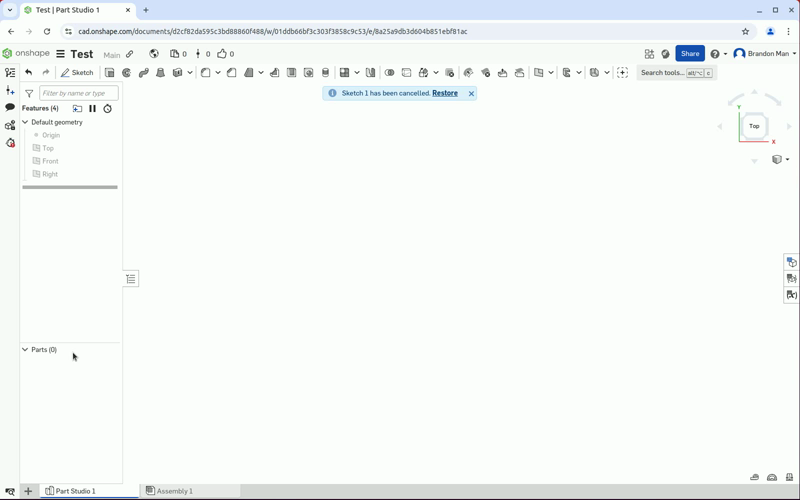
key(up)
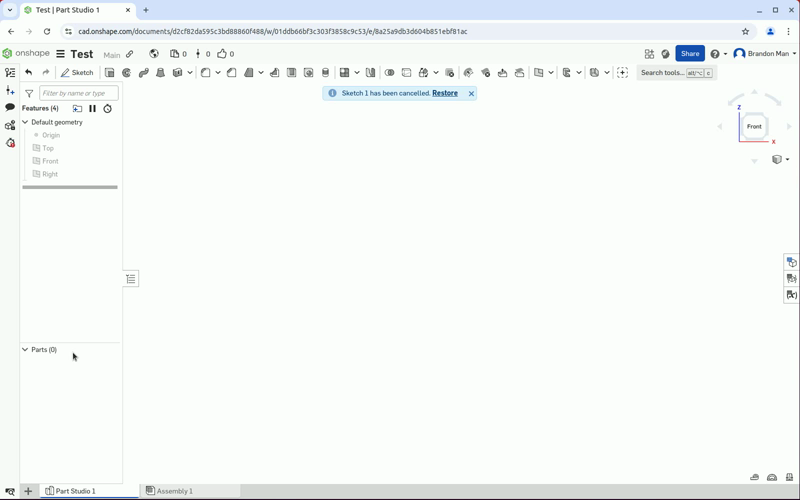
key_up(shift)
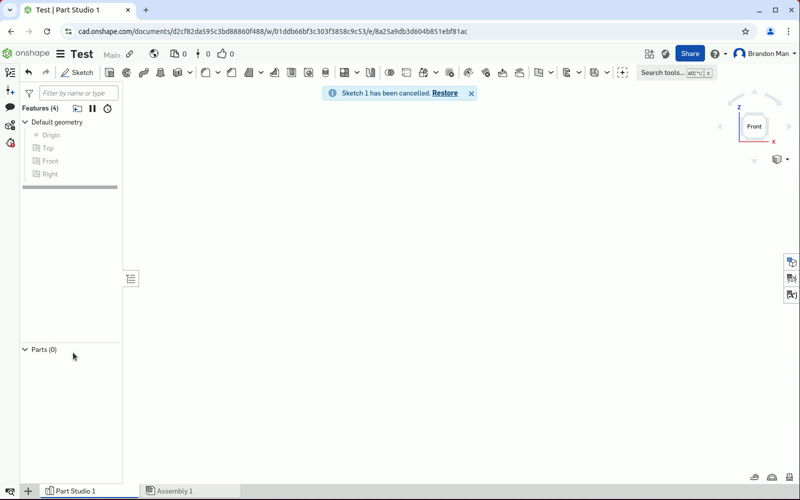
mouse_move(73, 352)
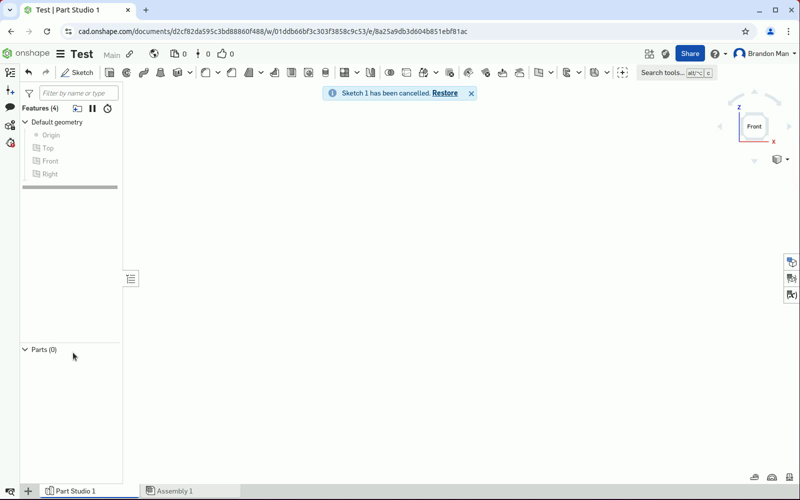
key(shift+y)
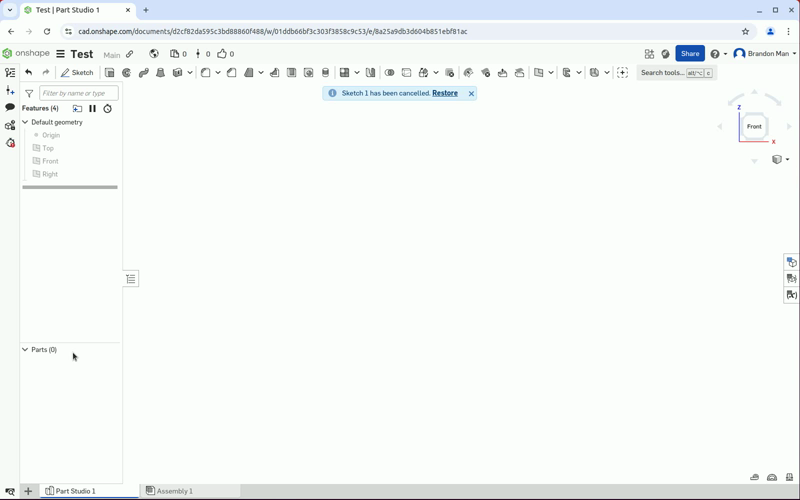
key(shift+s)
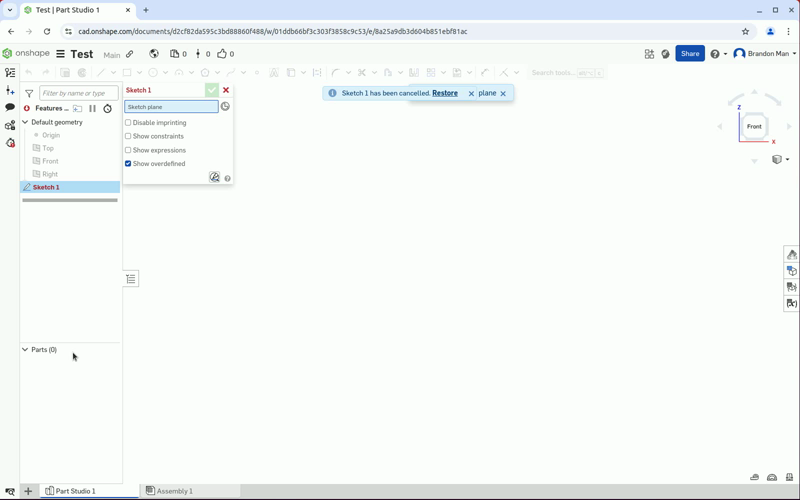
mouse_move(73, 163)
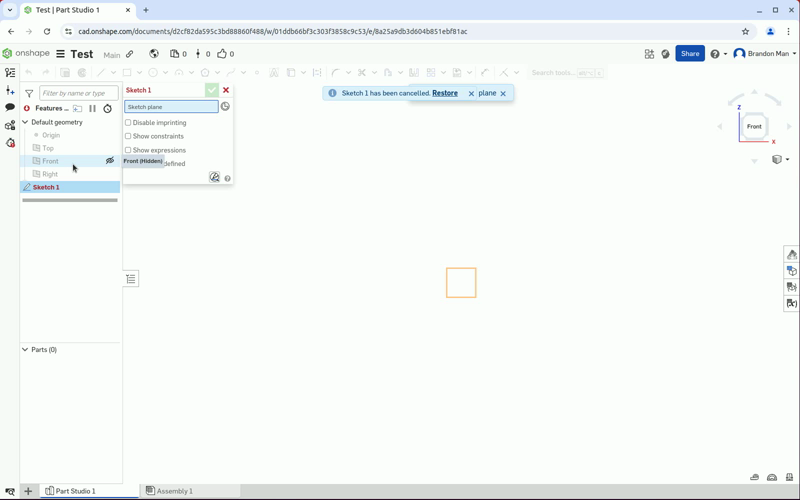
click(73, 163)
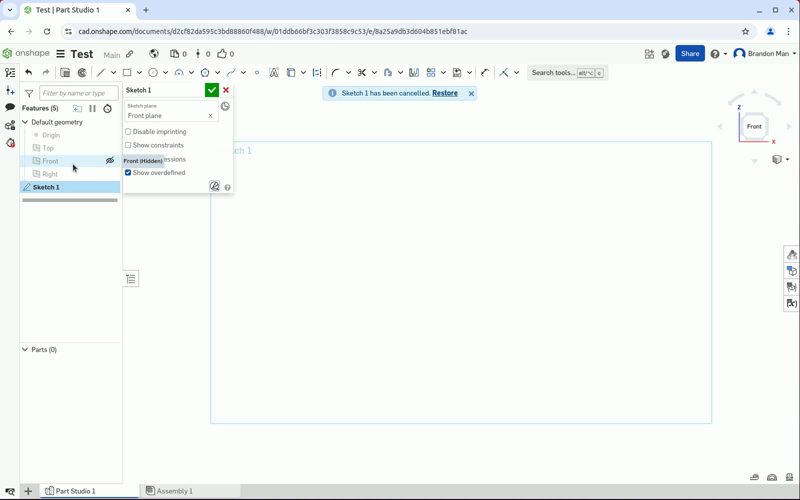
mouse_move(73, 352)
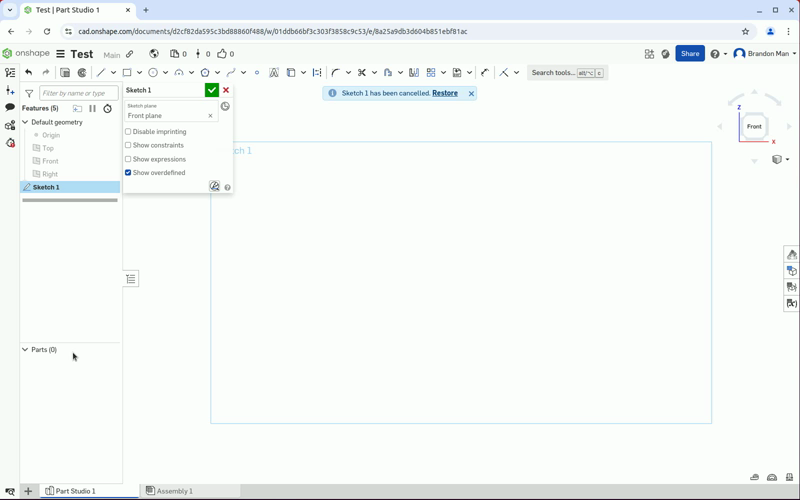
key(y)
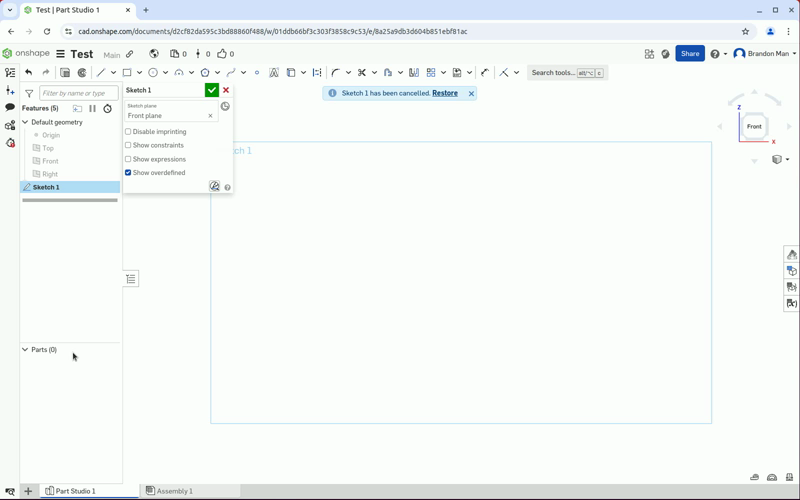
key(l)
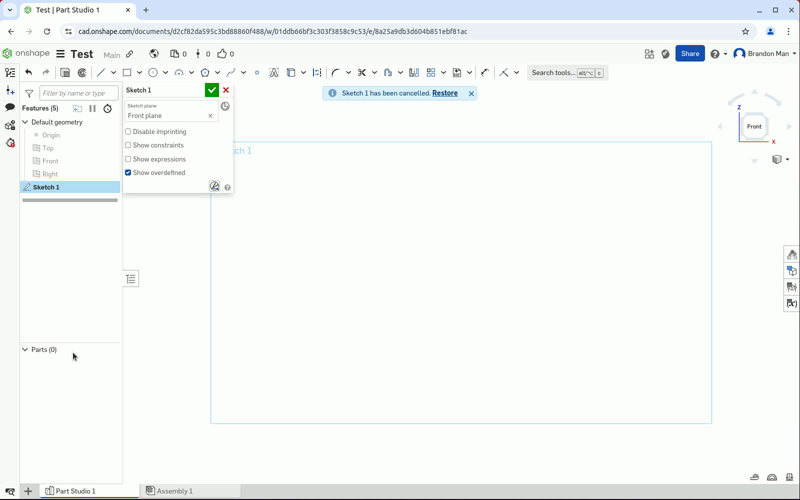
key_down(shift)
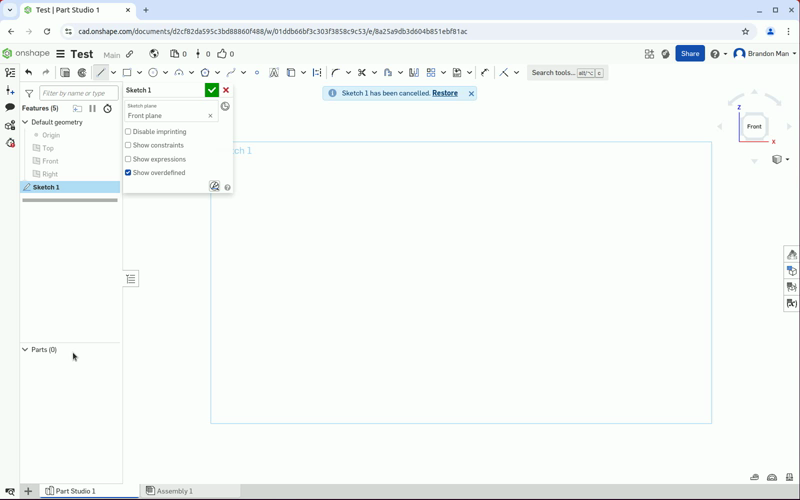
mouse_move(457, 282)
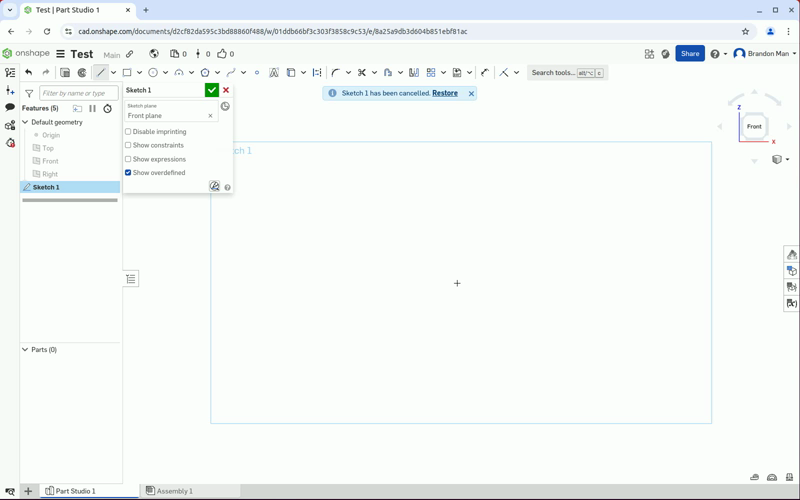
click(457, 282)
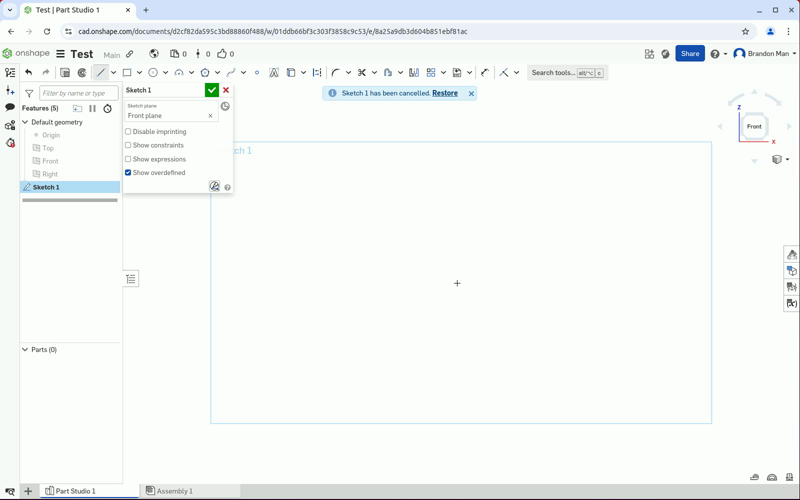
key_up(shift)
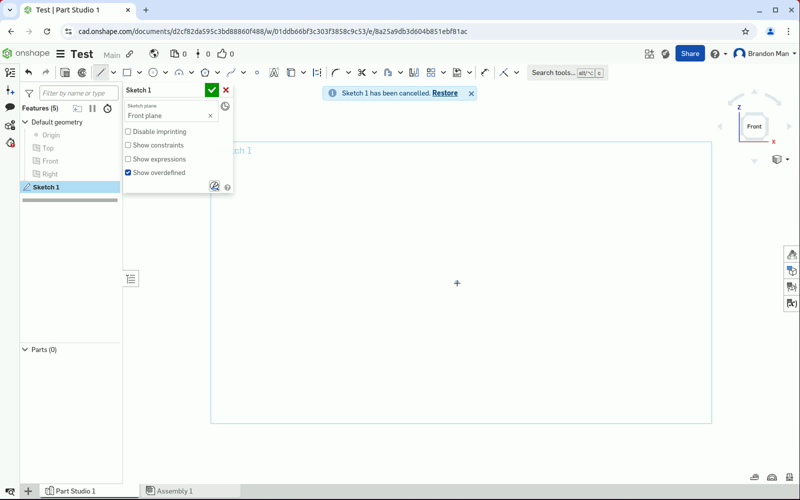
key_down(shift)
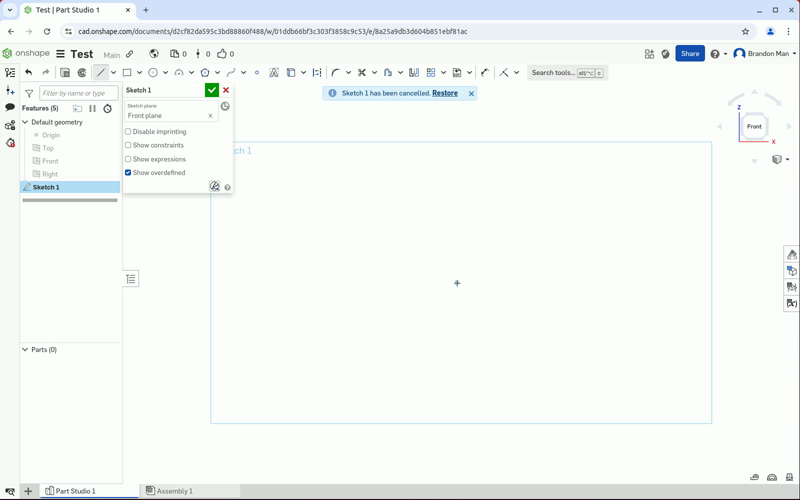
mouse_move(573, 282)
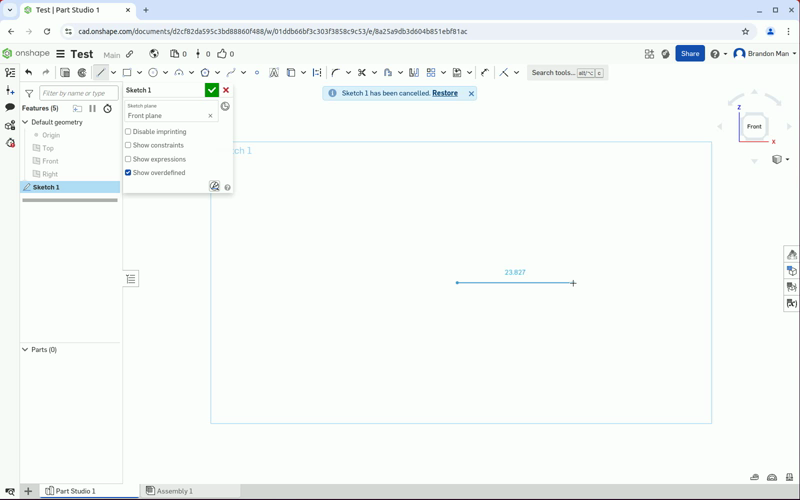
click(573, 282)
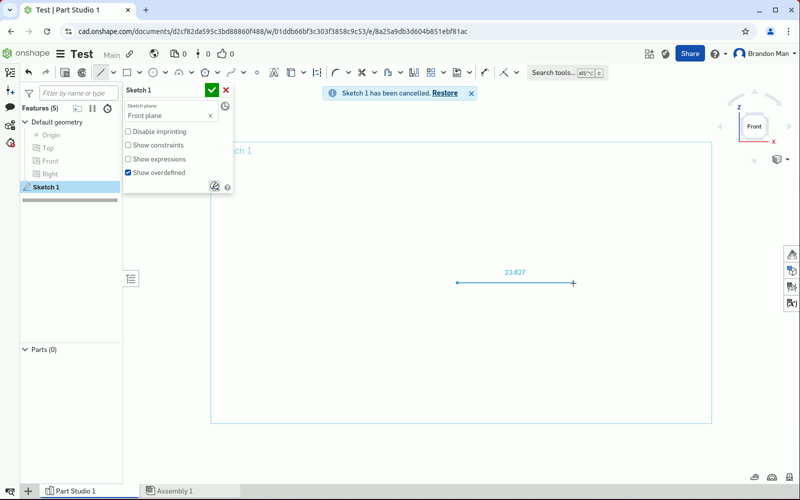
key_up(shift)
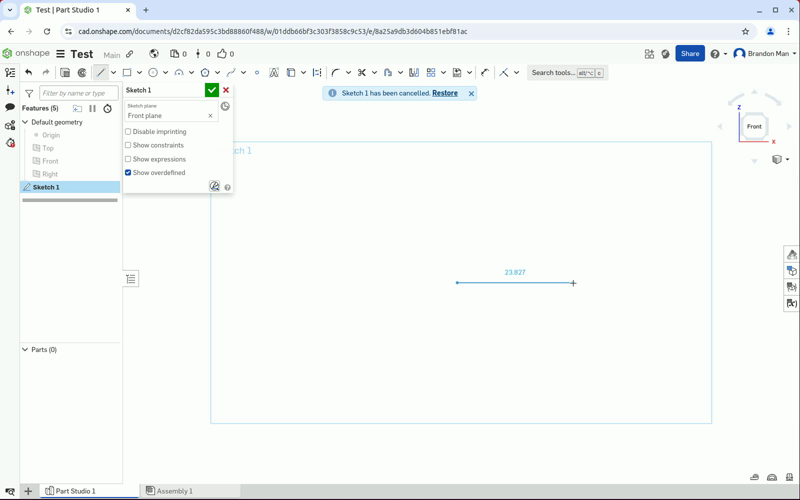
key_down(shift)
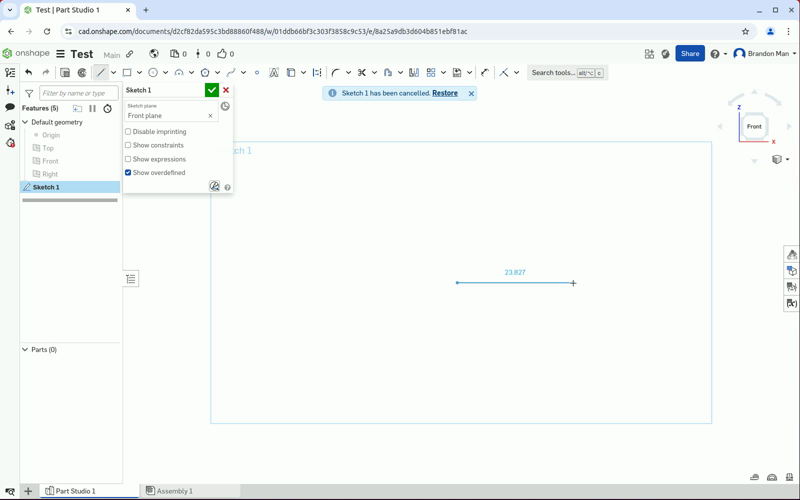
mouse_move(589, 282)
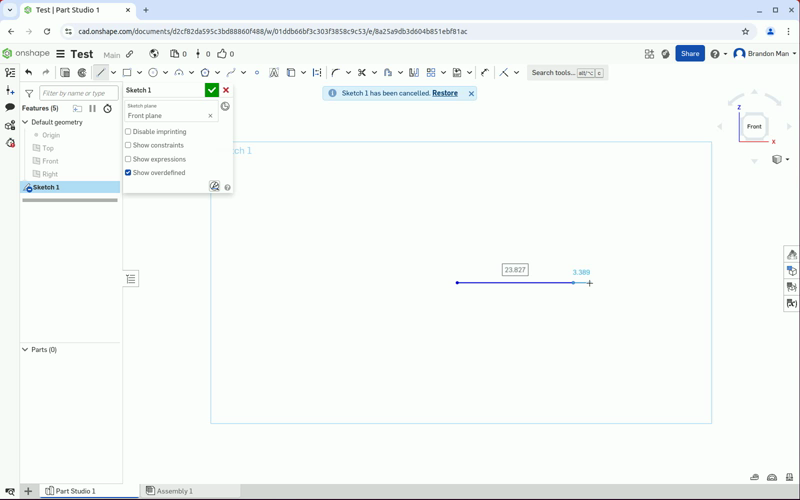
mouse_move(573, 280)
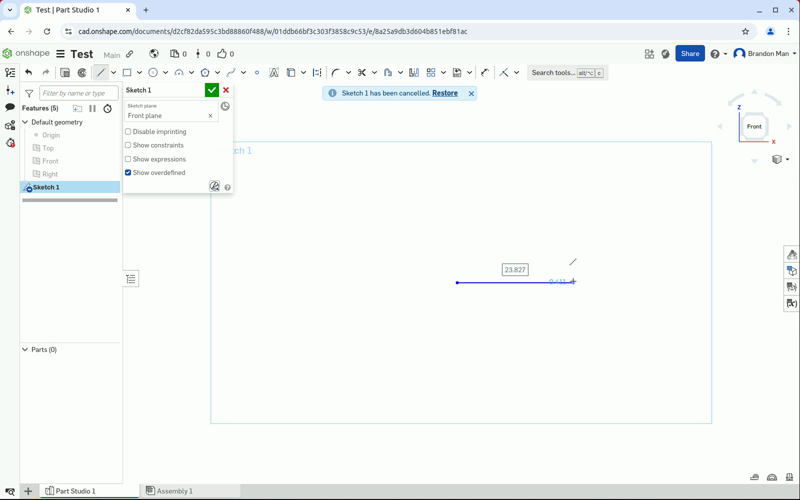
scroll(6)
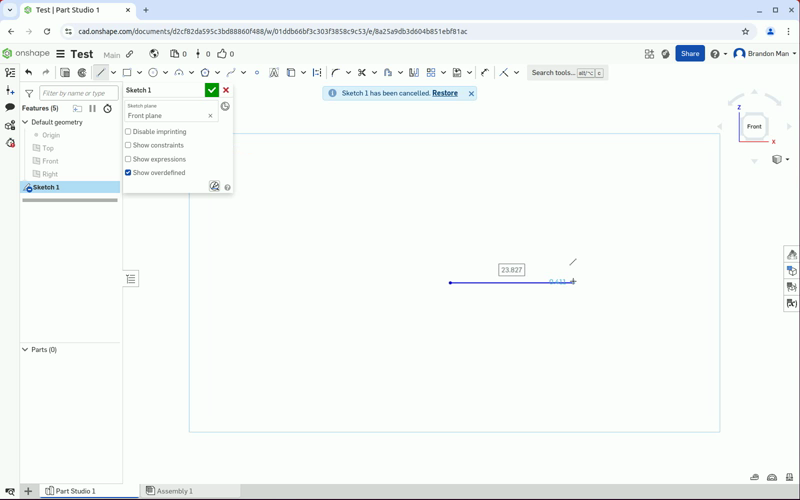
scroll(6)
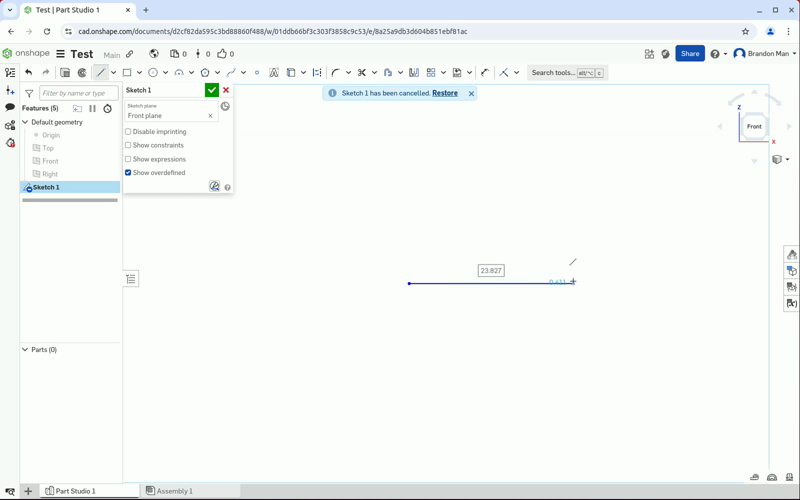
scroll(6)
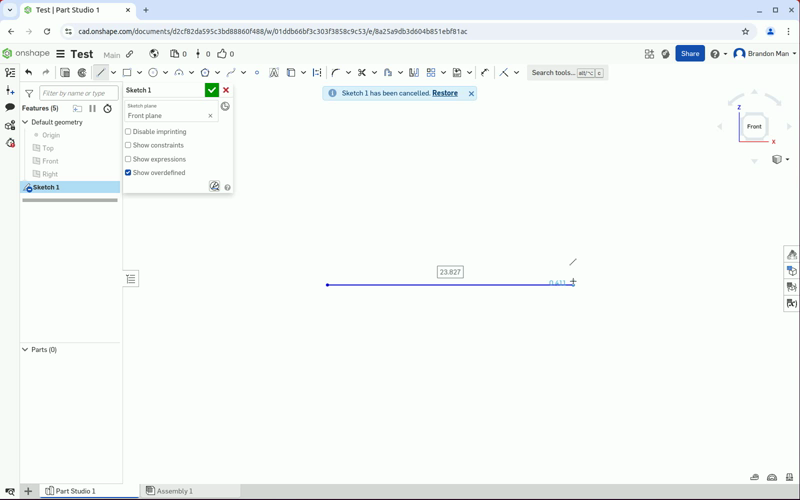
scroll(6)
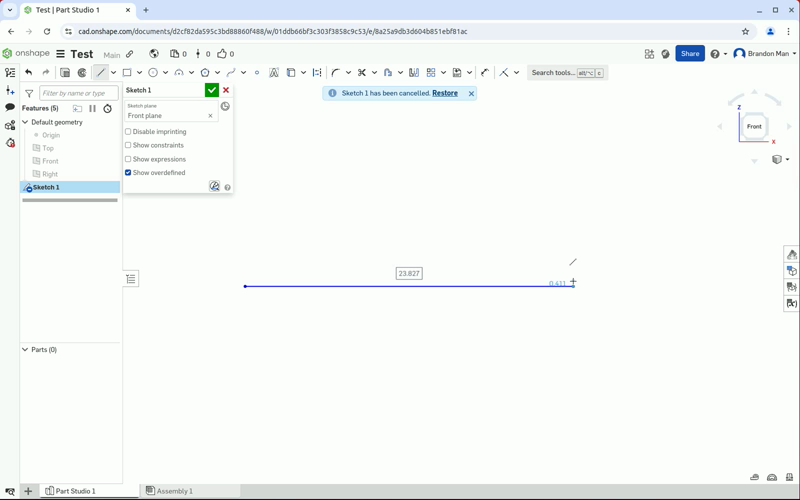
scroll(6)
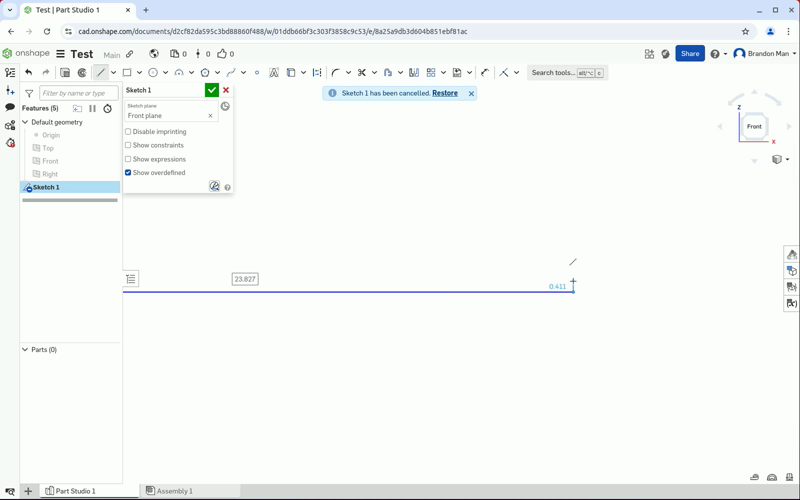
scroll(6)
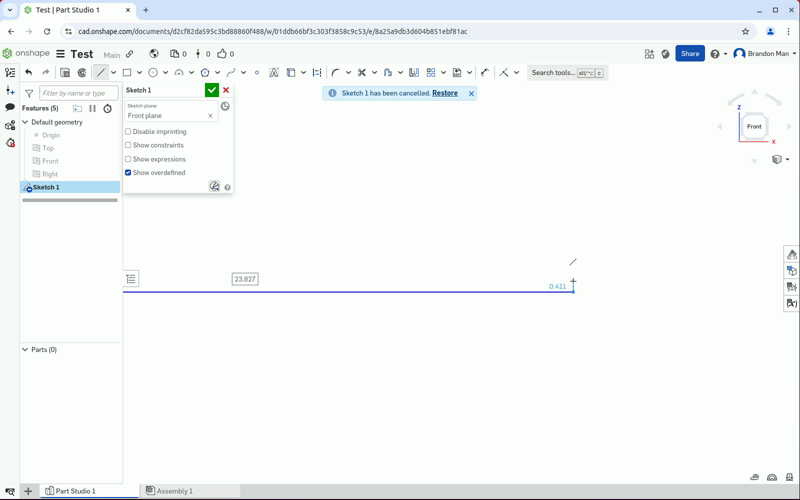
scroll(6)
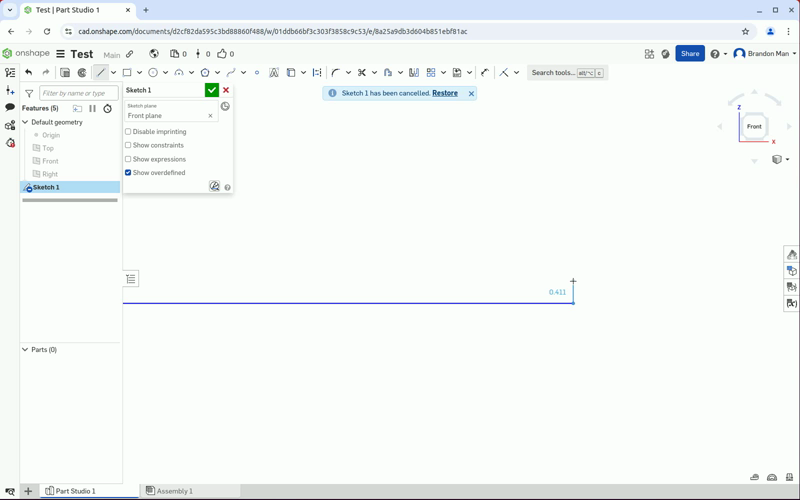
click(573, 280)
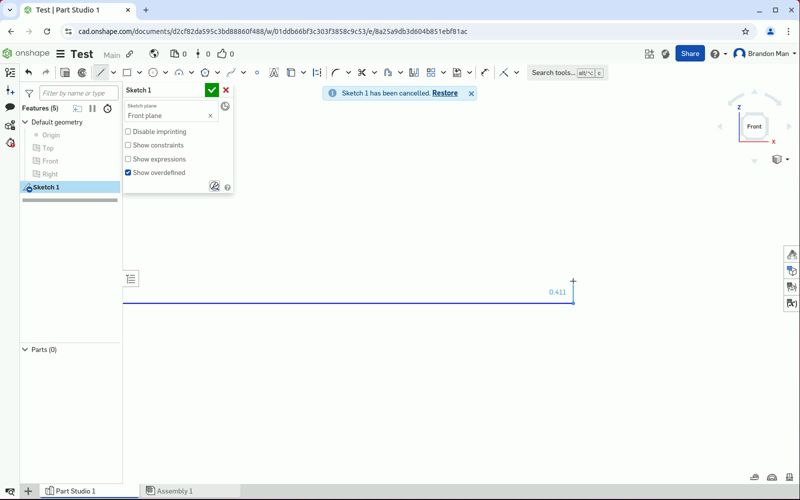
scroll(-6)
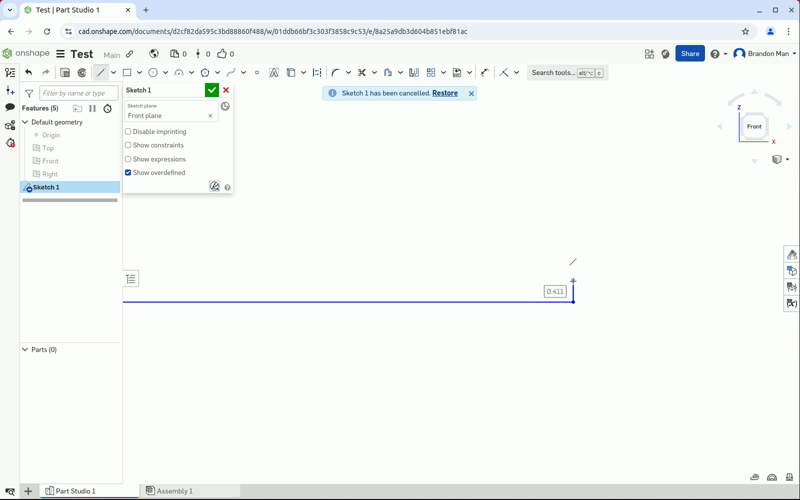
scroll(-6)
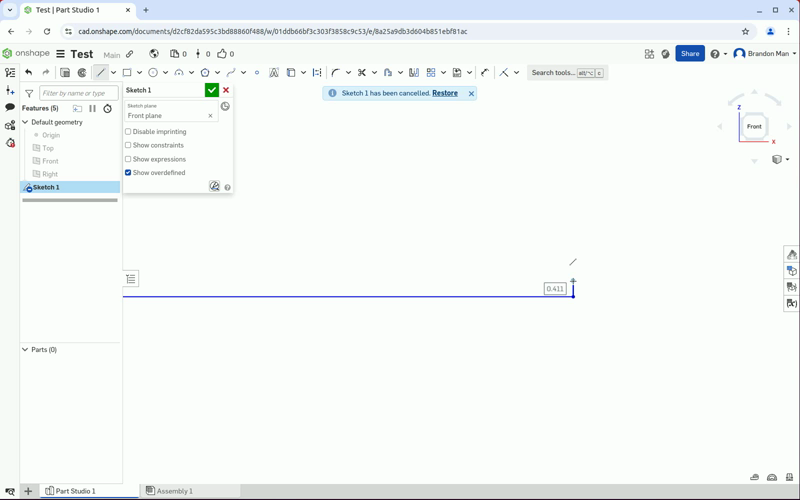
scroll(-6)
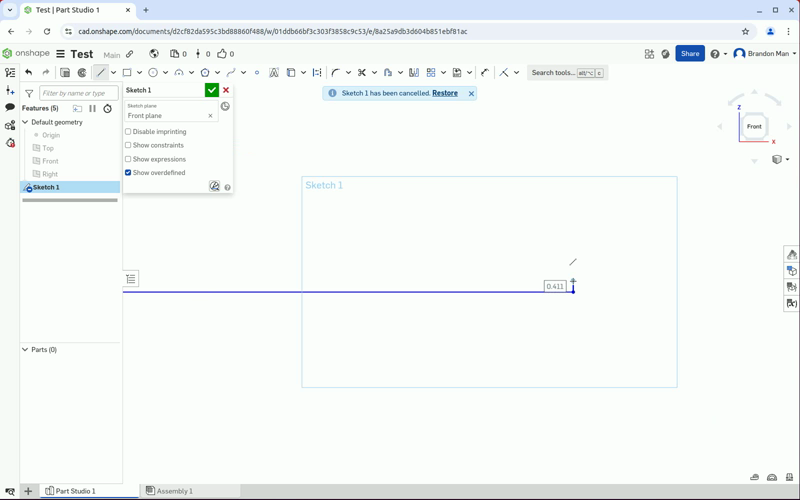
scroll(-6)
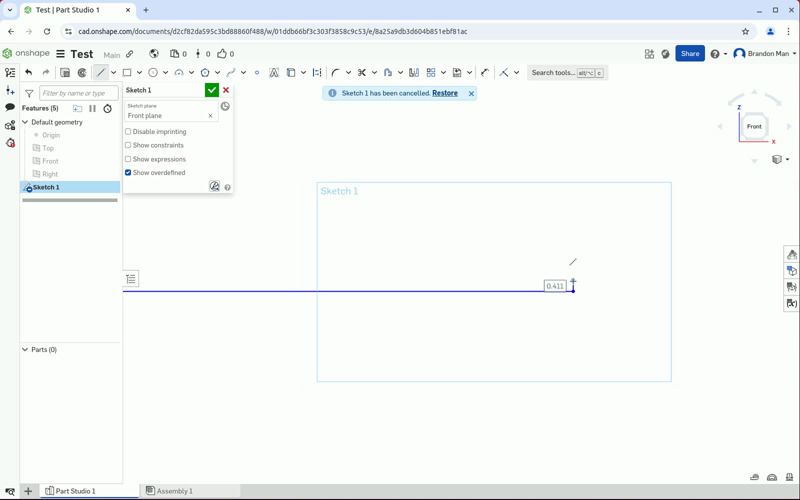
scroll(-6)
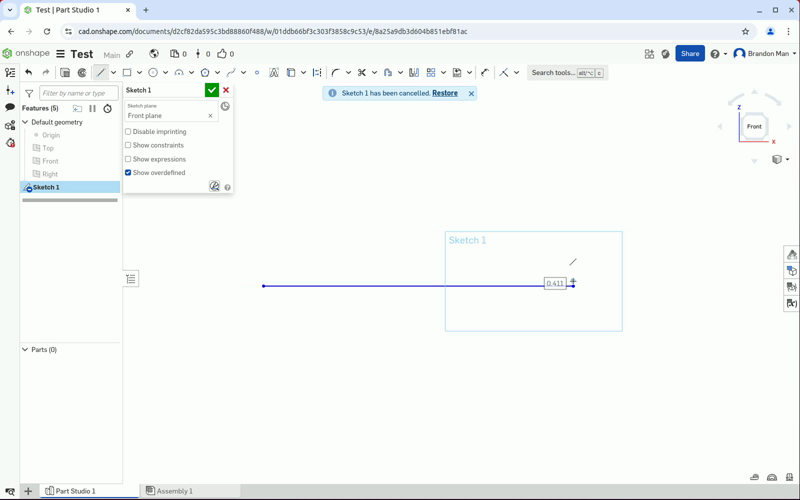
scroll(-6)
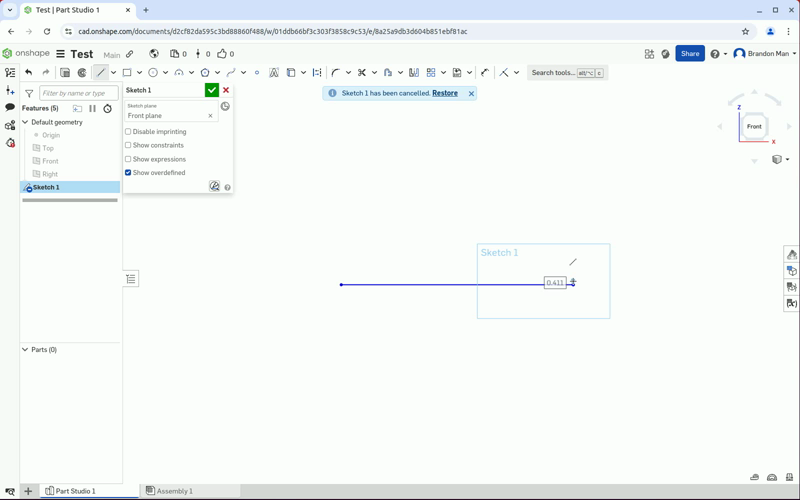
scroll(-6)
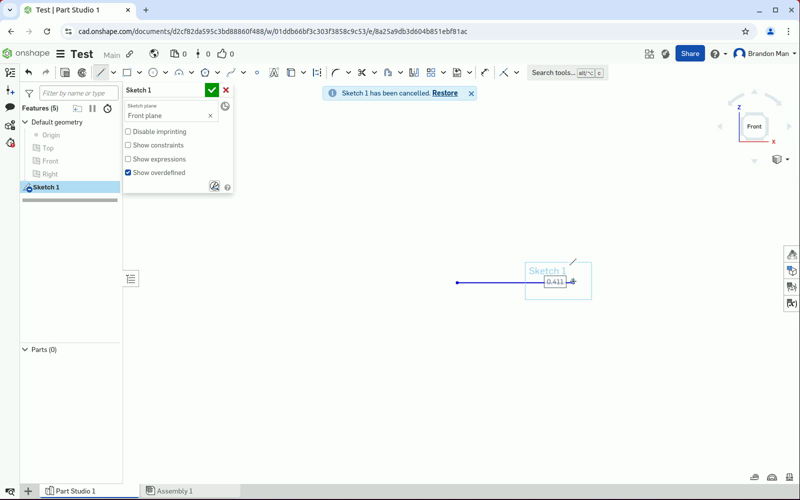
key_up(shift)
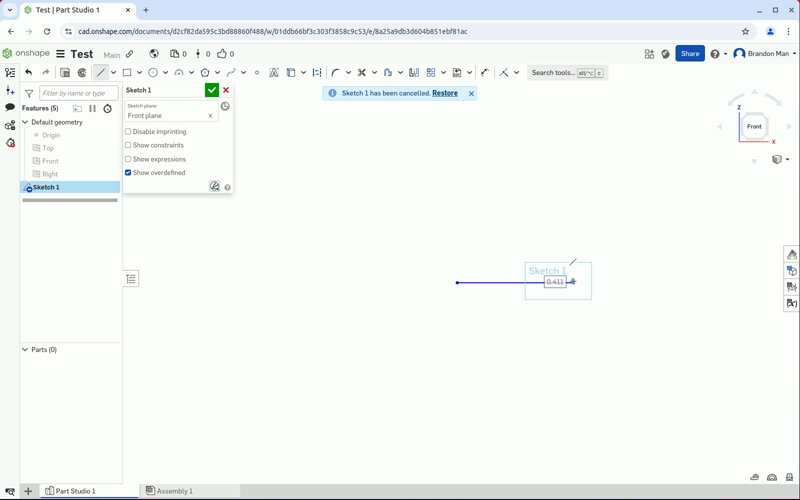
key_down(shift)
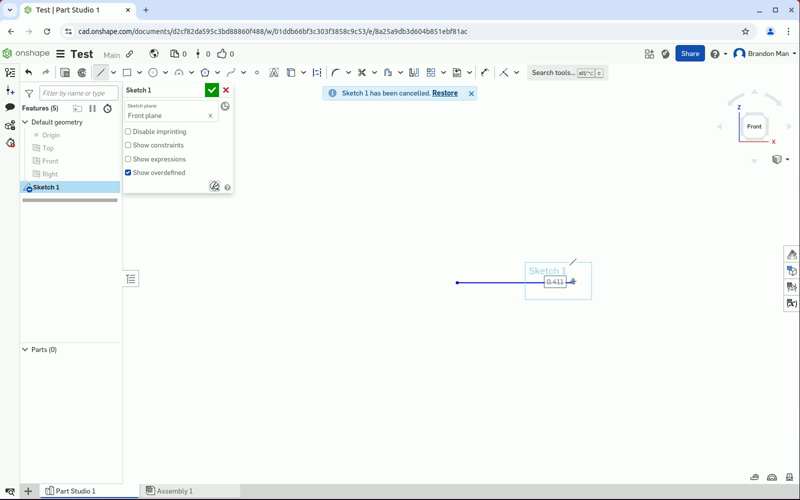
mouse_move(457, 280)
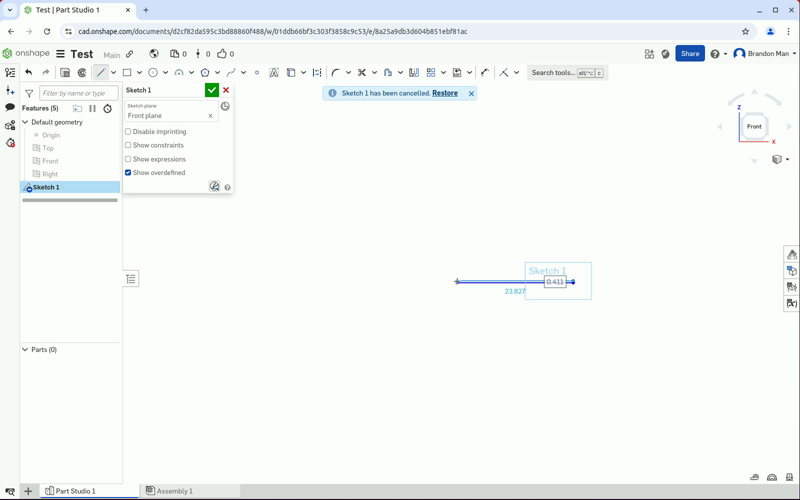
scroll(6)
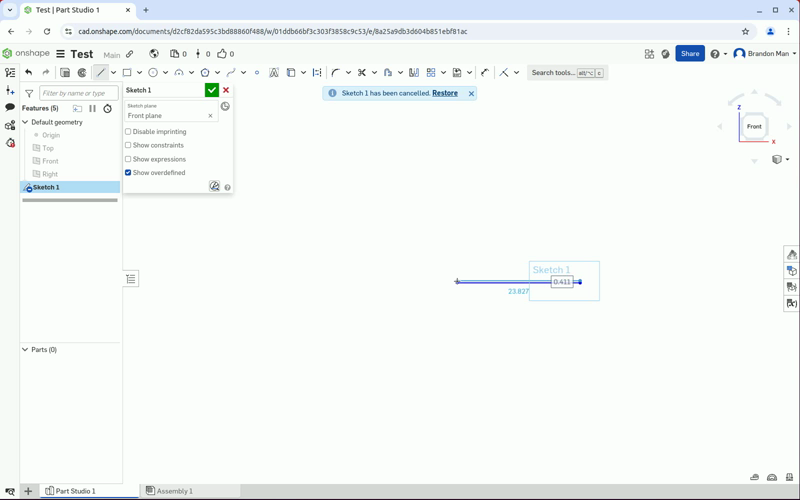
scroll(6)
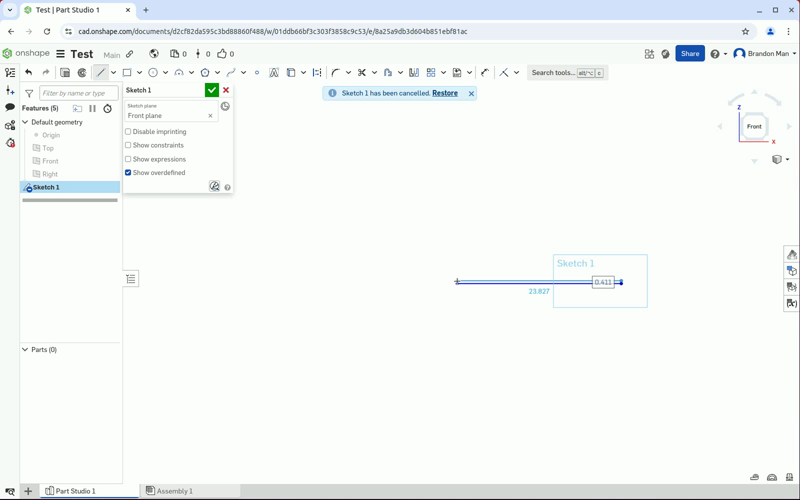
scroll(6)
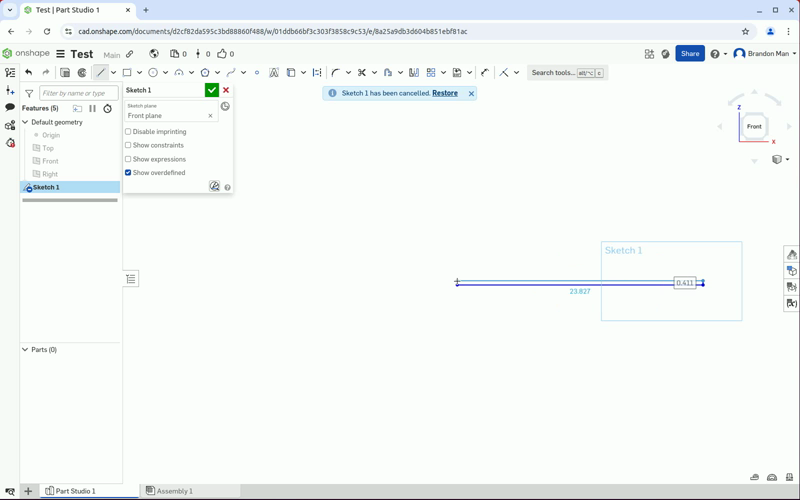
scroll(6)
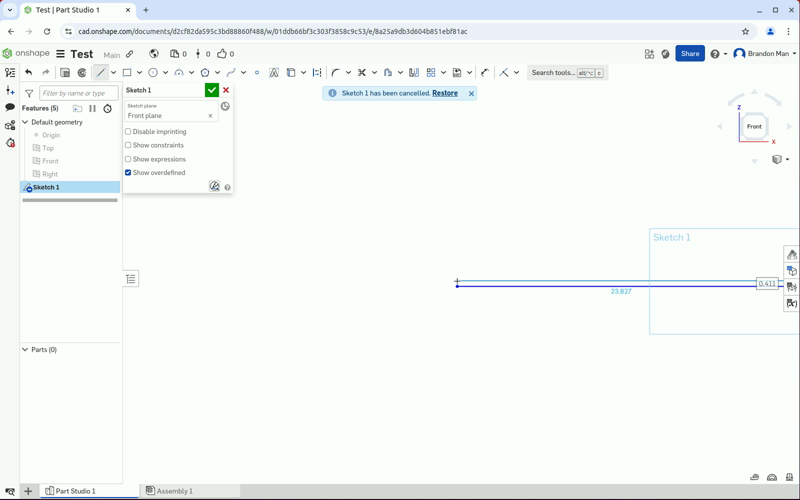
scroll(6)
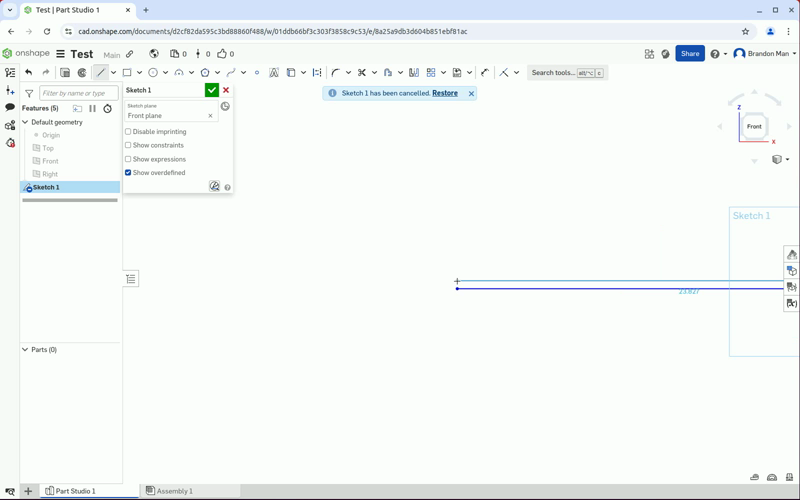
scroll(6)
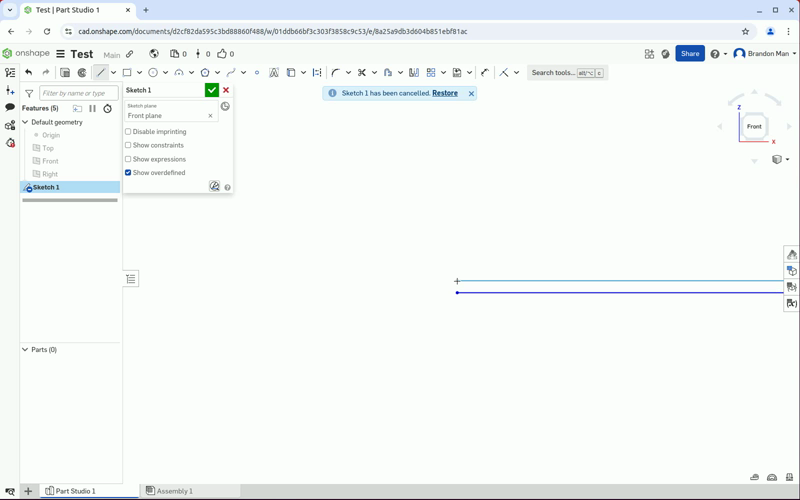
scroll(6)
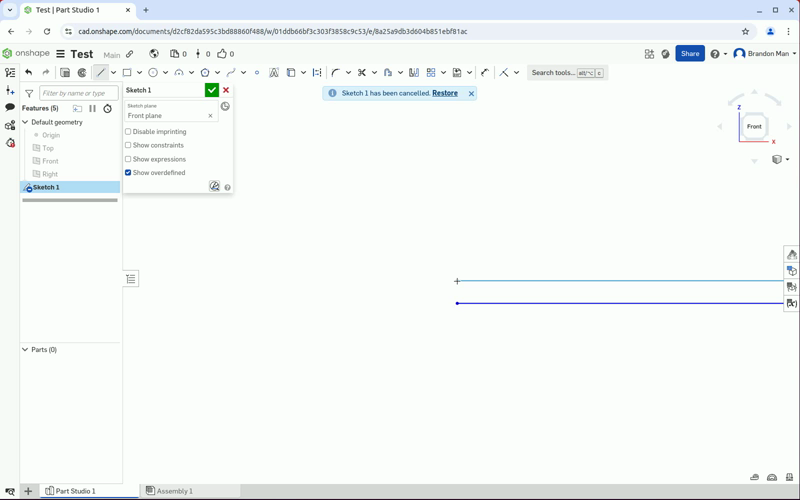
click(457, 280)
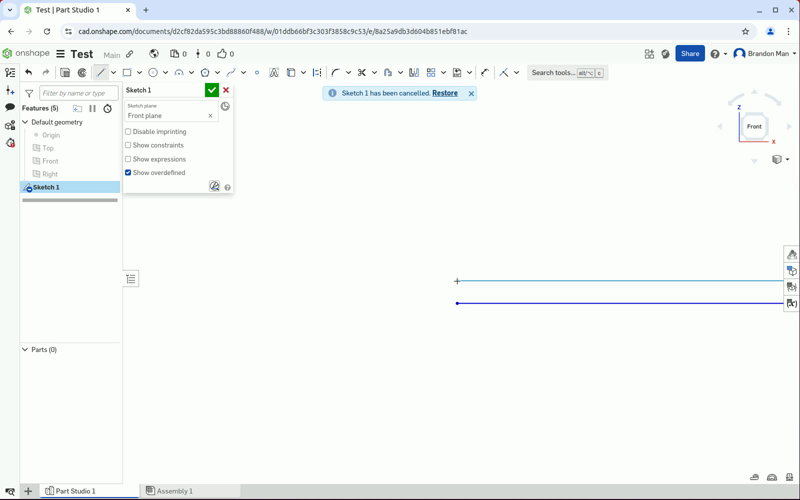
scroll(-6)
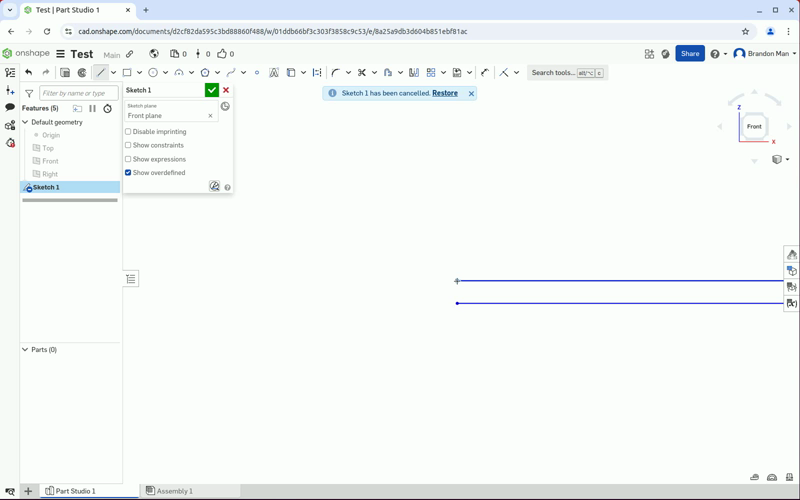
scroll(-6)
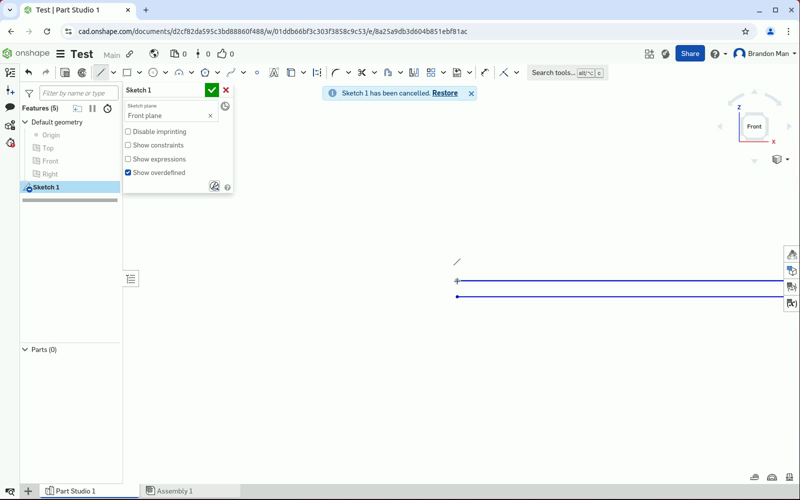
scroll(-6)
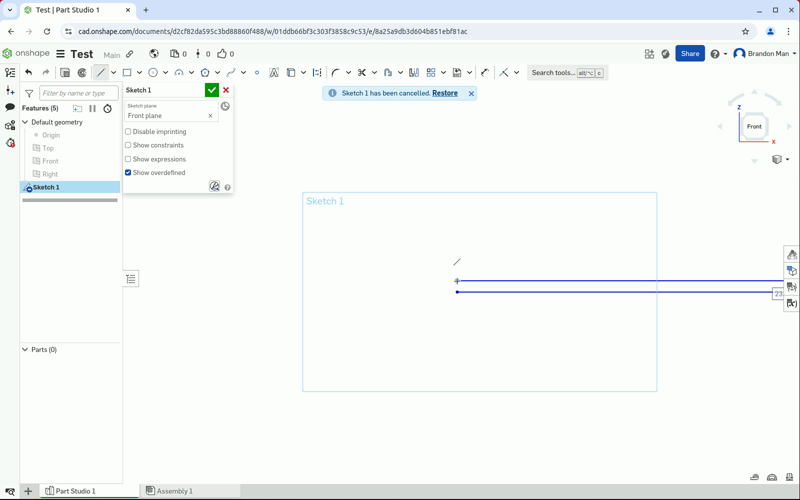
scroll(-6)
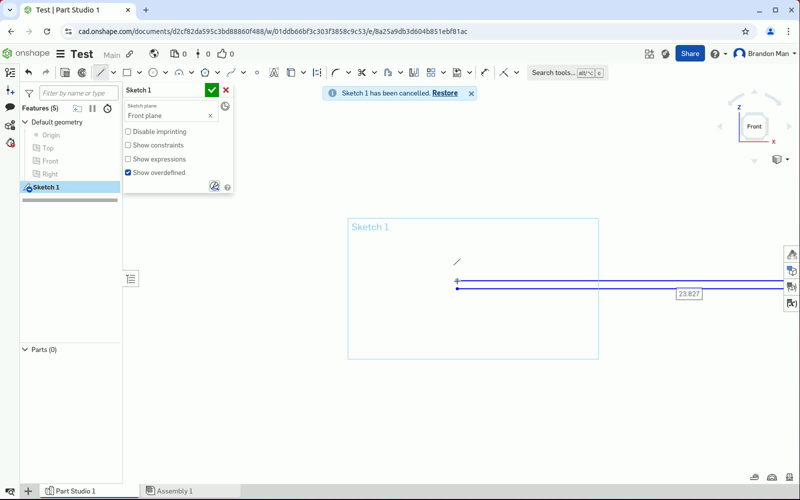
scroll(-6)
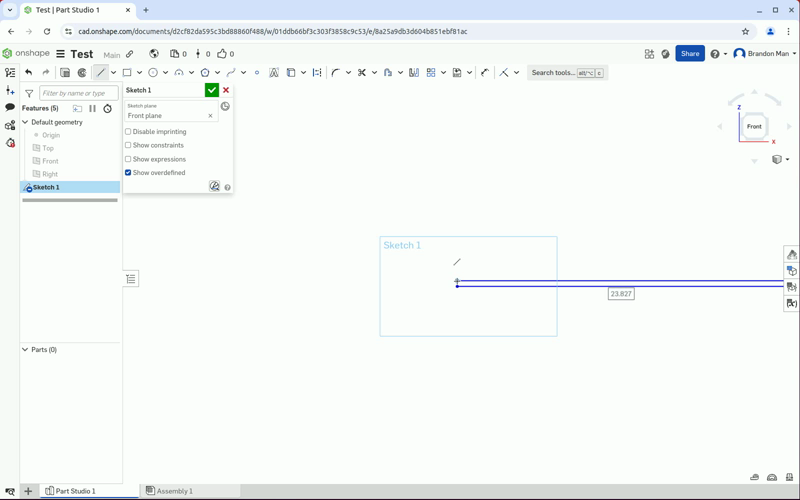
scroll(-6)
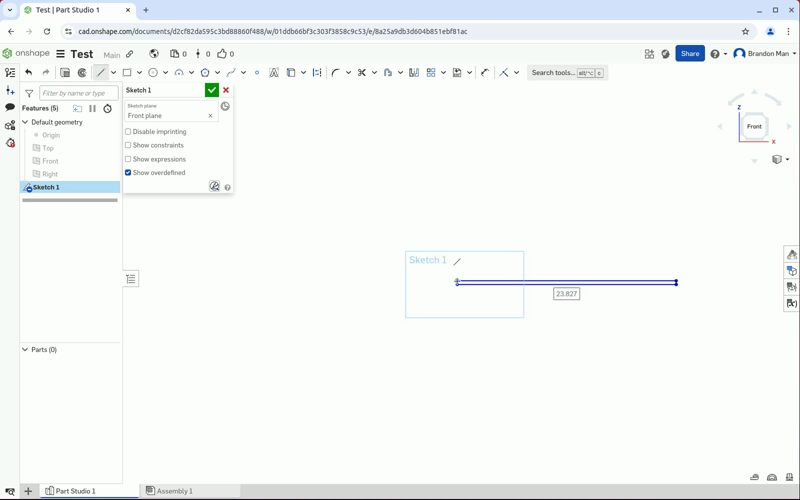
scroll(-6)
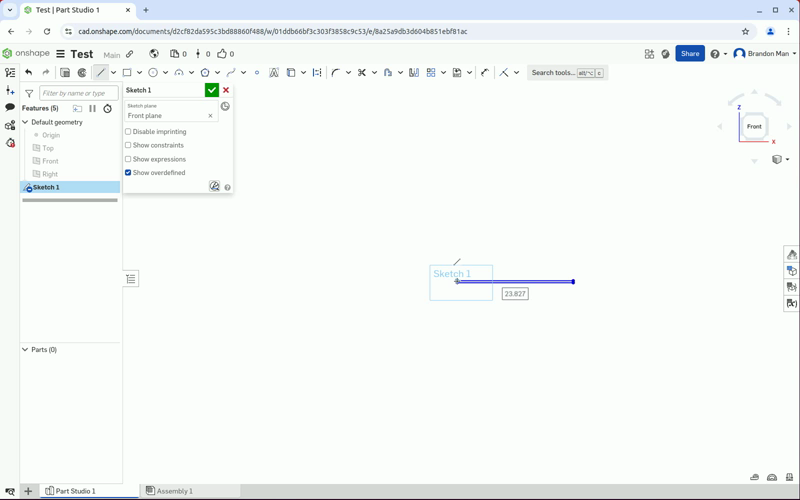
key_up(shift)
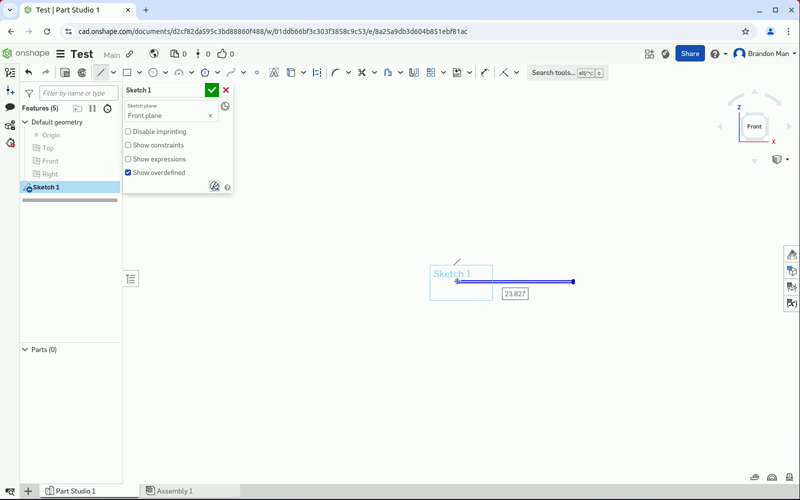
mouse_move(487, 280)
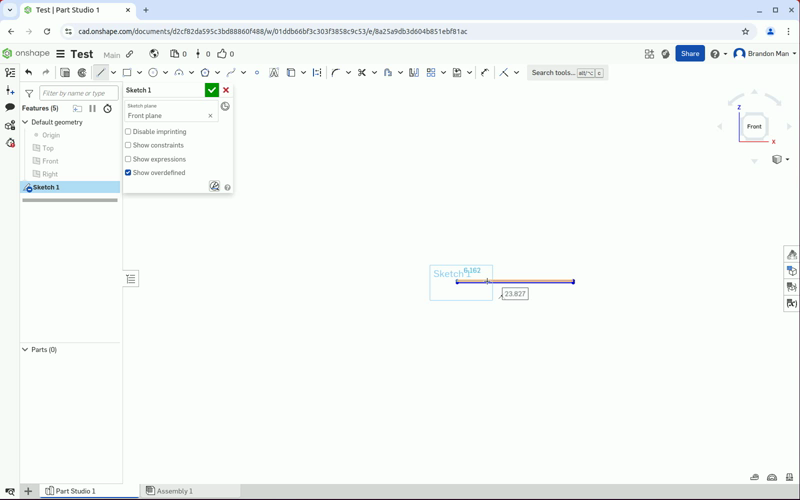
key_down(shift)
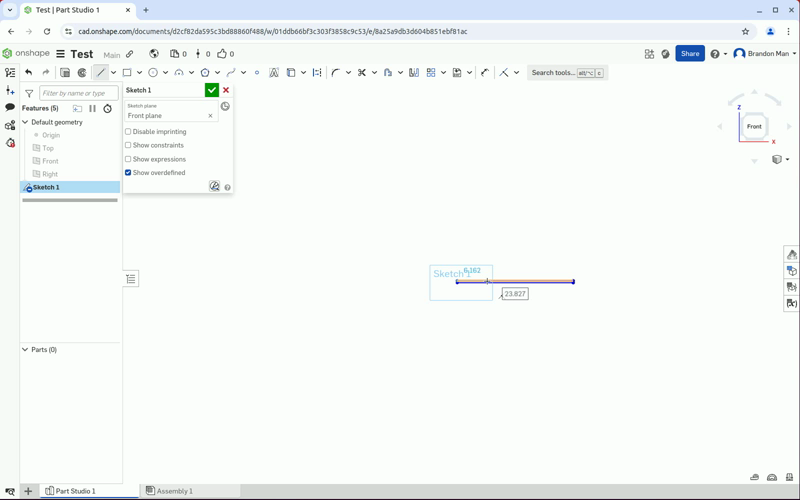
mouse_move(457, 282)
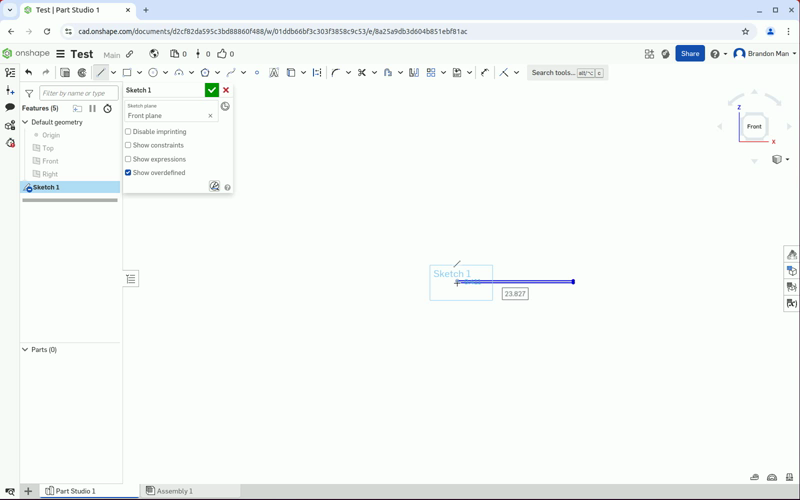
scroll(6)
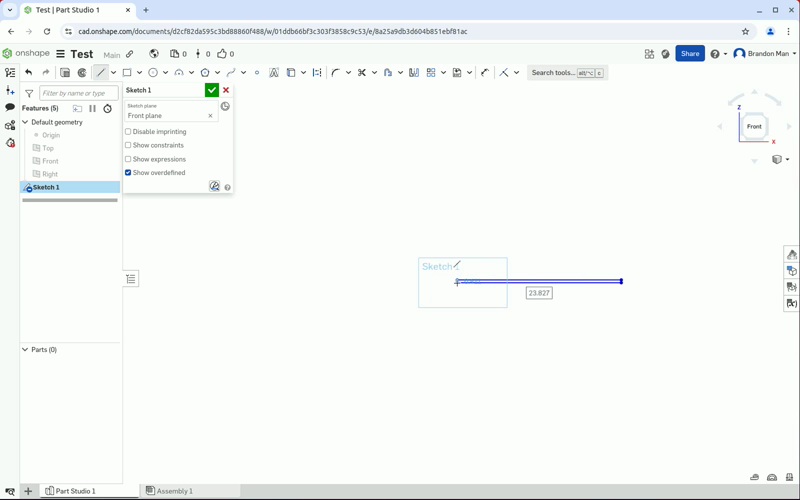
scroll(6)
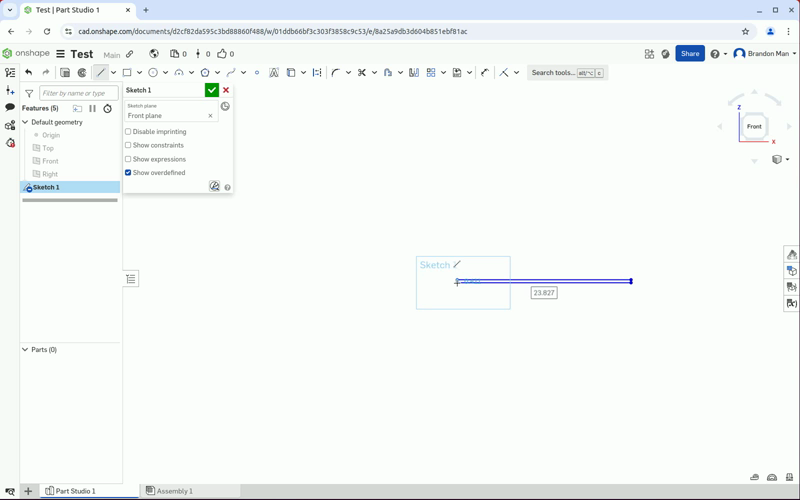
scroll(6)
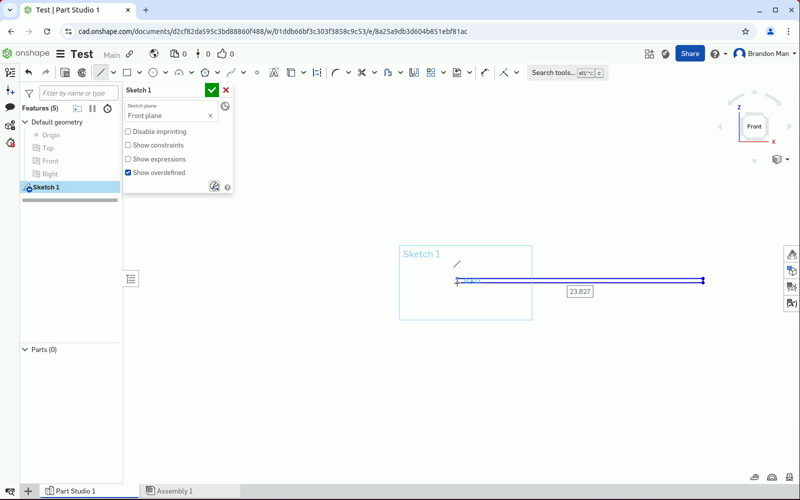
scroll(6)
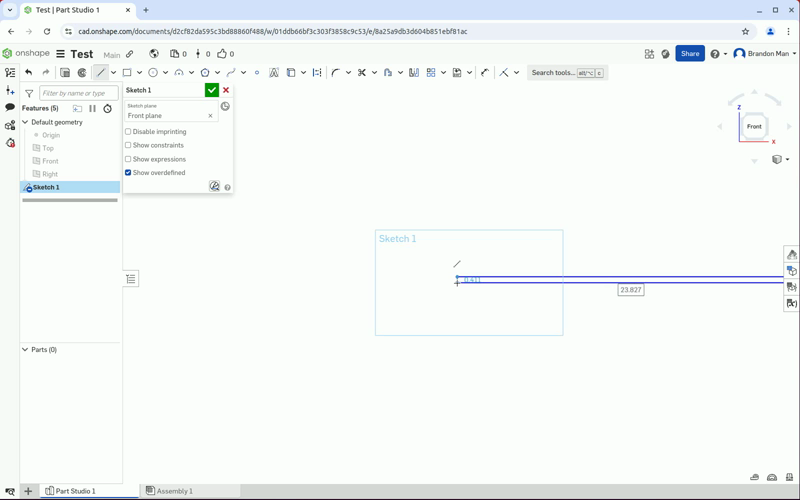
scroll(6)
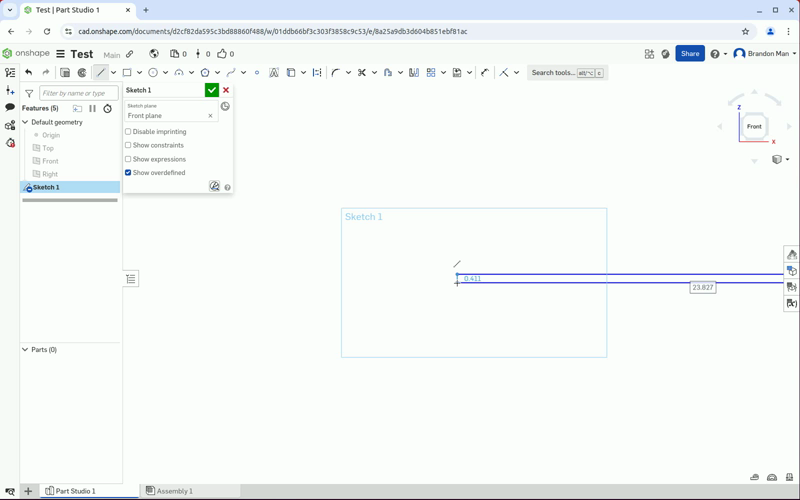
scroll(6)
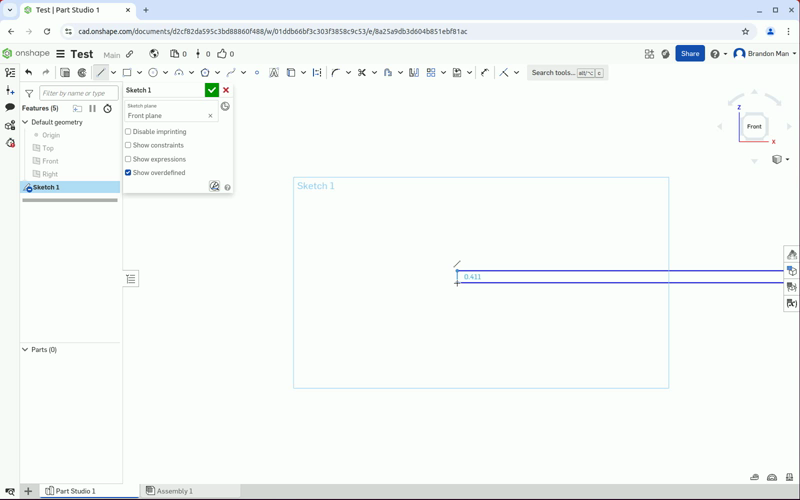
scroll(6)
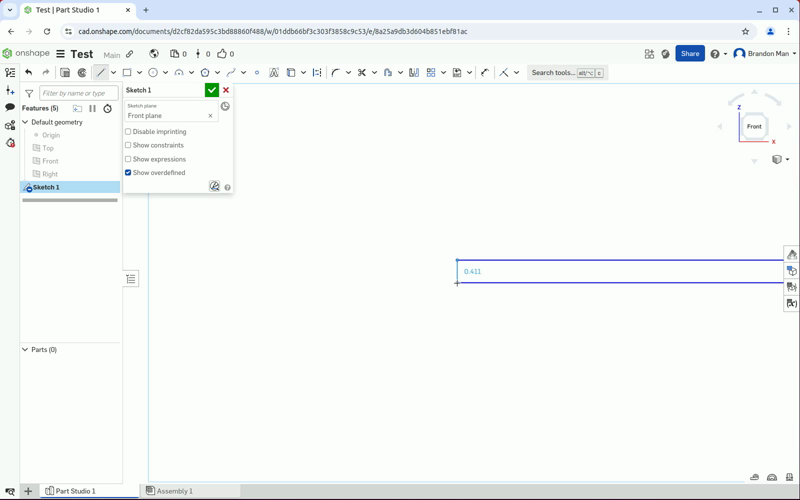
key_up(shift)
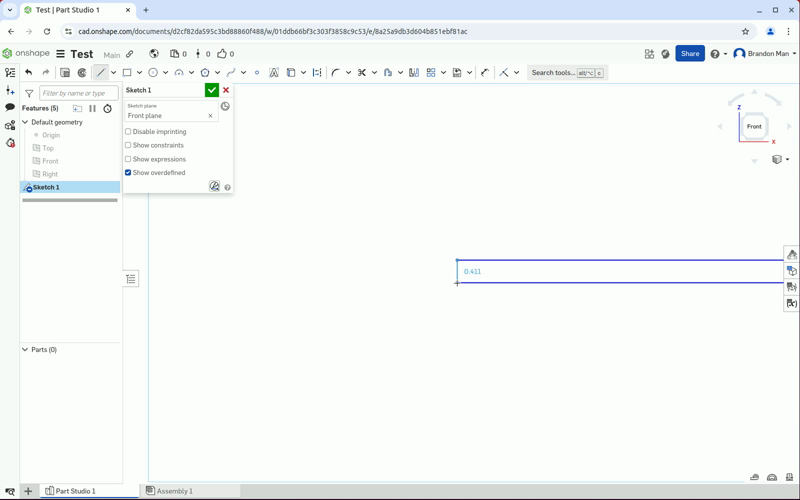
click(457, 282)
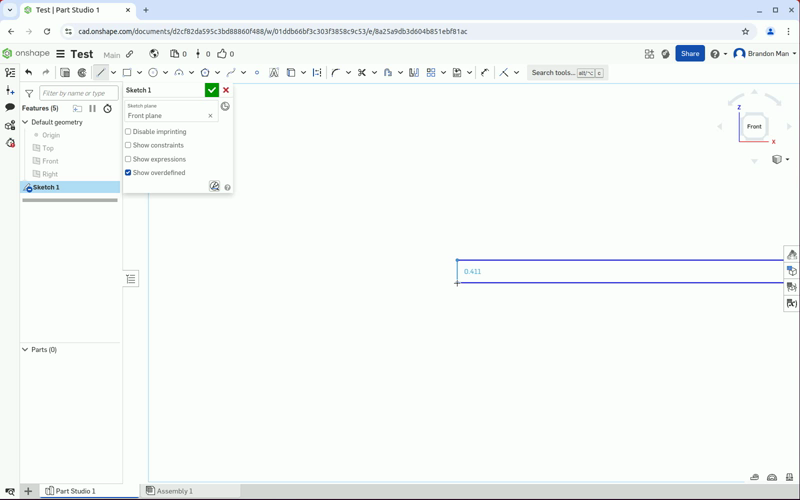
scroll(-6)
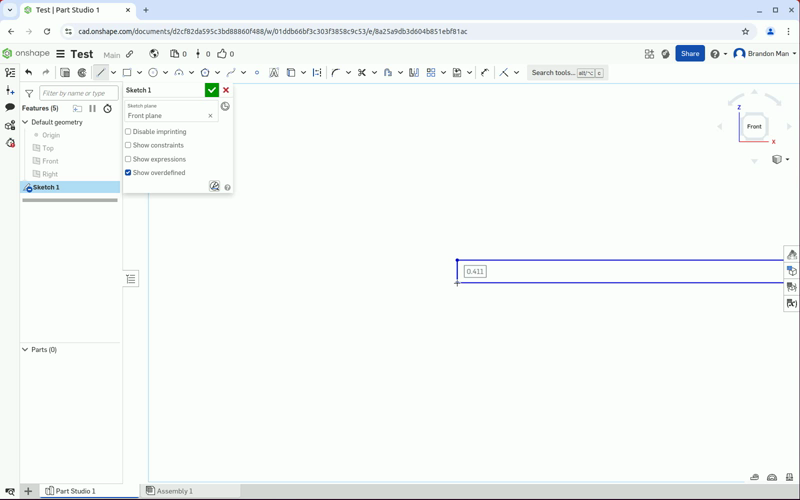
scroll(-6)
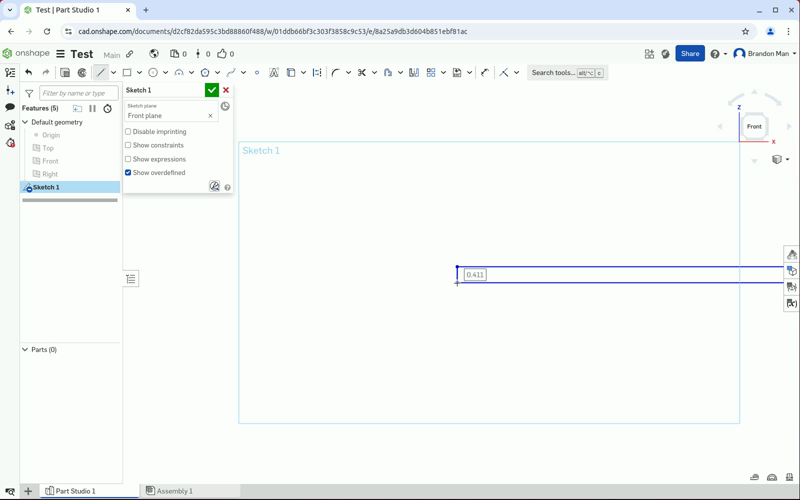
scroll(-6)
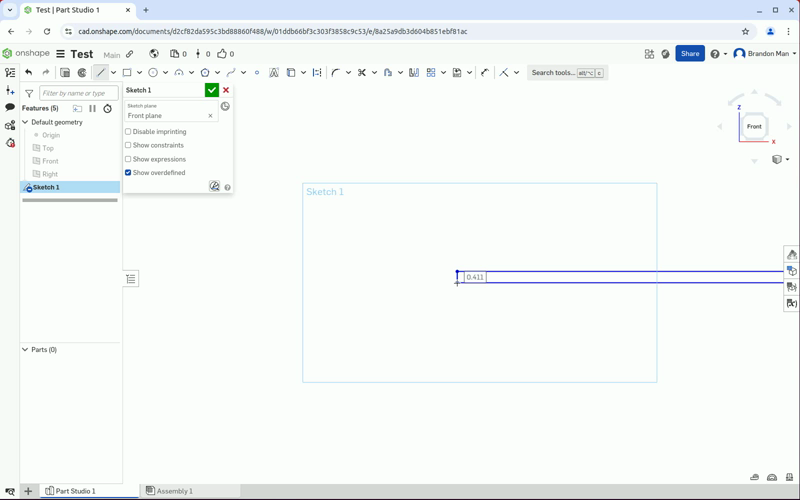
scroll(-6)
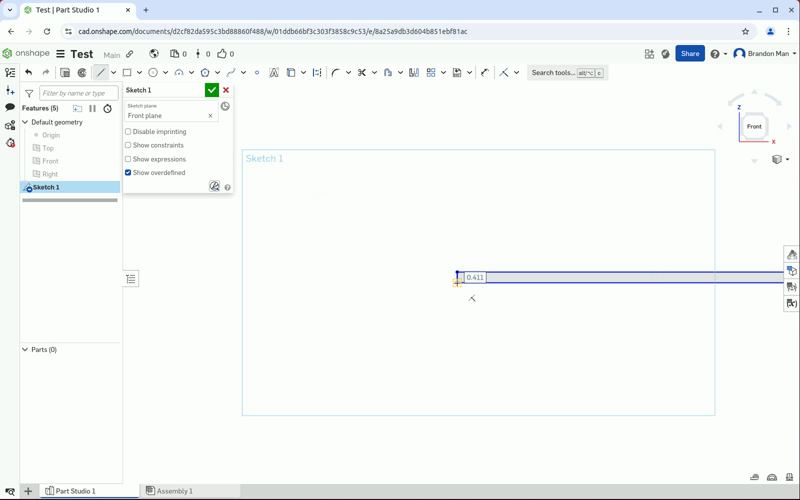
scroll(-6)
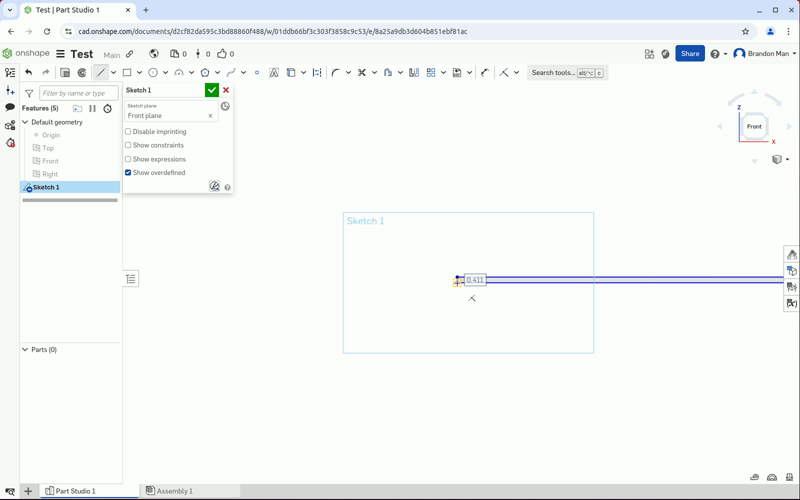
scroll(-6)
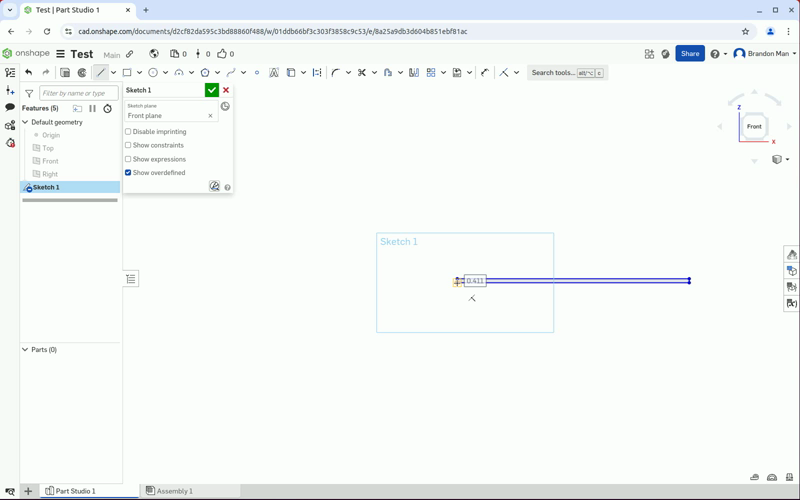
scroll(-6)
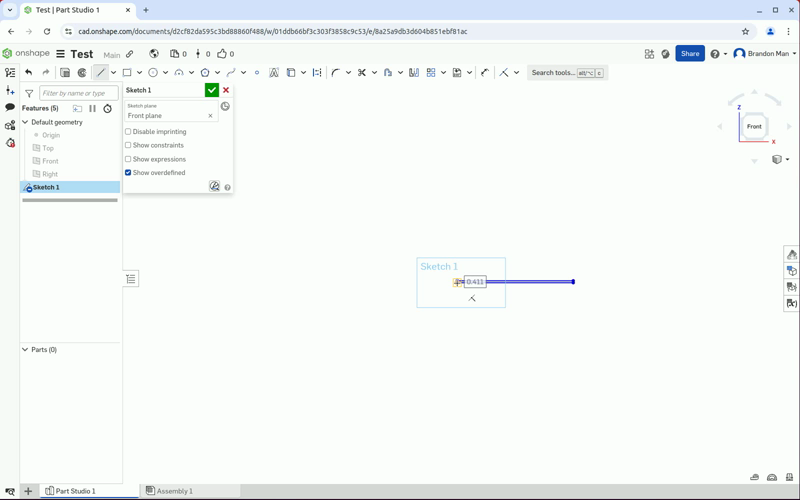
key(esc)
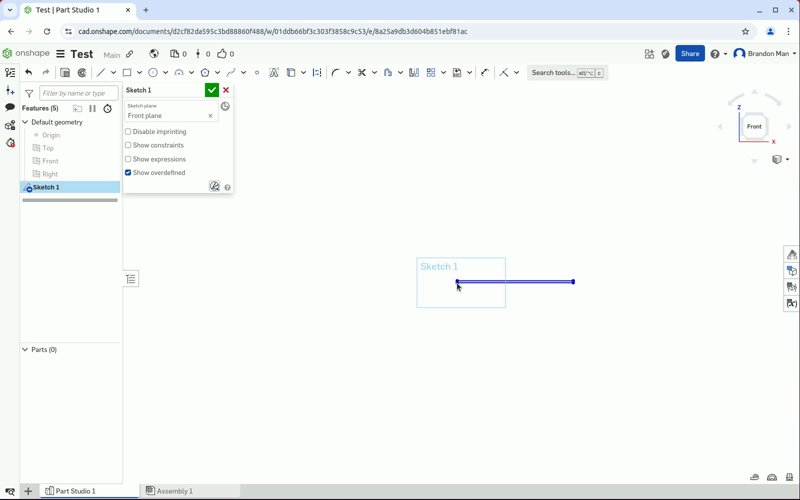
mouse_move(556, 282)
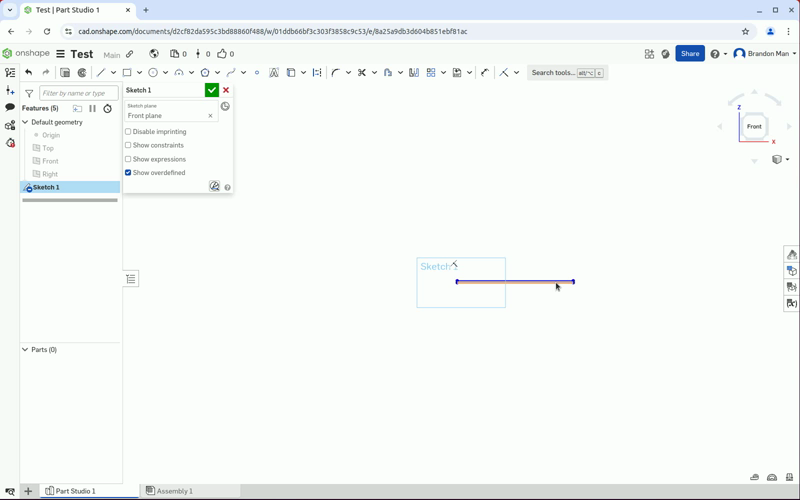
scroll(6)
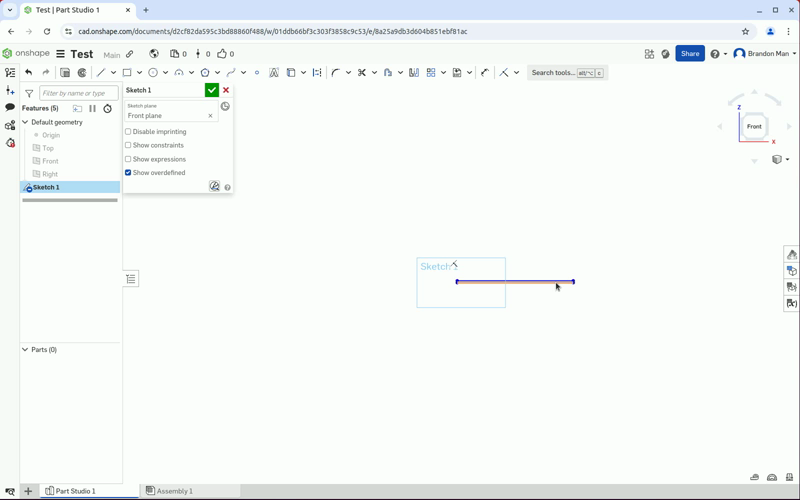
scroll(6)
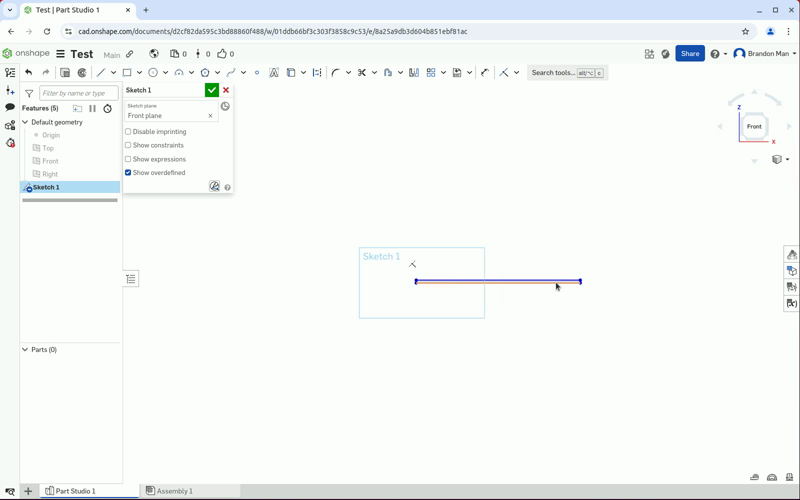
scroll(6)
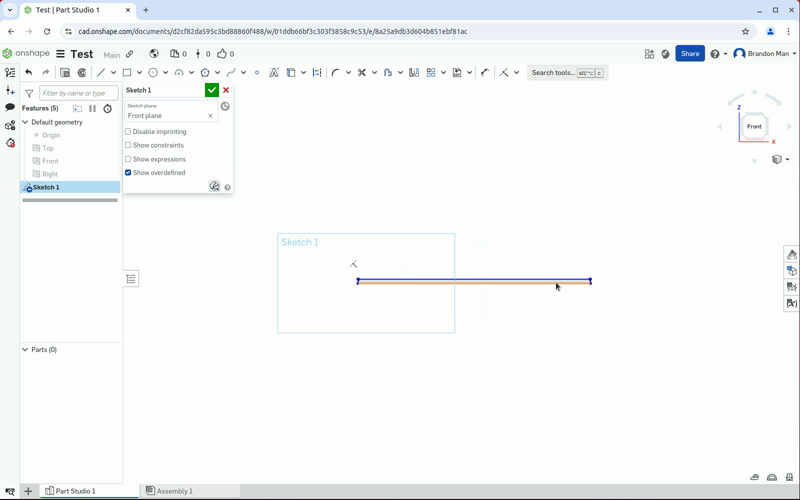
scroll(6)
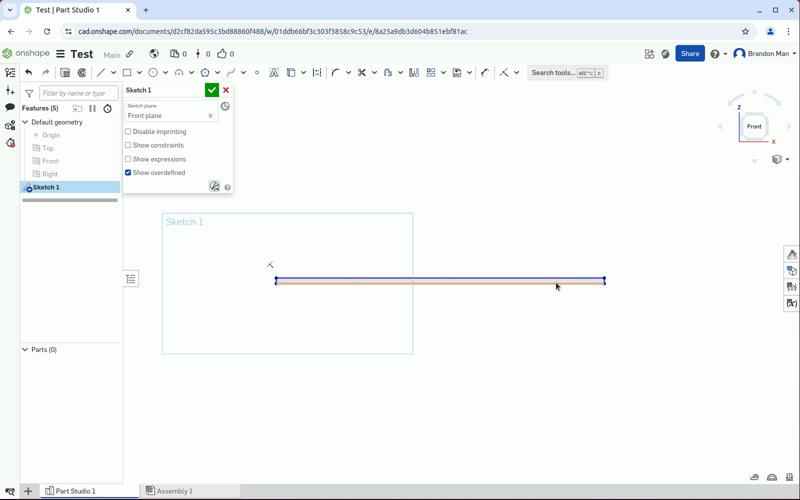
scroll(6)
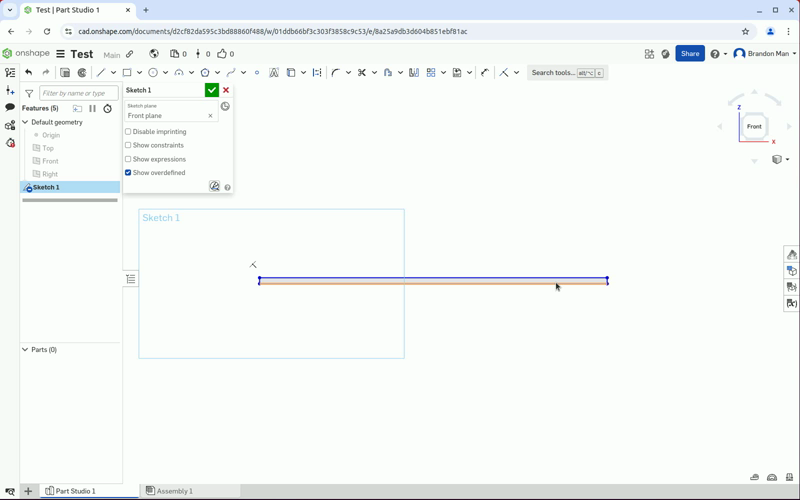
scroll(6)
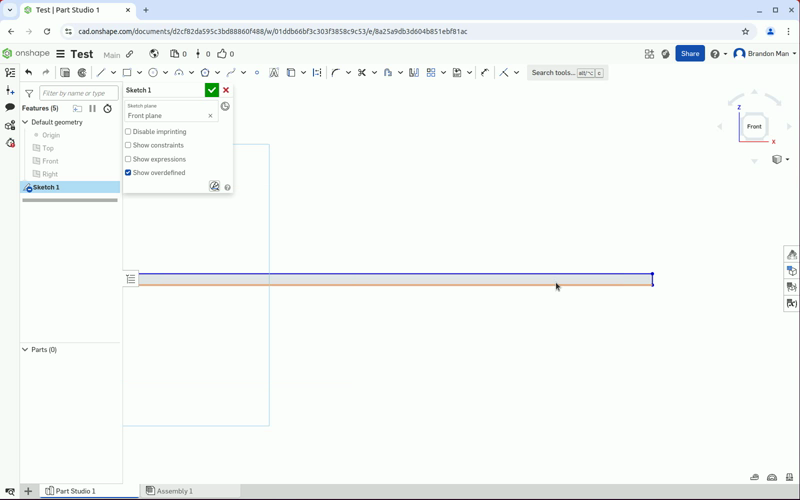
scroll(6)
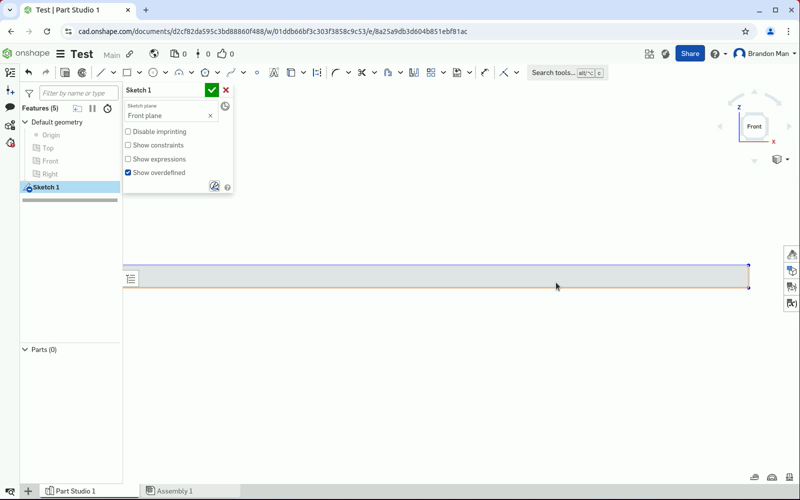
click(556, 282)
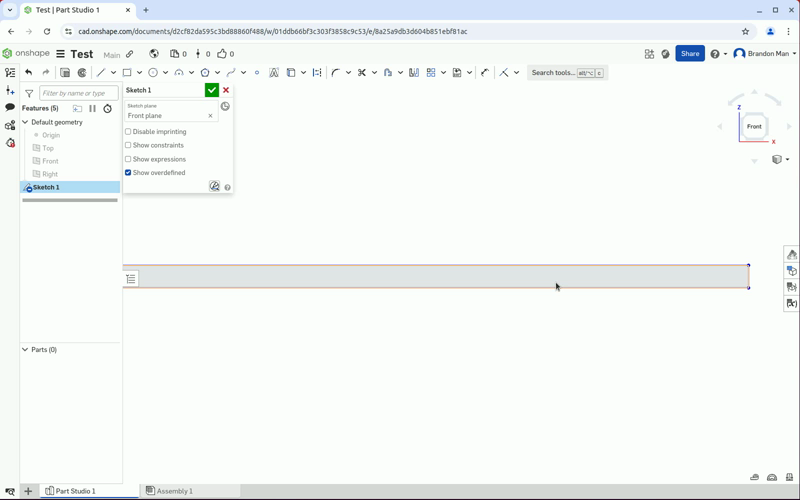
scroll(-6)
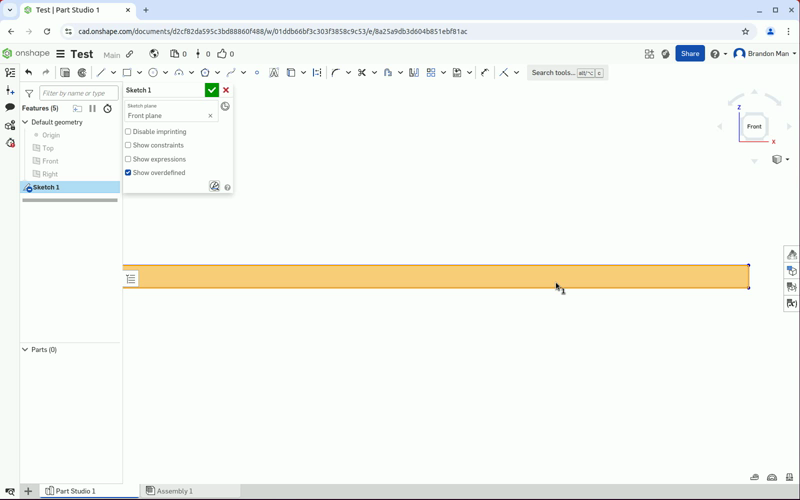
scroll(-6)
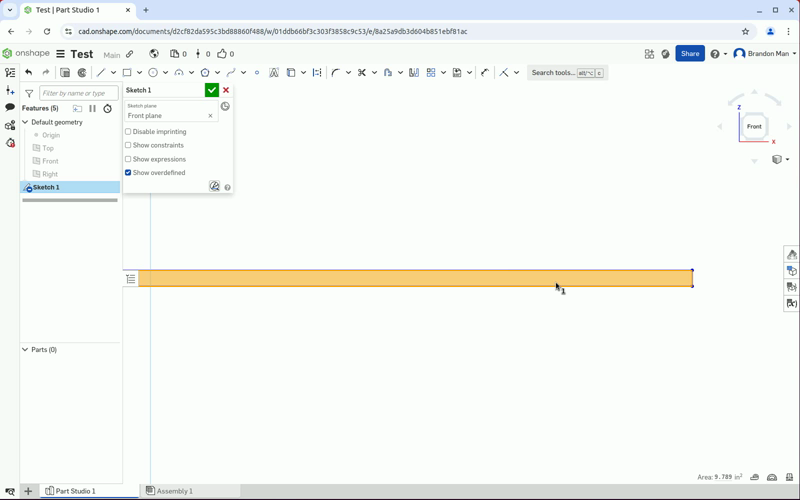
scroll(-6)
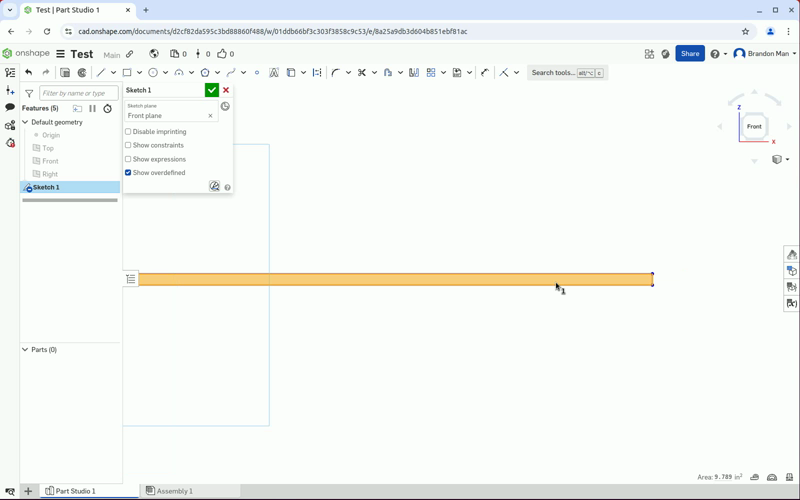
scroll(-6)
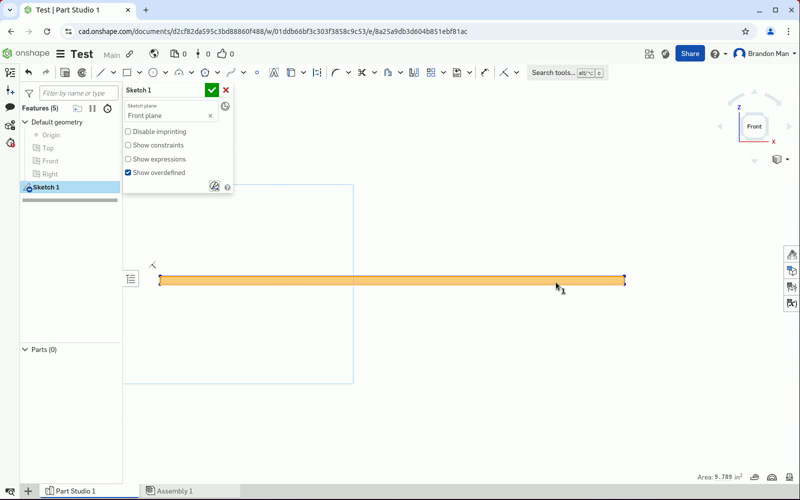
scroll(-6)
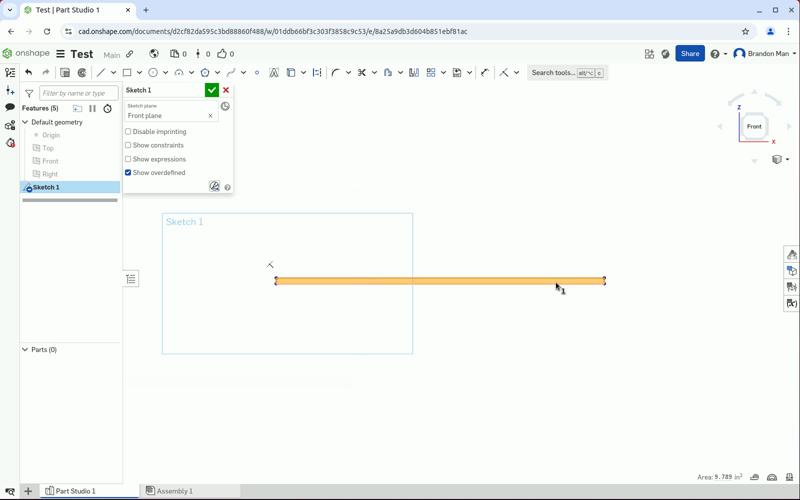
scroll(-6)
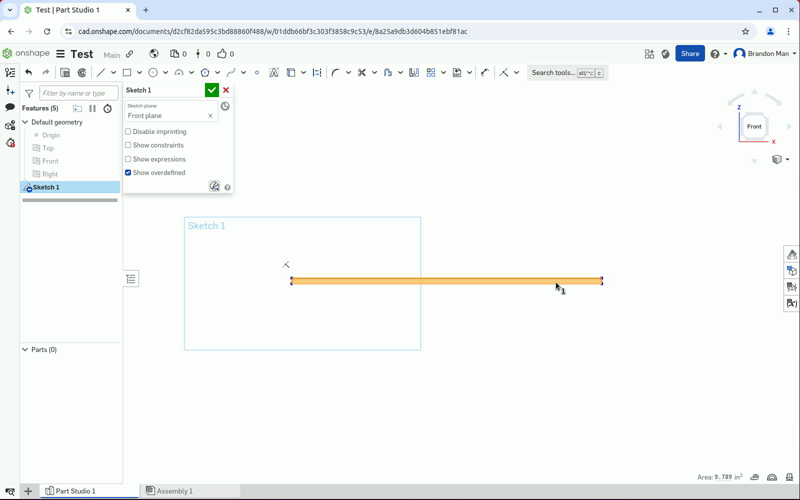
scroll(-6)
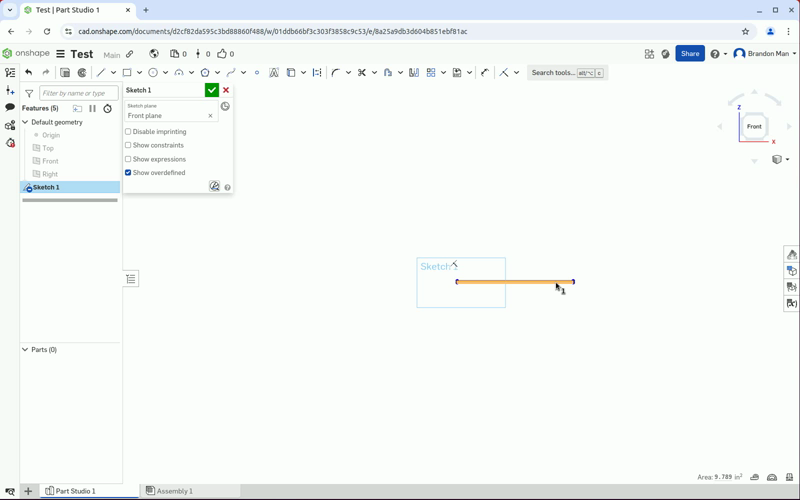
mouse_move(73, 352)
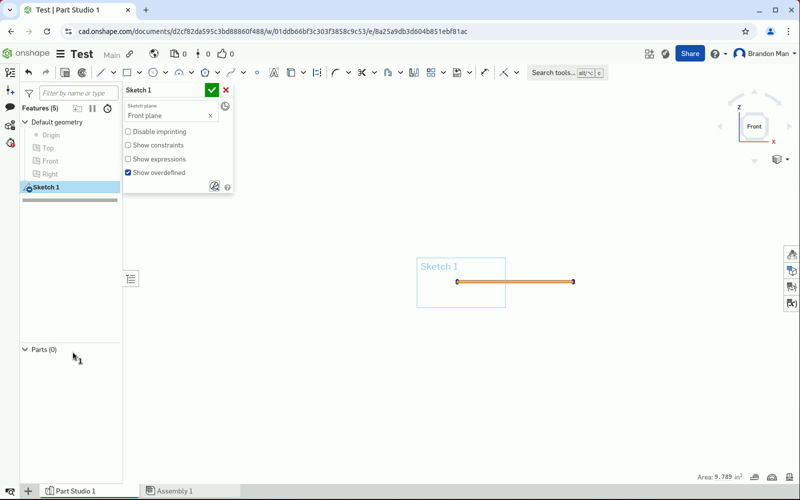
key(shift+y)
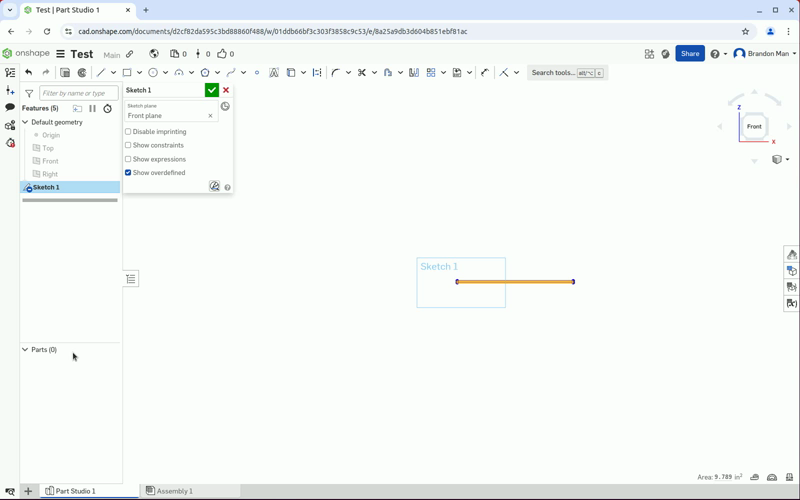
key(shift+e)
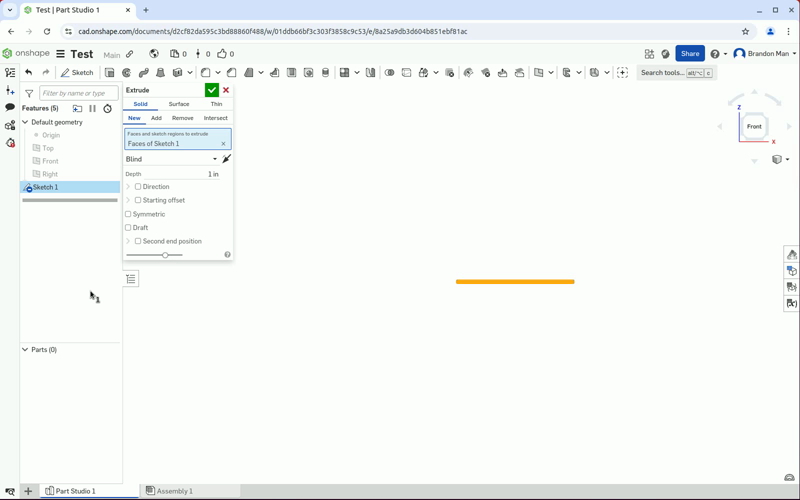
mouse_move(143, 106)
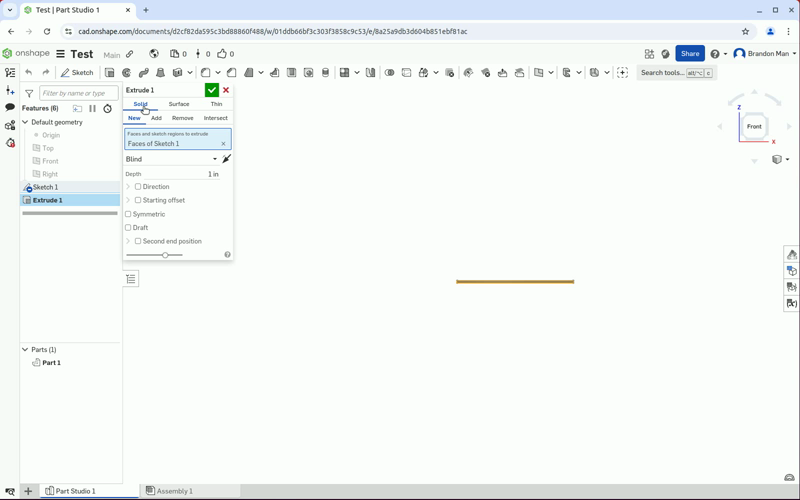
click(143, 106)
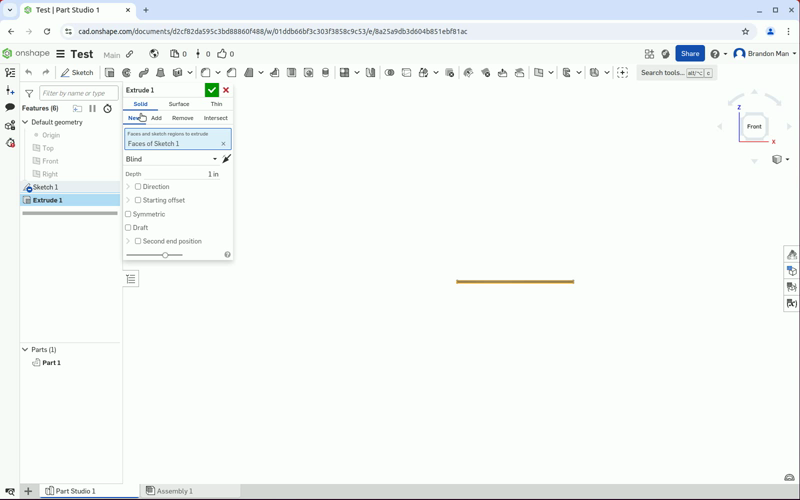
mouse_move(137, 120)
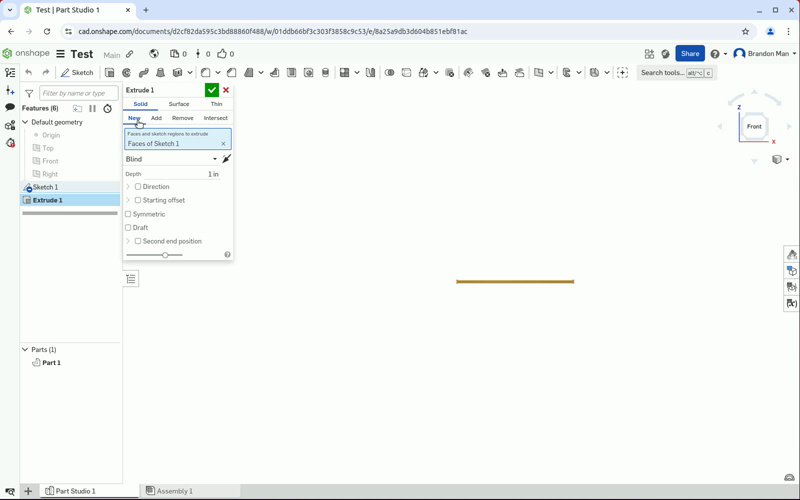
click(137, 120)
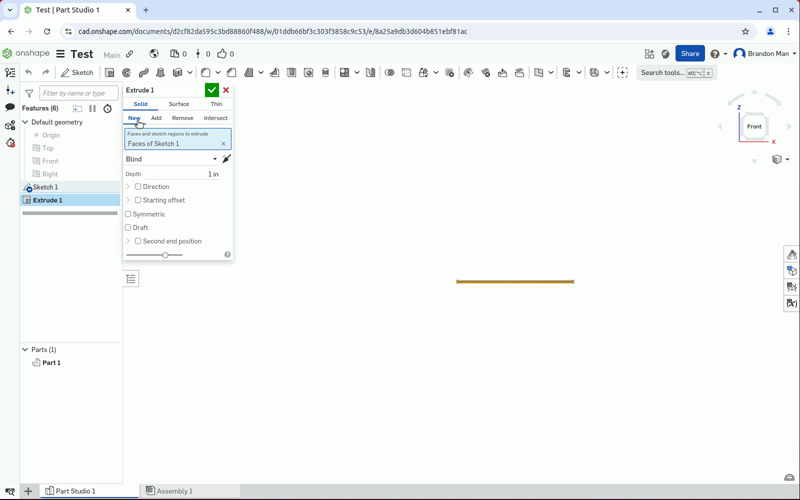
key(tab, 4)
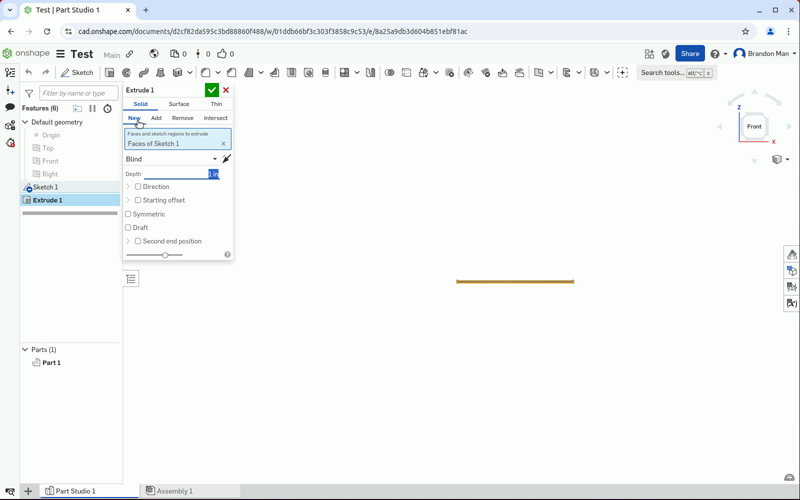
text(5.296)
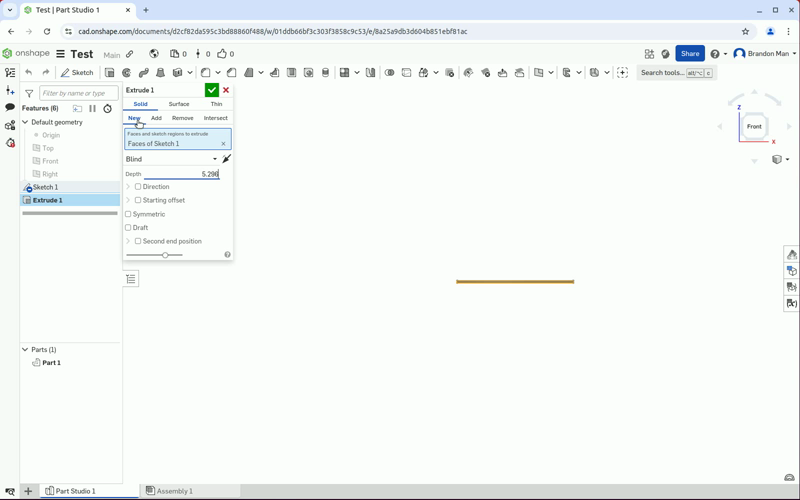
key(enter)
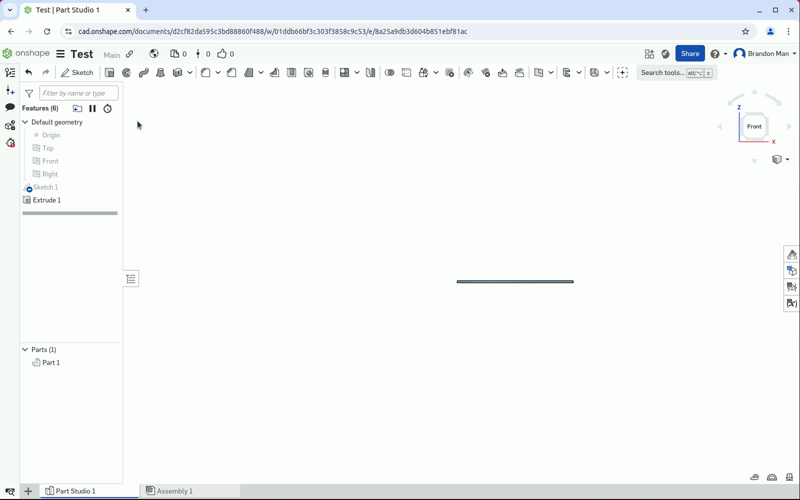
key(shift+h)
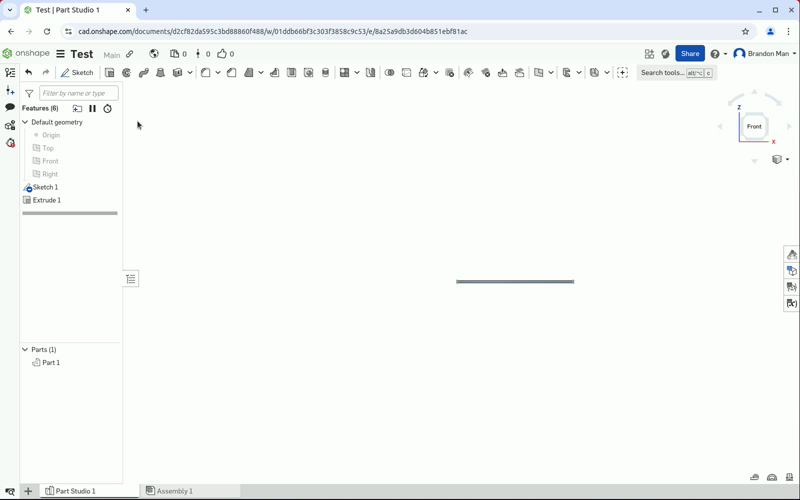
key(shift+h)
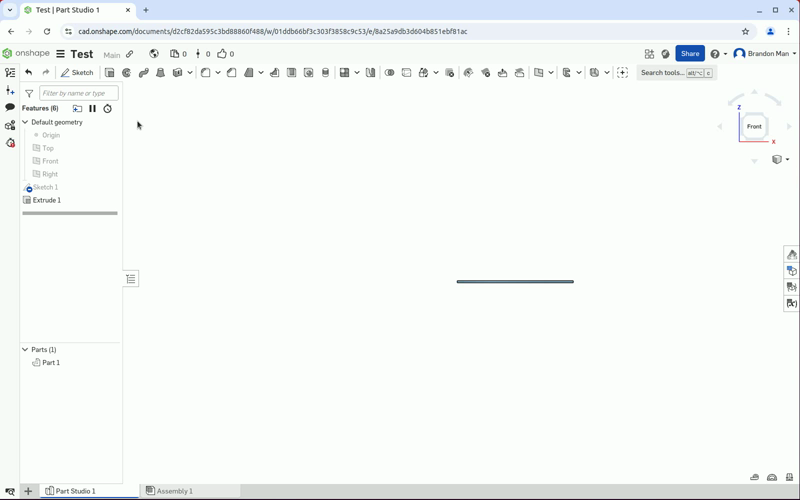
mouse_move(73, 189)
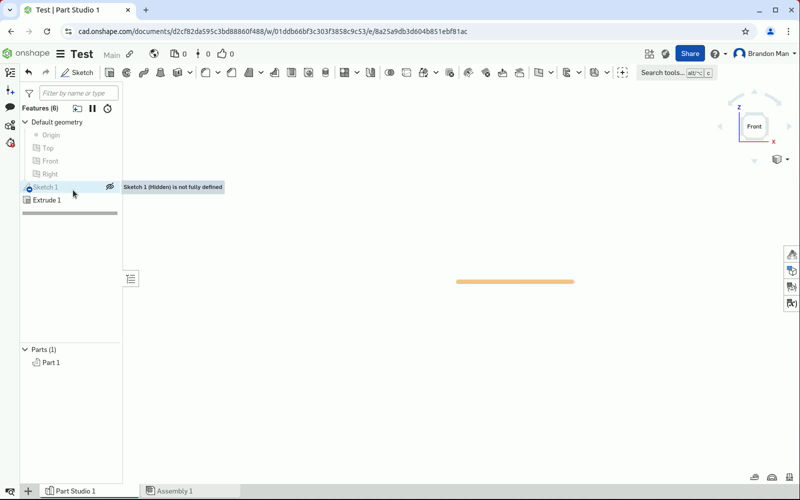
click(73, 189)
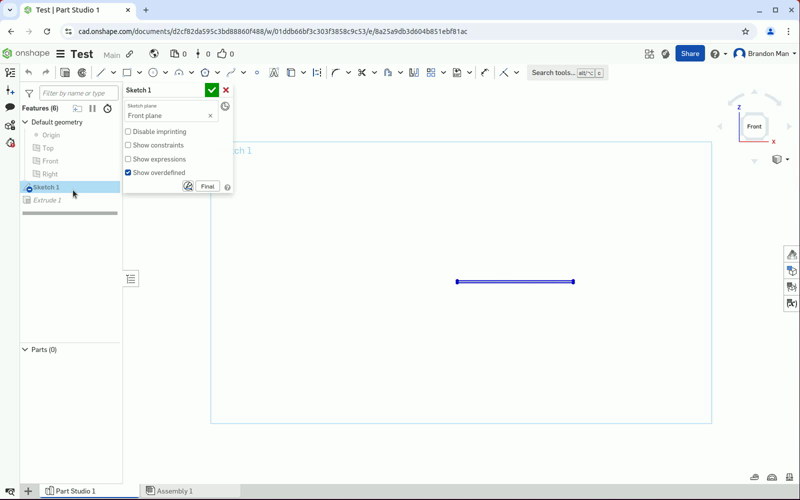
mouse_move(229, 92)
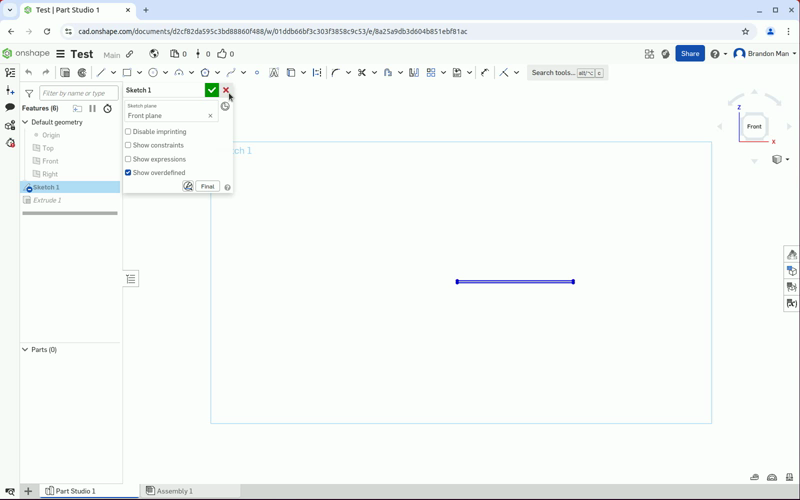
click(229, 92)
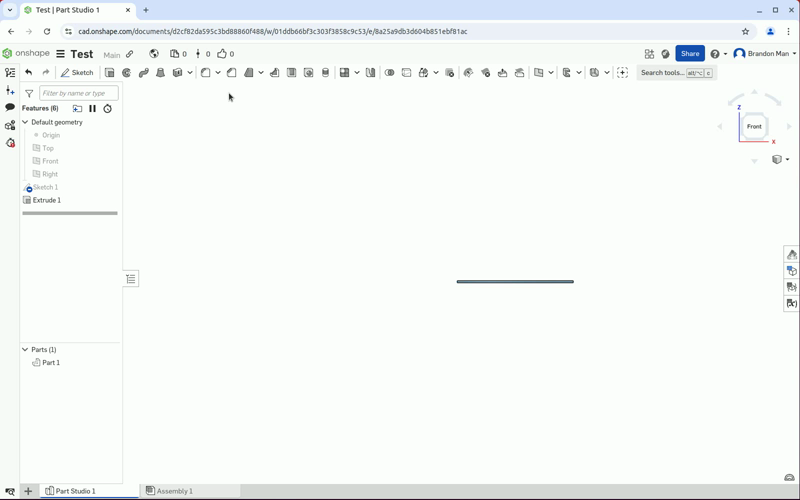
mouse_move(73, 352)
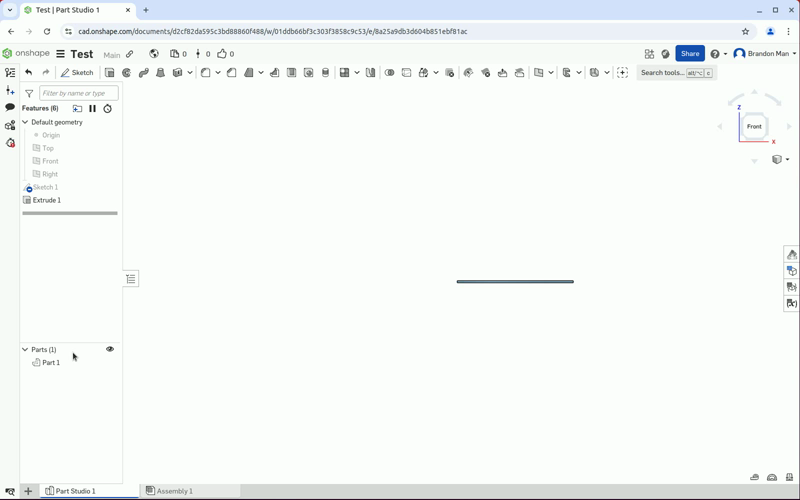
key(y)
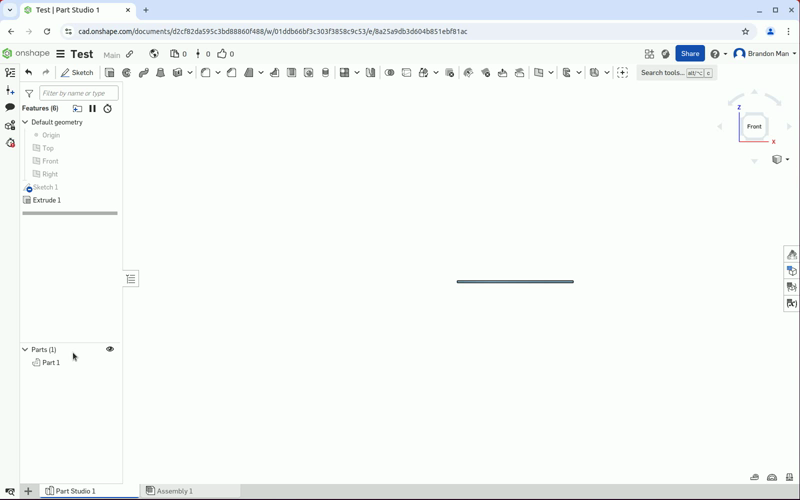
key(shift+p)
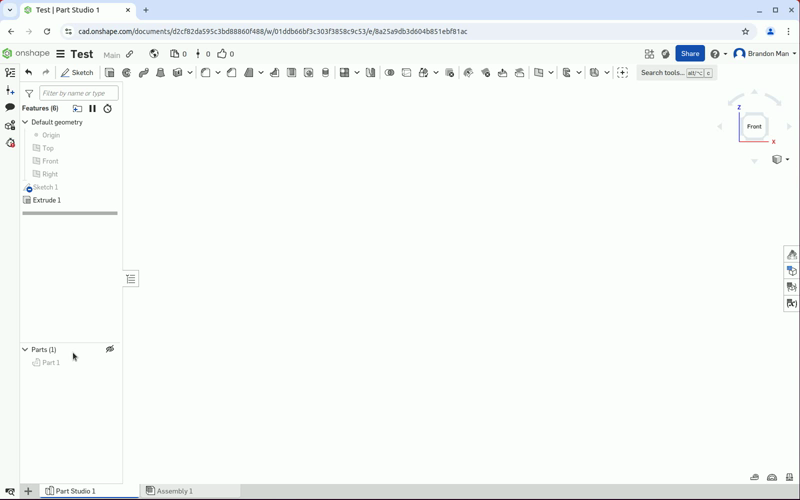
key(space)
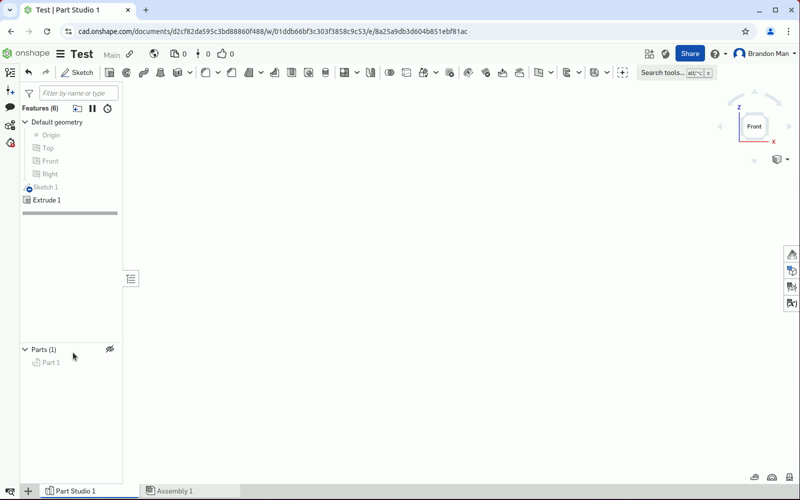
key_down(shift)
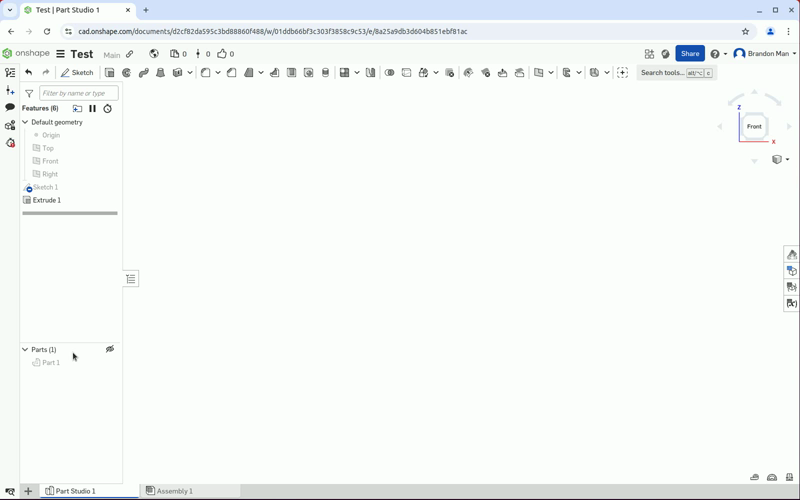
key(left)
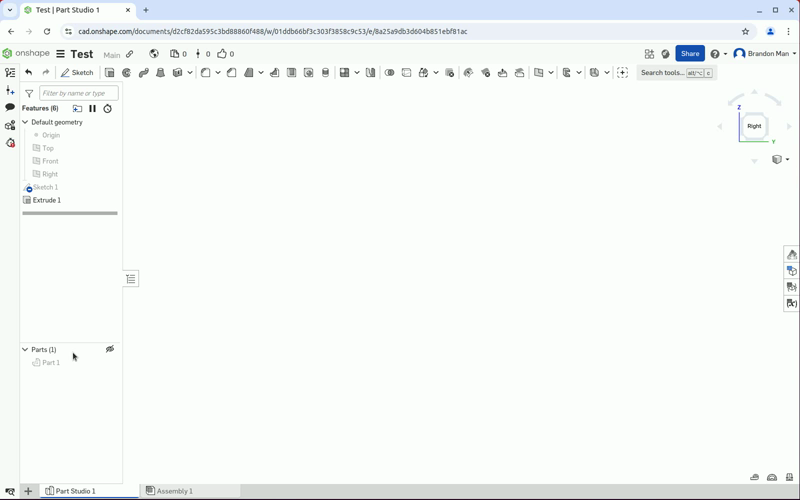
key_up(shift)
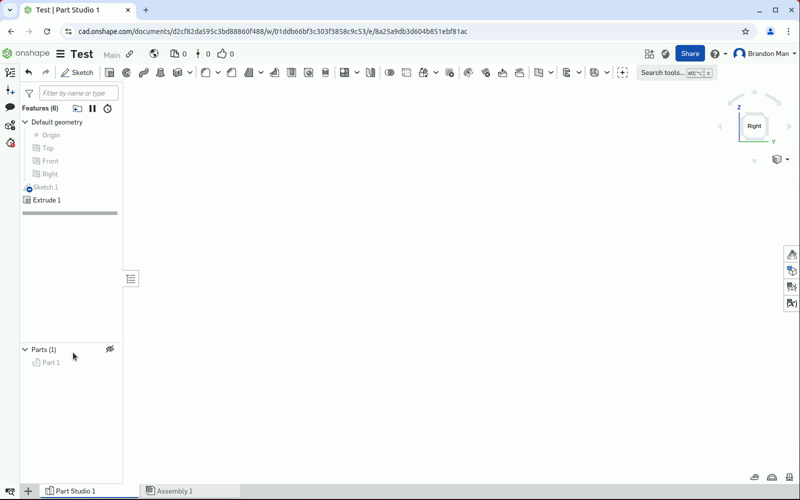
mouse_move(73, 352)
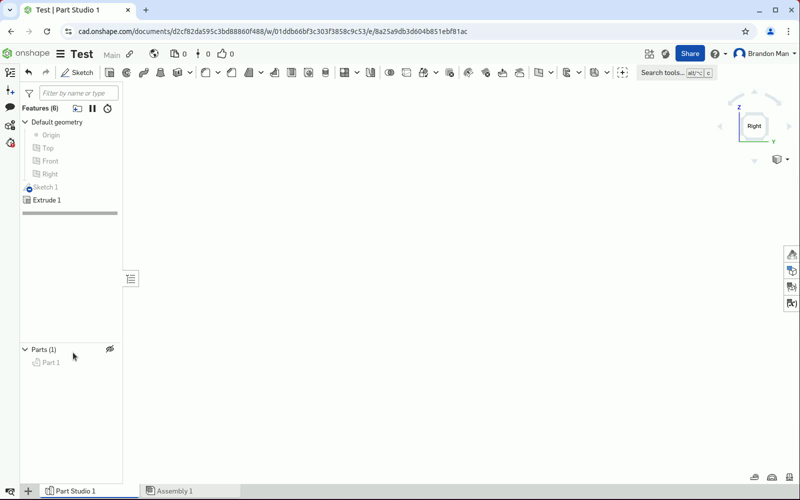
key(shift+y)
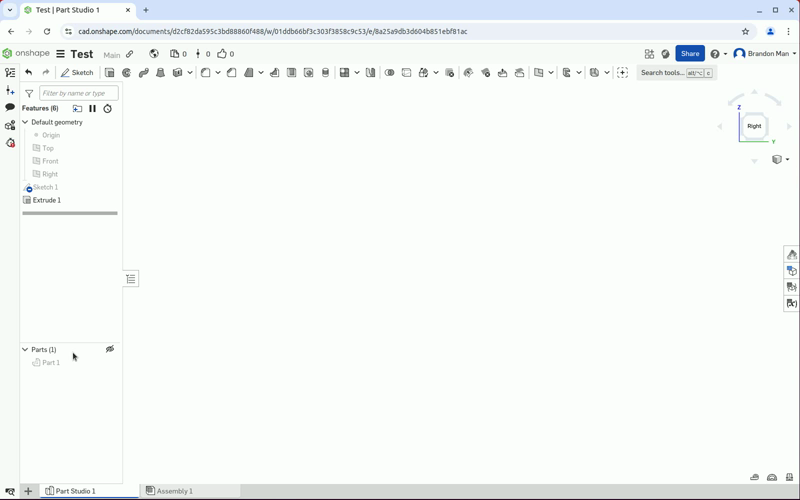
key(shift+s)
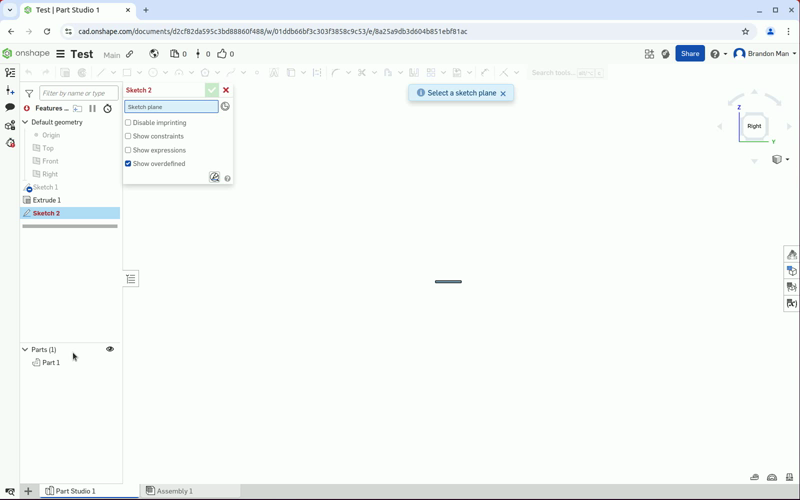
mouse_move(73, 176)
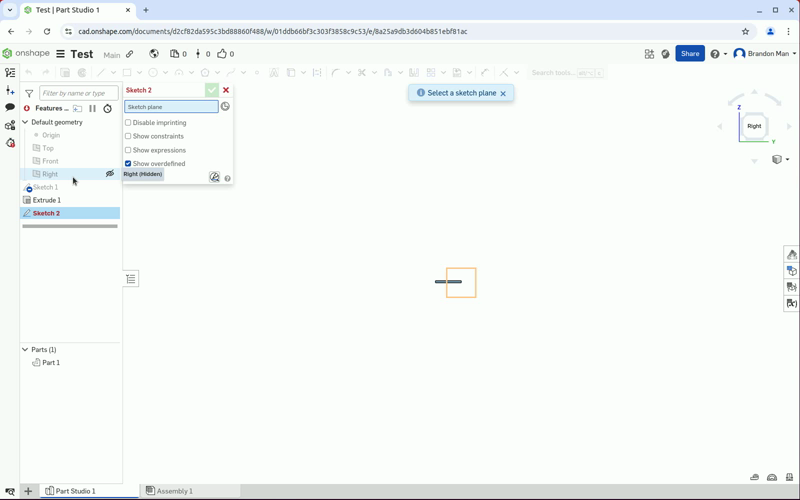
click(73, 176)
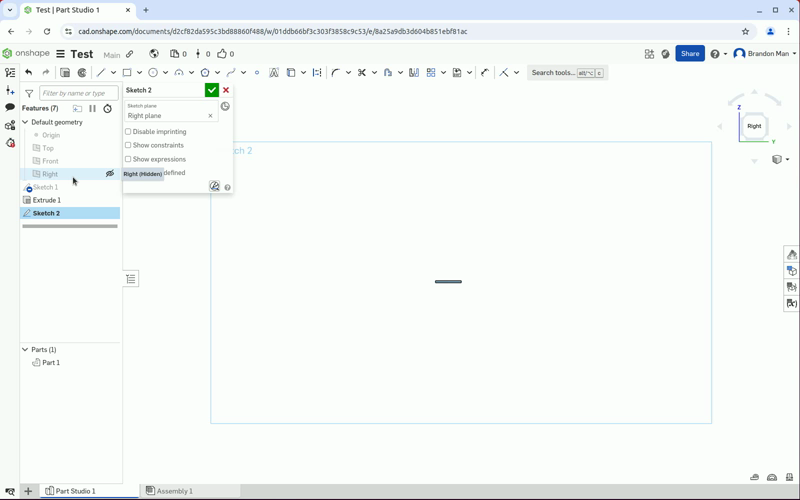
mouse_move(73, 352)
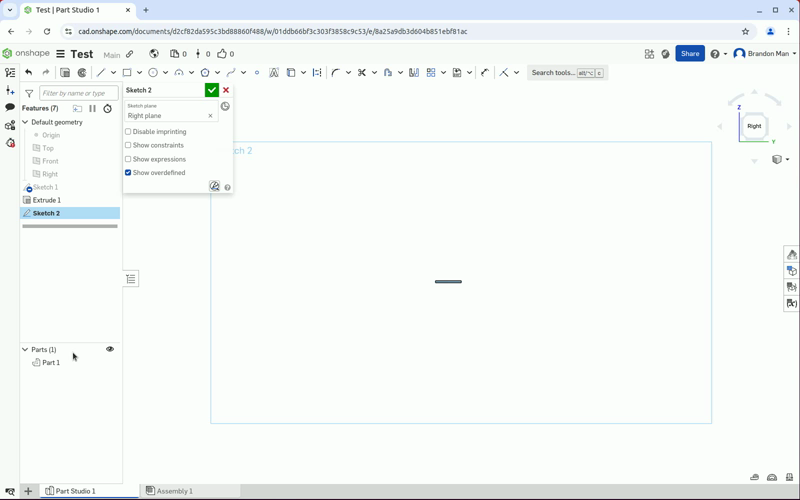
key(y)
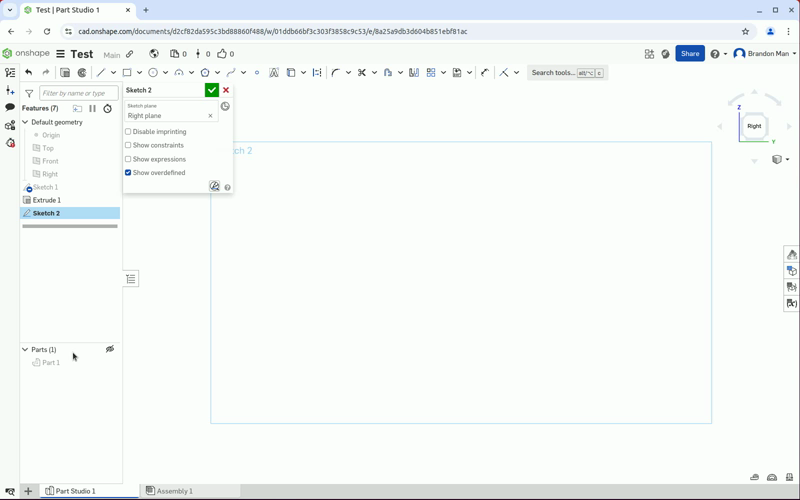
key(l)
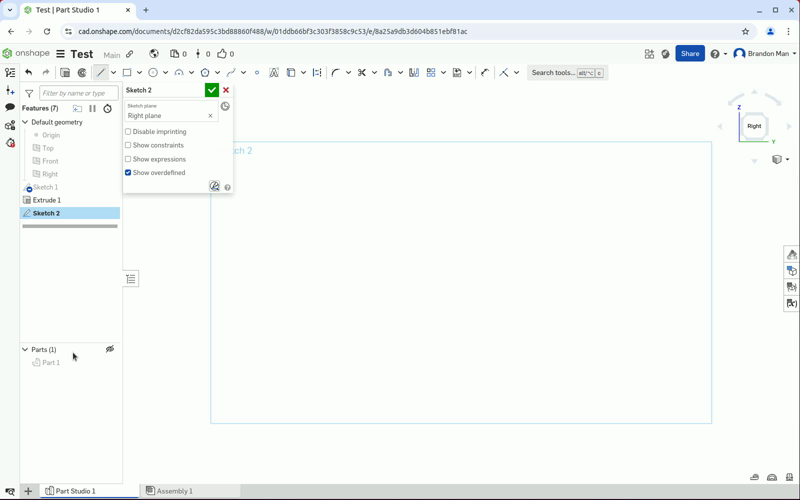
key_down(shift)
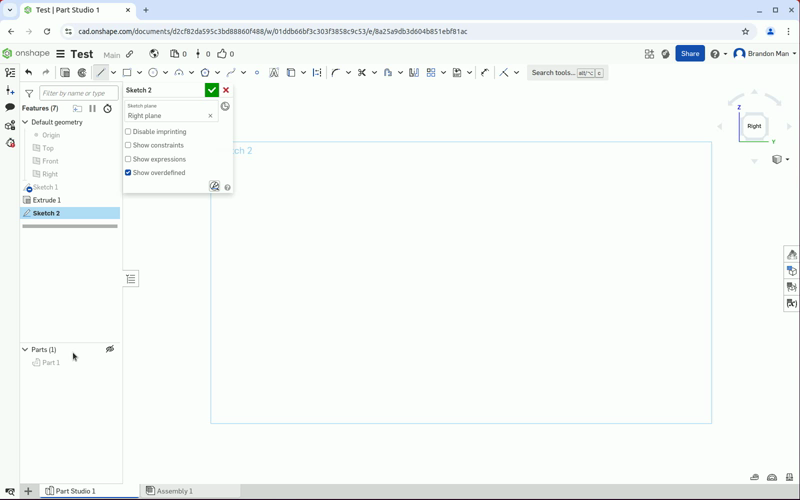
mouse_move(422, 290)
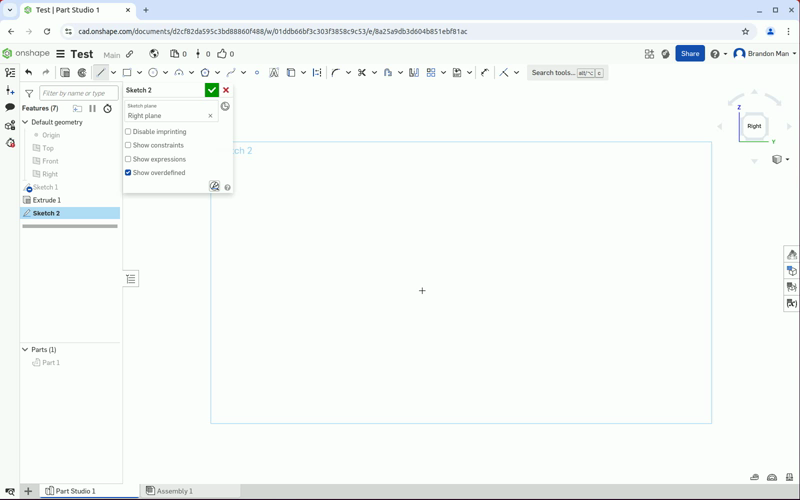
click(422, 290)
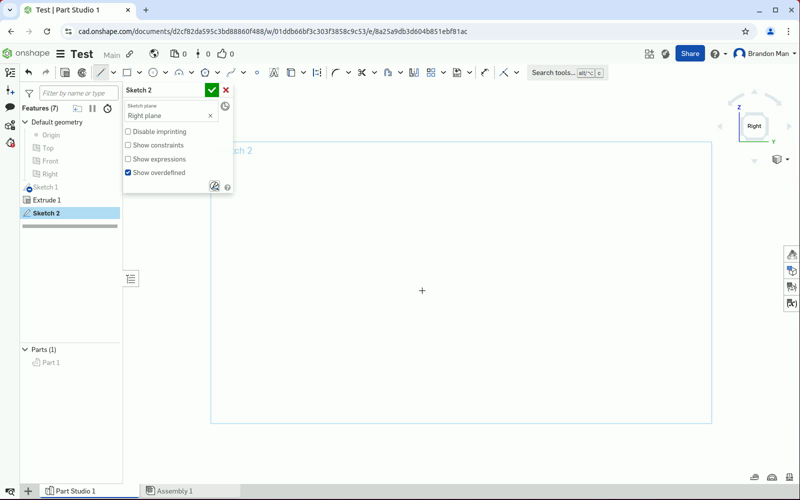
key_up(shift)
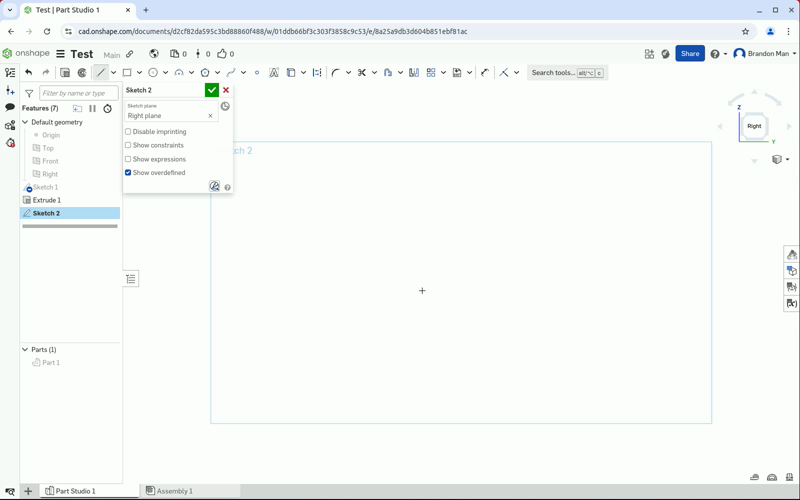
key_down(shift)
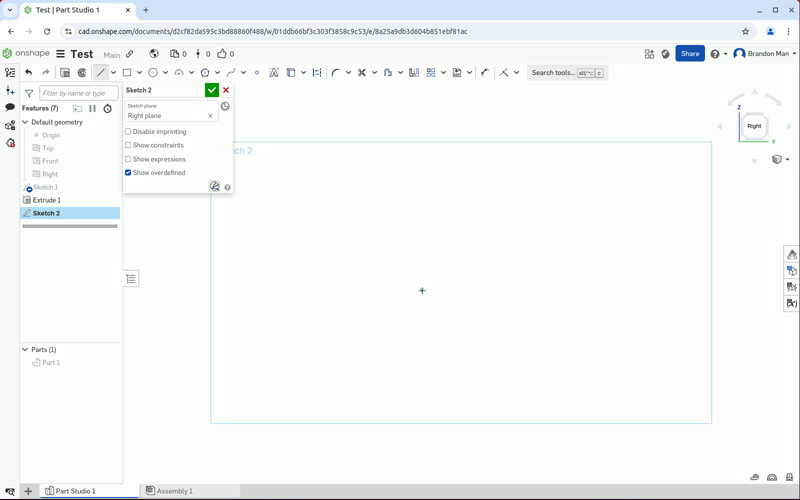
mouse_move(452, 290)
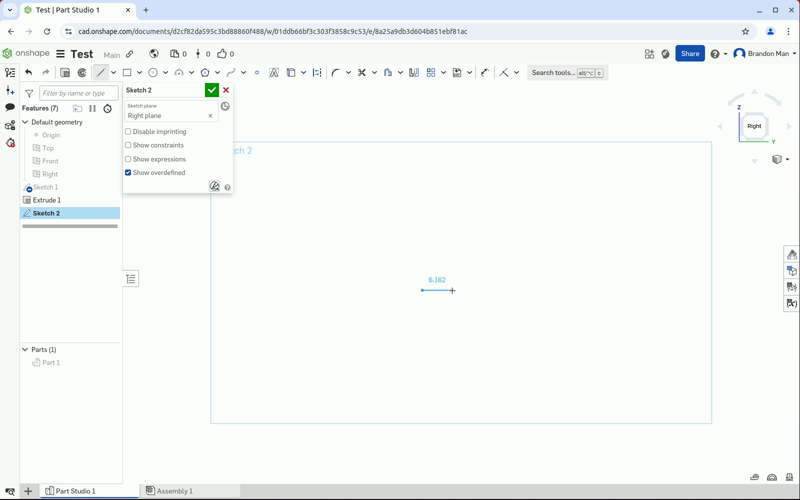
mouse_move(422, 290)
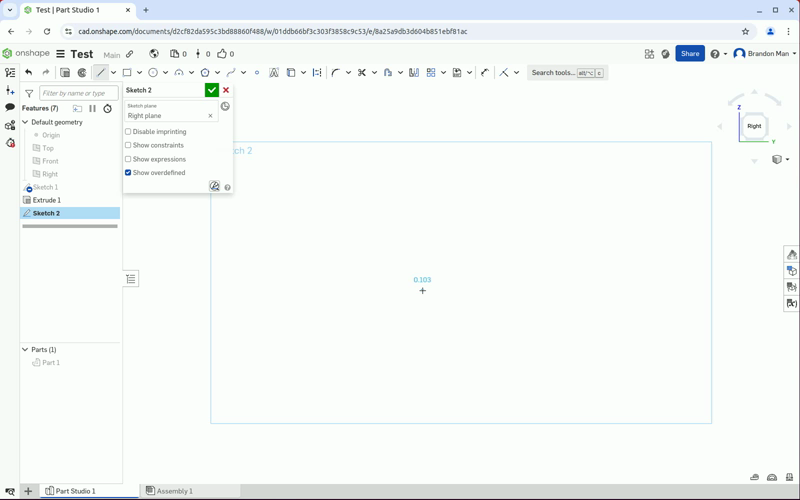
scroll(6)
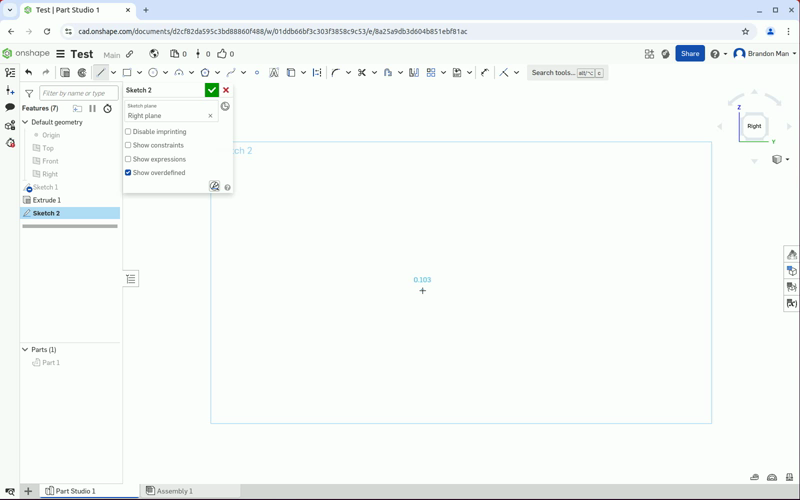
scroll(6)
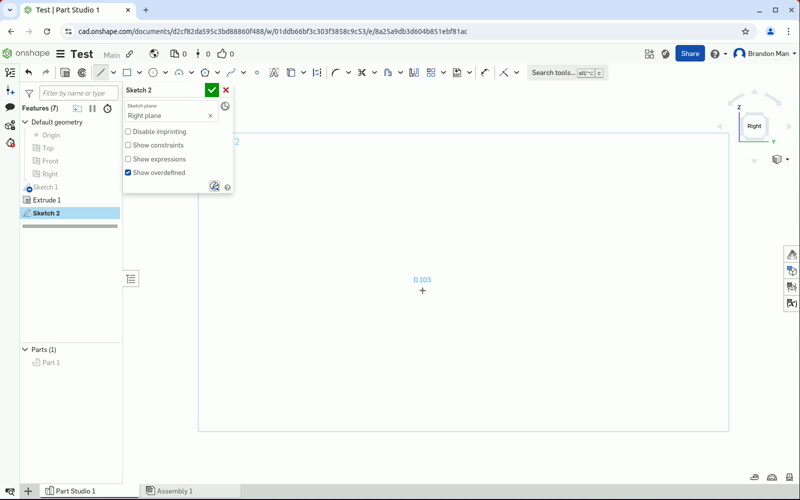
scroll(6)
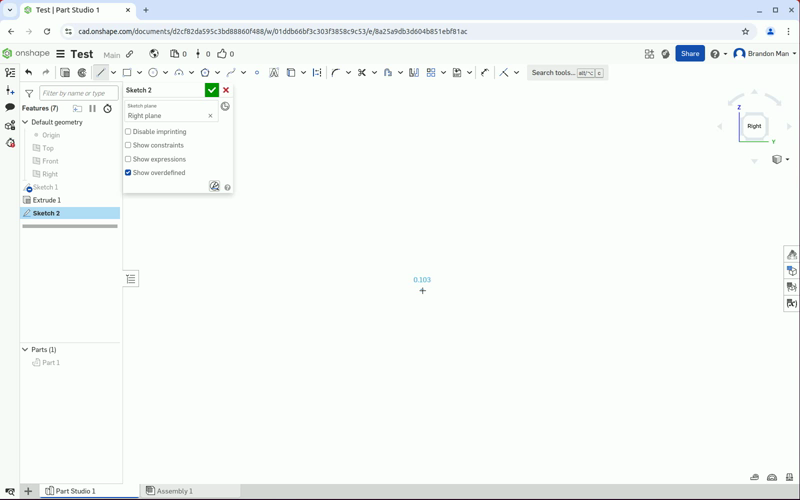
scroll(6)
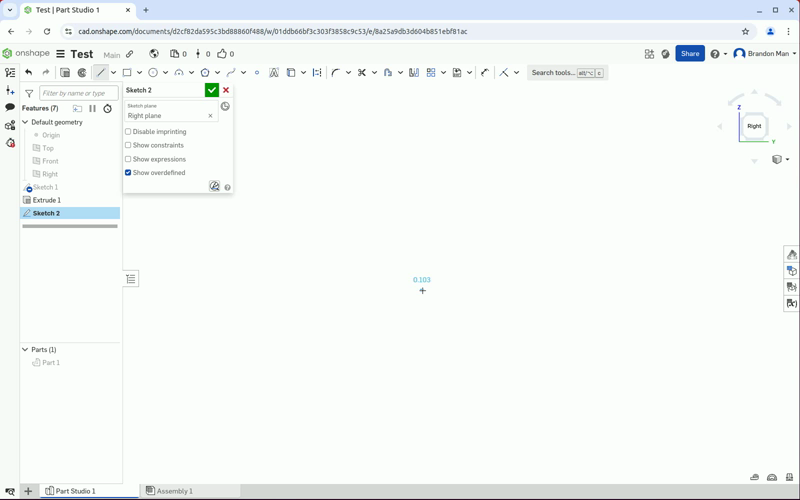
scroll(6)
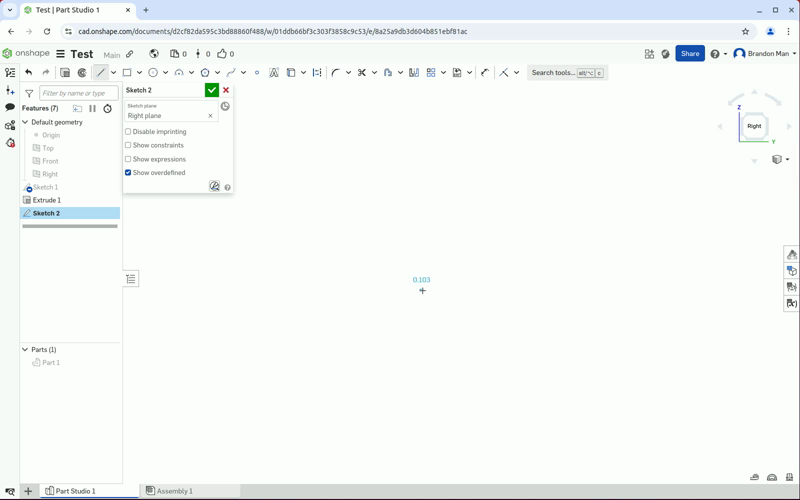
scroll(6)
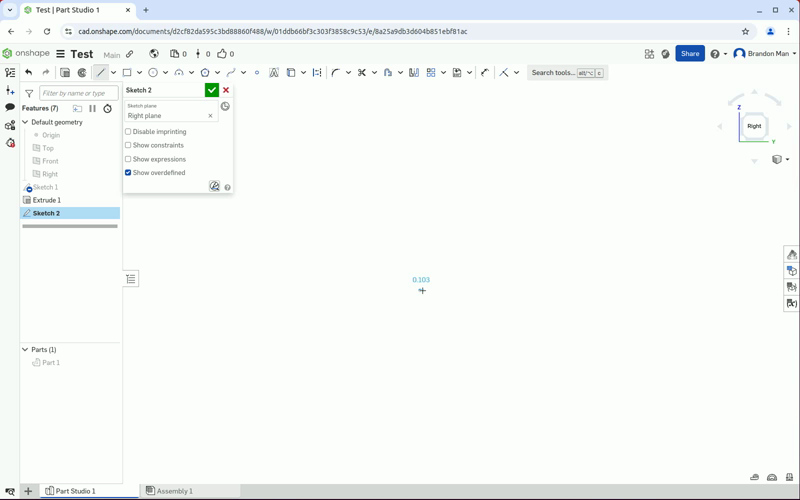
scroll(6)
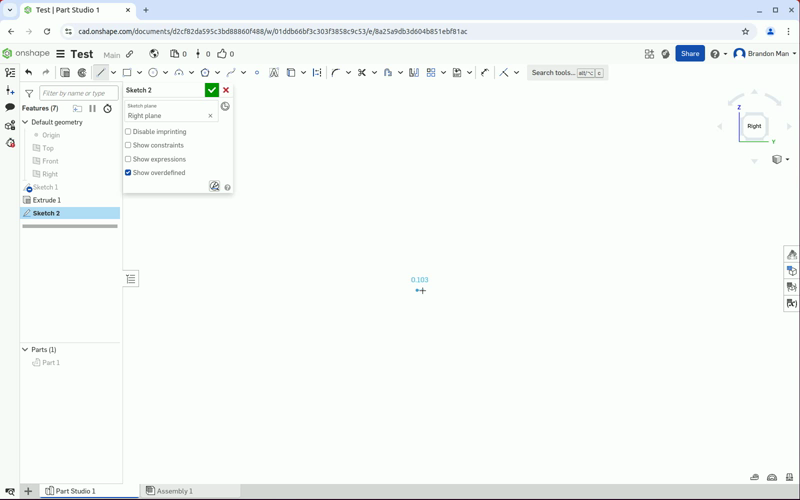
click(422, 290)
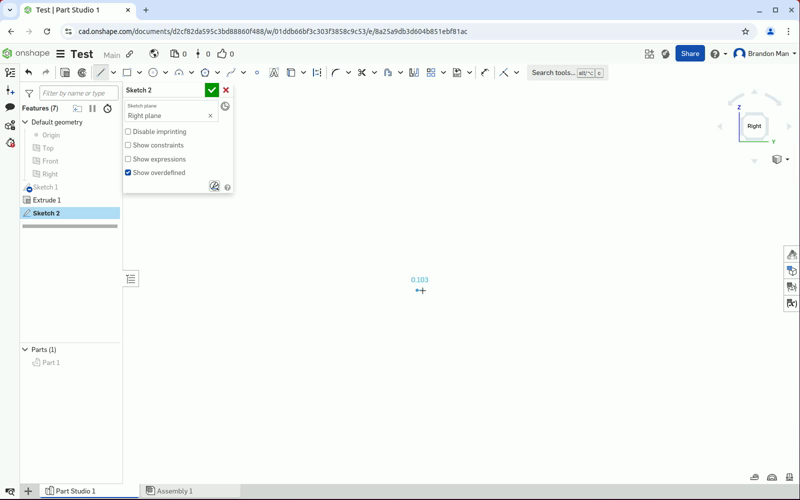
scroll(-6)
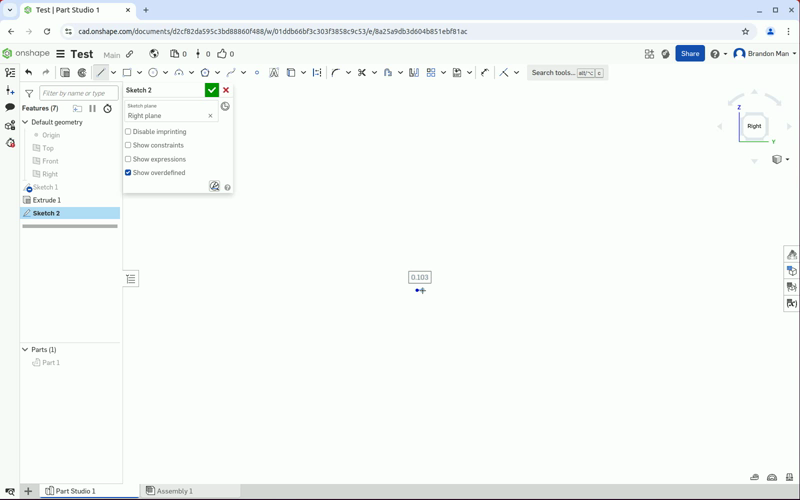
scroll(-6)
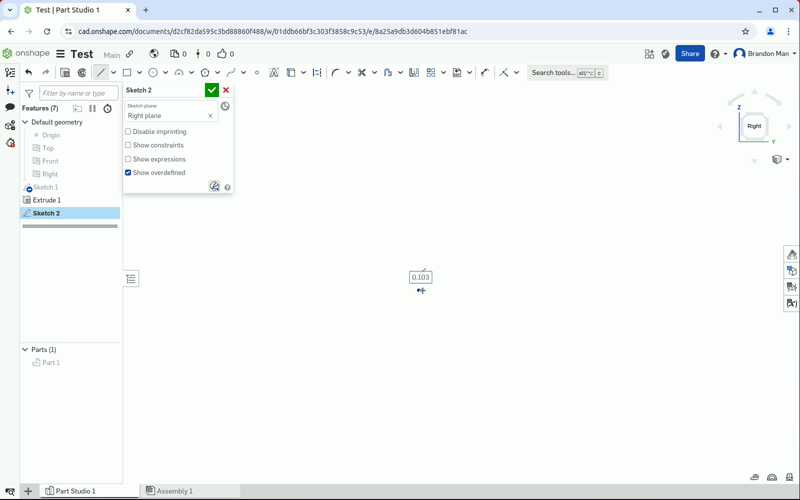
scroll(-6)
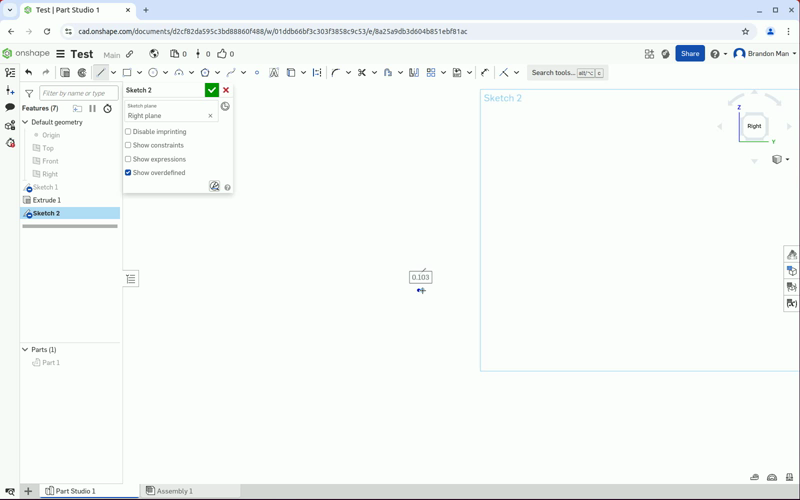
scroll(-6)
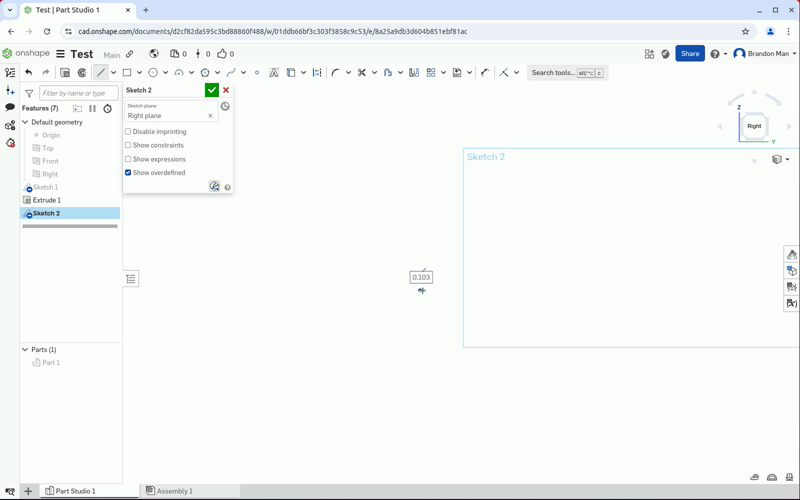
scroll(-6)
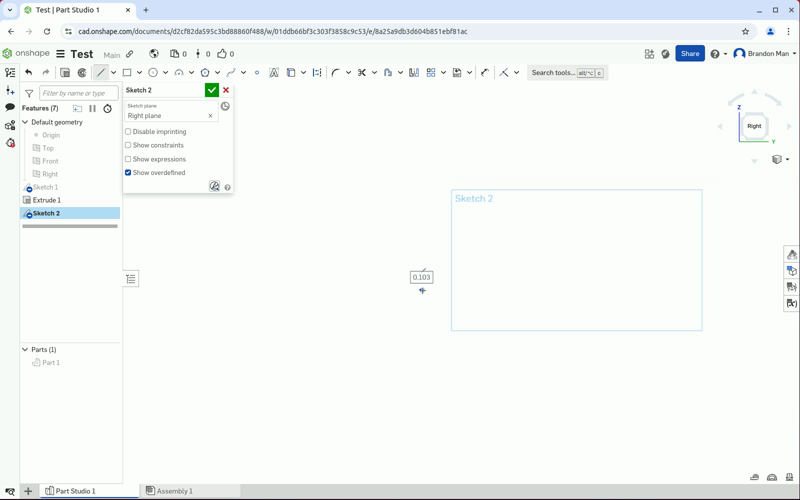
scroll(-6)
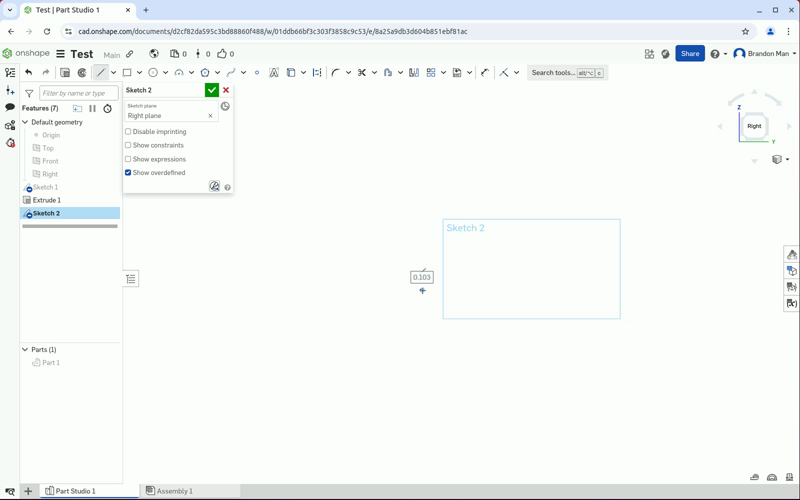
scroll(-6)
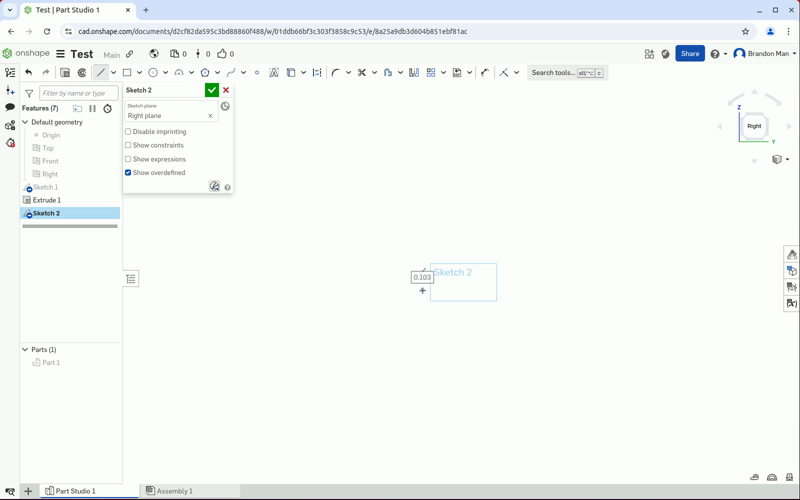
key_up(shift)
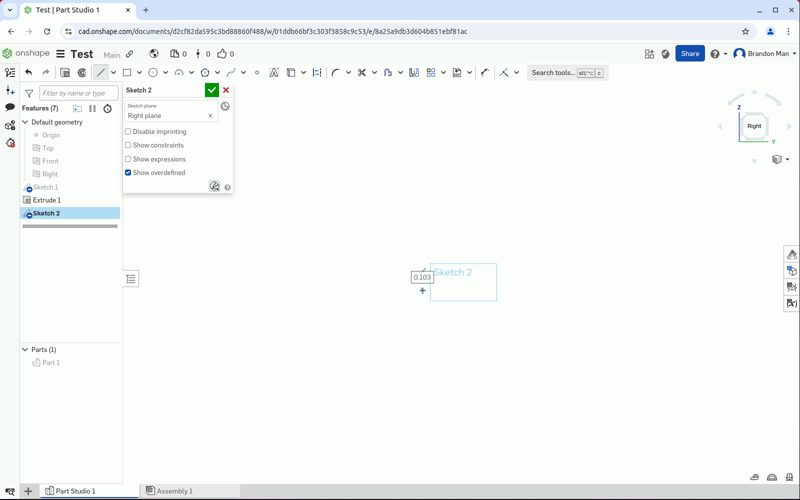
key_down(shift)
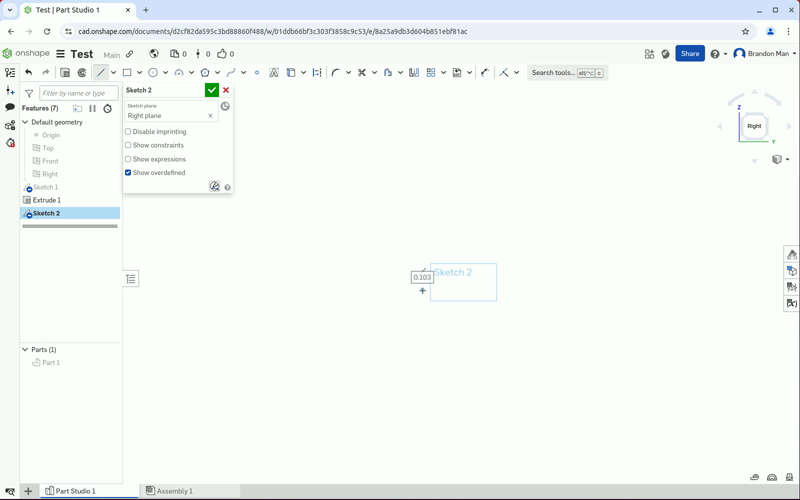
mouse_move(453, 290)
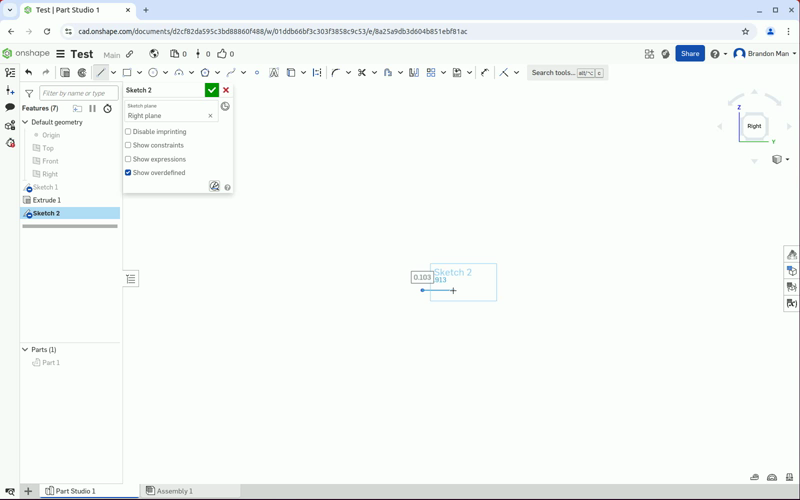
mouse_move(422, 243)
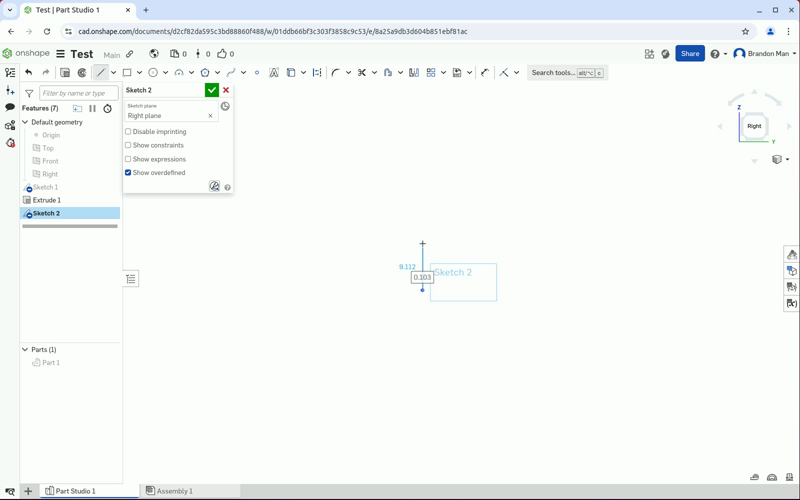
click(422, 243)
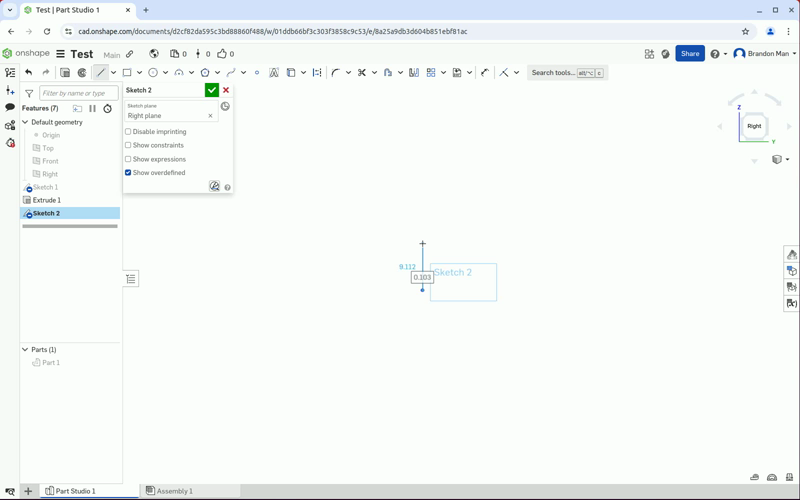
key_up(shift)
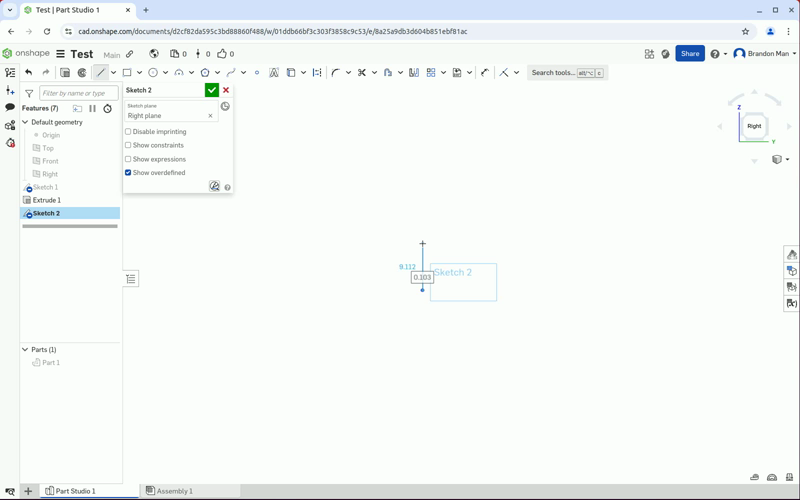
key_down(shift)
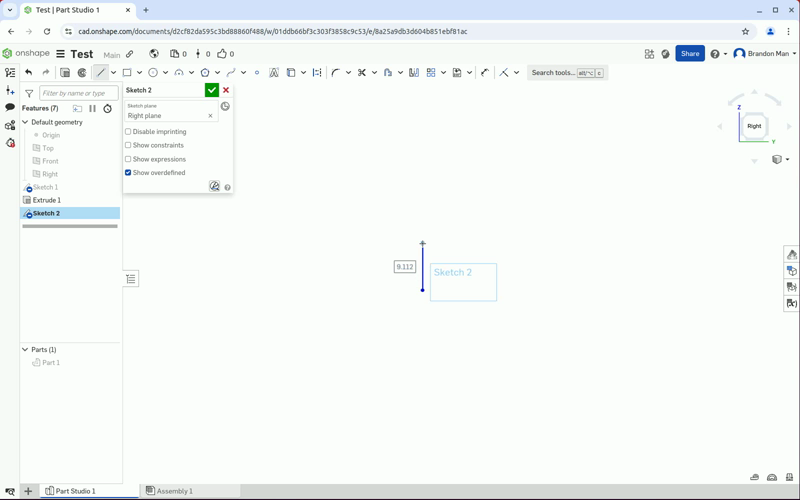
mouse_move(453, 243)
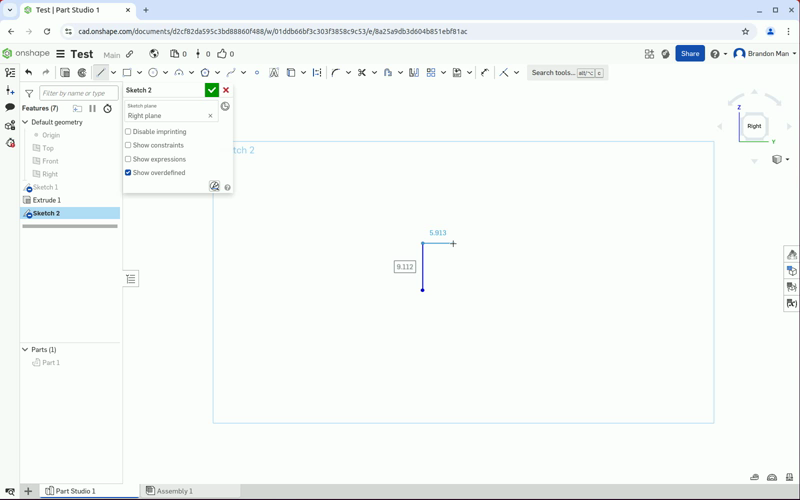
mouse_move(422, 242)
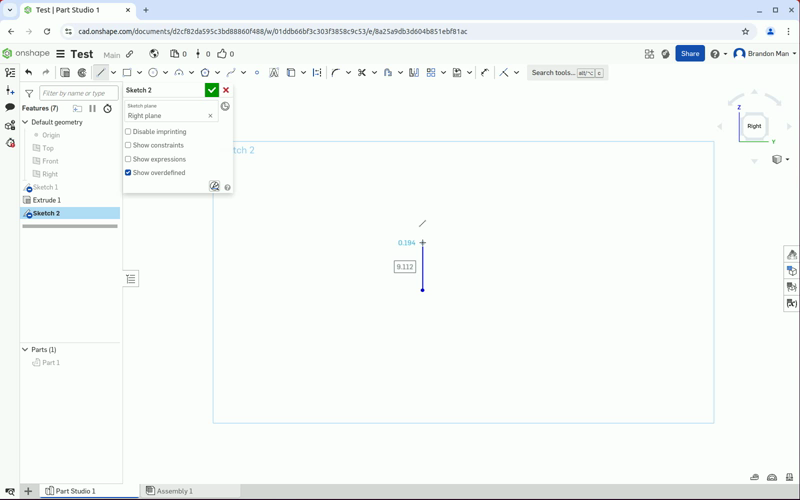
scroll(6)
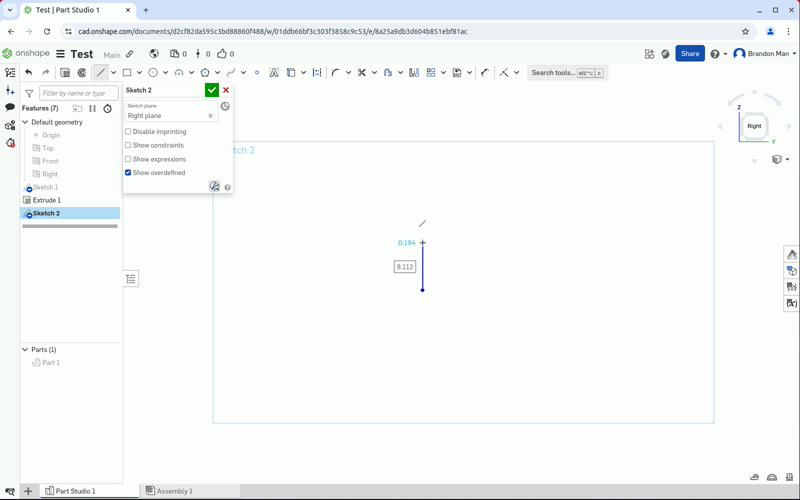
scroll(6)
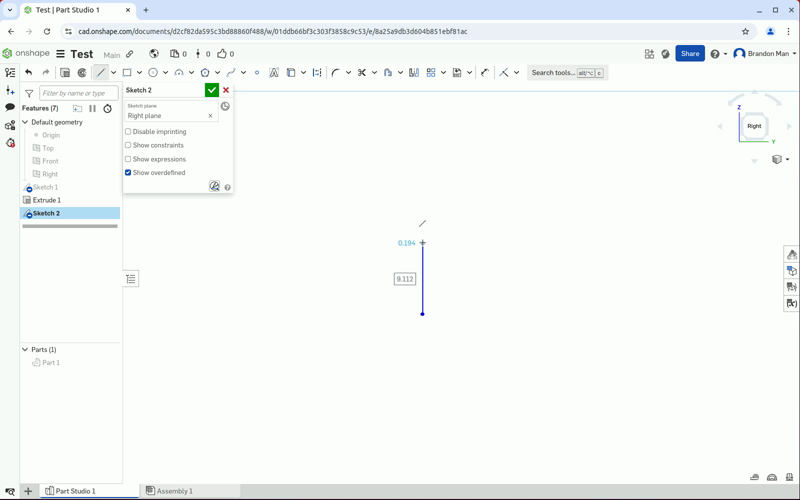
scroll(6)
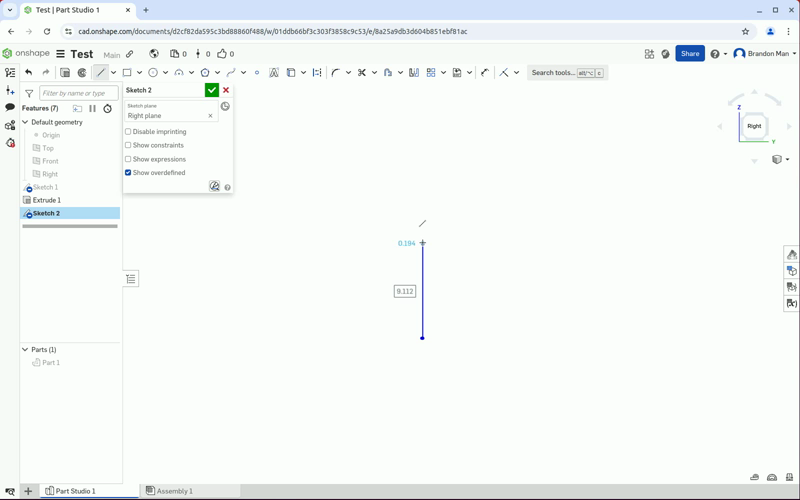
scroll(6)
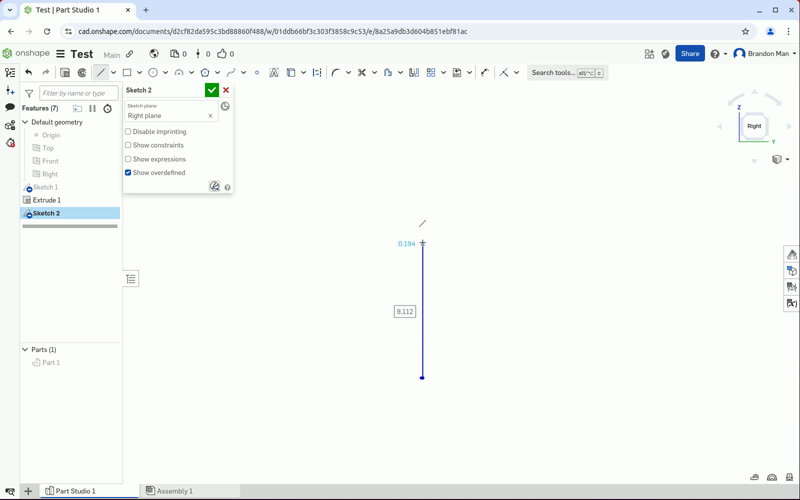
scroll(6)
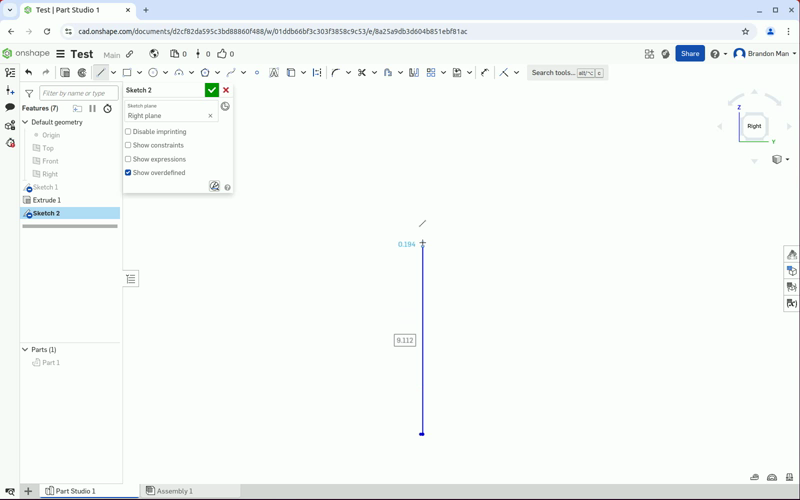
scroll(6)
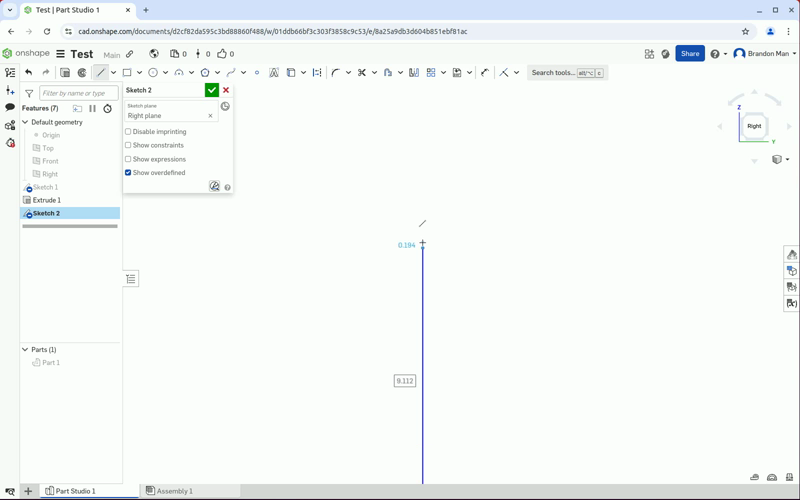
scroll(6)
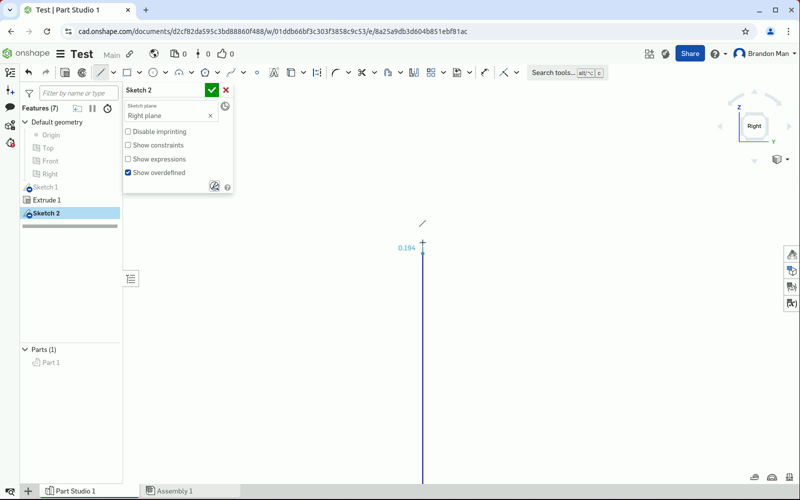
click(422, 242)
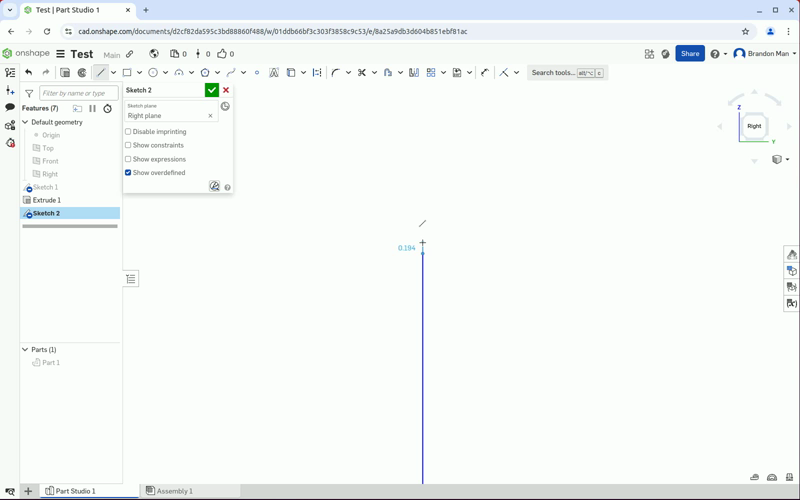
scroll(-6)
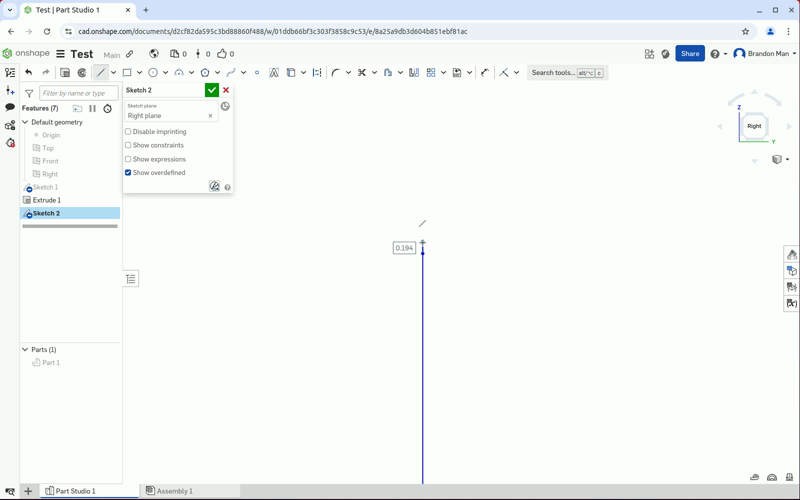
scroll(-6)
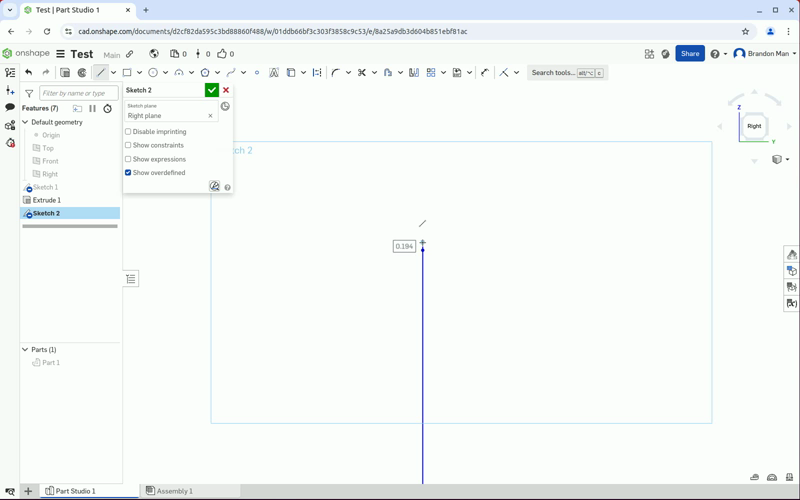
scroll(-6)
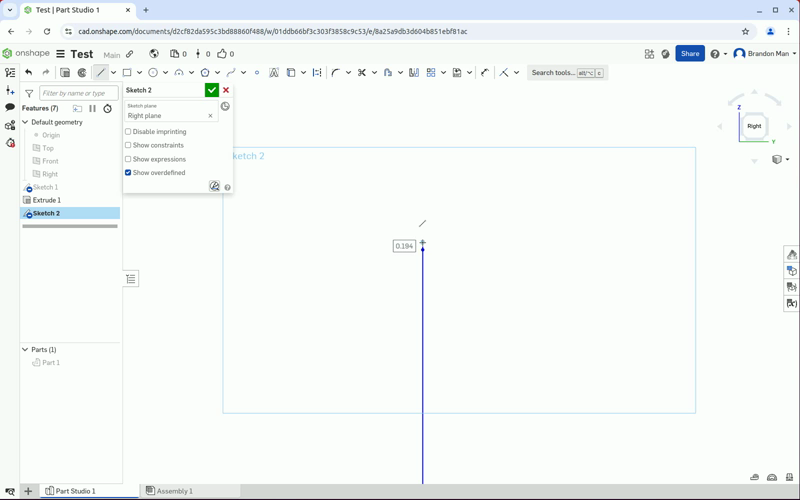
scroll(-6)
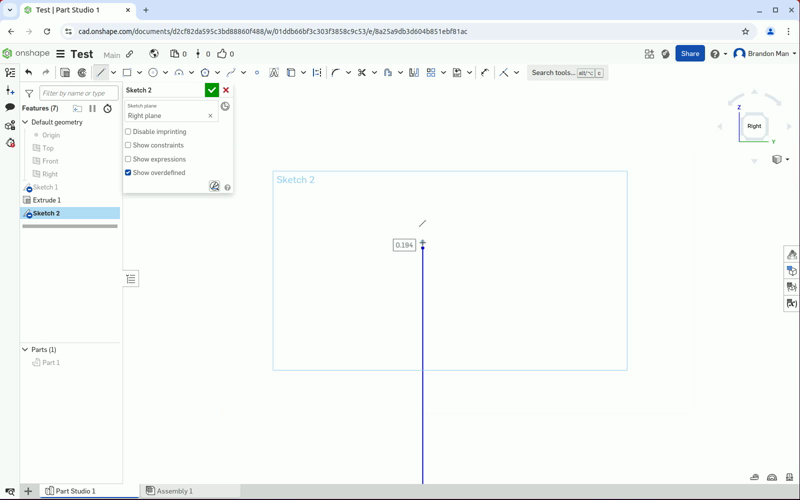
scroll(-6)
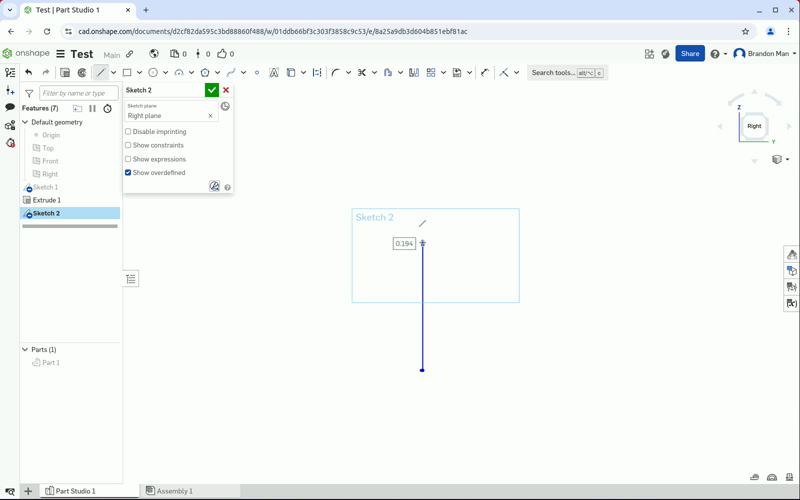
scroll(-6)
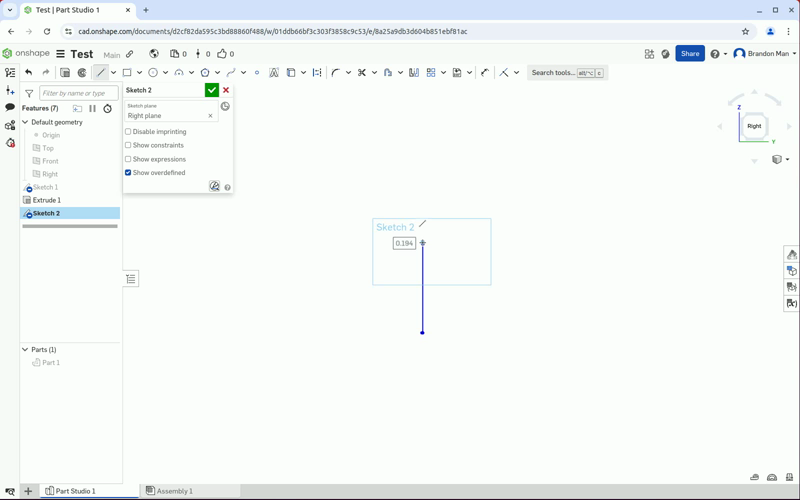
scroll(-6)
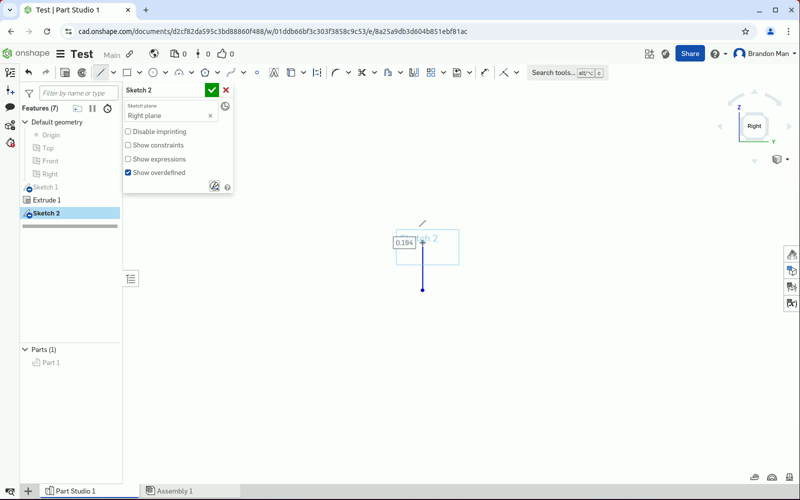
key_up(shift)
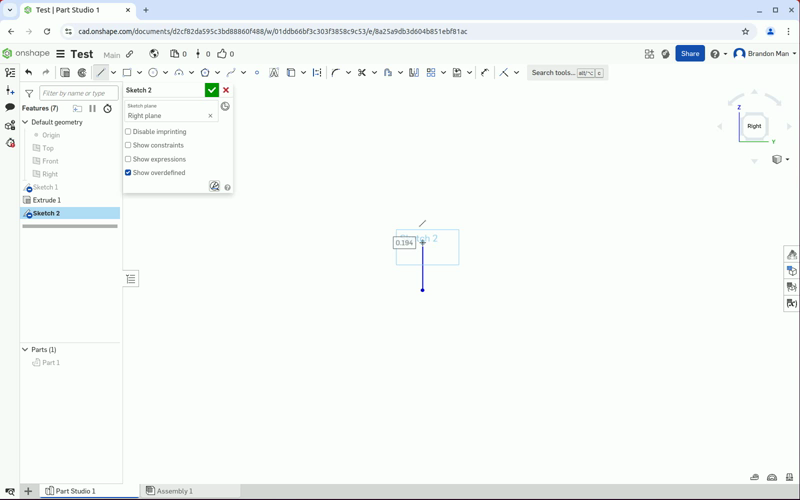
key_down(shift)
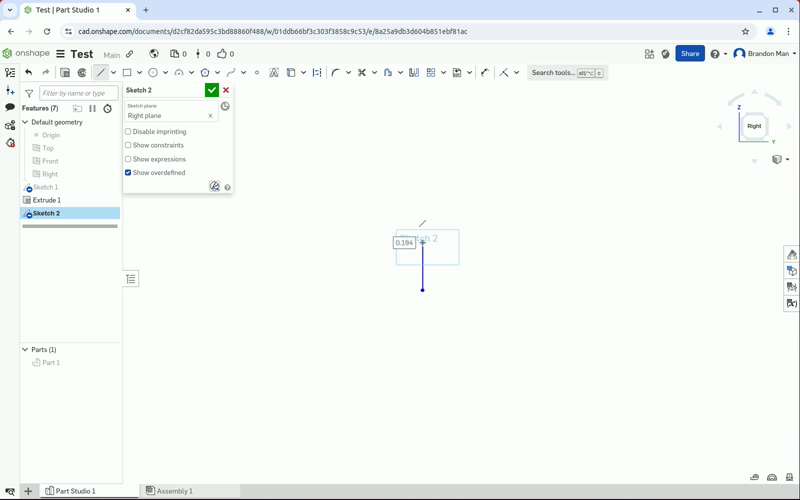
mouse_move(452, 242)
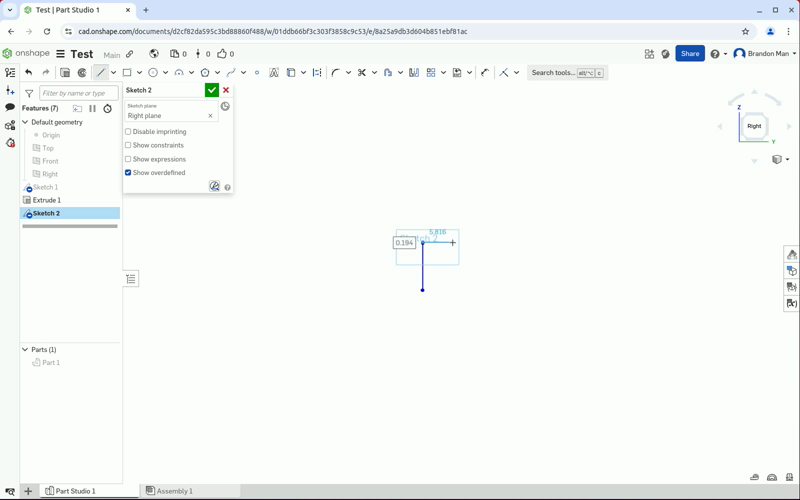
mouse_move(422, 242)
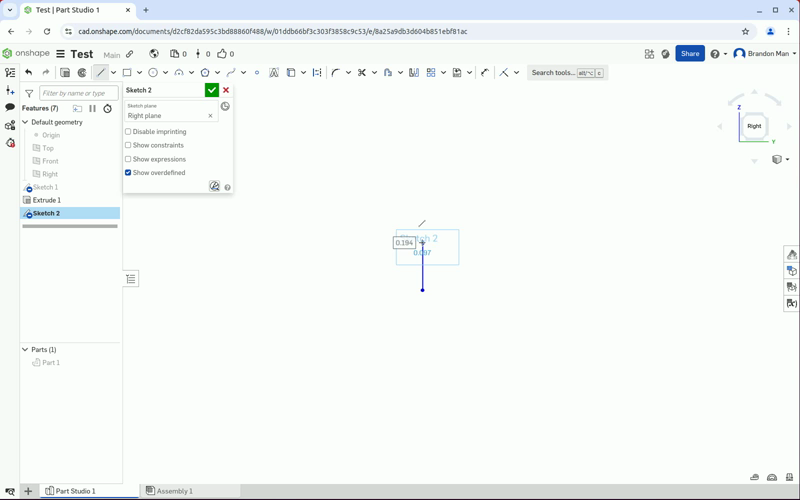
scroll(6)
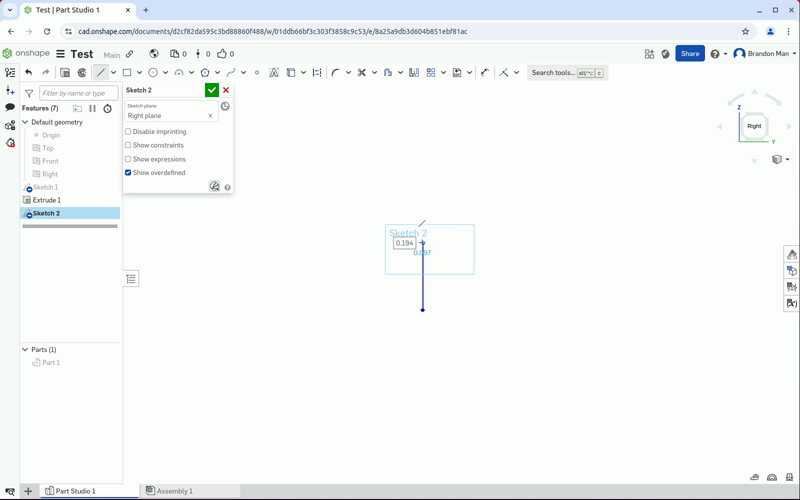
scroll(6)
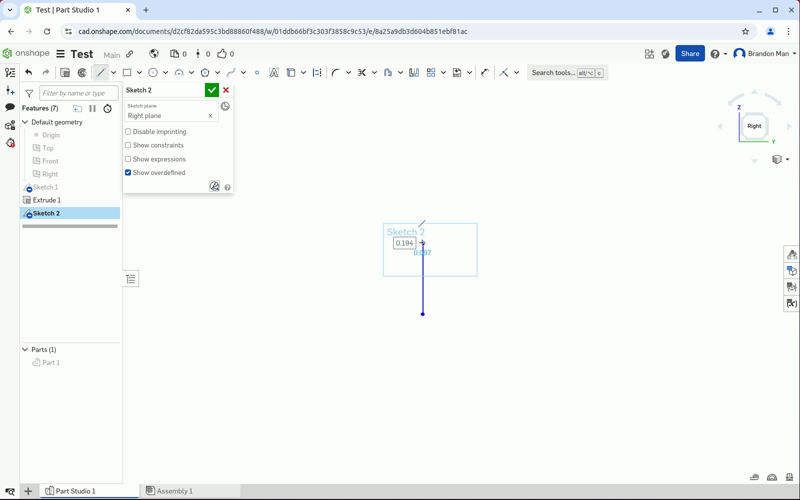
scroll(6)
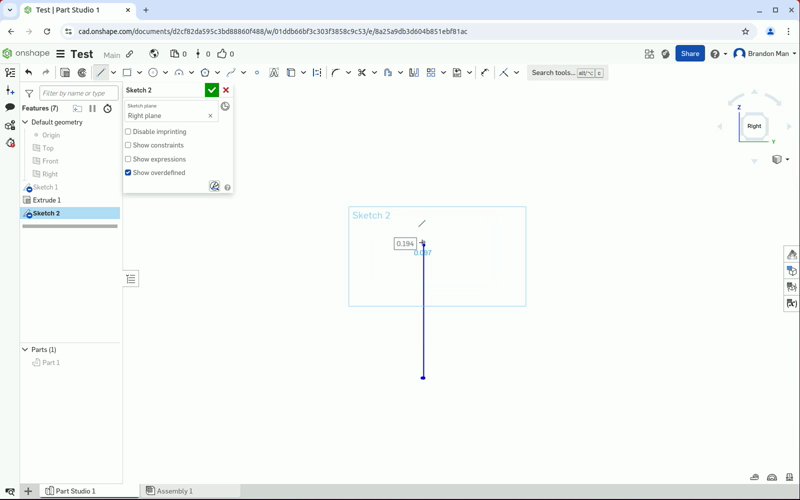
scroll(6)
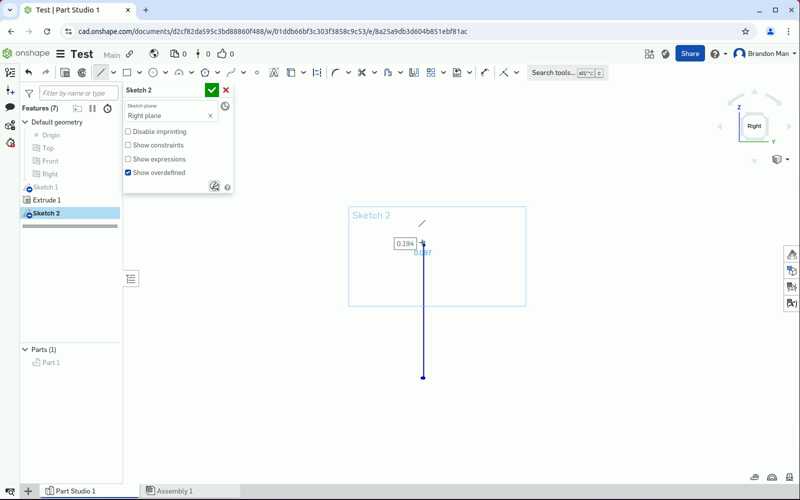
scroll(6)
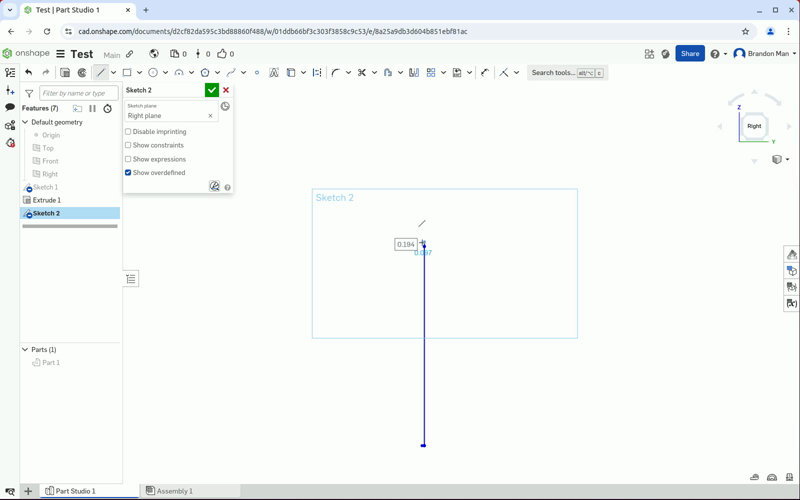
scroll(6)
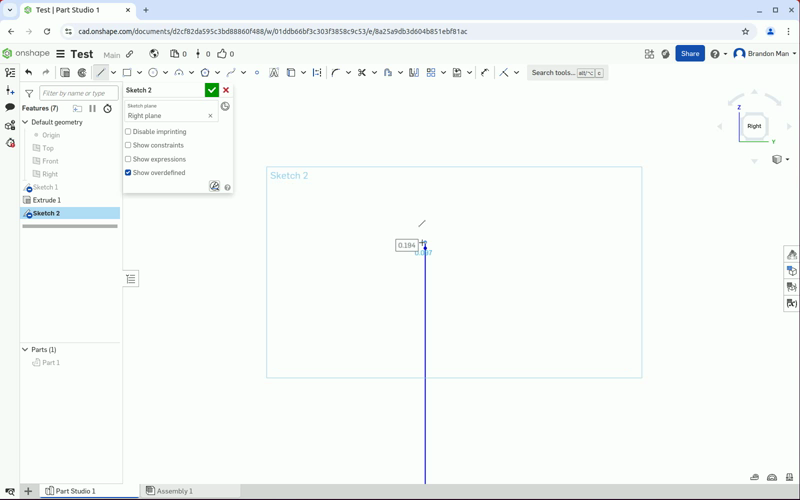
scroll(6)
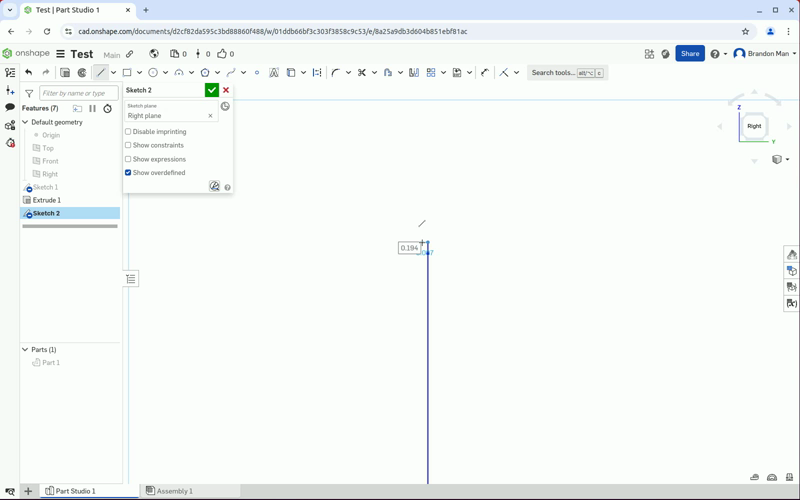
click(422, 242)
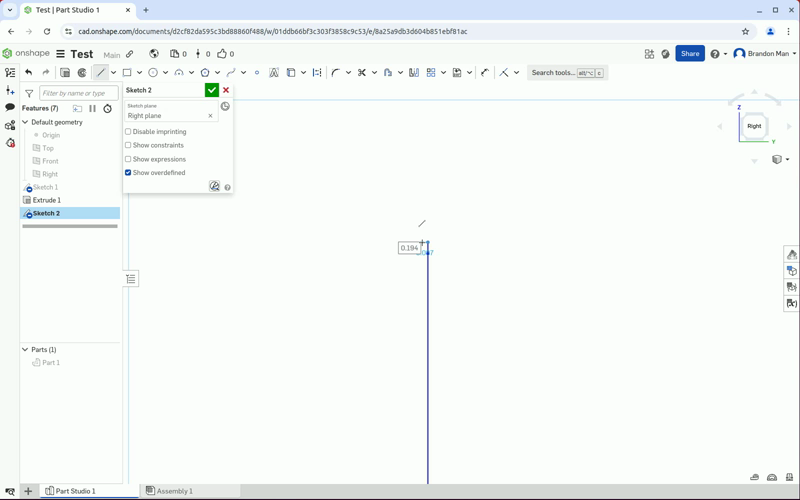
scroll(-6)
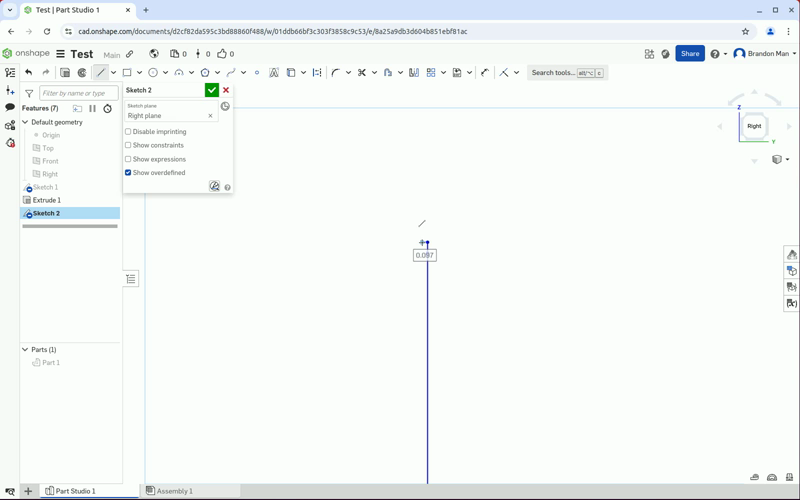
scroll(-6)
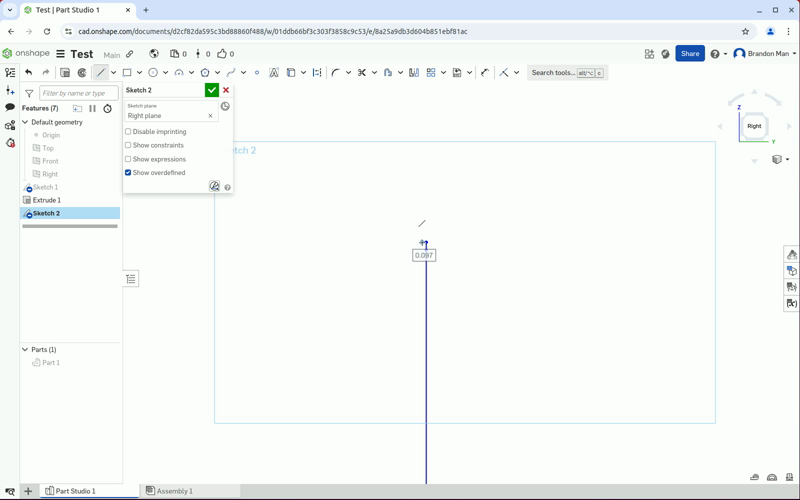
scroll(-6)
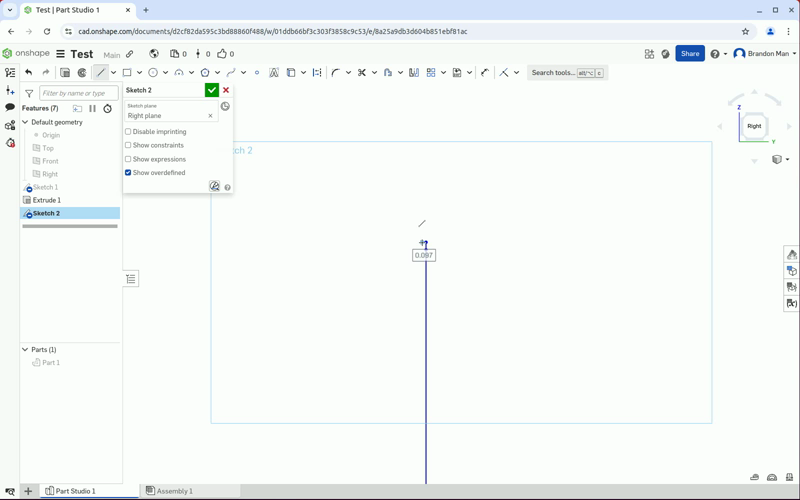
scroll(-6)
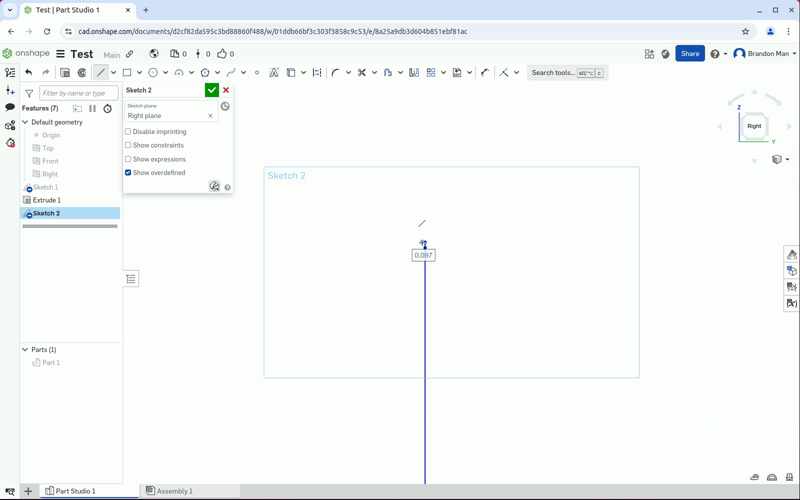
scroll(-6)
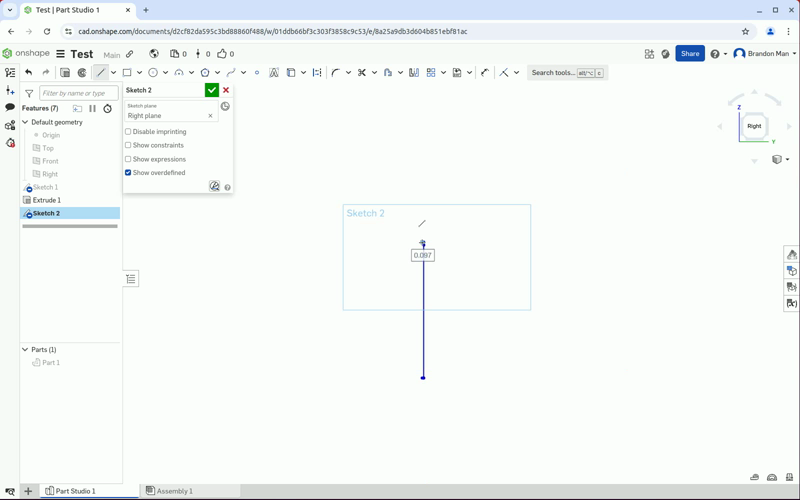
scroll(-6)
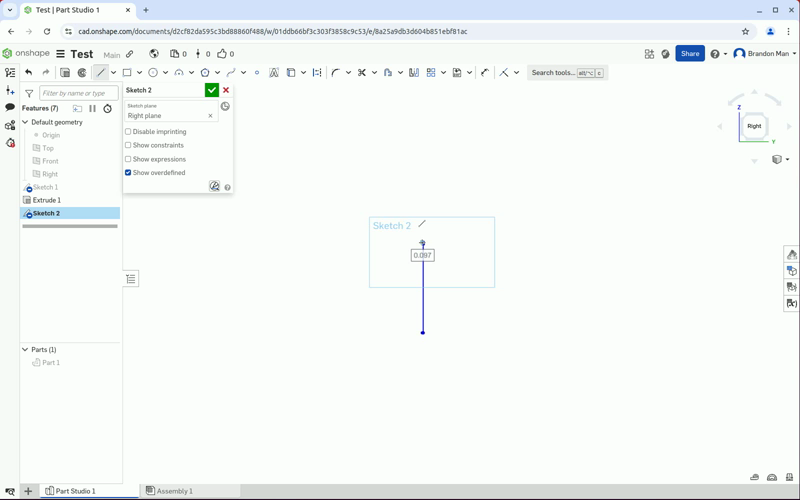
scroll(-6)
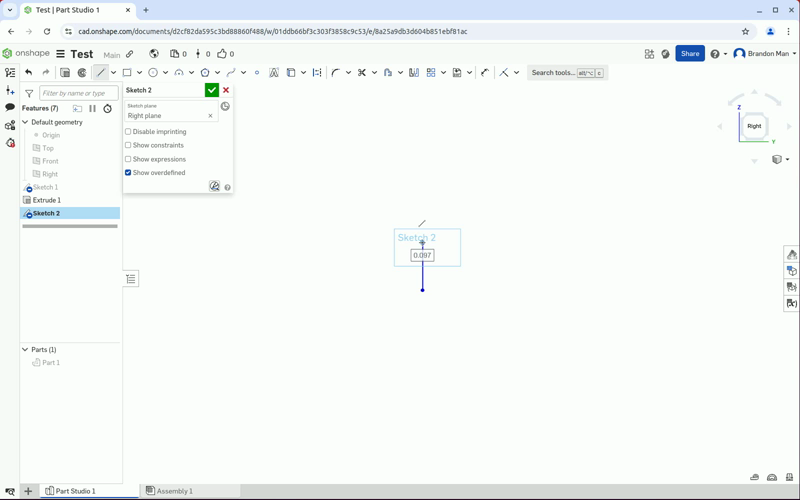
key_up(shift)
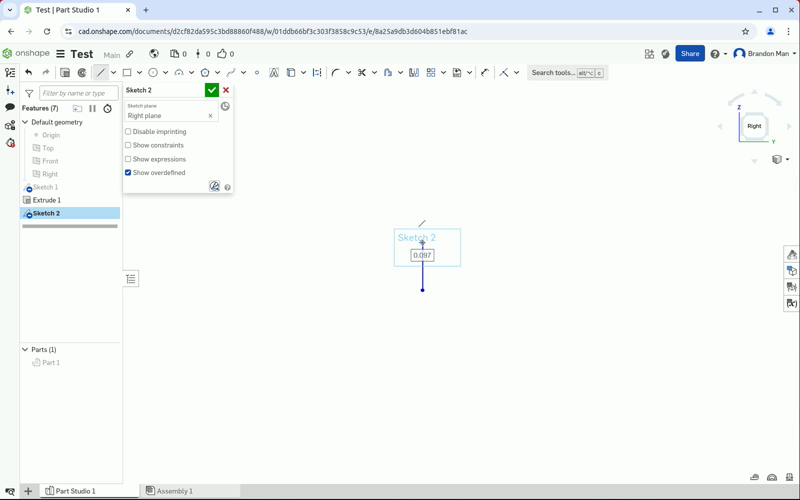
mouse_move(452, 242)
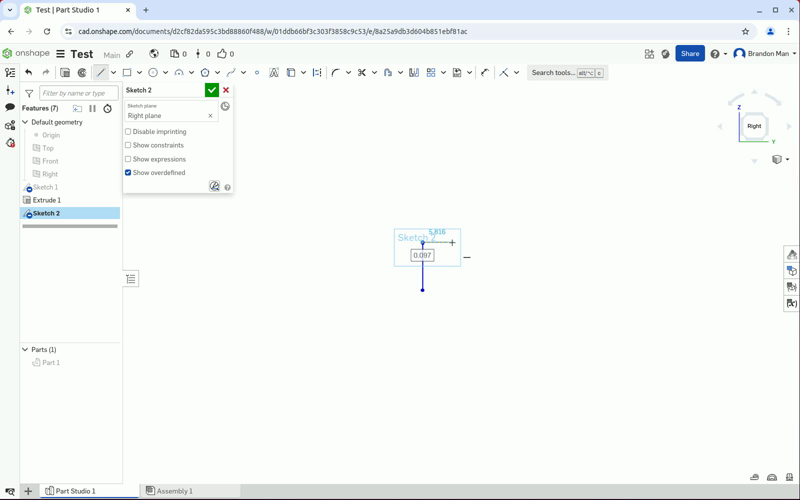
key_down(shift)
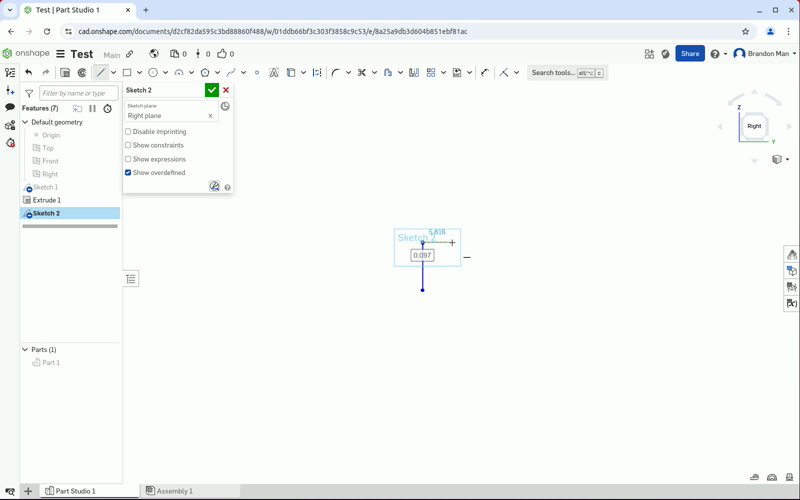
mouse_move(422, 290)
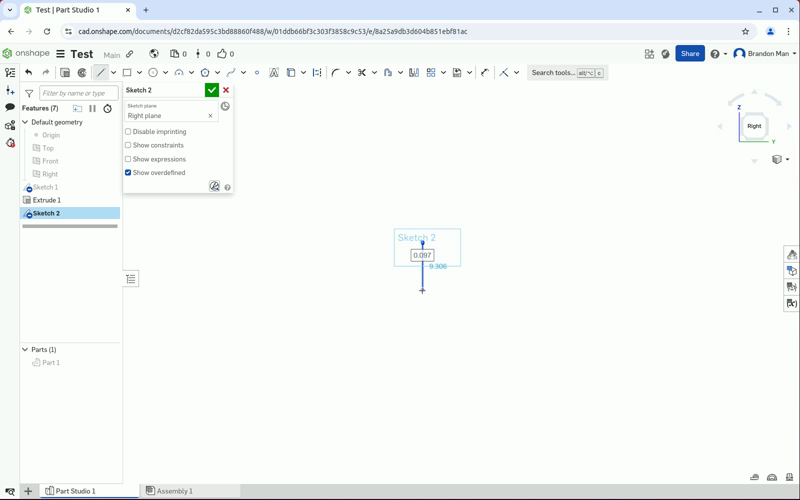
scroll(6)
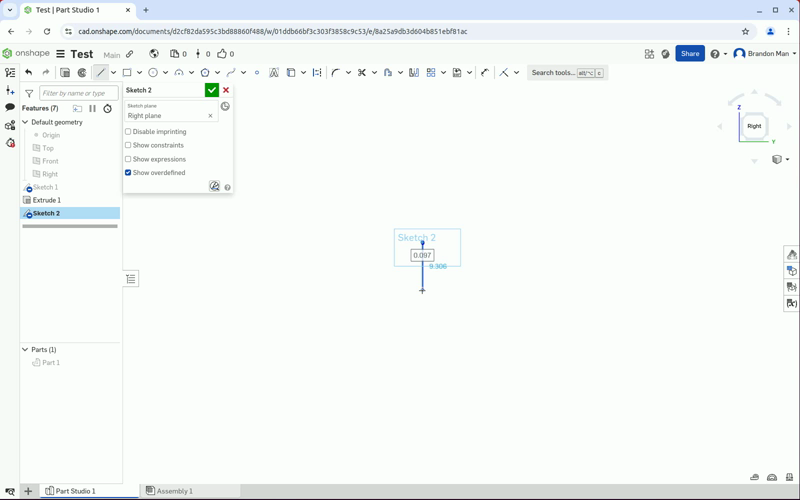
scroll(6)
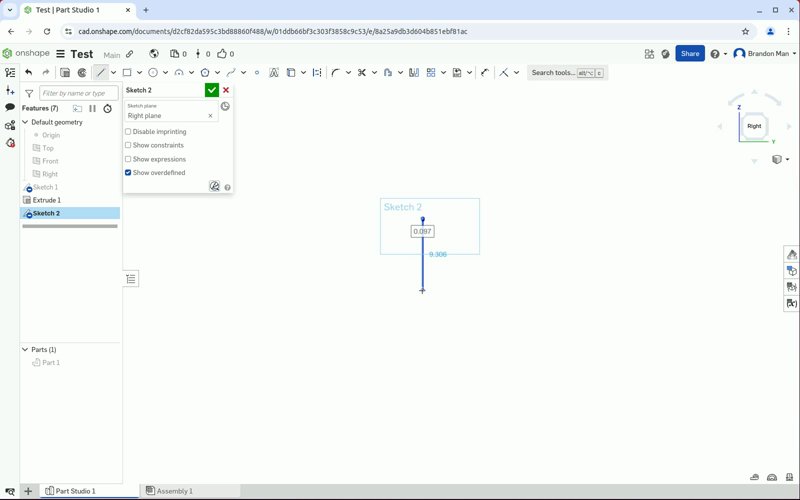
scroll(6)
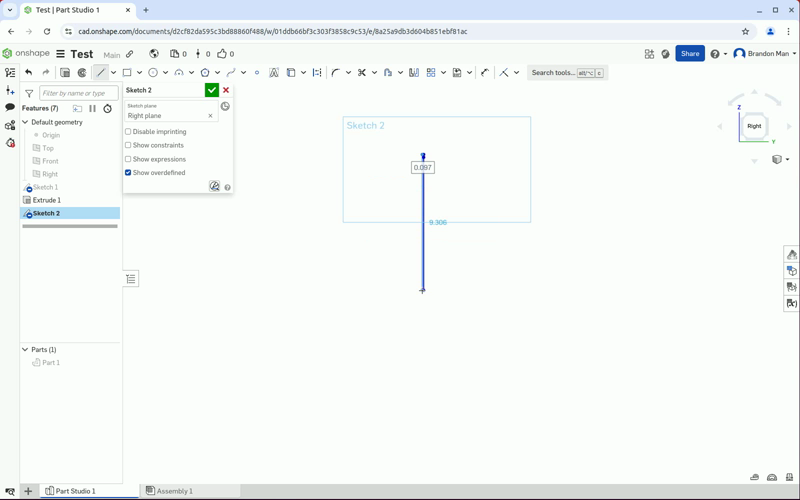
scroll(6)
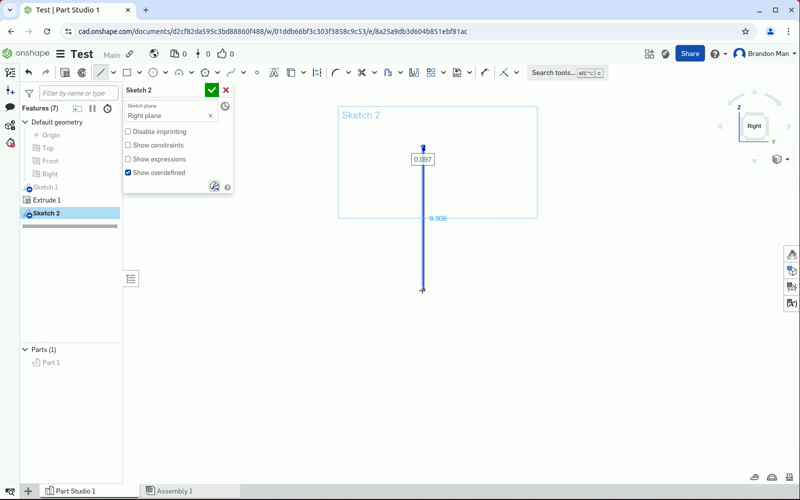
scroll(6)
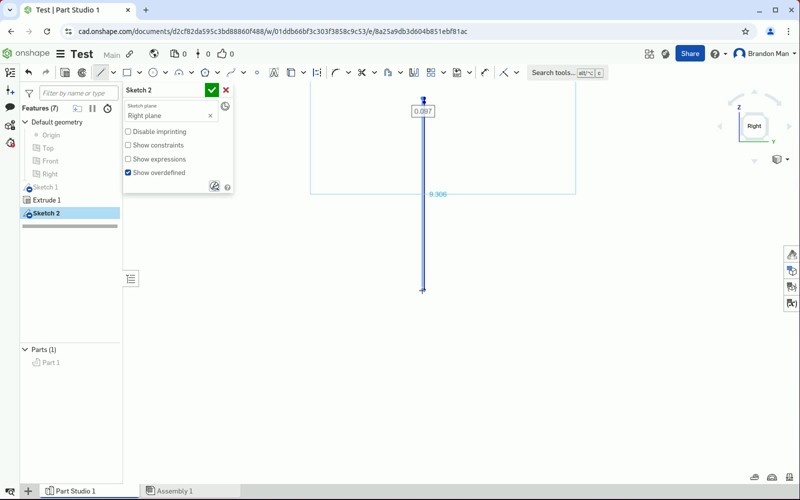
scroll(6)
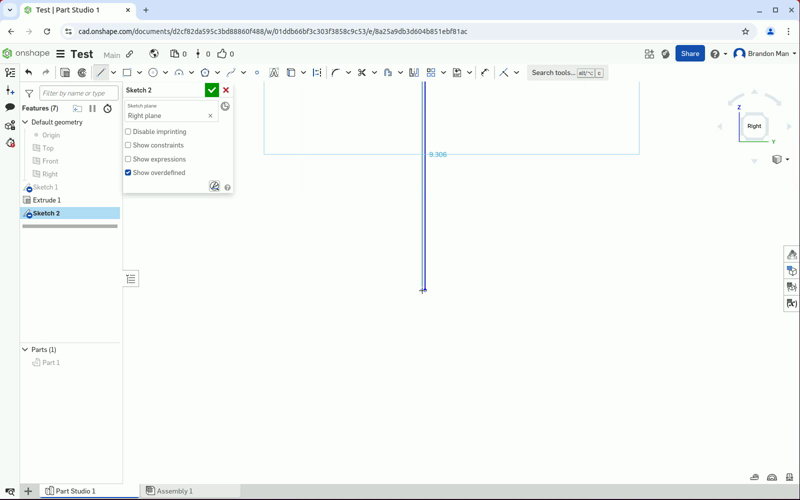
scroll(6)
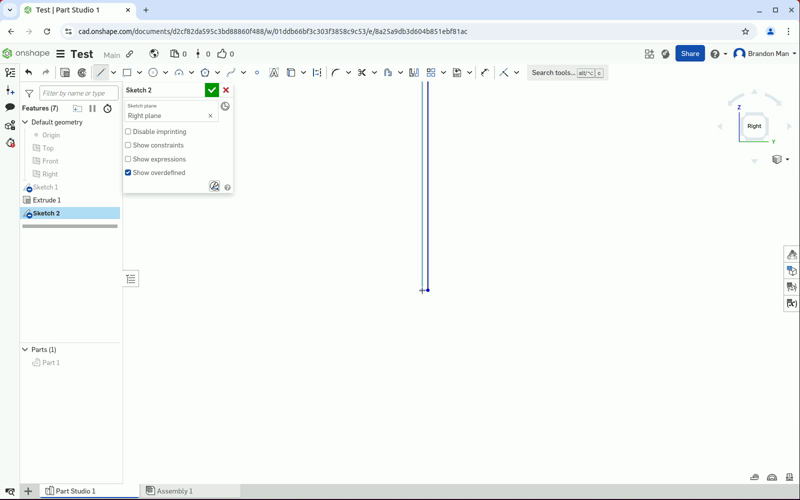
key_up(shift)
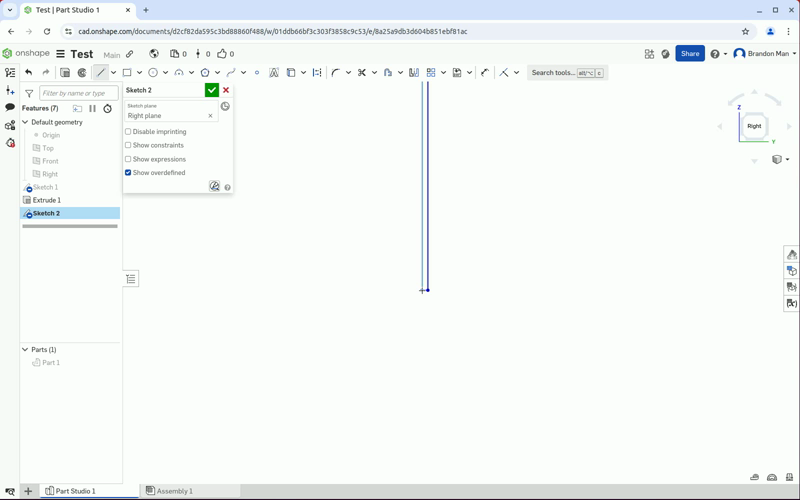
click(422, 290)
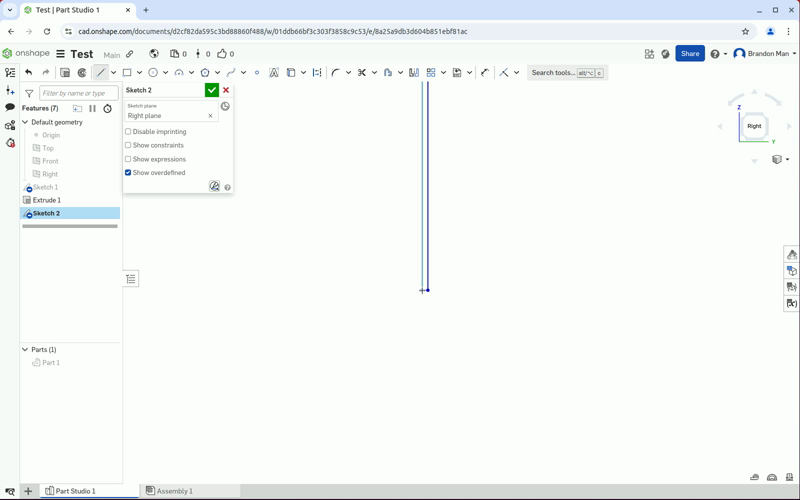
scroll(-6)
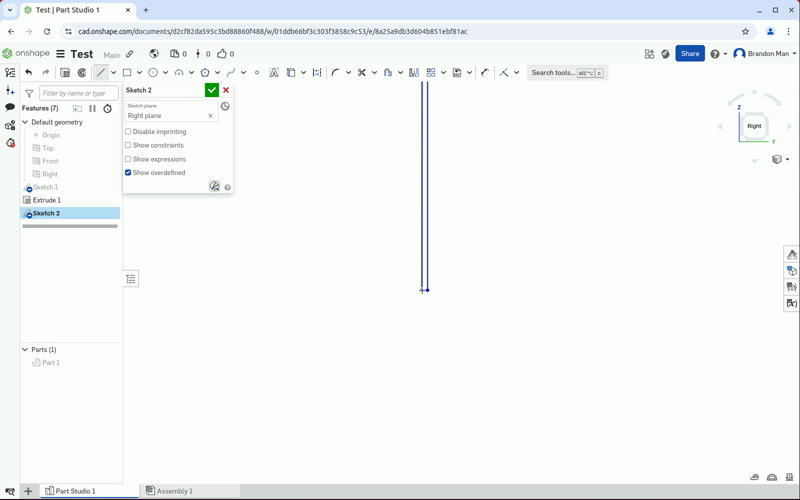
scroll(-6)
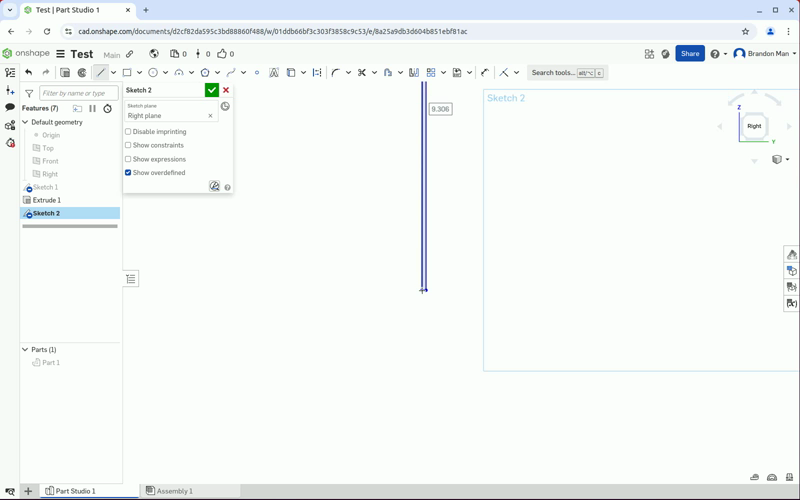
scroll(-6)
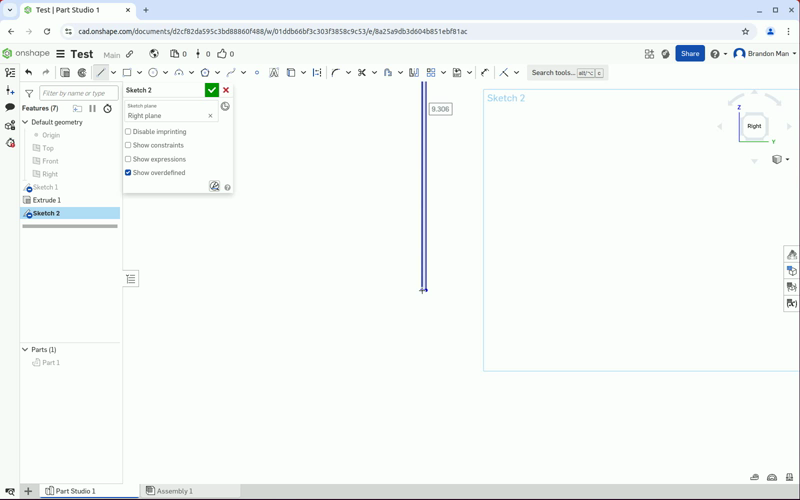
scroll(-6)
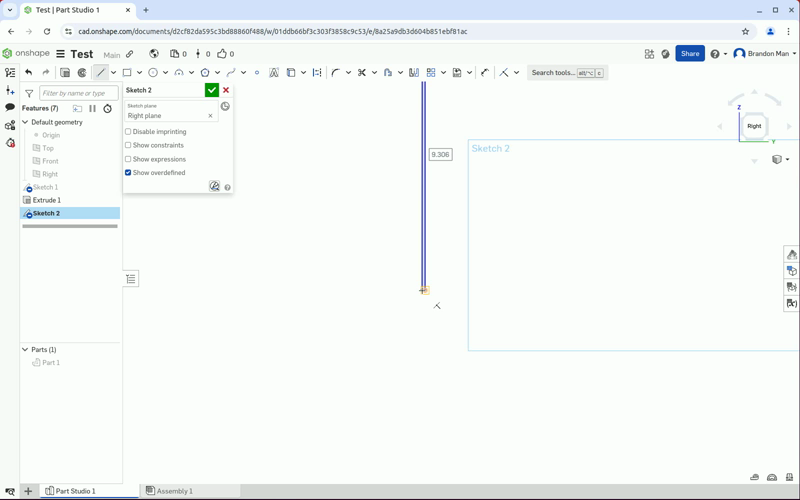
scroll(-6)
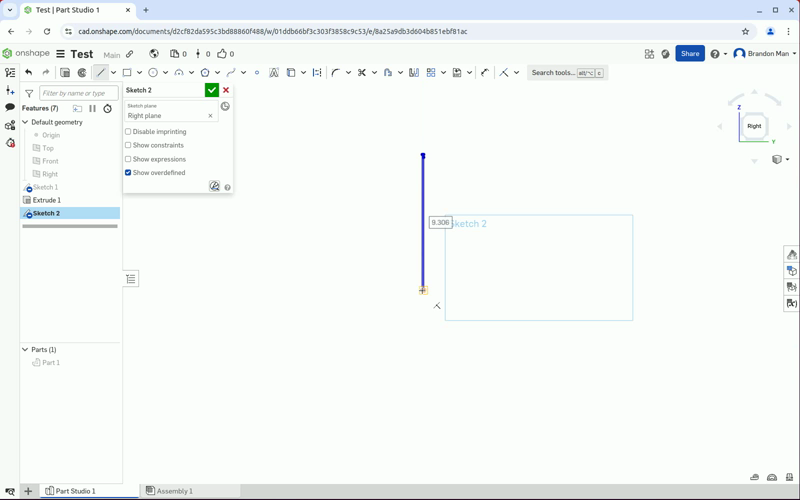
scroll(-6)
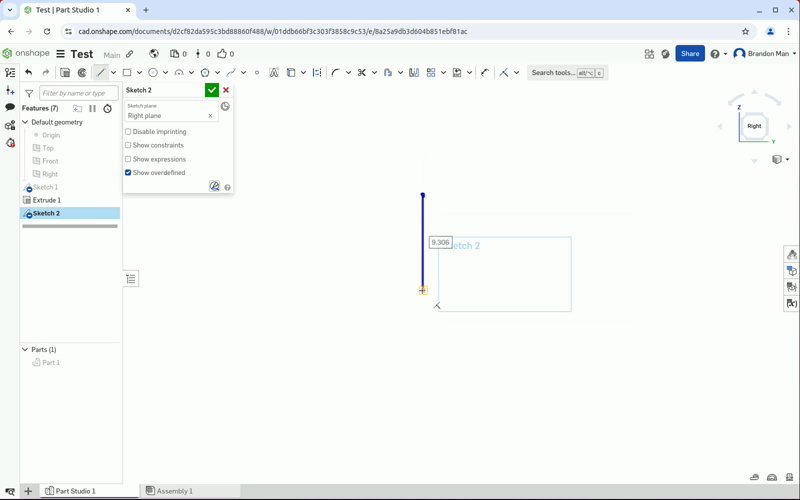
scroll(-6)
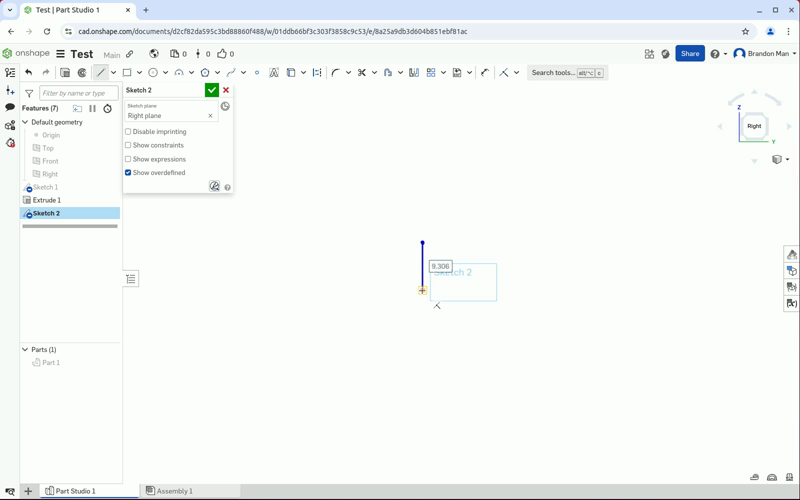
key(esc)
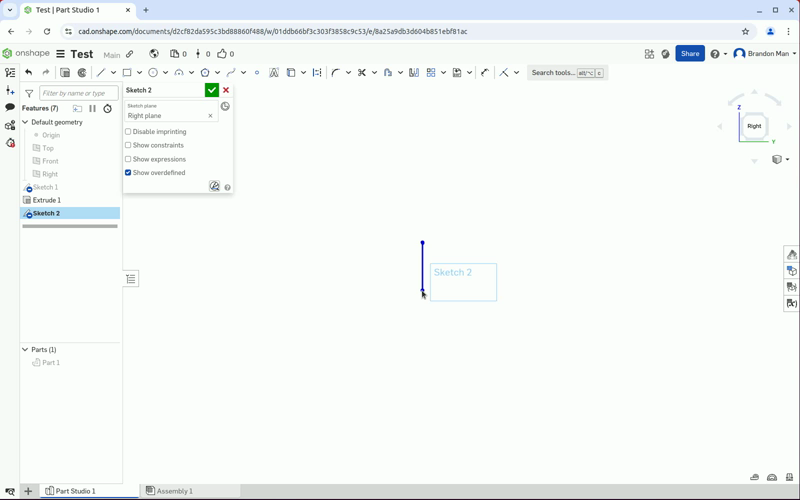
mouse_move(422, 254)
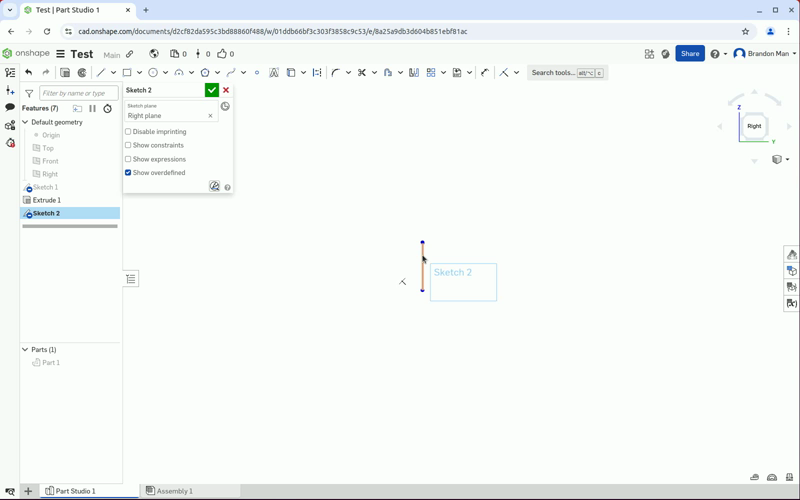
scroll(6)
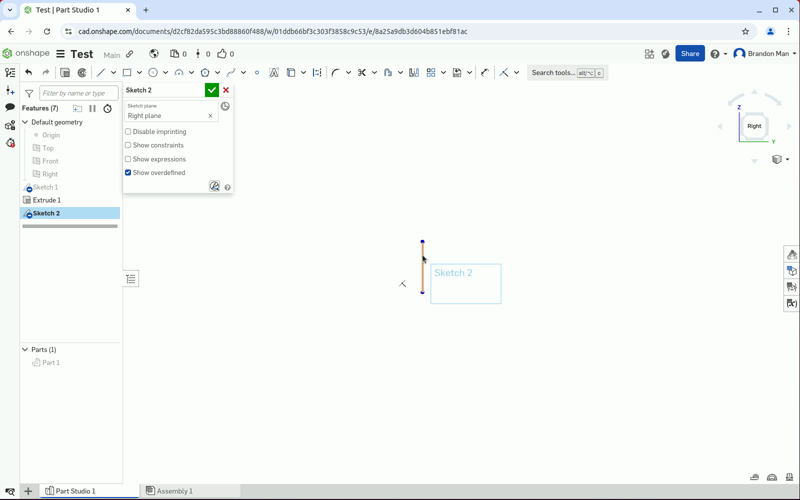
scroll(6)
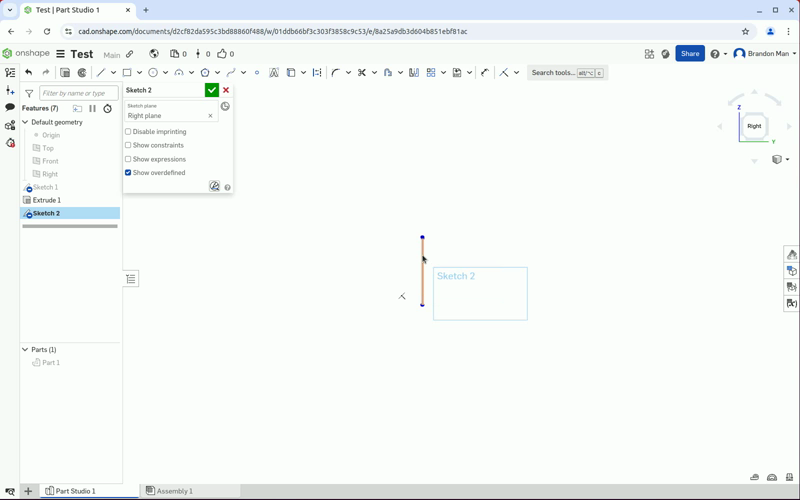
scroll(6)
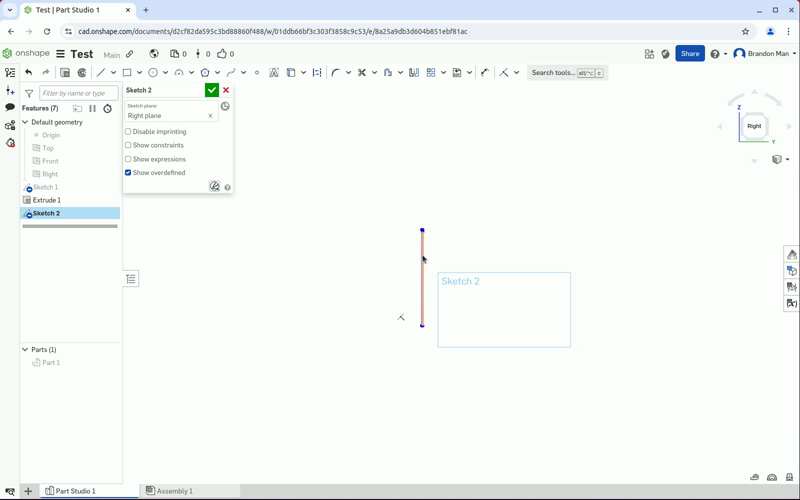
scroll(6)
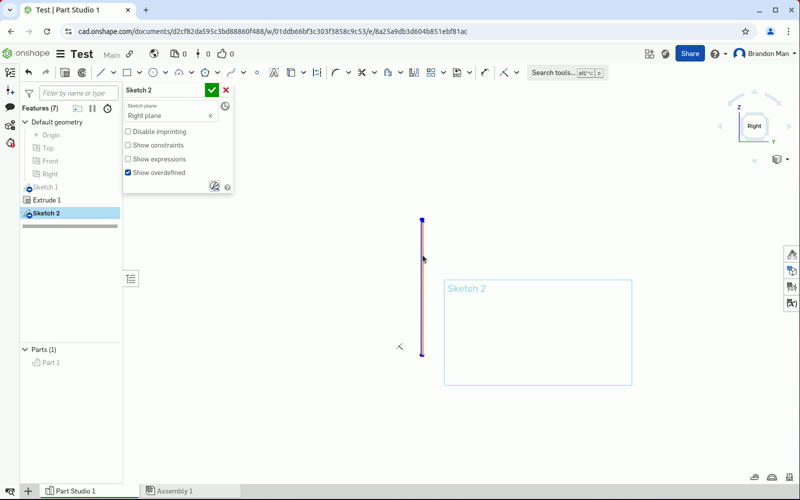
scroll(6)
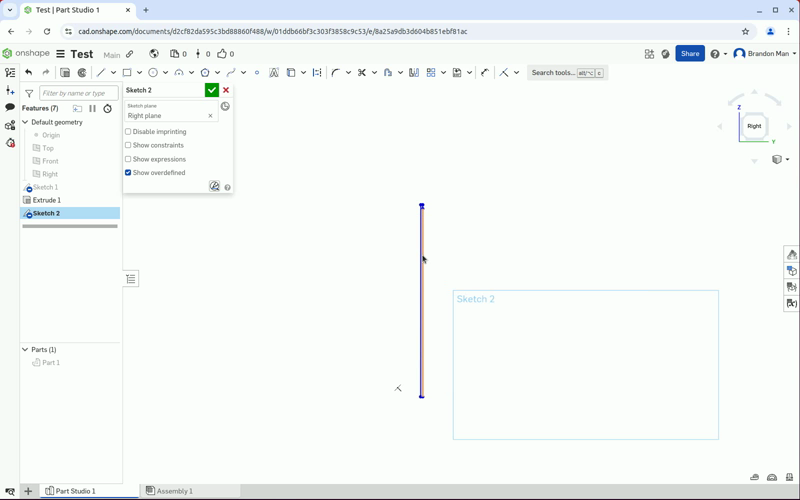
scroll(6)
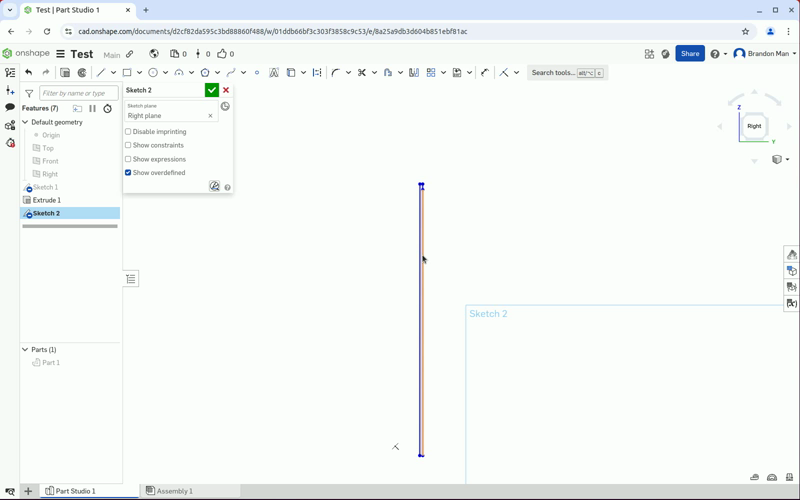
scroll(6)
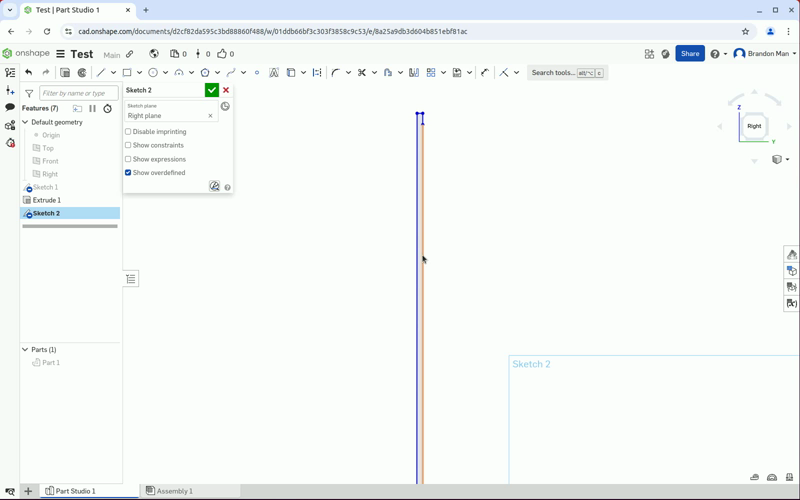
click(422, 254)
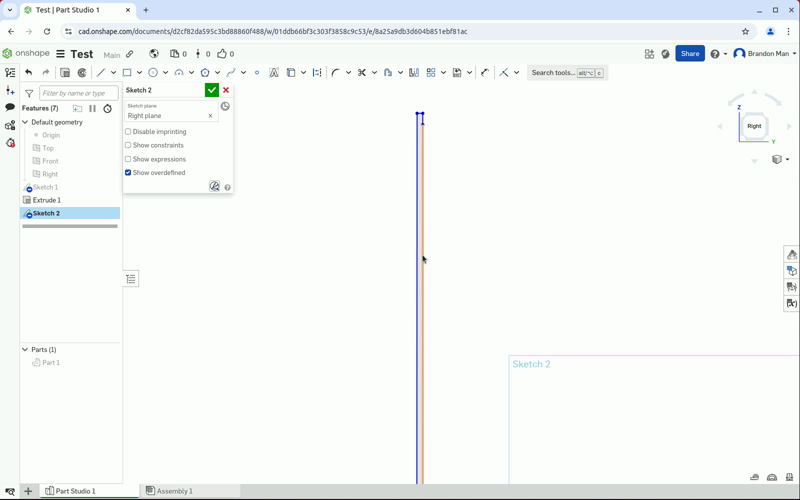
scroll(-6)
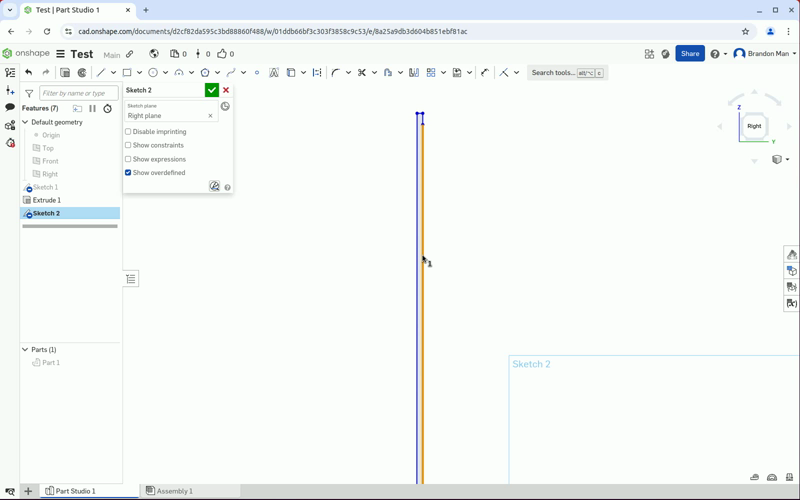
scroll(-6)
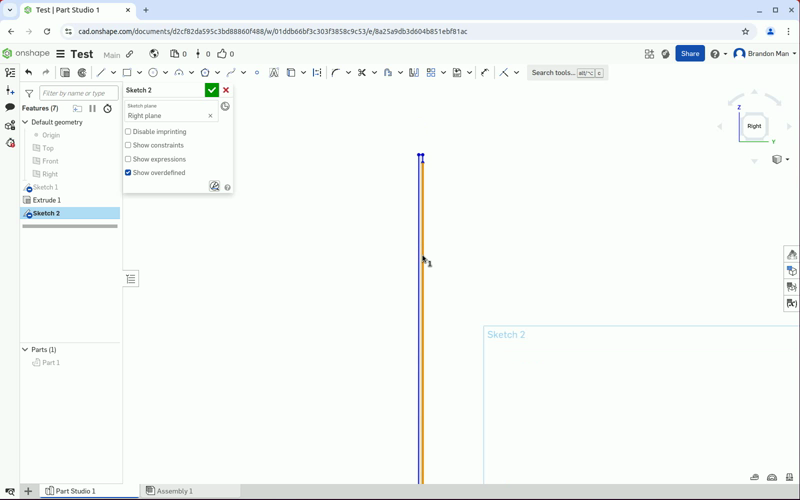
scroll(-6)
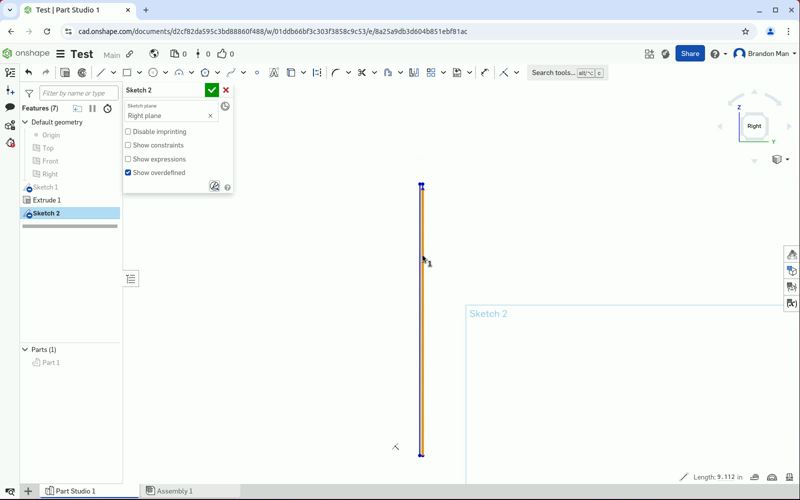
scroll(-6)
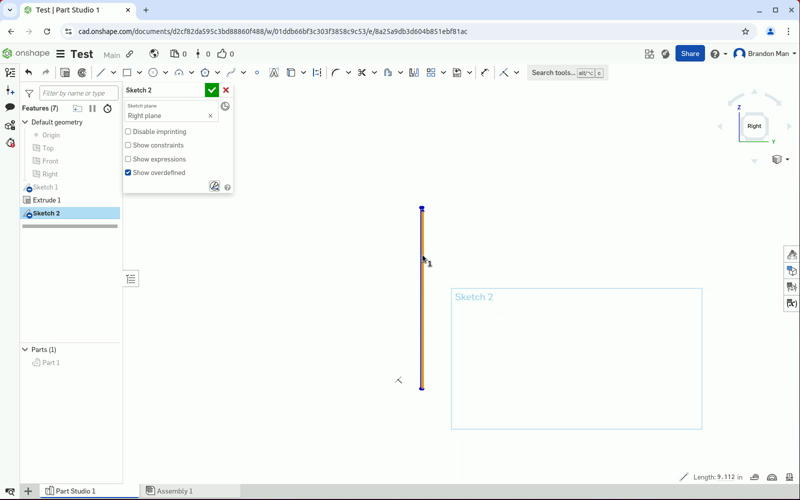
scroll(-6)
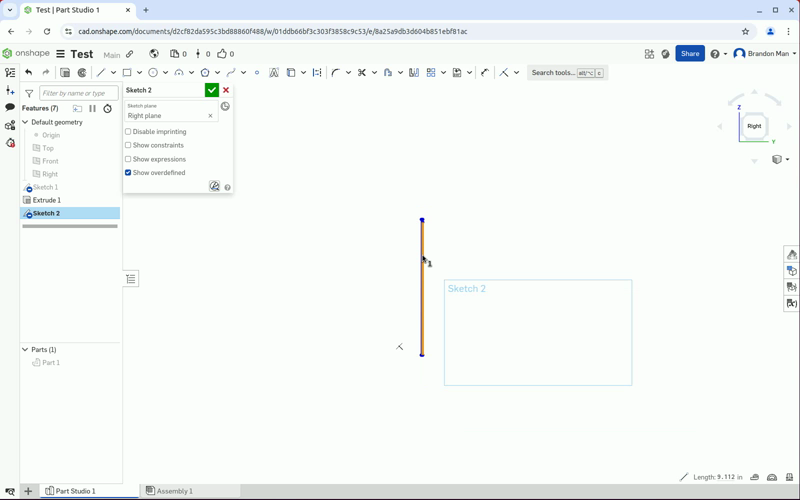
scroll(-6)
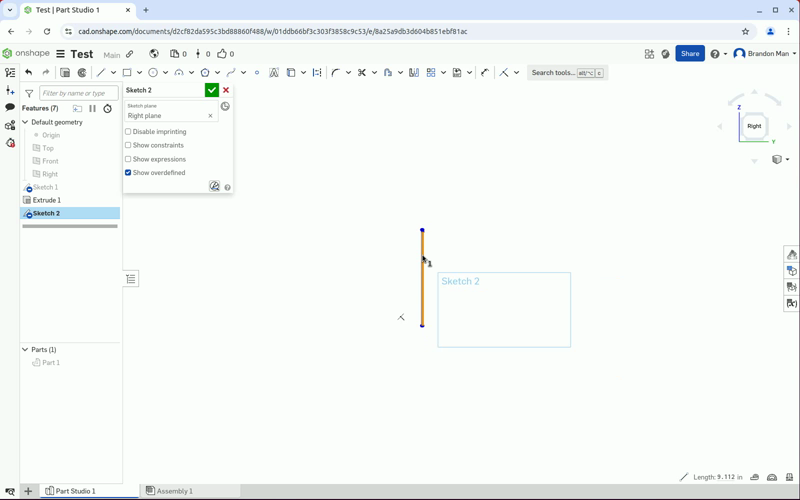
scroll(-6)
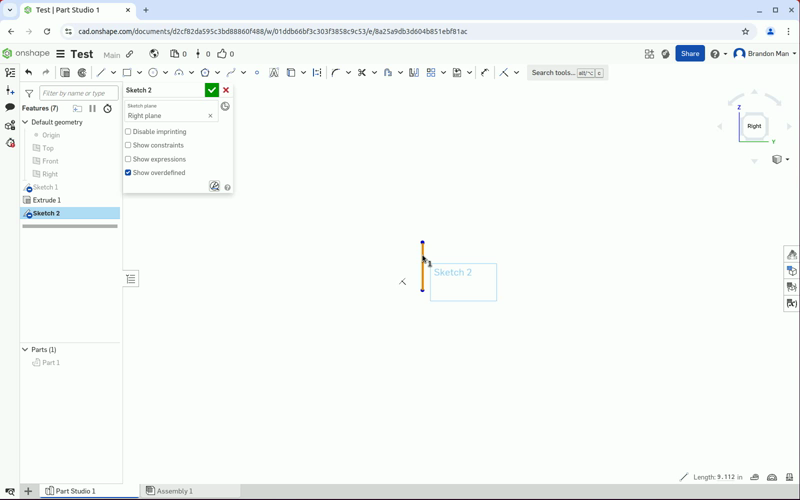
mouse_move(73, 352)
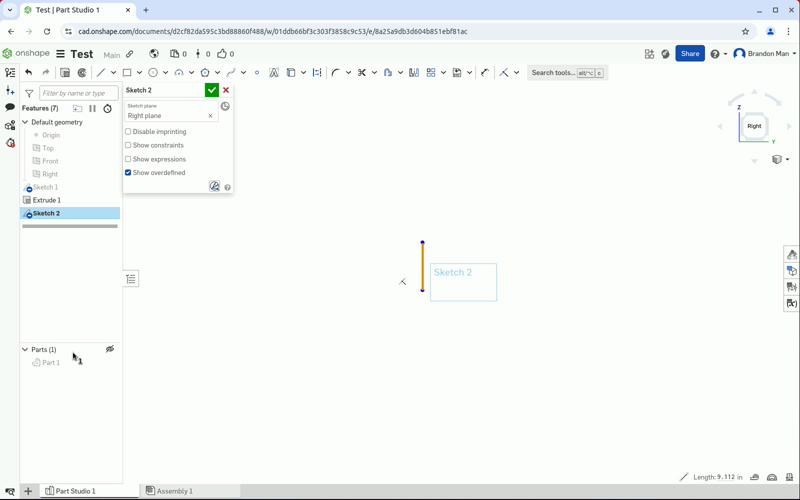
key(shift+y)
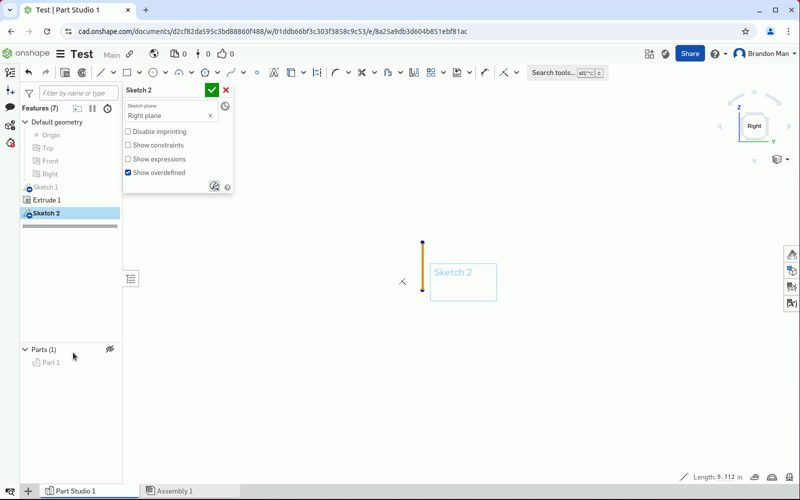
key(shift+e)
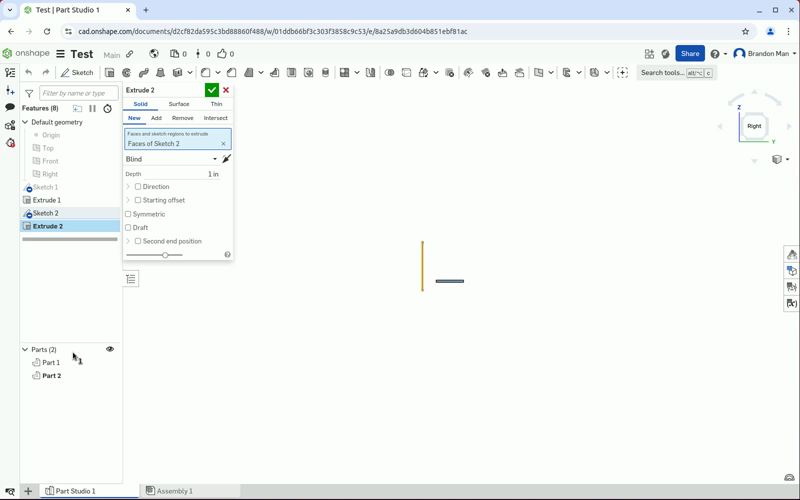
mouse_move(143, 106)
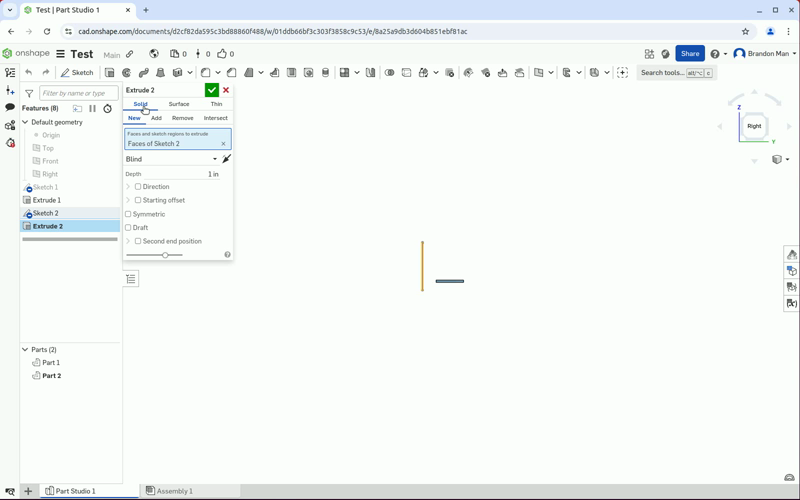
click(143, 106)
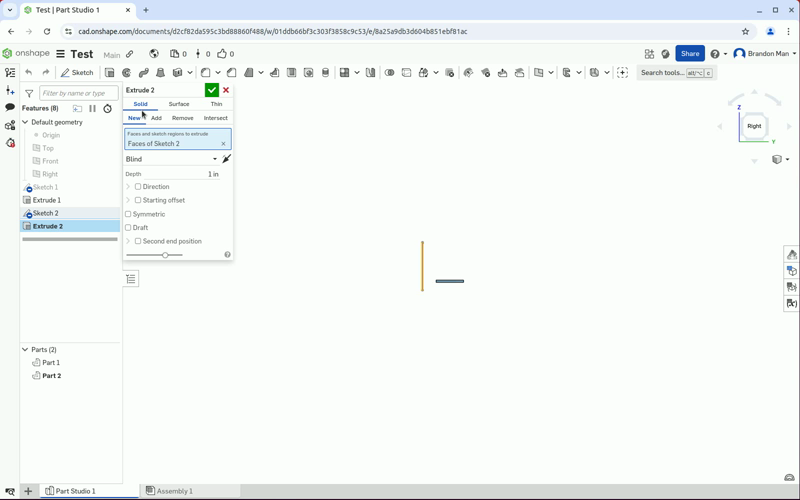
mouse_move(137, 120)
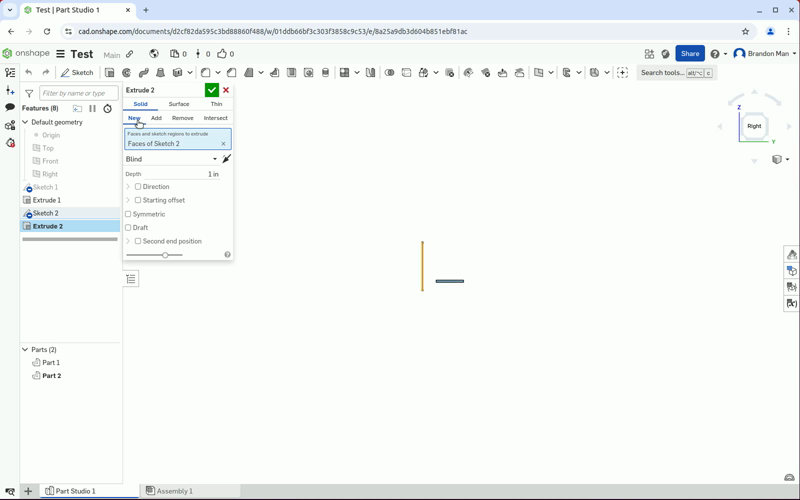
click(137, 120)
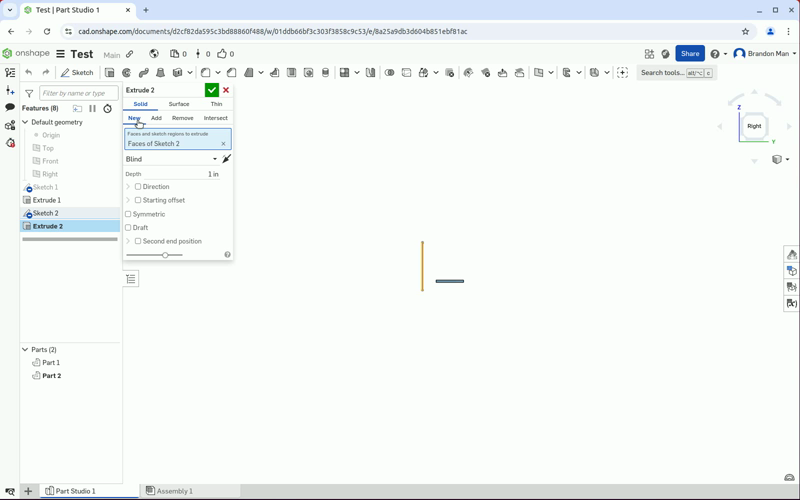
key(tab, 4)
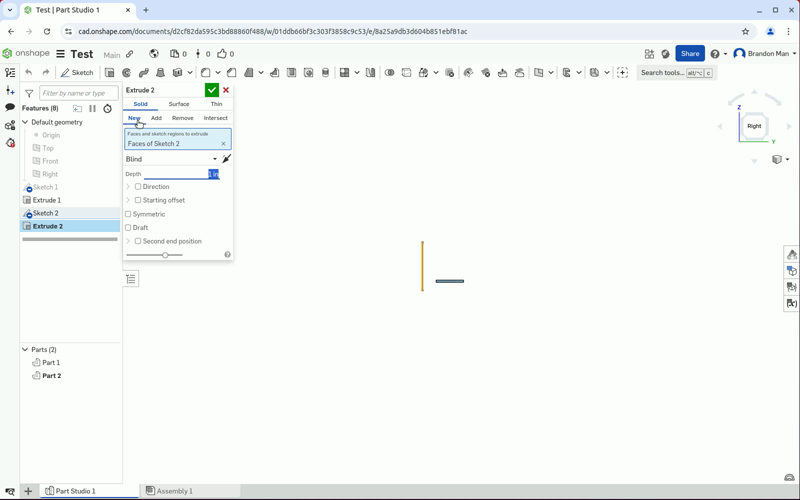
text(6.018)
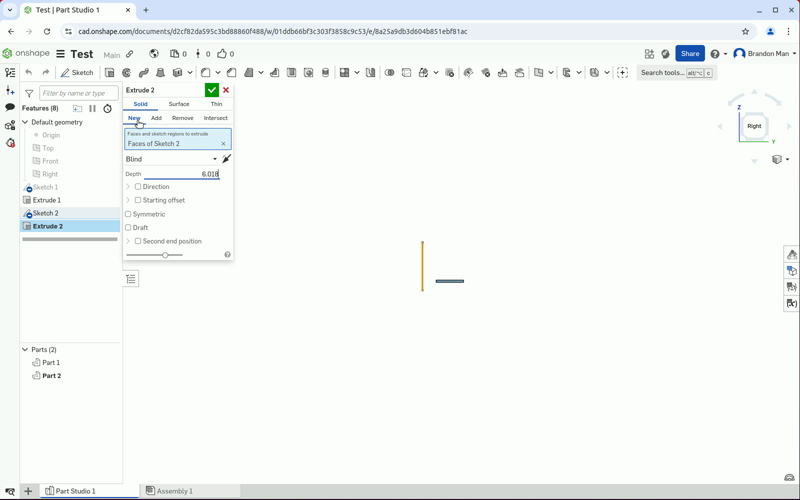
key(enter)
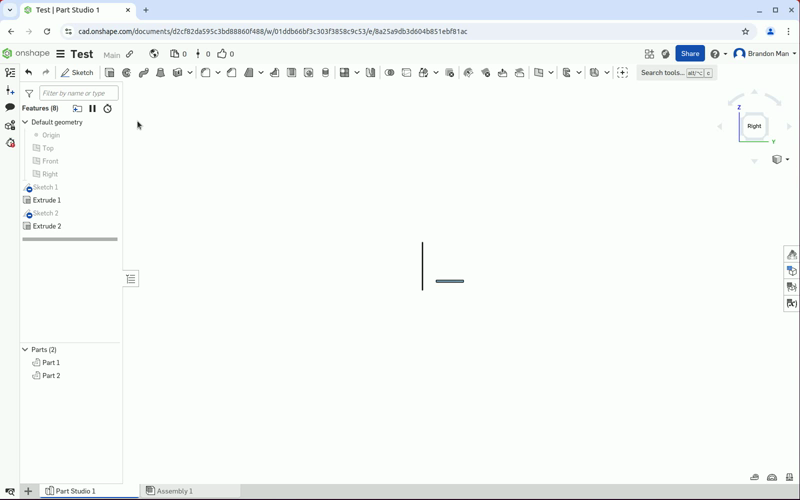
key(shift+h)
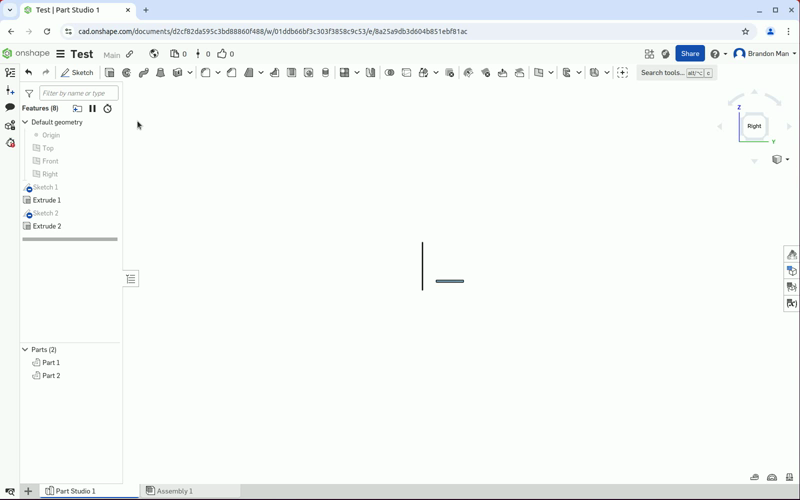
key(shift+h)
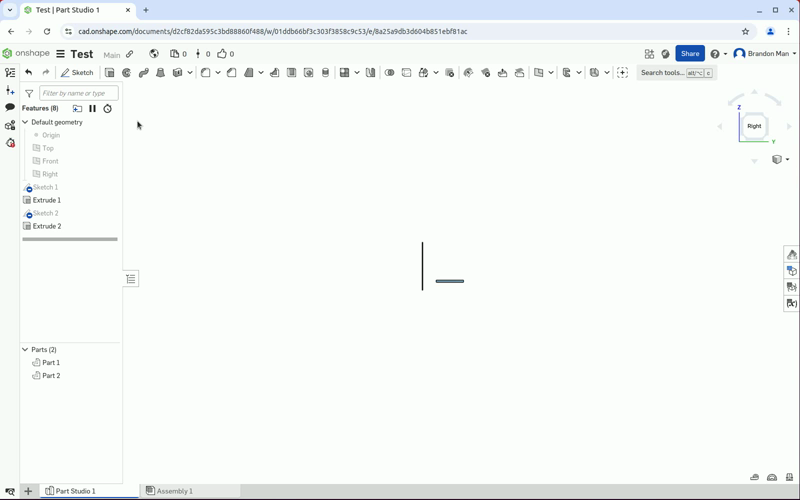
mouse_move(73, 189)
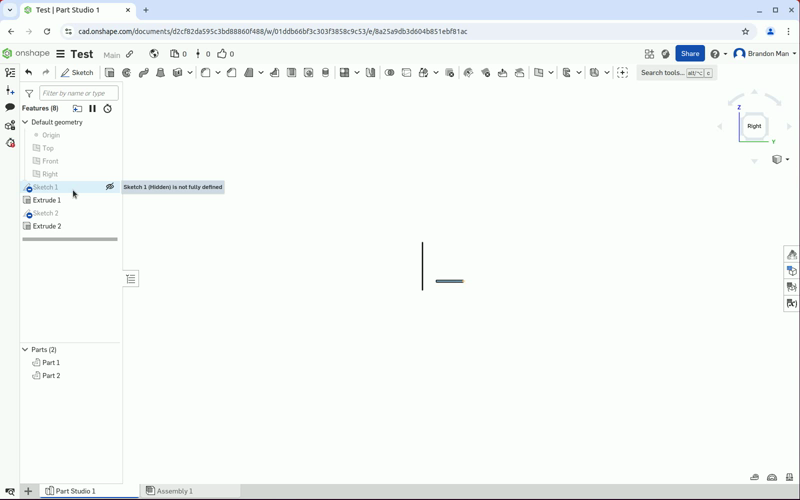
click(73, 189)
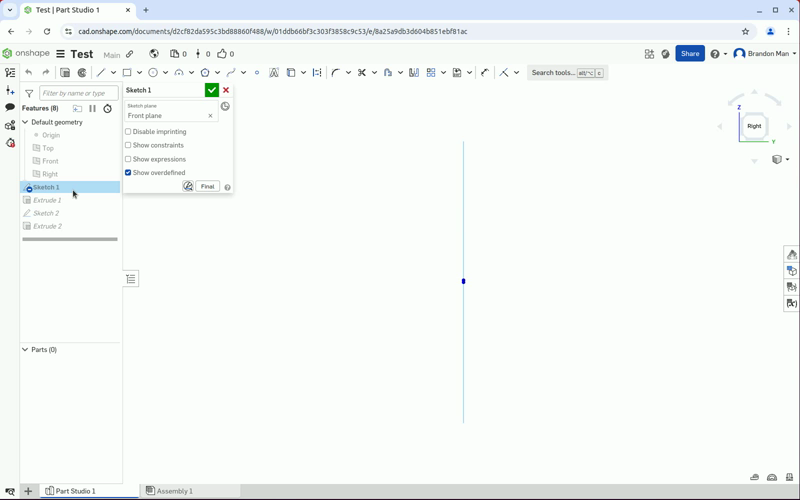
mouse_move(229, 92)
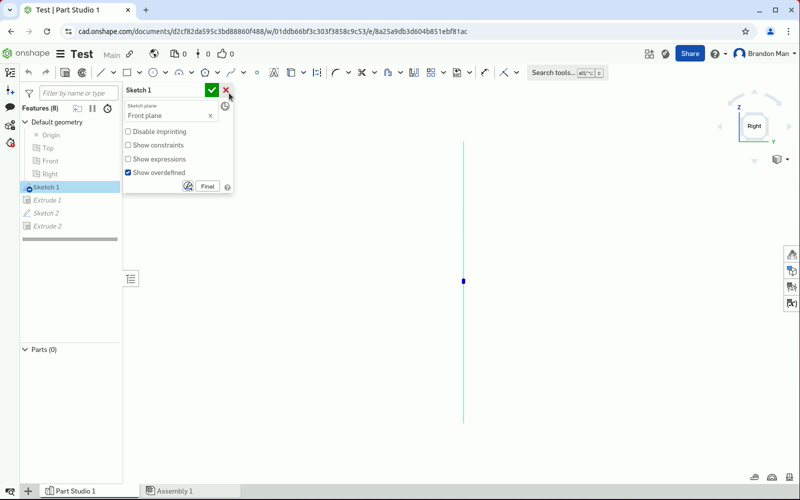
click(229, 92)
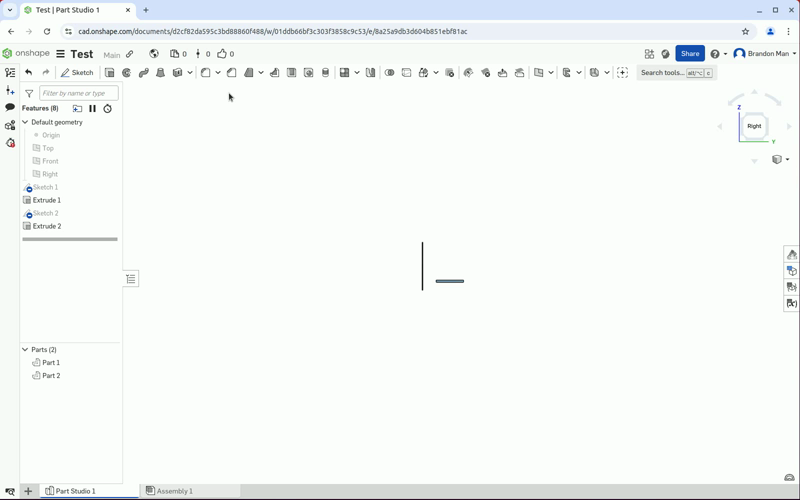
mouse_move(73, 352)
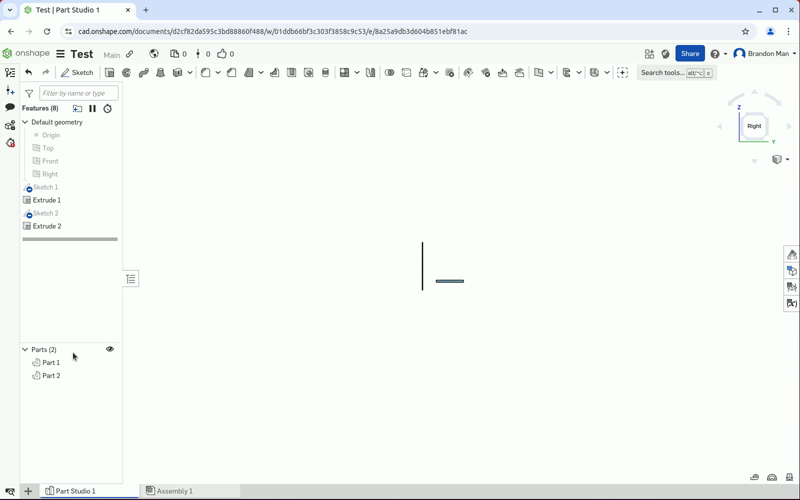
key(y)
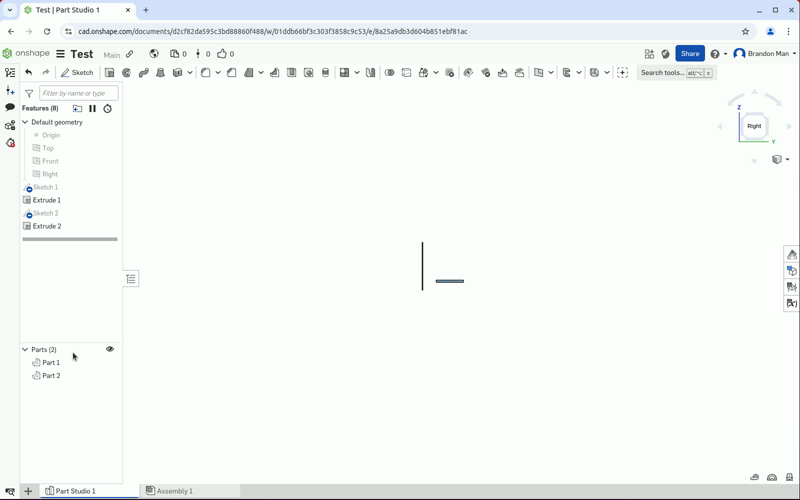
key(shift+p)
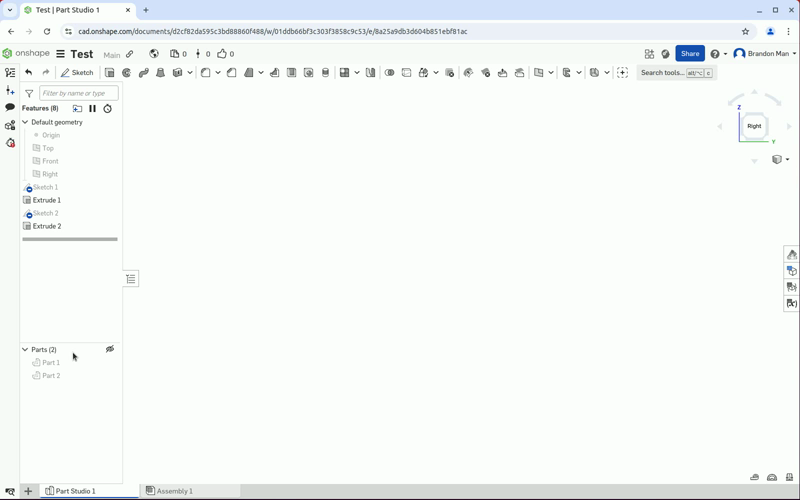
key(space)
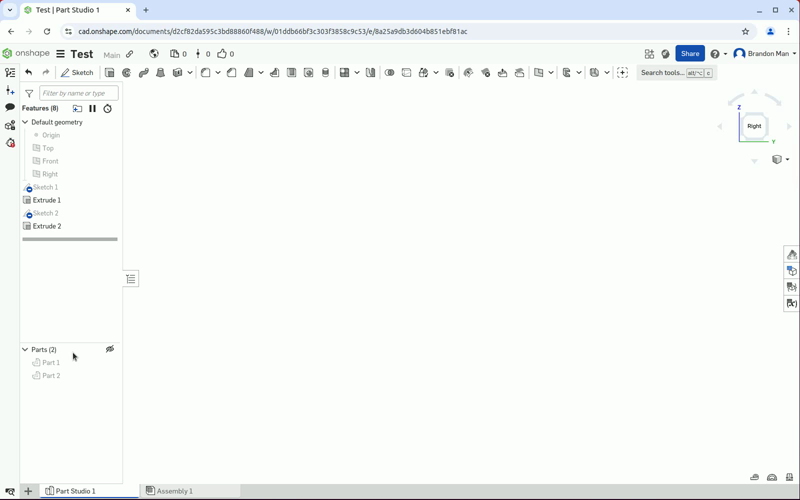
key_down(shift)
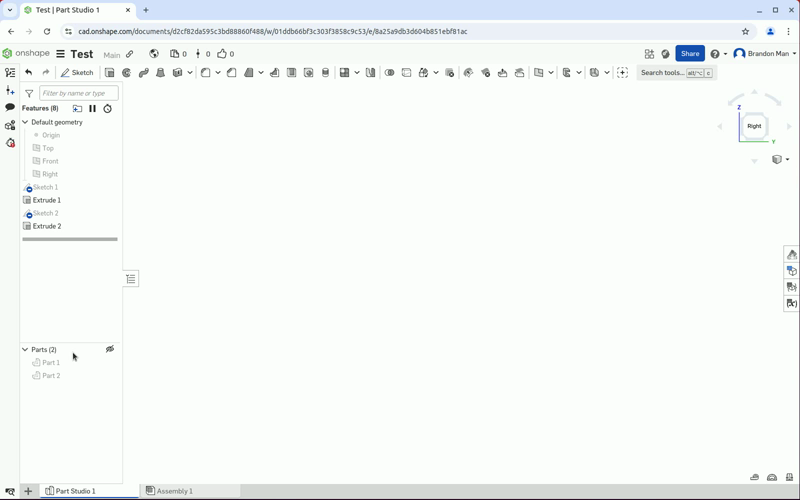
key(right)
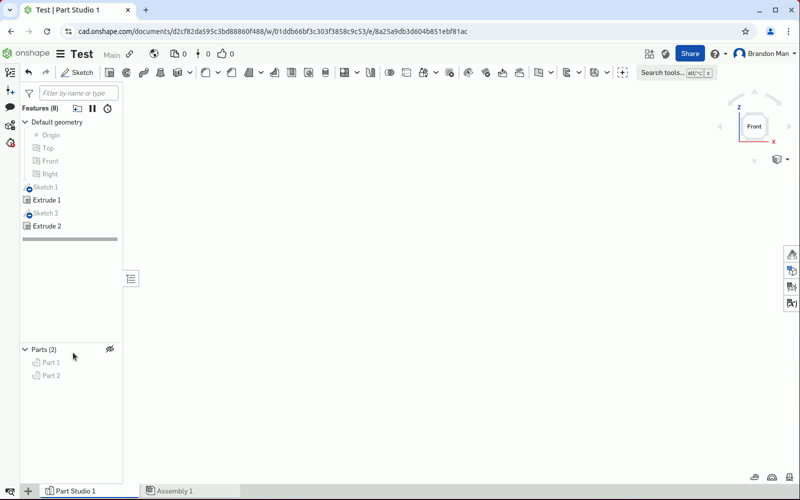
key_up(shift)
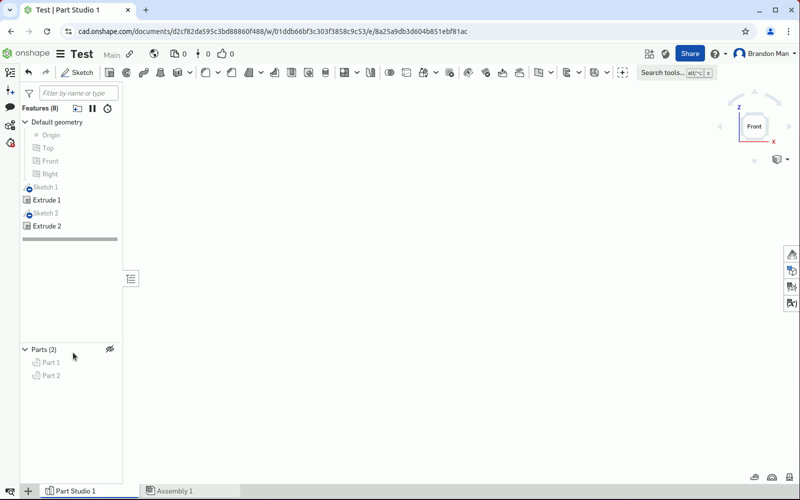
mouse_move(73, 352)
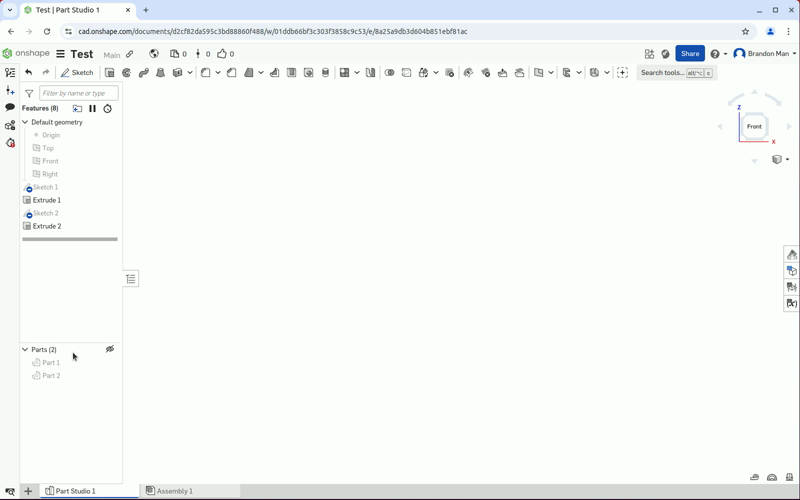
key(shift+y)
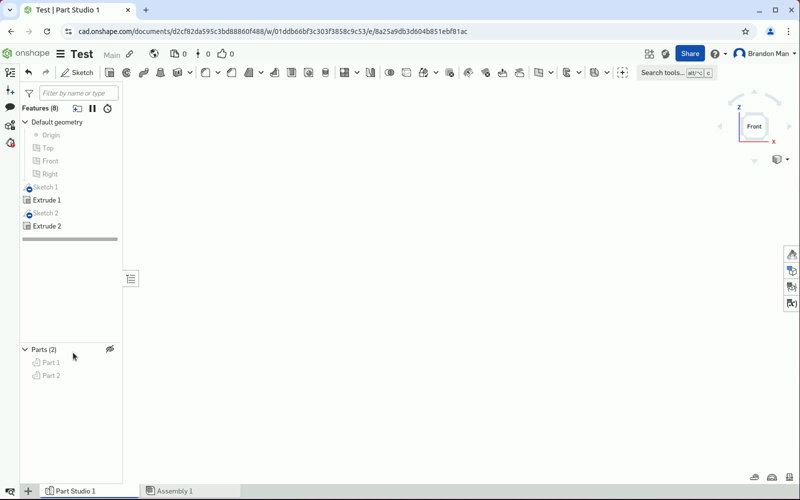
key(shift+s)
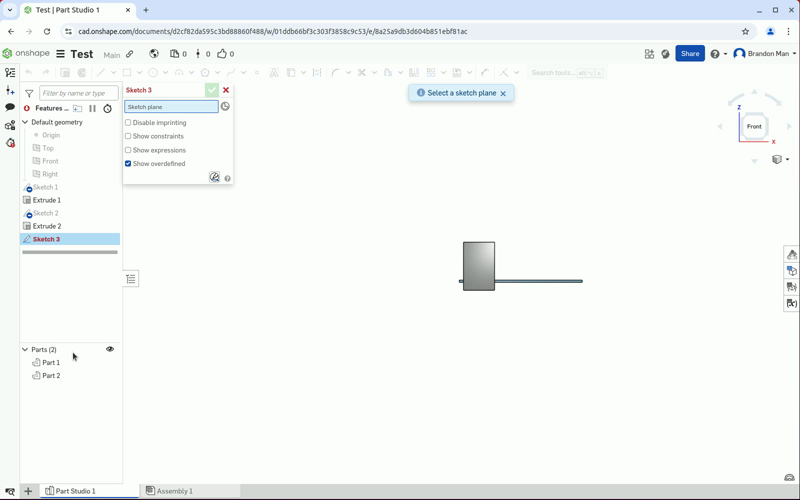
mouse_move(73, 163)
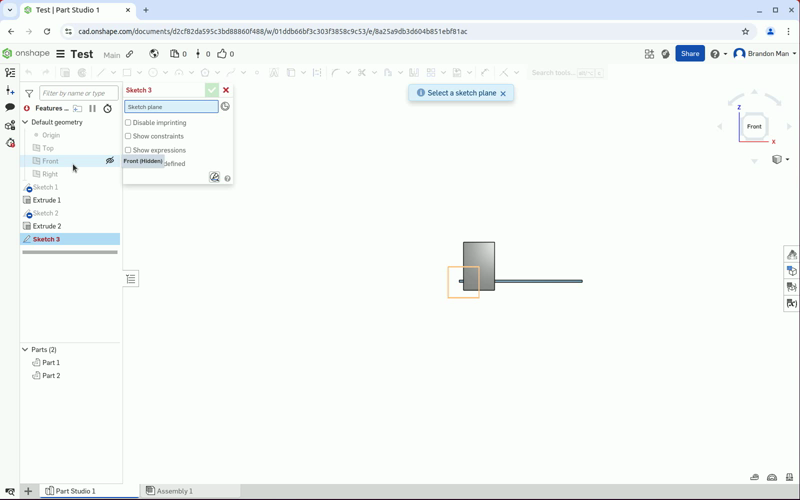
click(73, 163)
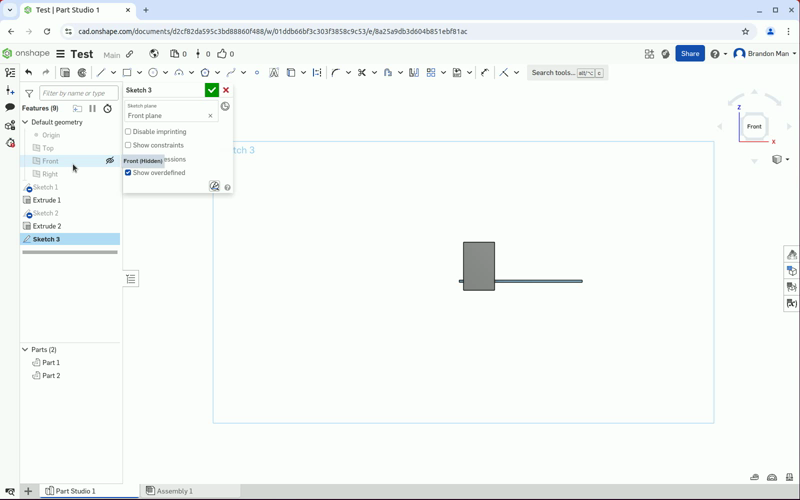
mouse_move(73, 352)
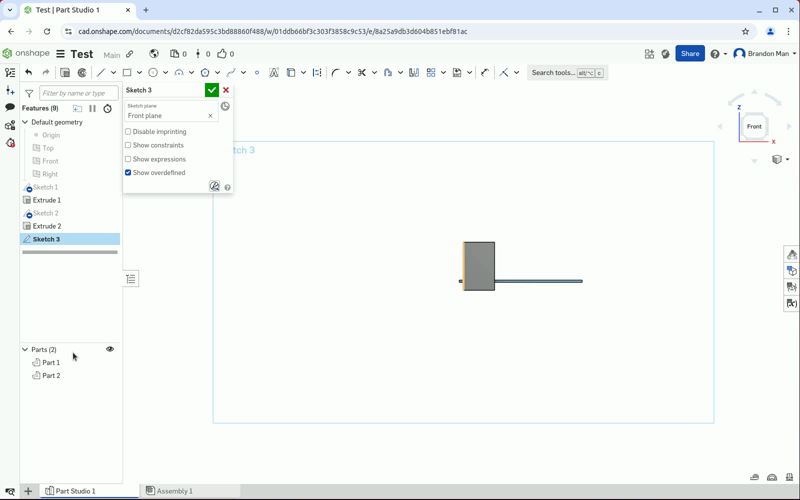
key(y)
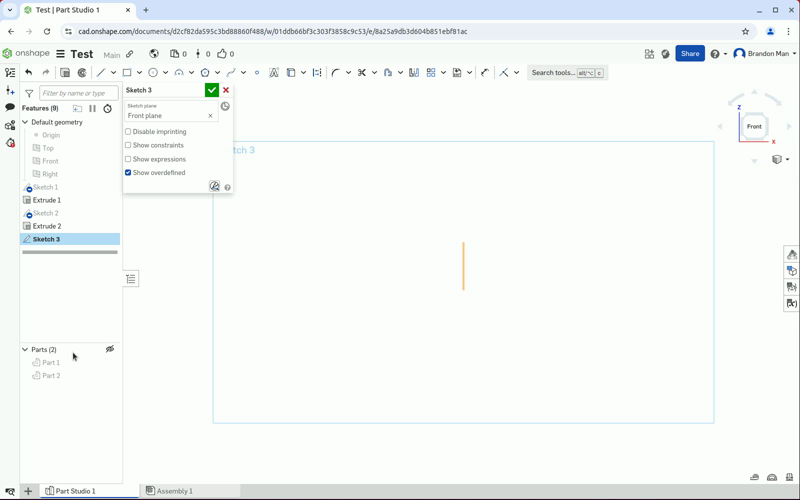
key(l)
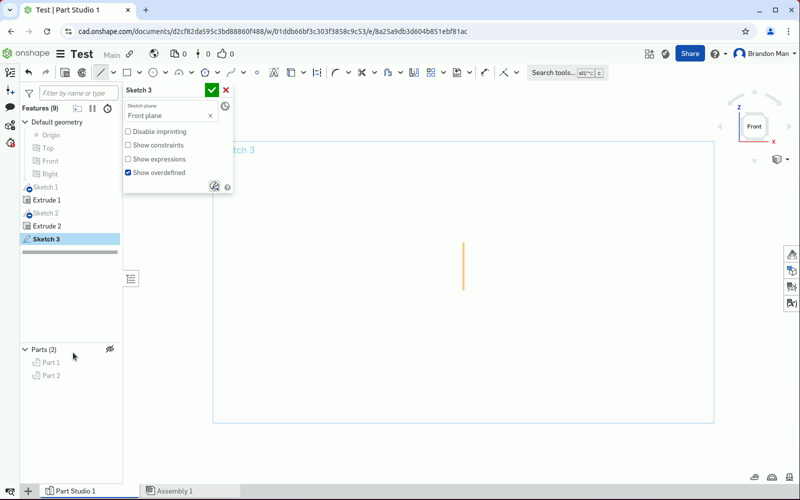
key_down(shift)
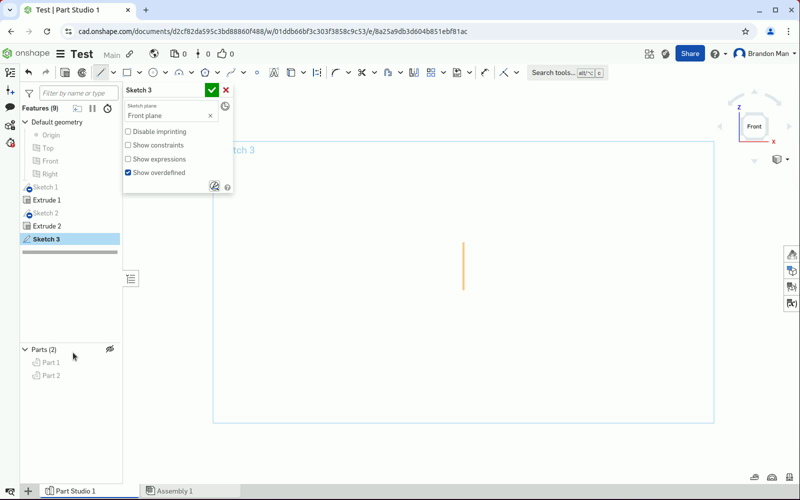
mouse_move(513, 271)
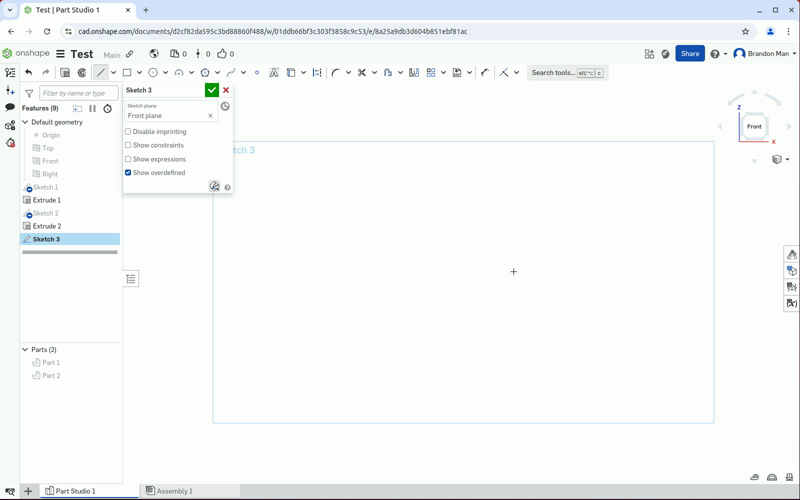
click(513, 271)
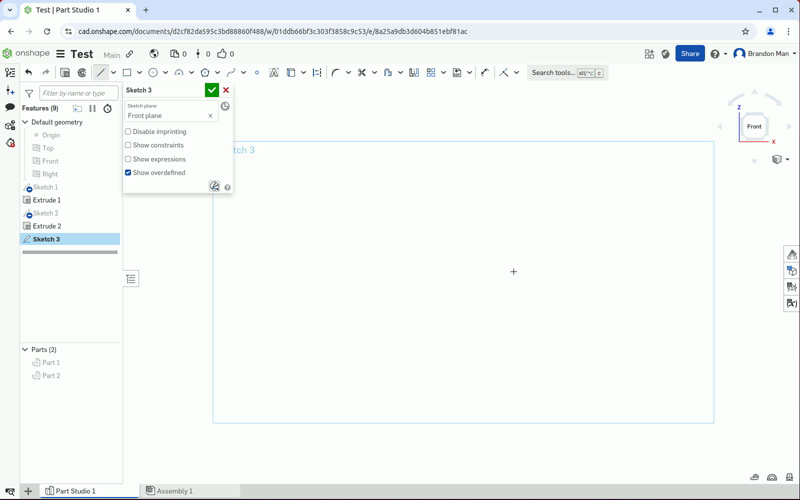
key_up(shift)
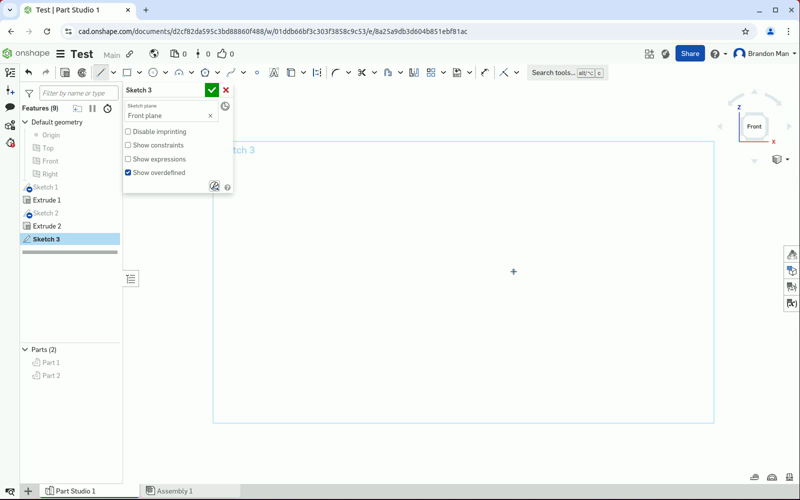
key_down(shift)
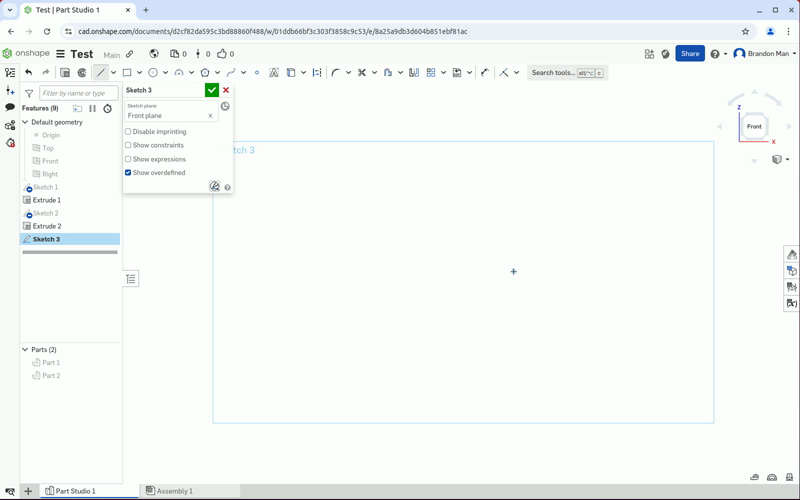
mouse_move(543, 271)
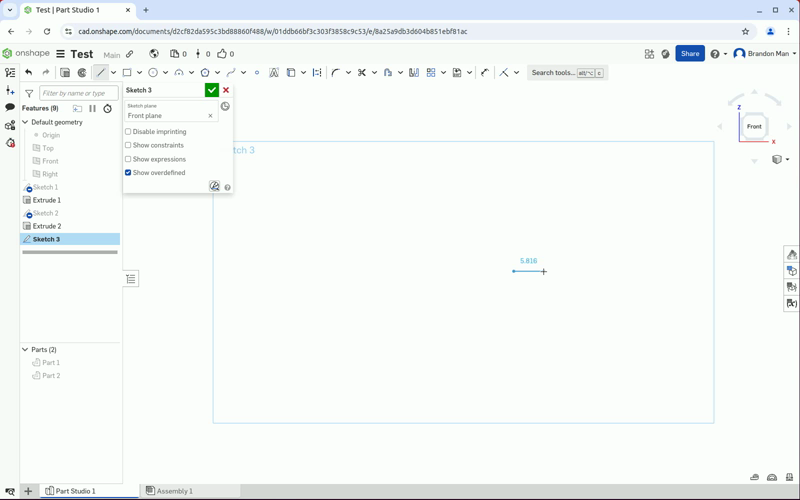
mouse_move(571, 271)
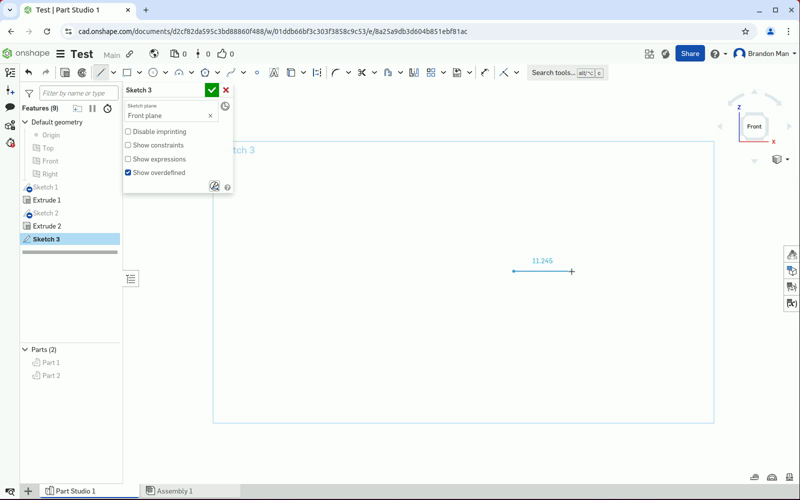
click(571, 271)
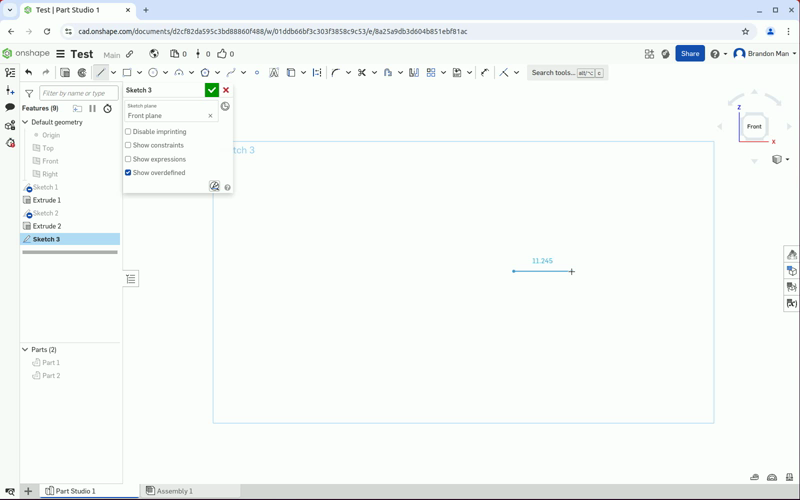
key_up(shift)
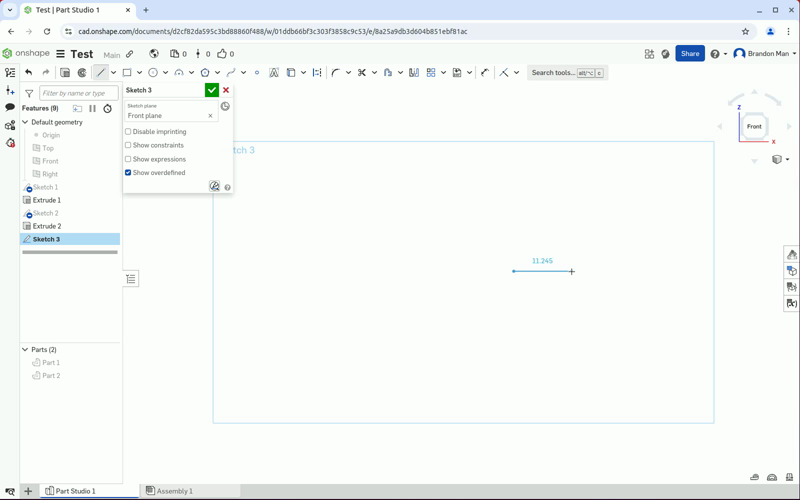
key_down(shift)
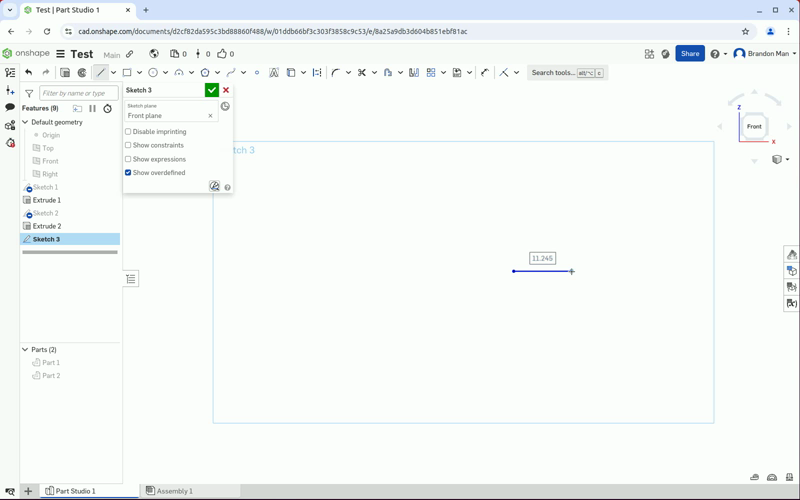
mouse_move(589, 271)
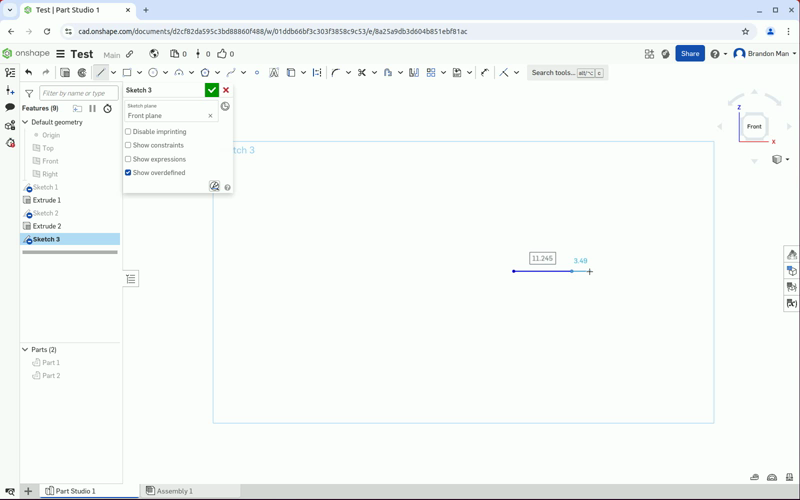
mouse_move(571, 249)
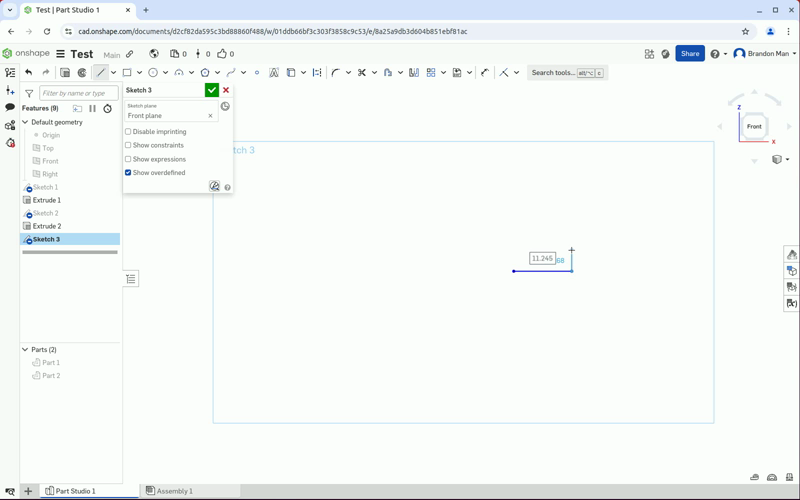
click(571, 249)
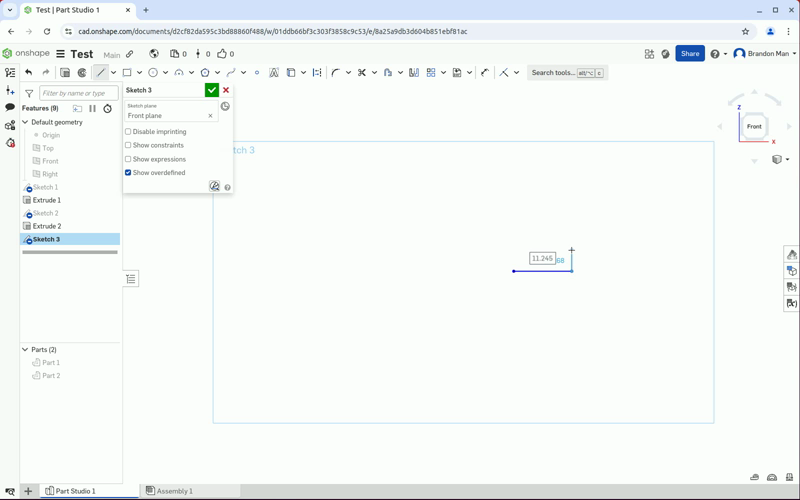
key_up(shift)
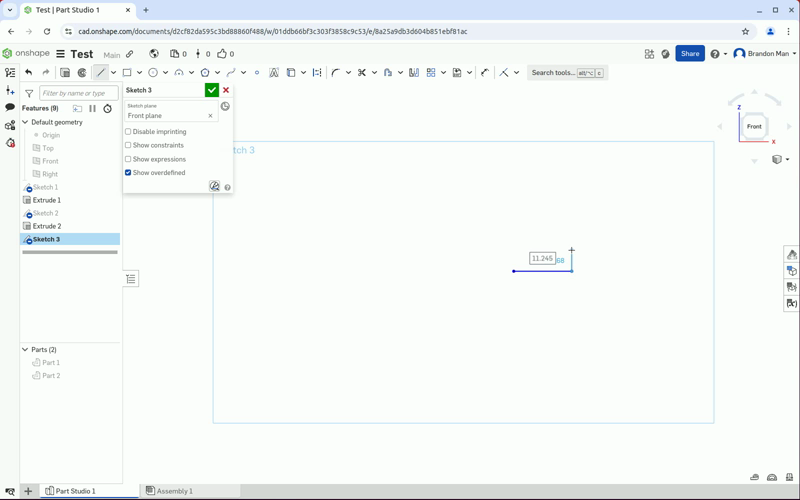
key_down(shift)
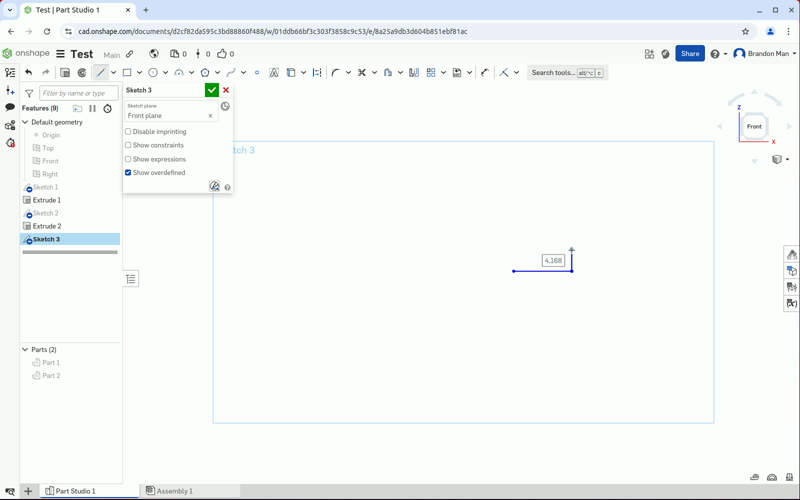
mouse_move(589, 249)
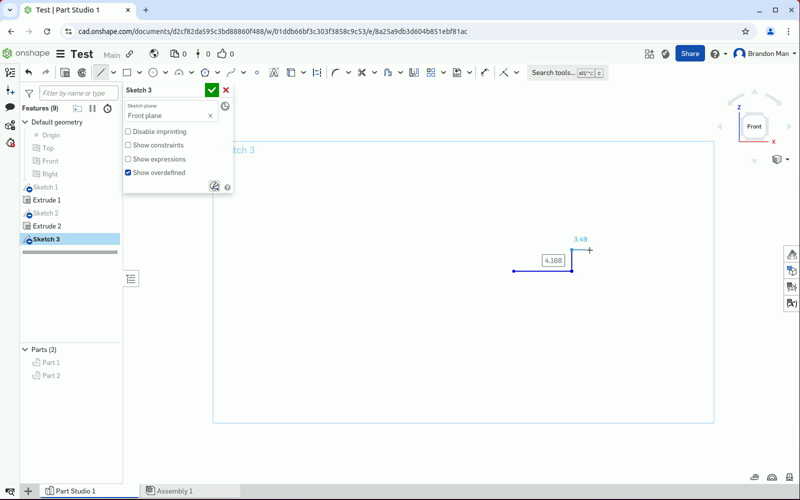
mouse_move(513, 249)
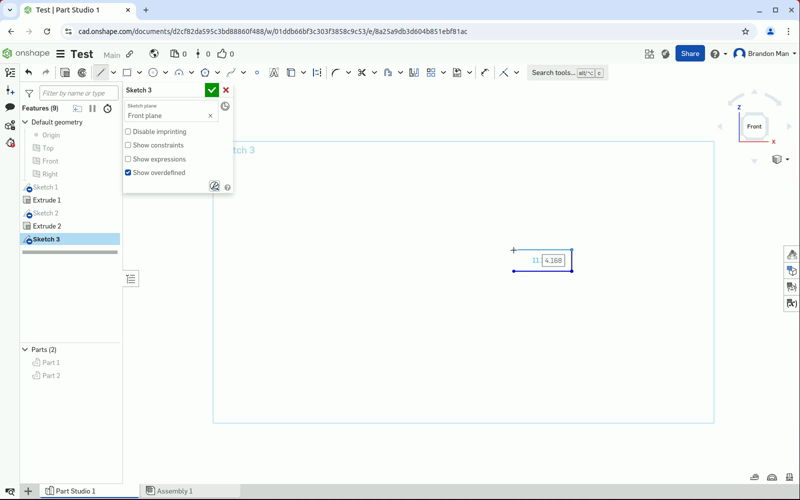
click(513, 249)
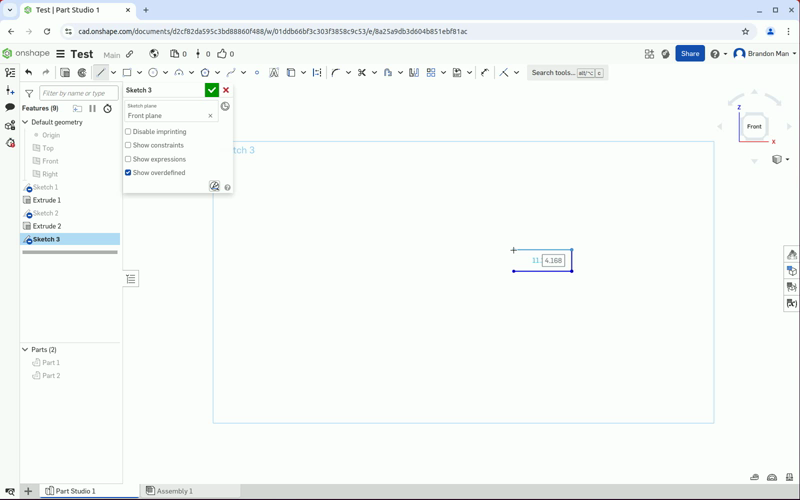
key_up(shift)
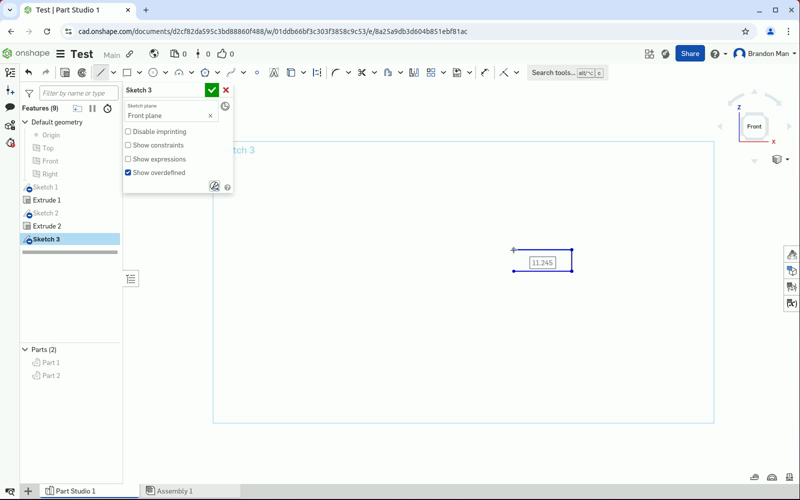
mouse_move(543, 249)
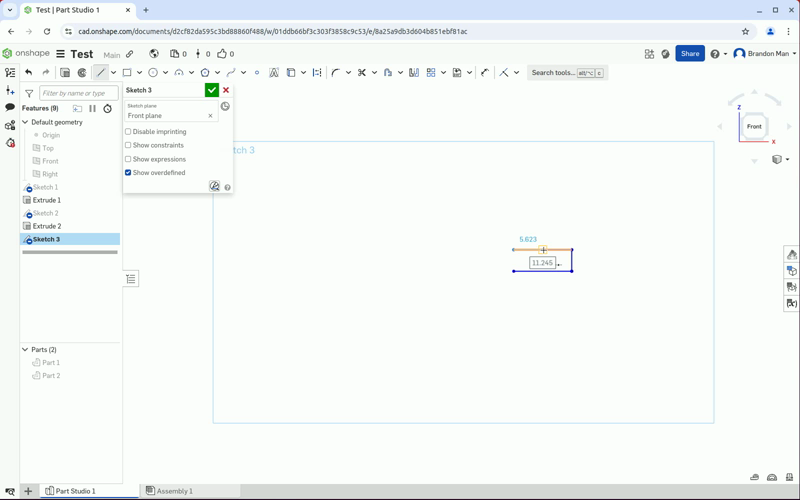
key_down(shift)
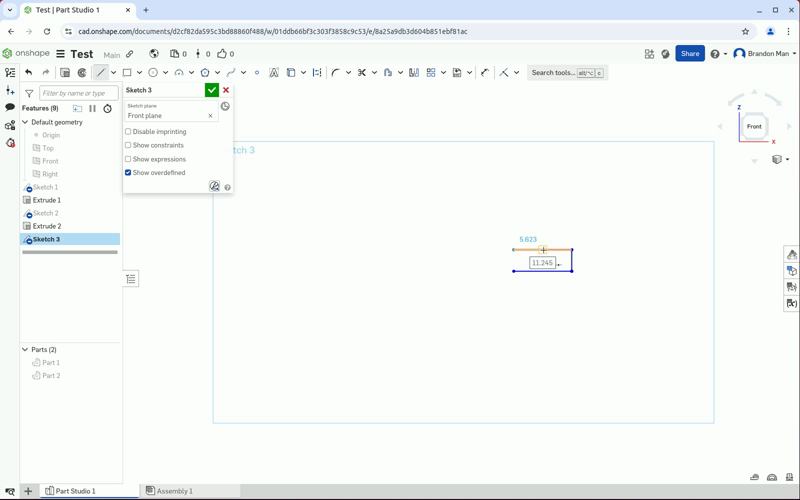
mouse_move(513, 271)
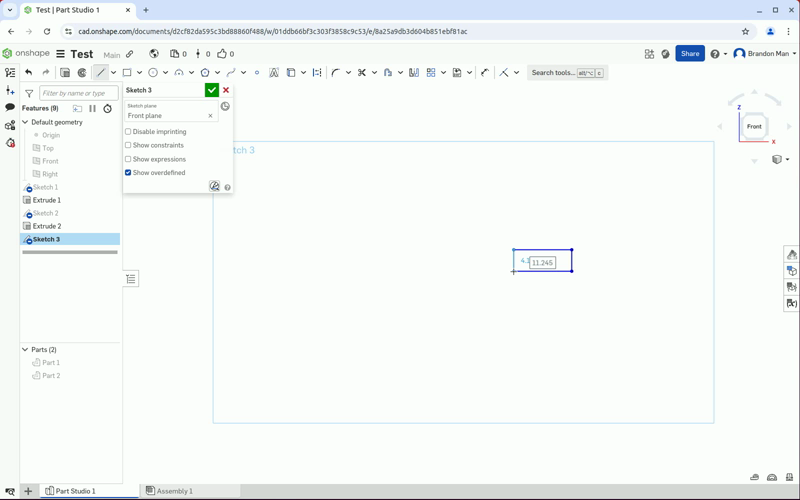
key_up(shift)
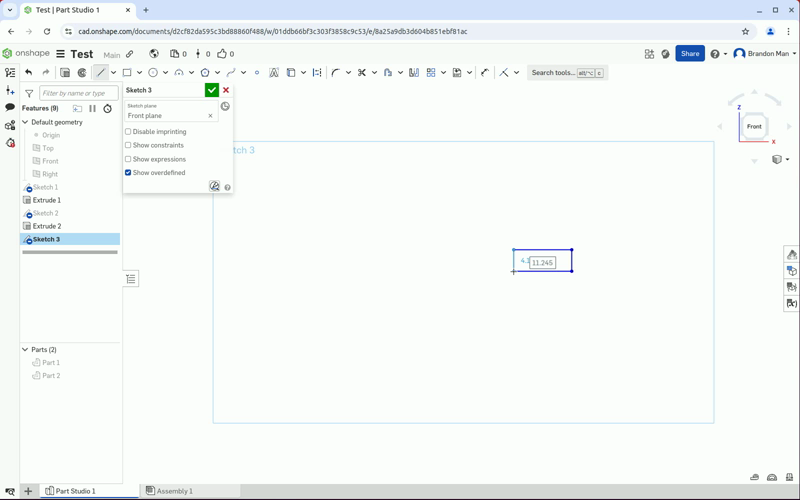
click(513, 271)
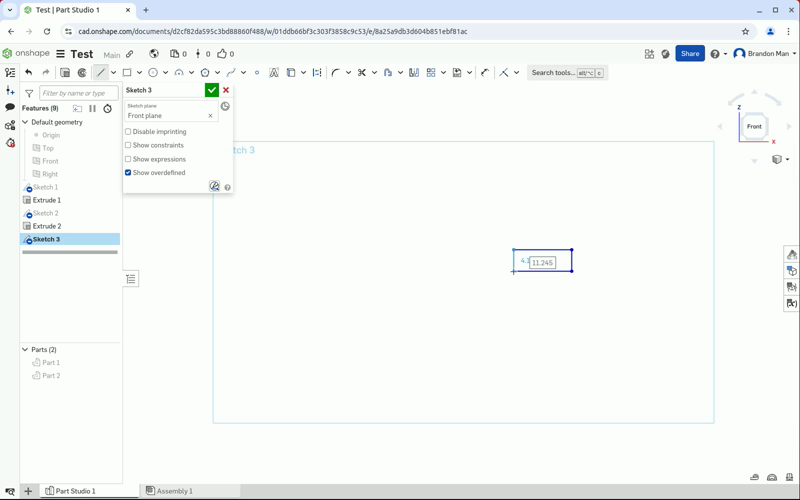
key(esc)
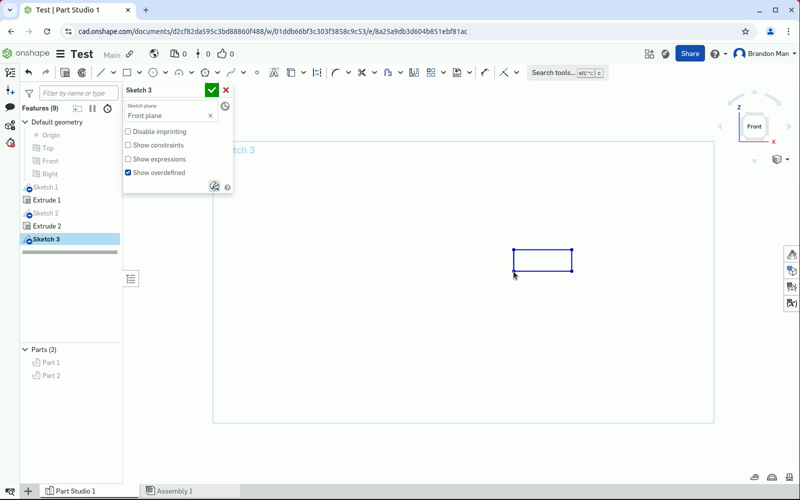
mouse_move(558, 267)
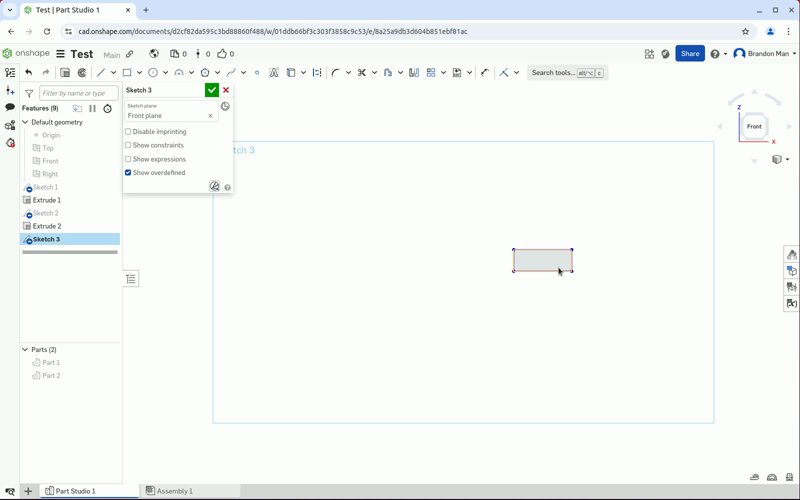
scroll(6)
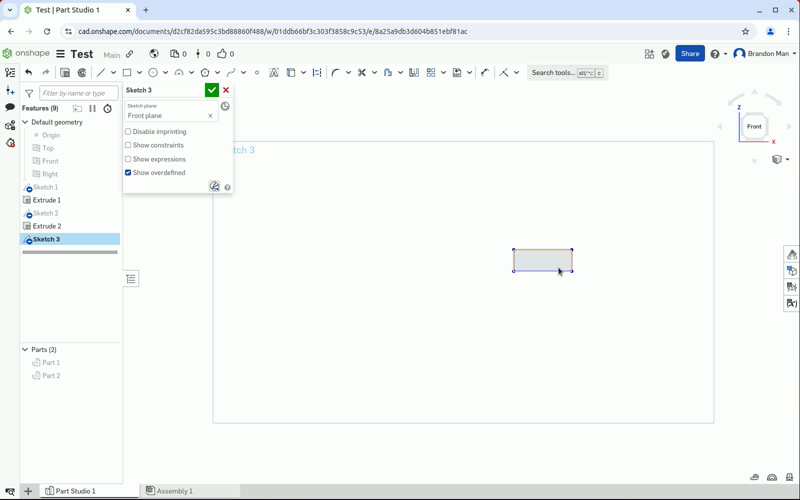
scroll(6)
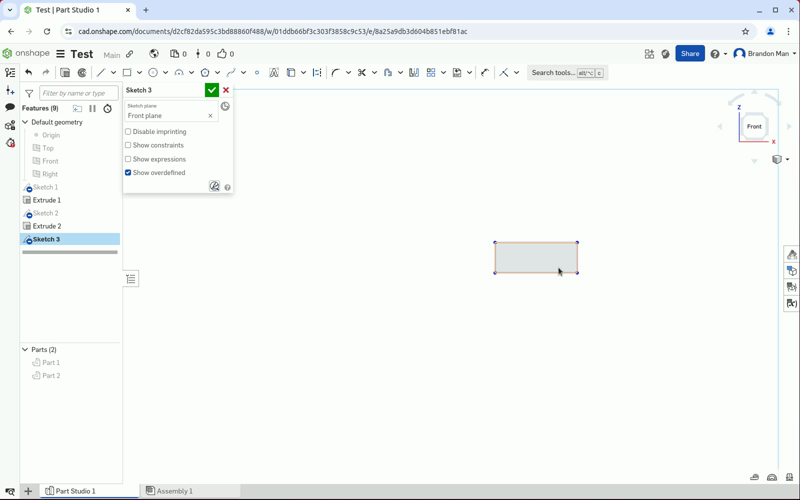
scroll(6)
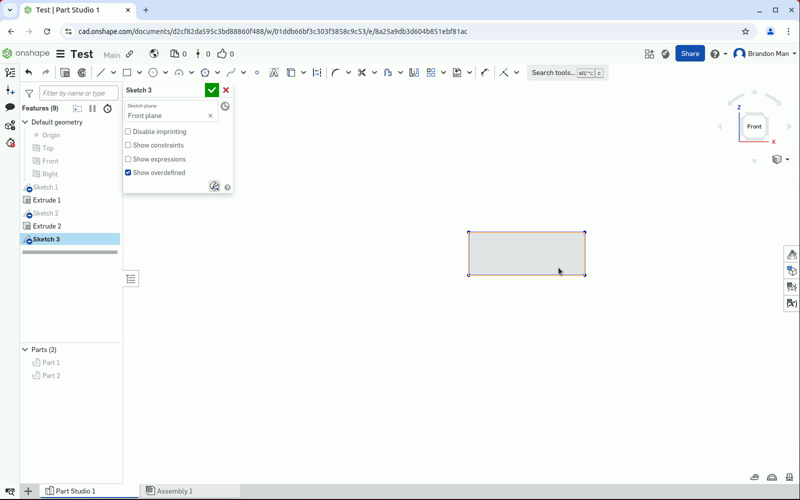
scroll(6)
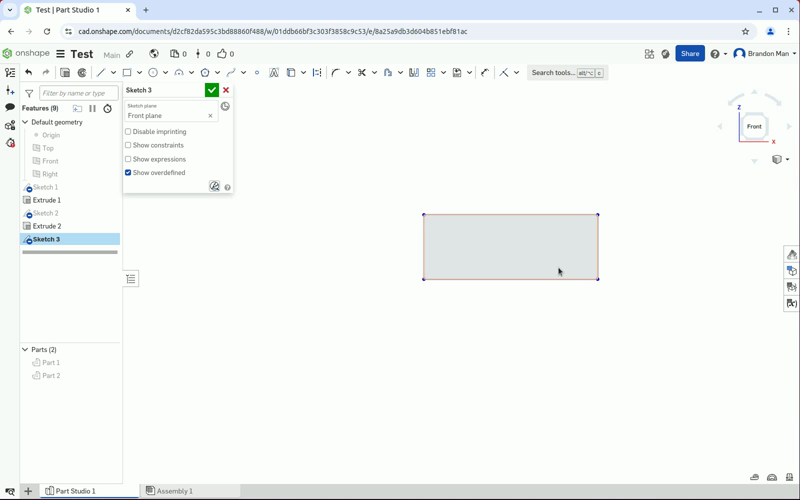
scroll(6)
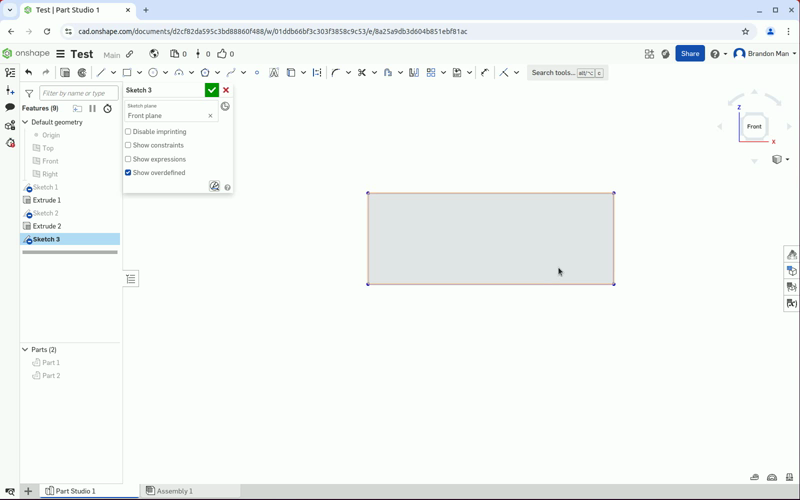
scroll(6)
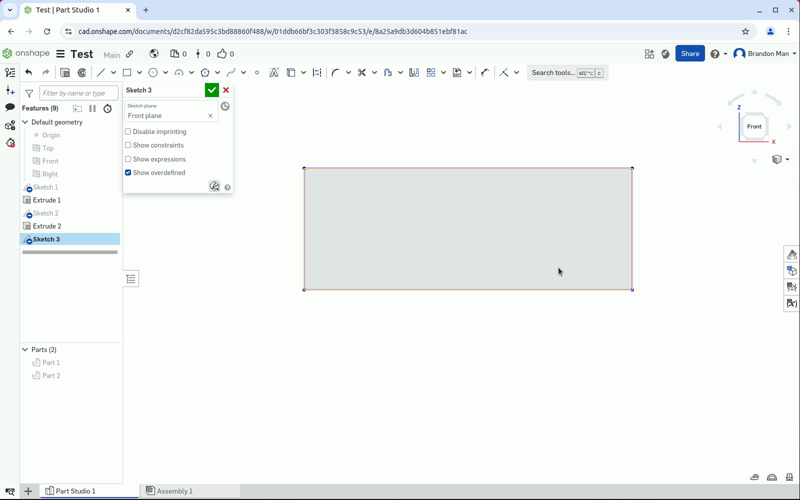
scroll(6)
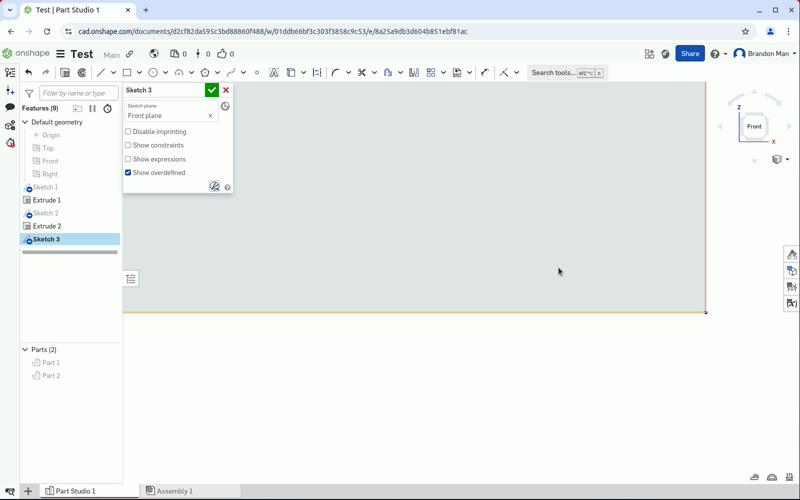
click(558, 267)
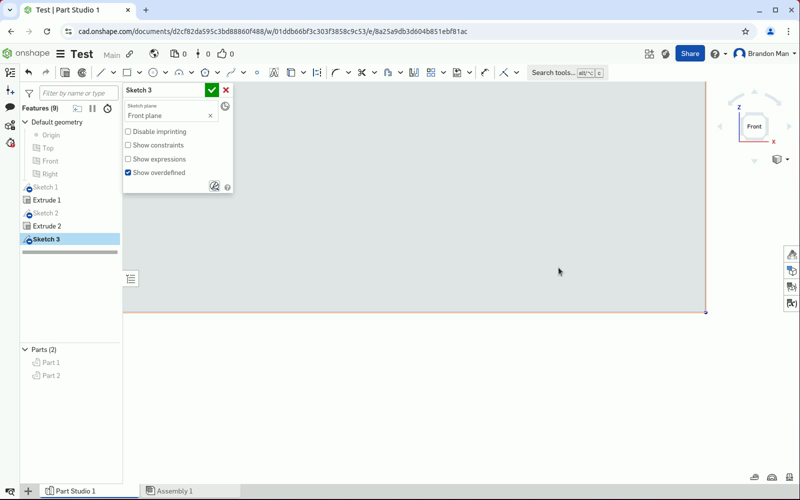
scroll(-6)
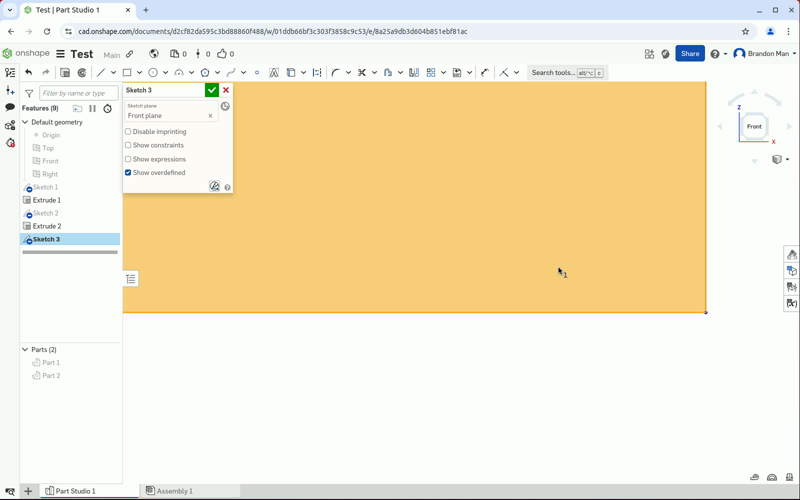
scroll(-6)
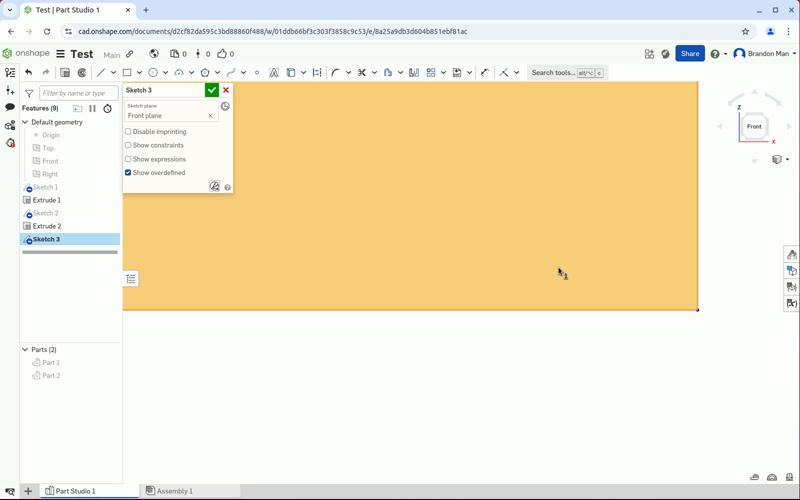
scroll(-6)
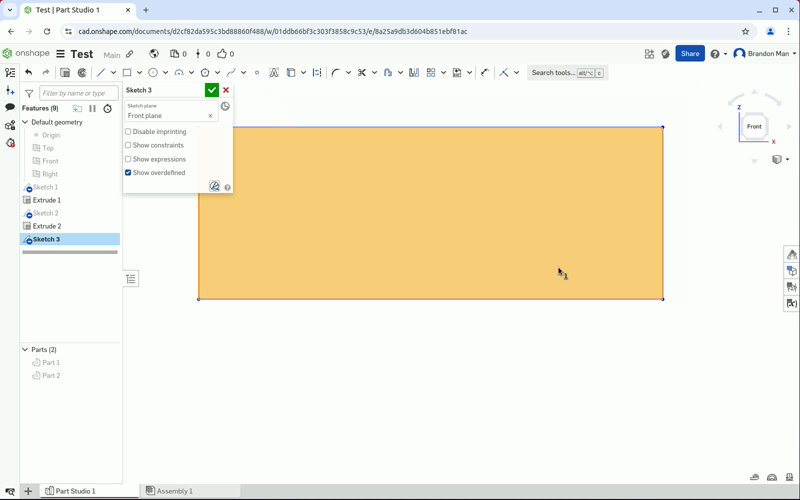
scroll(-6)
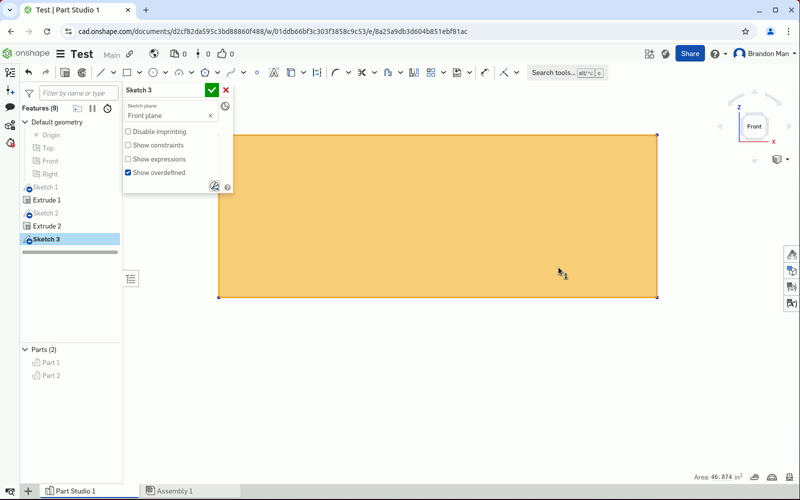
scroll(-6)
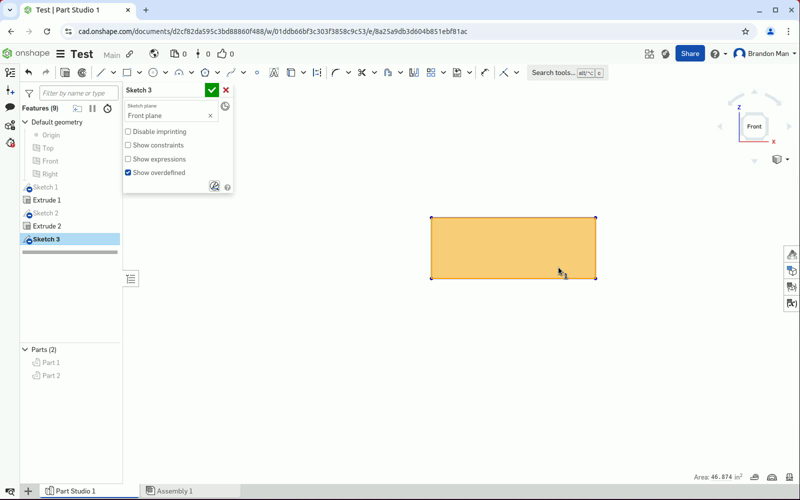
scroll(-6)
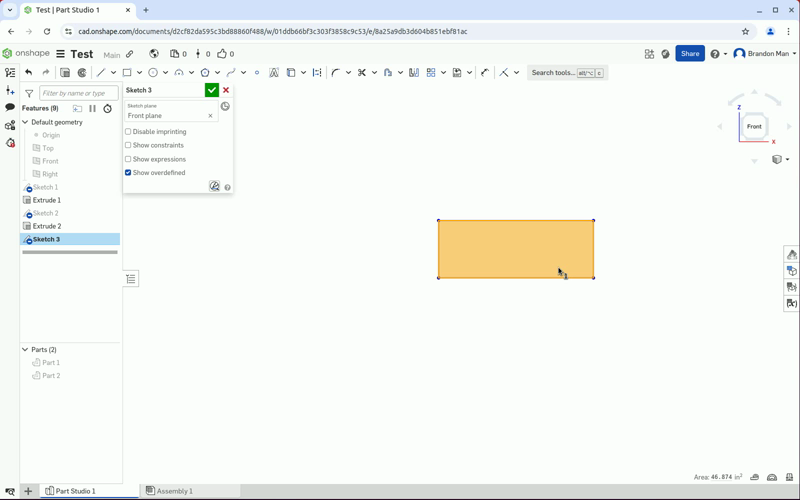
scroll(-6)
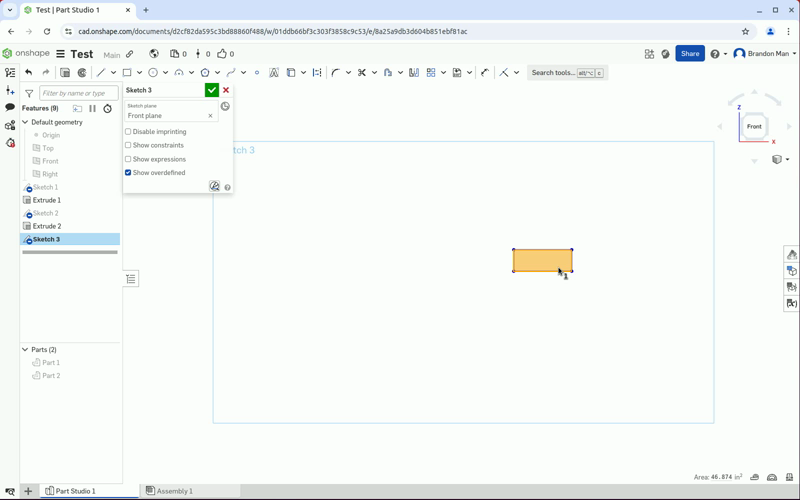
mouse_move(73, 352)
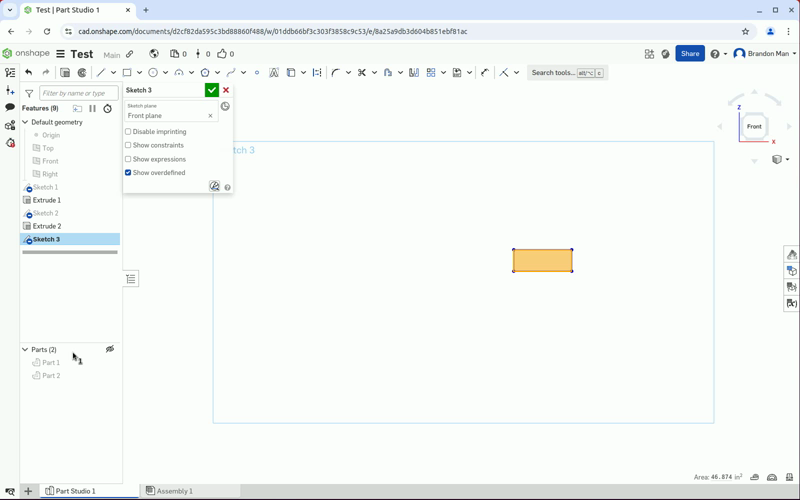
key(shift+y)
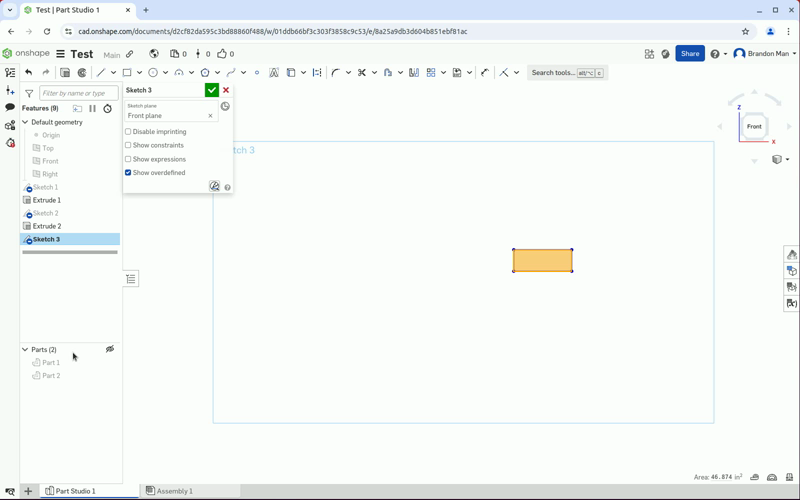
key(shift+e)
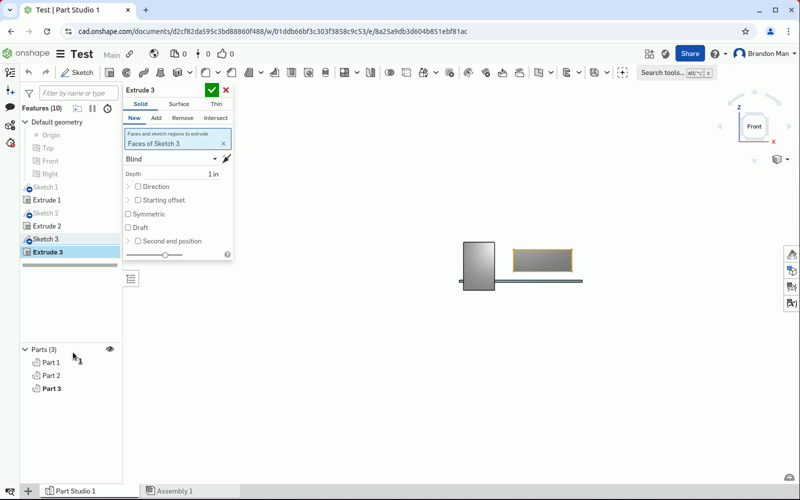
mouse_move(143, 106)
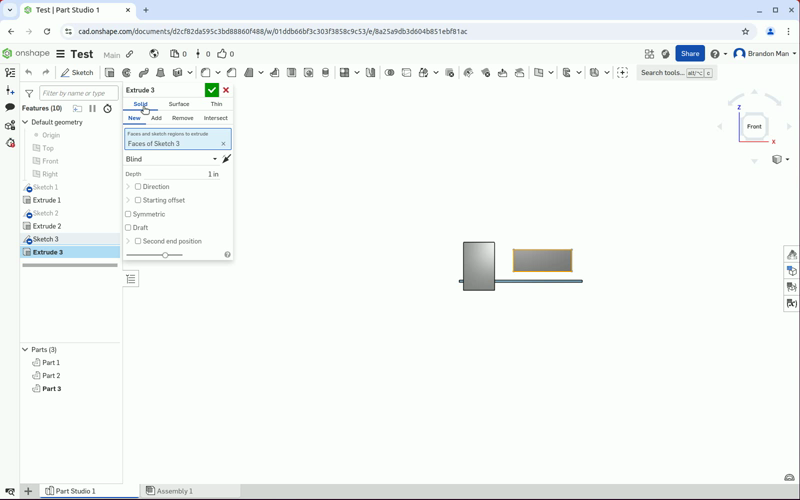
click(143, 106)
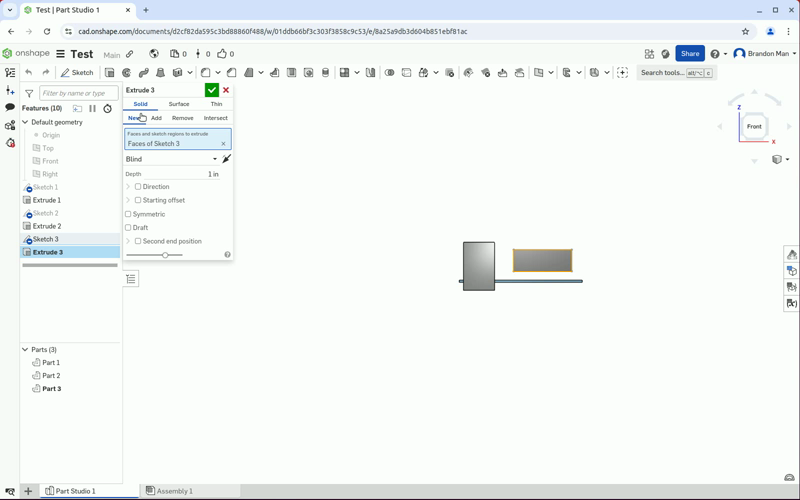
mouse_move(137, 120)
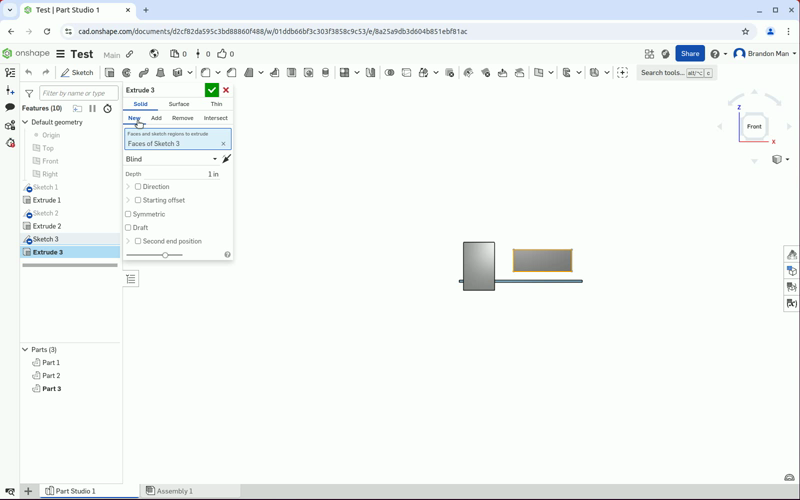
click(137, 120)
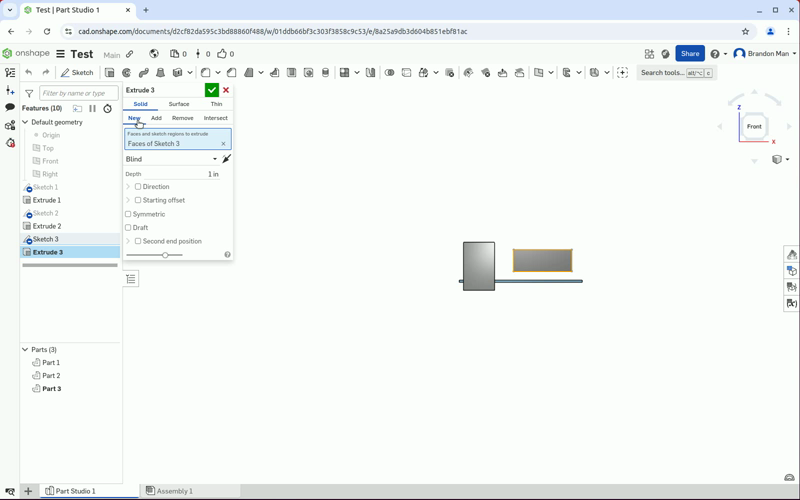
key(tab, 4)
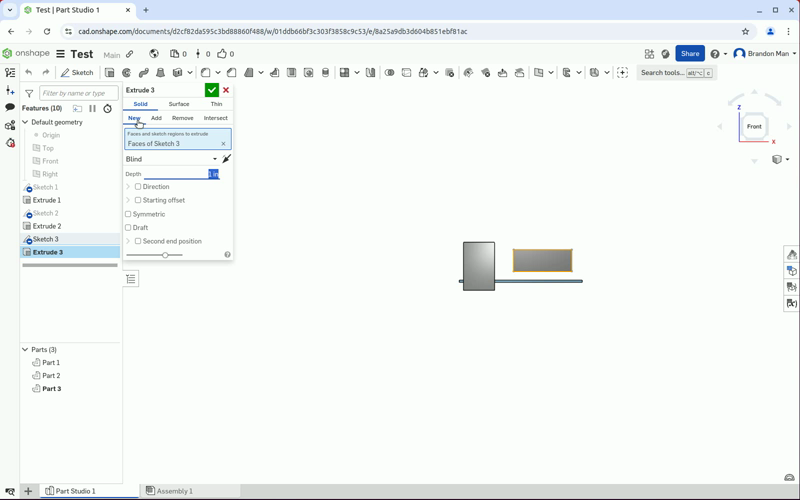
text(0.241)
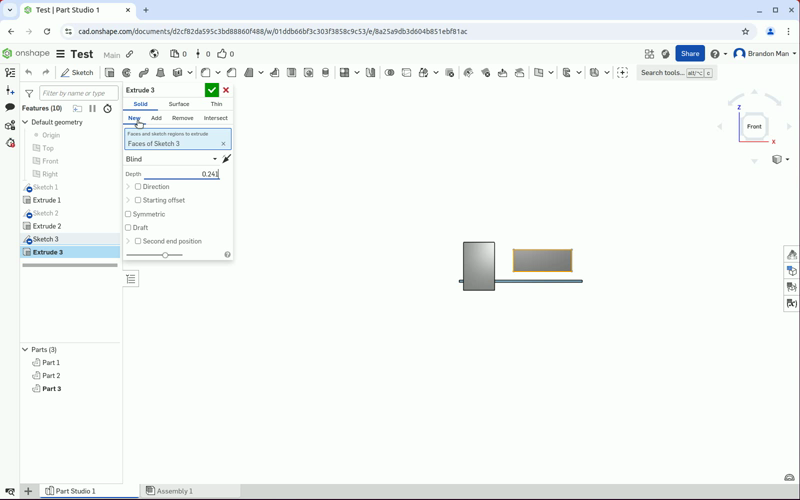
key(enter)
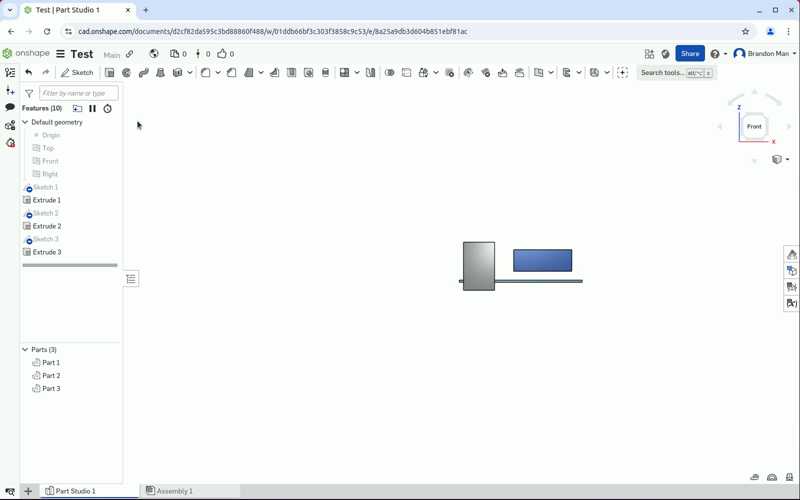
key(shift+h)
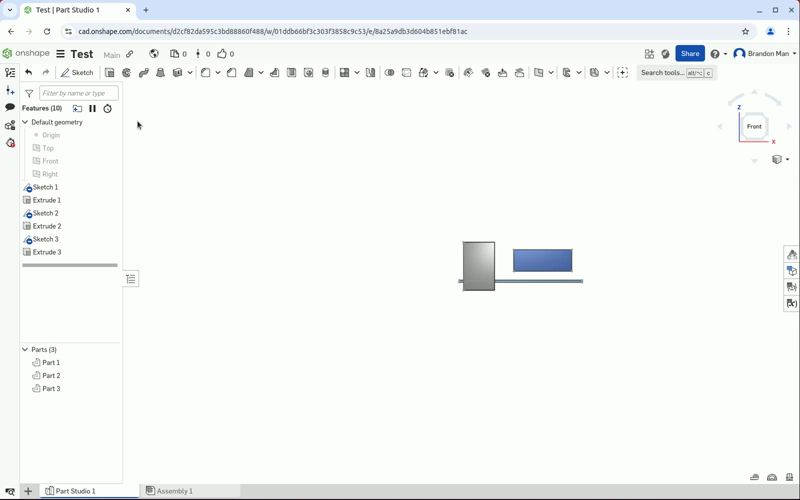
key(shift+h)
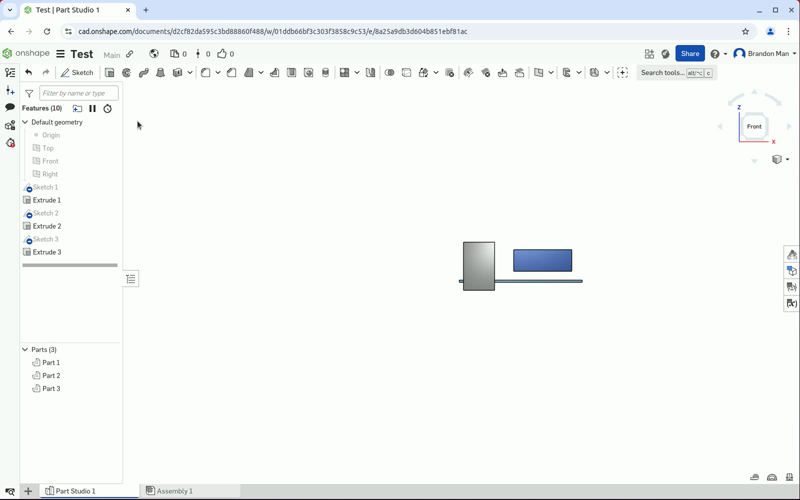
mouse_move(73, 189)
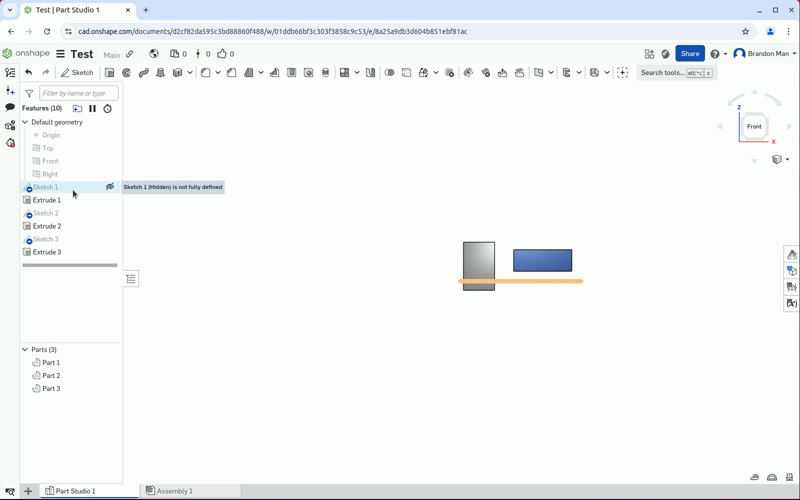
click(73, 189)
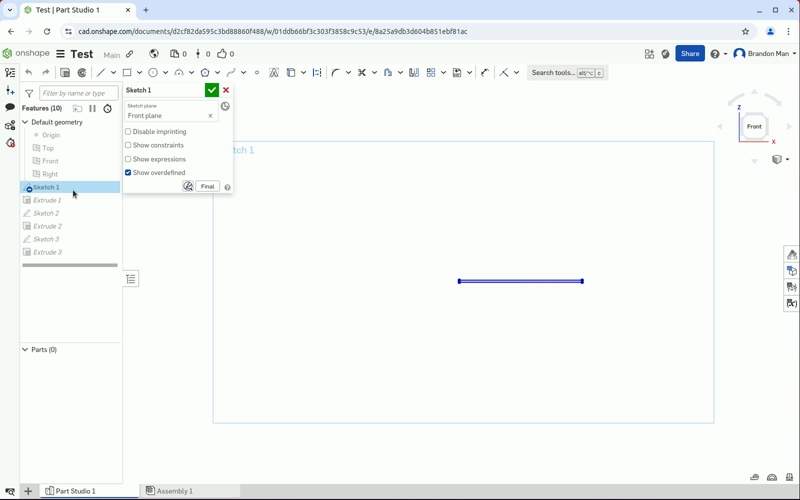
mouse_move(229, 92)
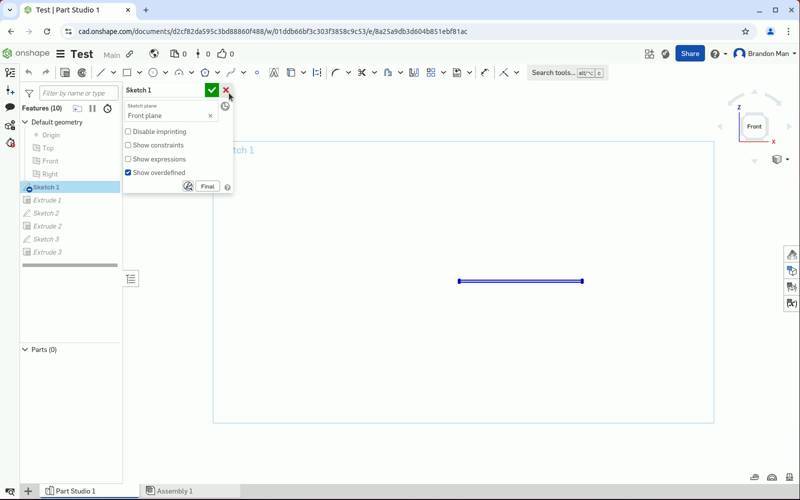
click(229, 92)
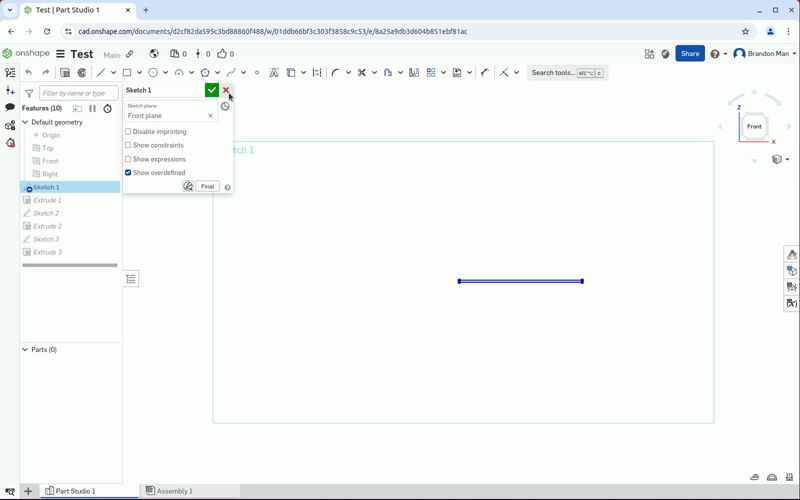
key(shift+s)
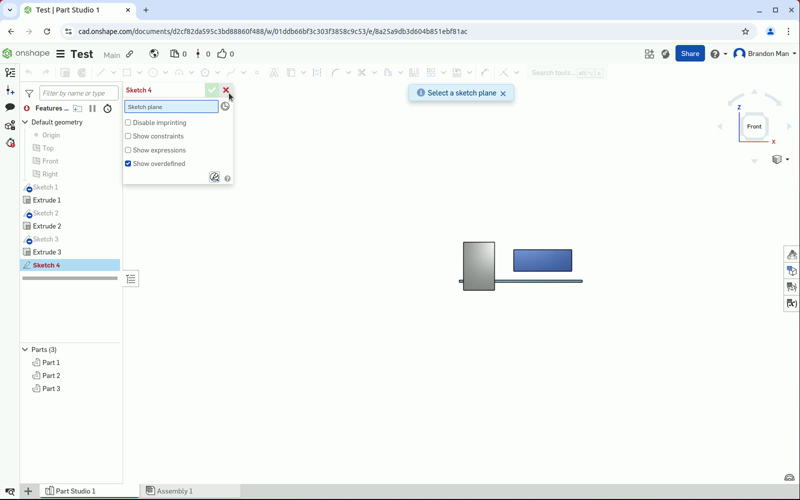
mouse_move(73, 163)
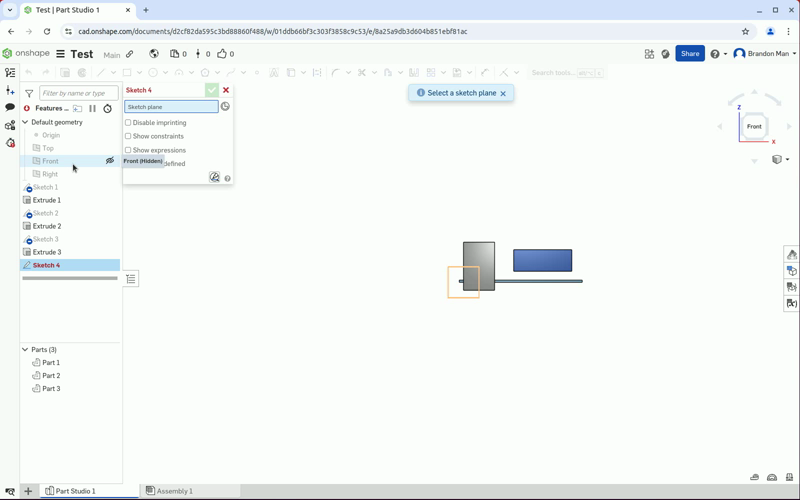
click(73, 163)
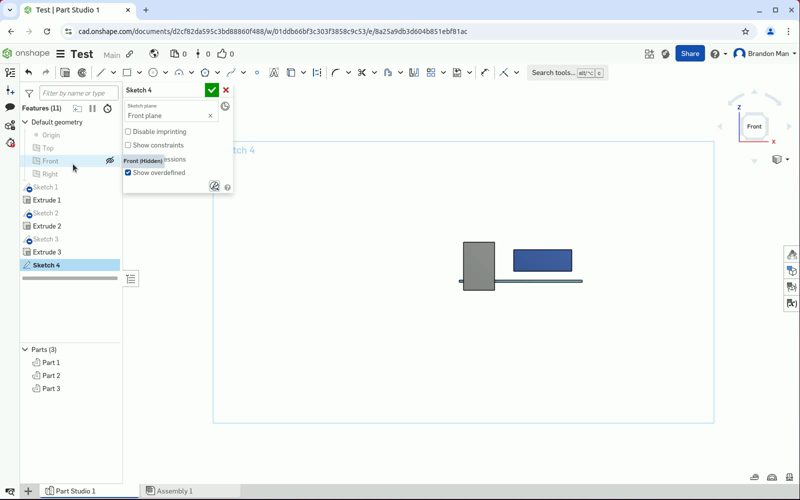
mouse_move(73, 352)
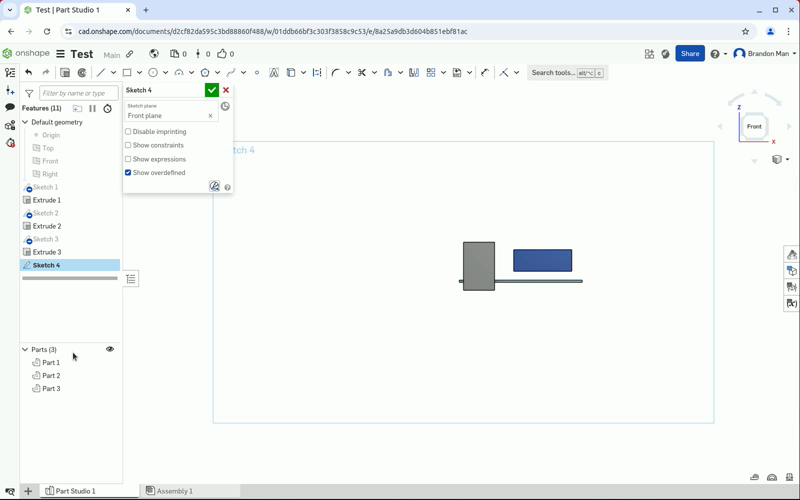
key(y)
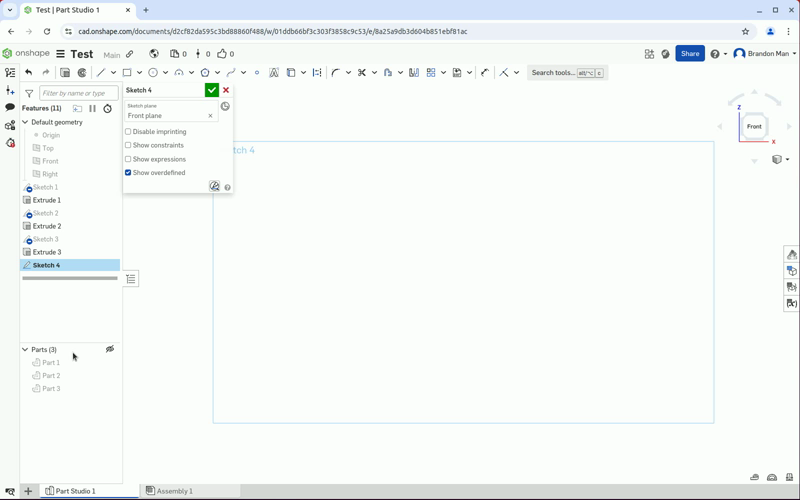
key(l)
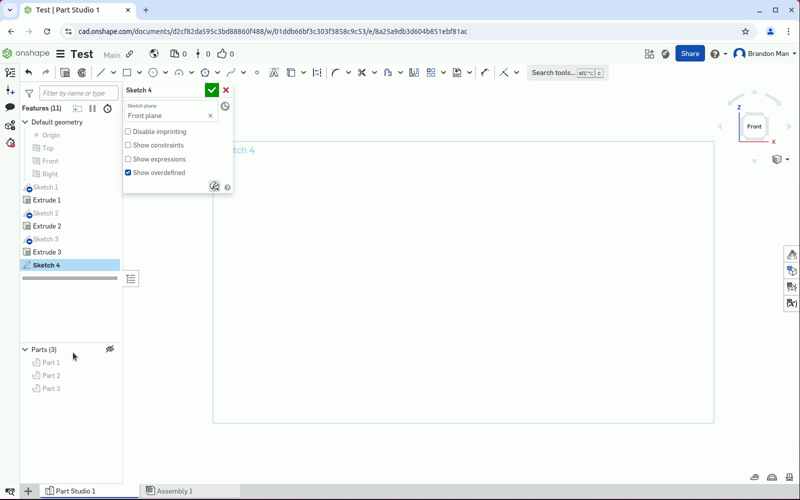
key_down(shift)
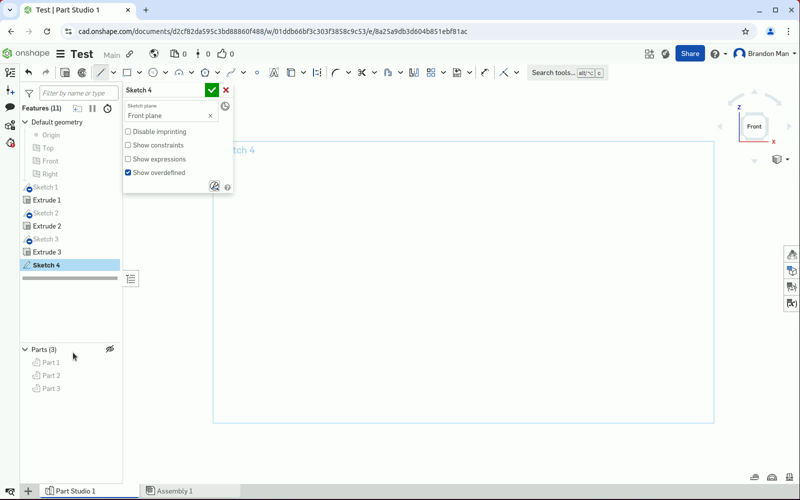
mouse_move(513, 271)
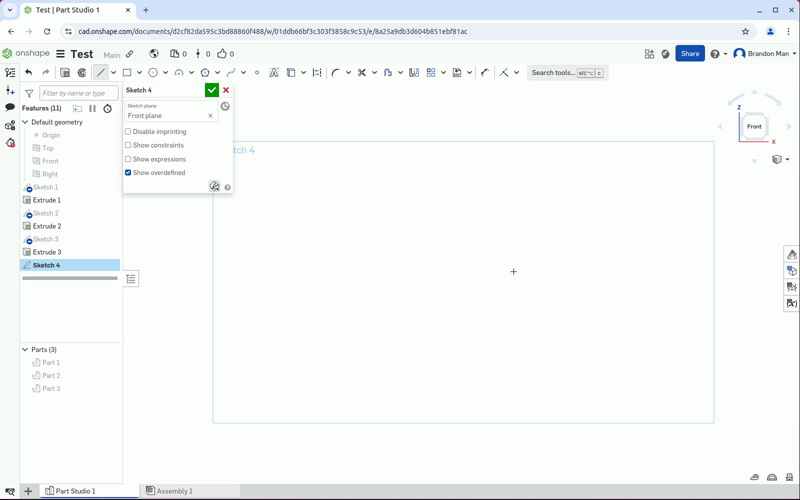
click(513, 271)
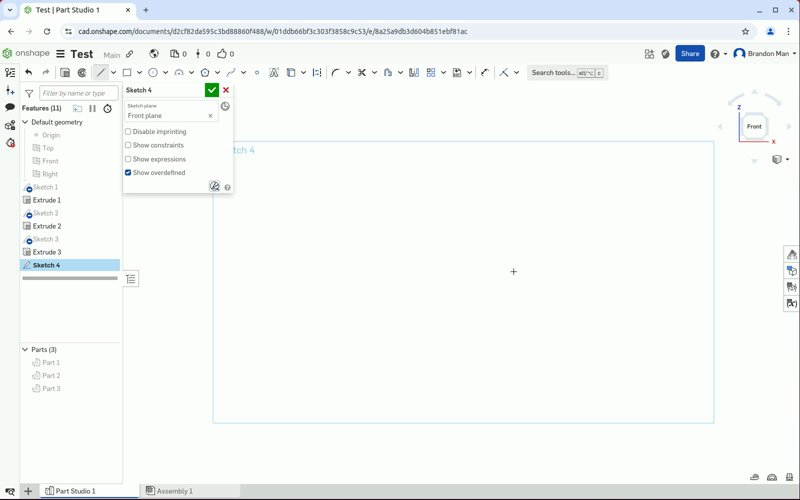
key_up(shift)
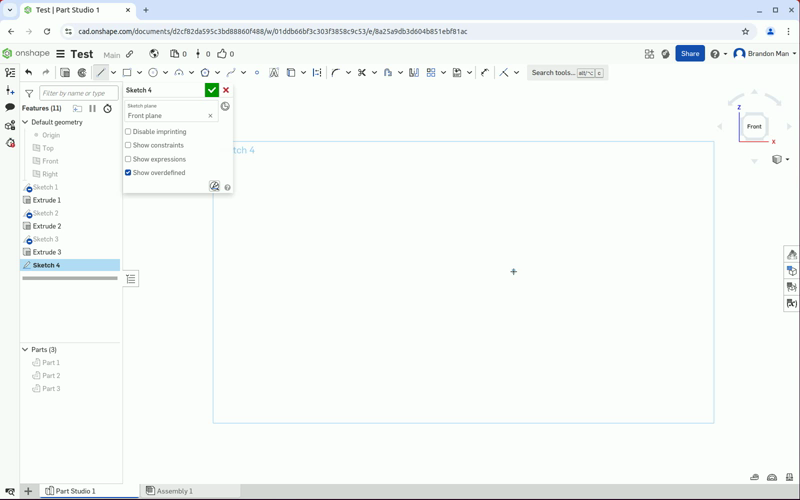
key_down(shift)
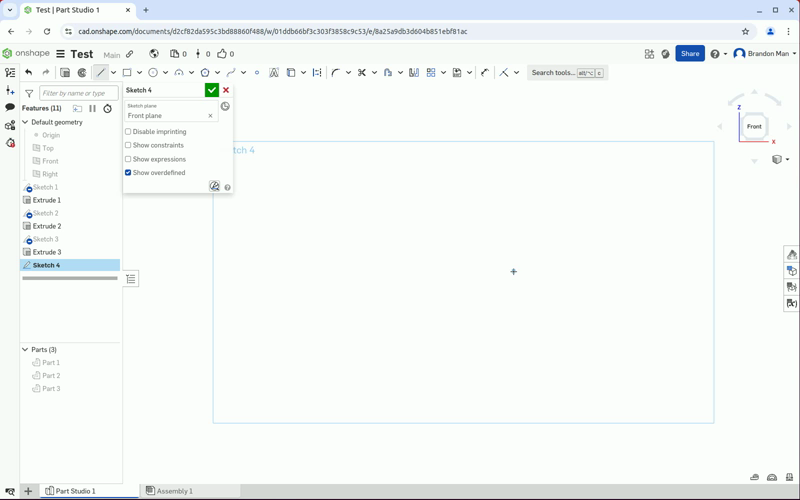
mouse_move(543, 271)
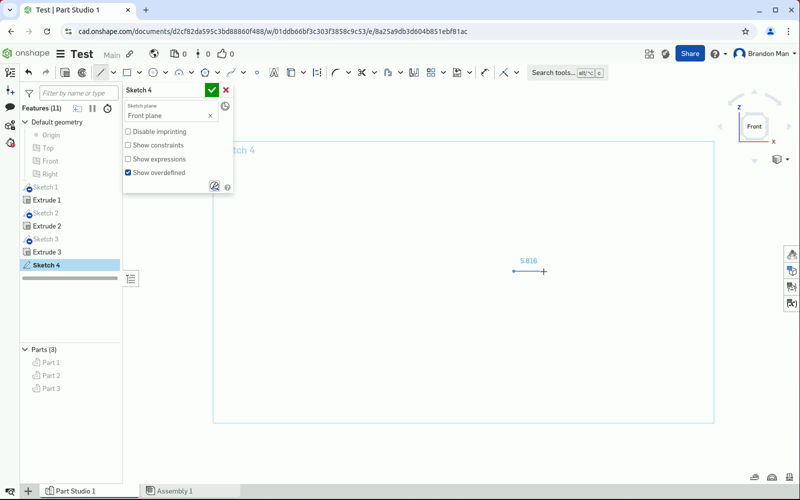
mouse_move(571, 271)
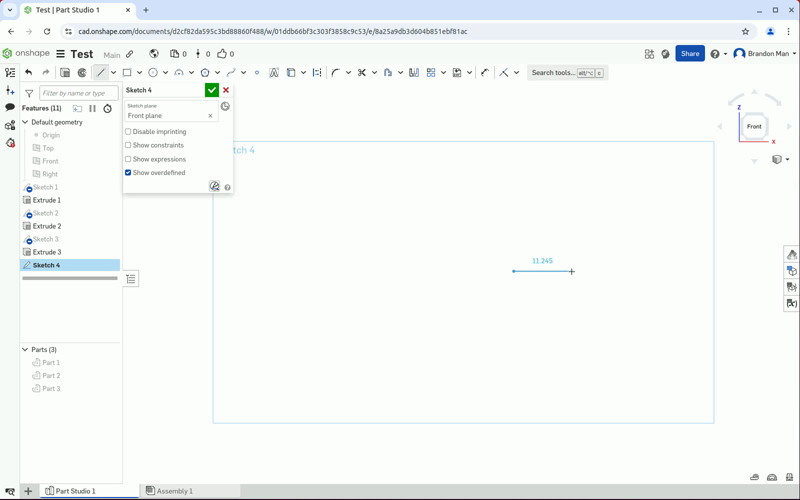
click(571, 271)
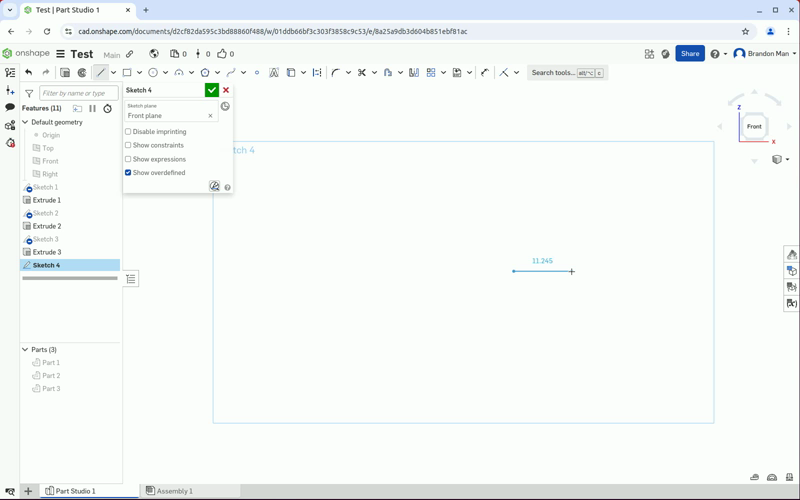
key_up(shift)
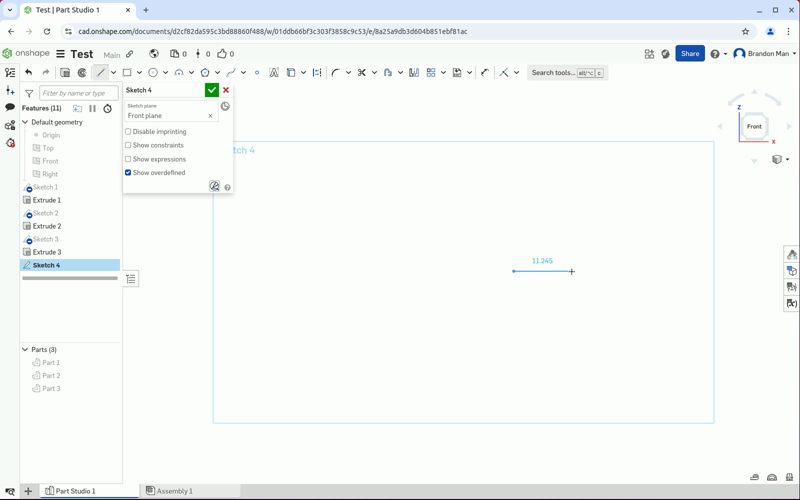
key_down(shift)
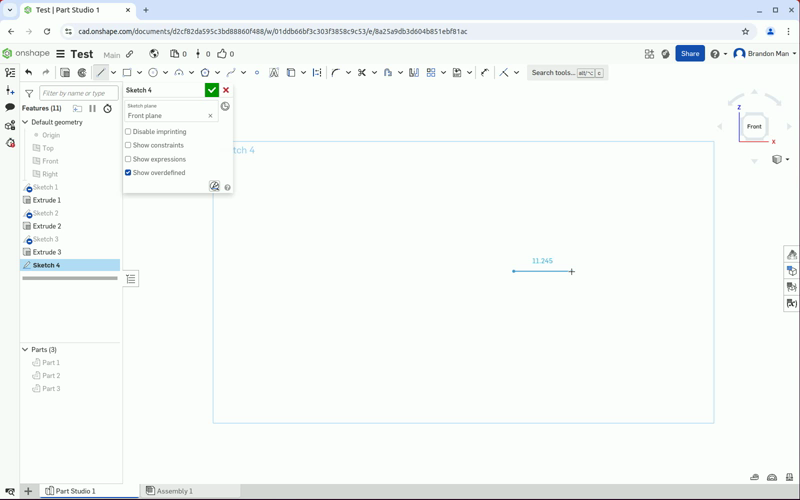
mouse_move(589, 271)
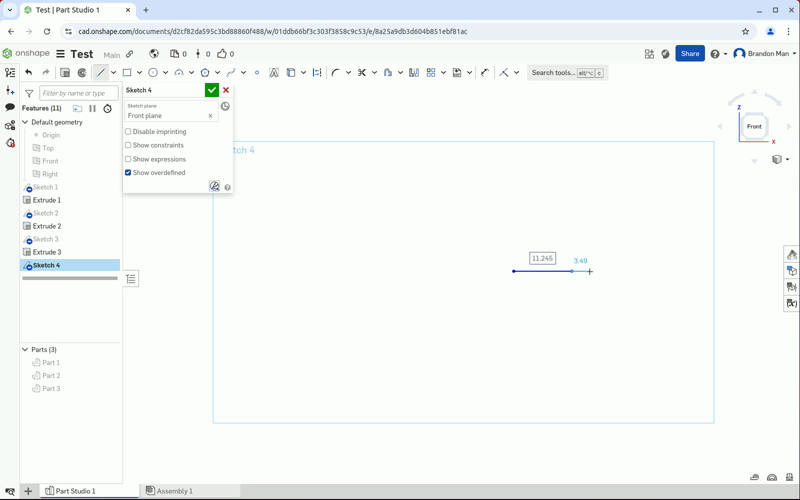
mouse_move(571, 249)
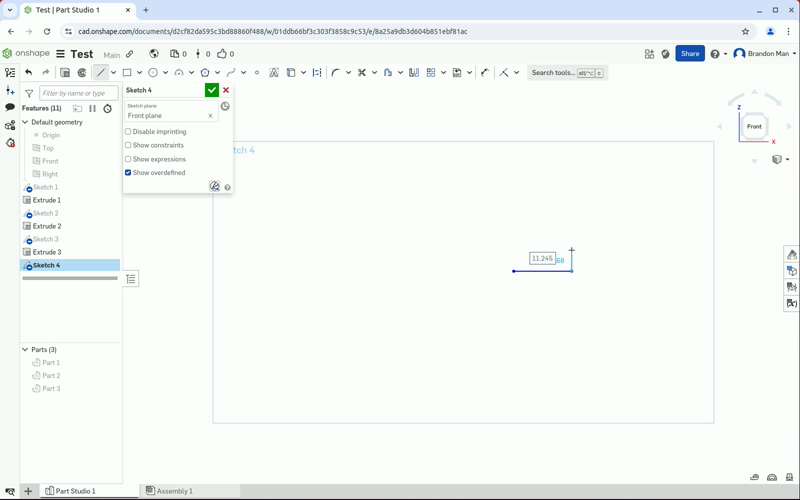
click(571, 249)
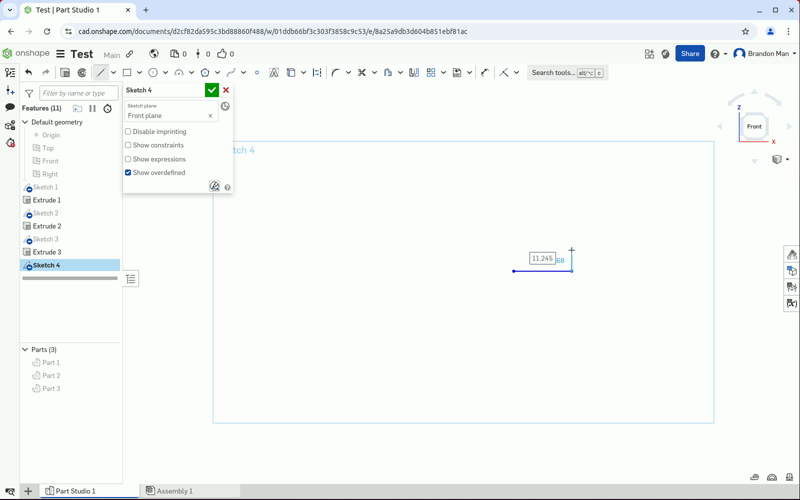
key_up(shift)
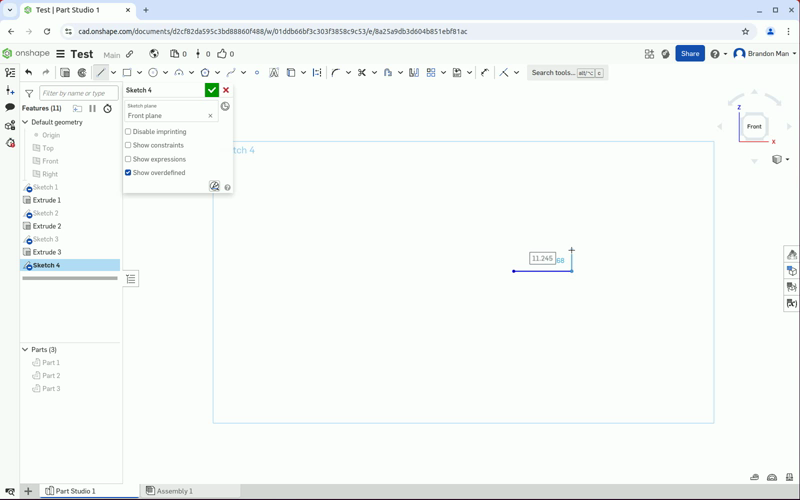
key_down(shift)
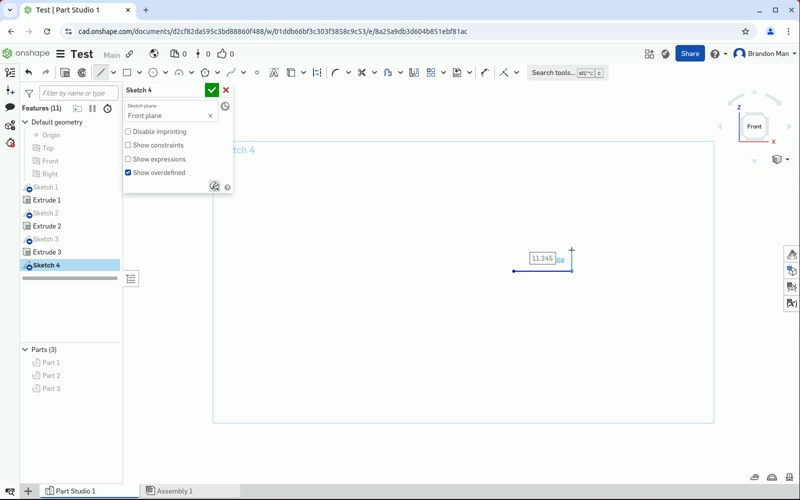
mouse_move(589, 249)
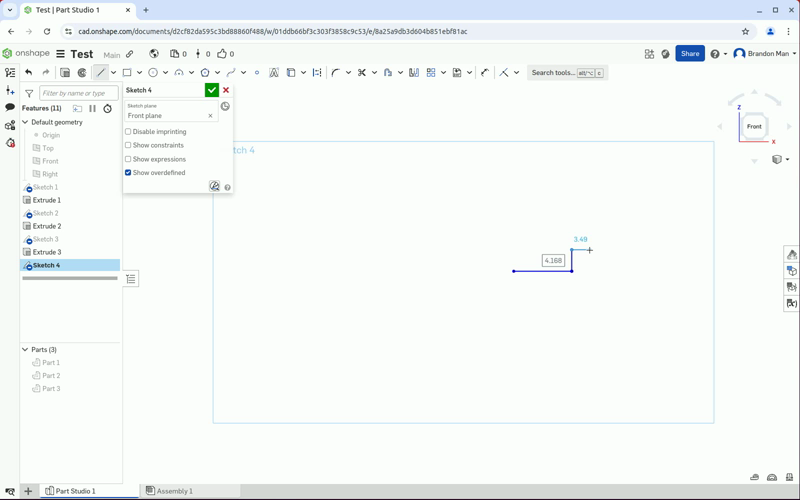
mouse_move(513, 249)
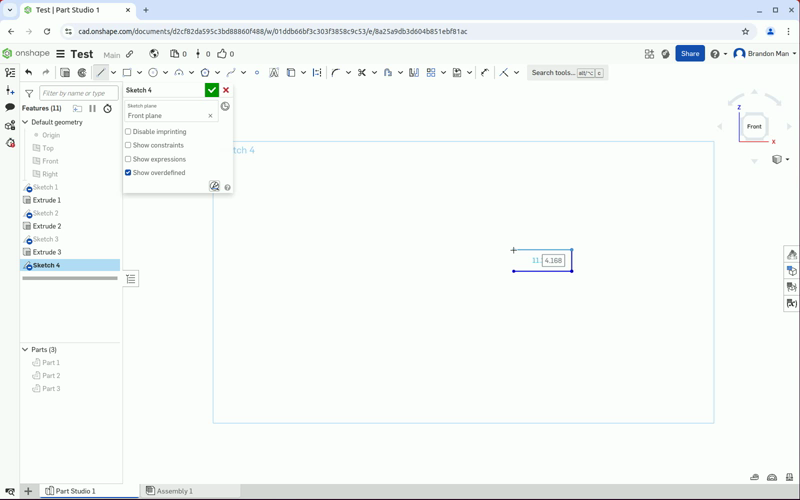
click(513, 249)
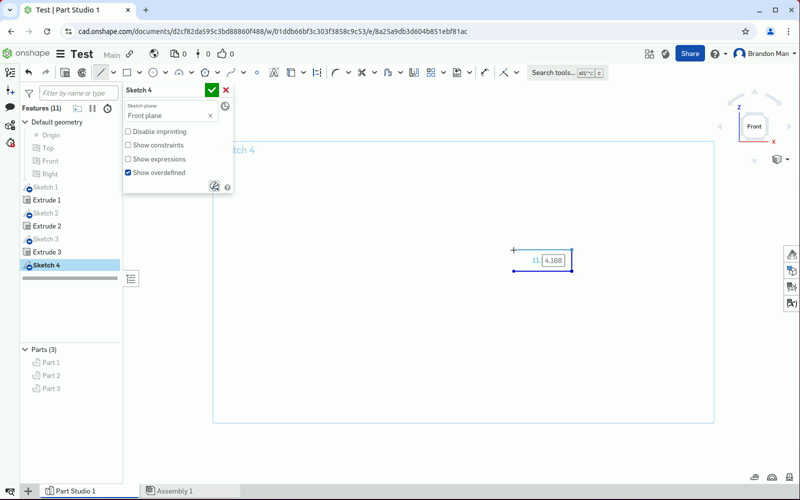
key_up(shift)
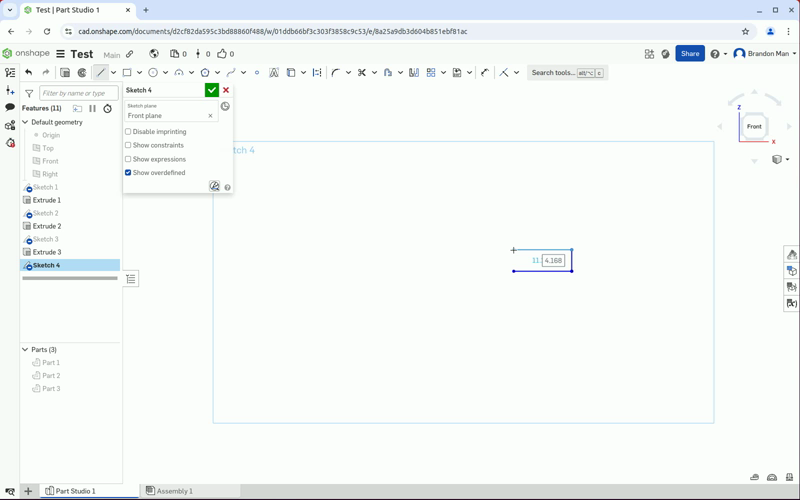
mouse_move(543, 249)
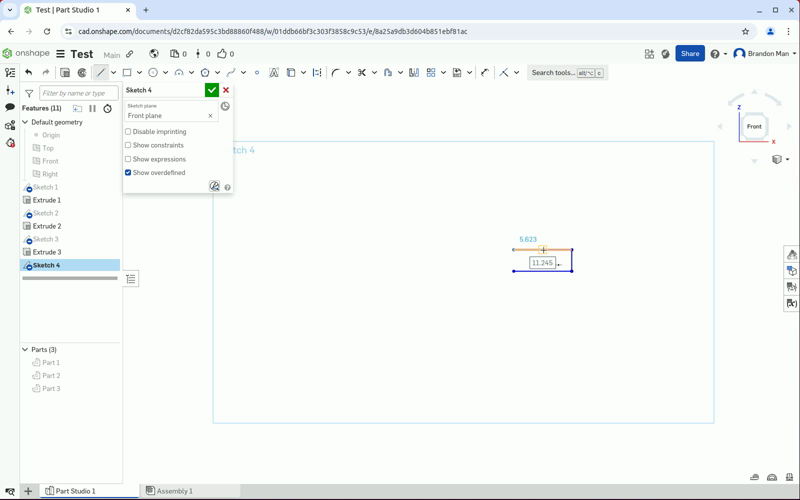
key_down(shift)
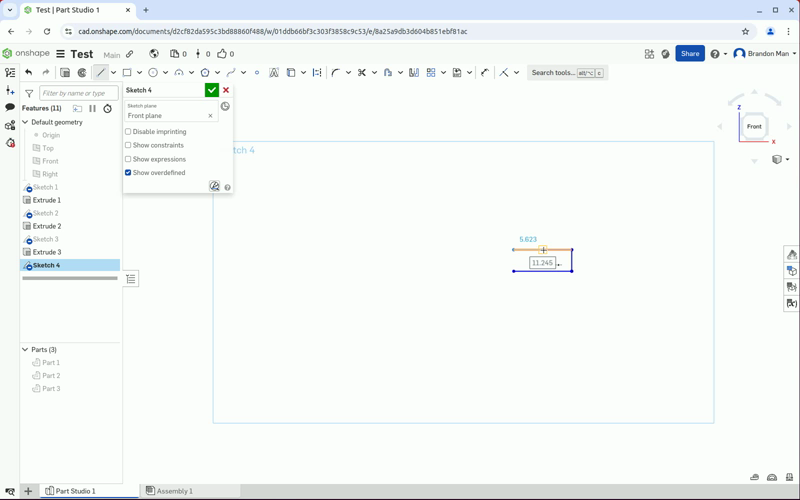
mouse_move(513, 271)
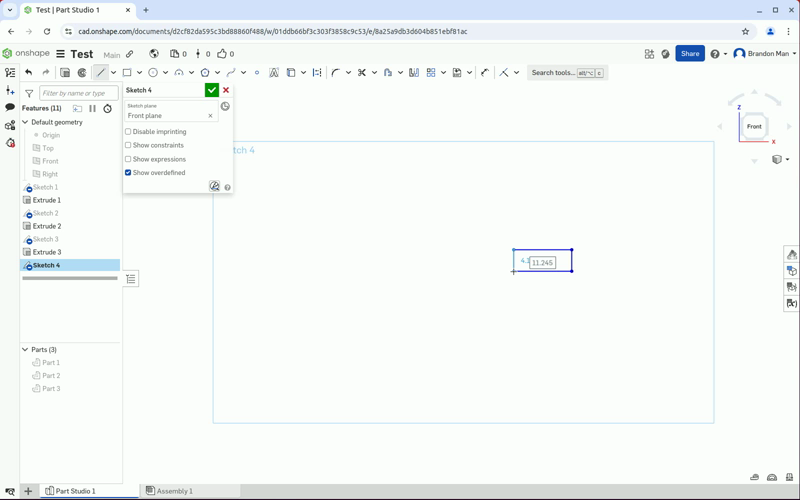
key_up(shift)
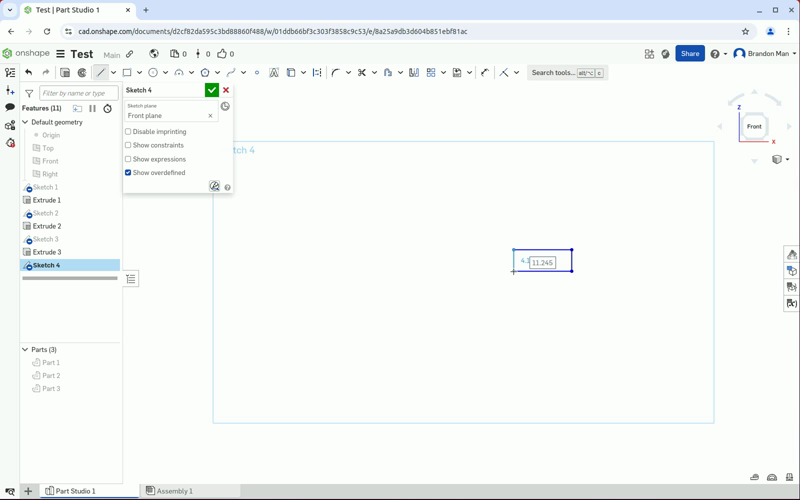
click(513, 271)
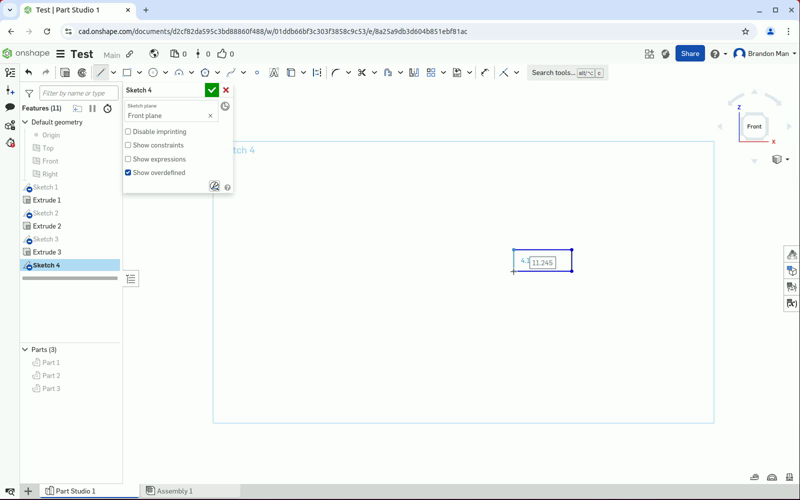
key(esc)
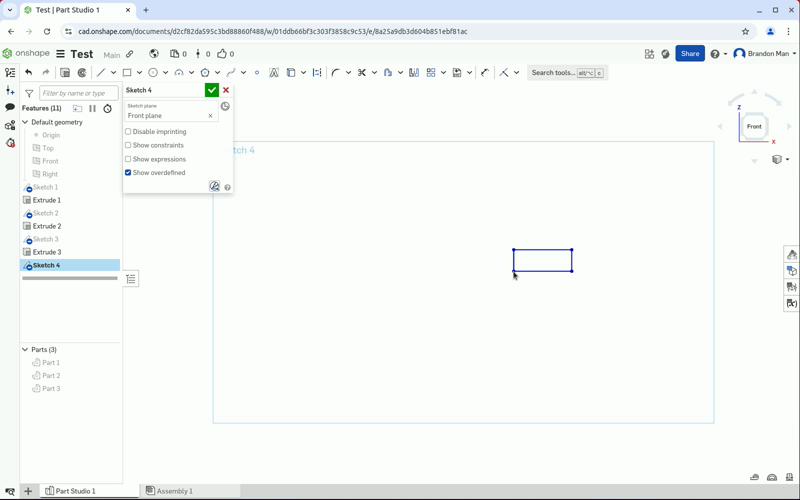
mouse_move(517, 265)
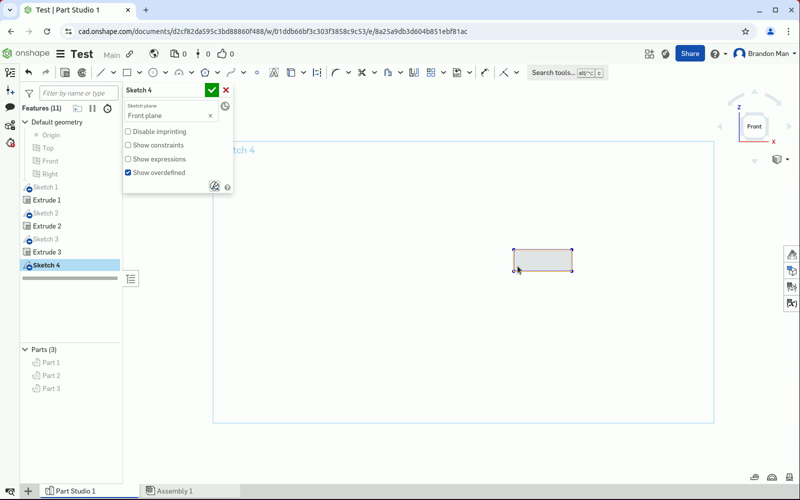
scroll(6)
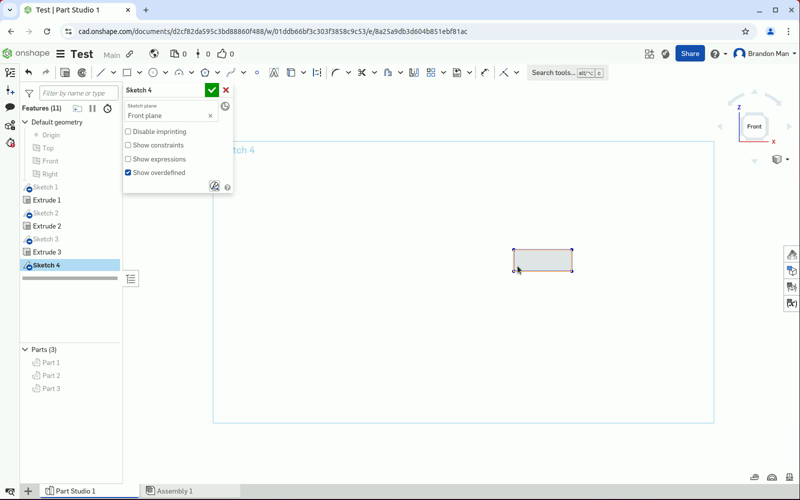
scroll(6)
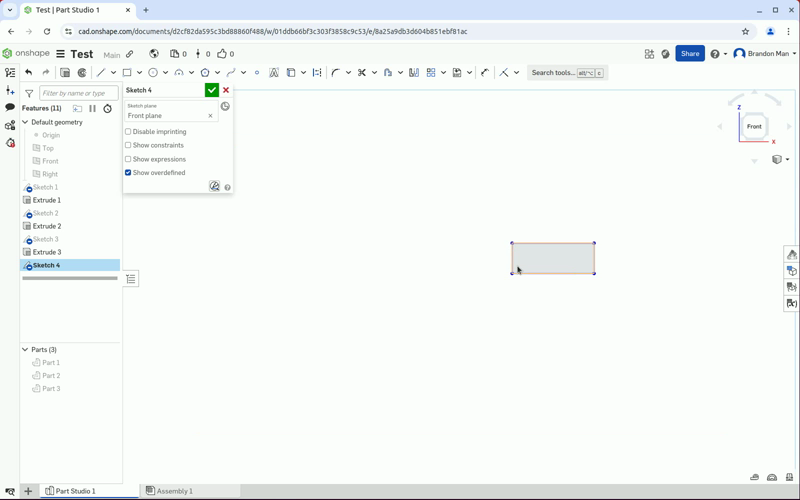
scroll(6)
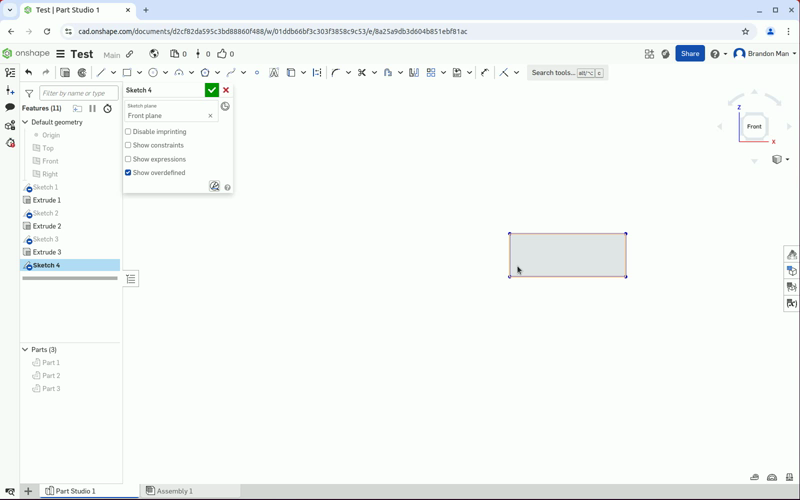
scroll(6)
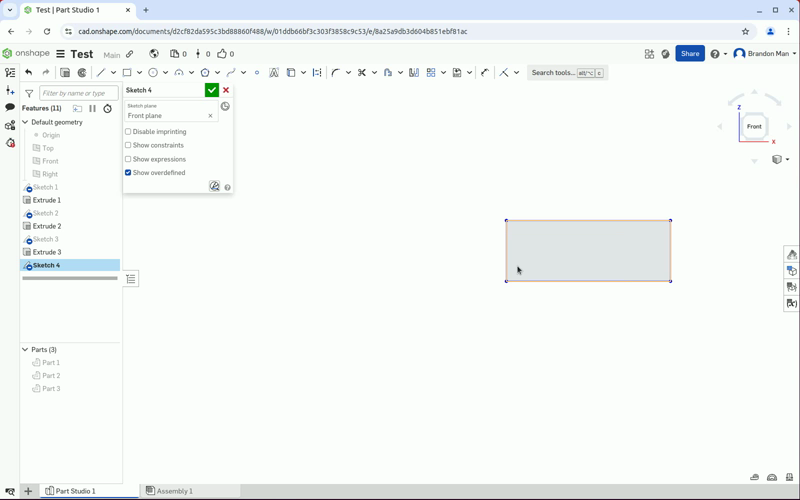
scroll(6)
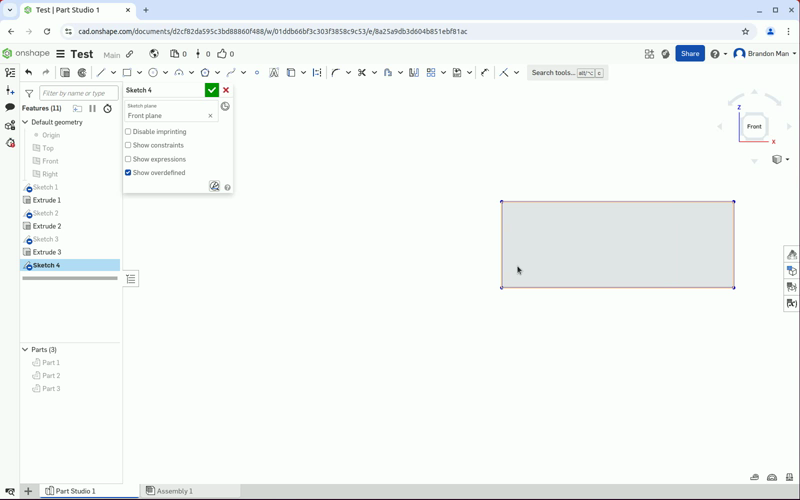
scroll(6)
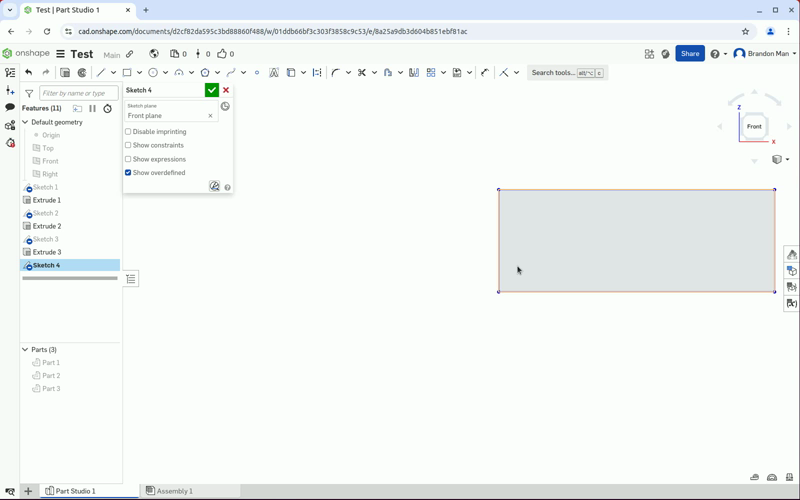
scroll(6)
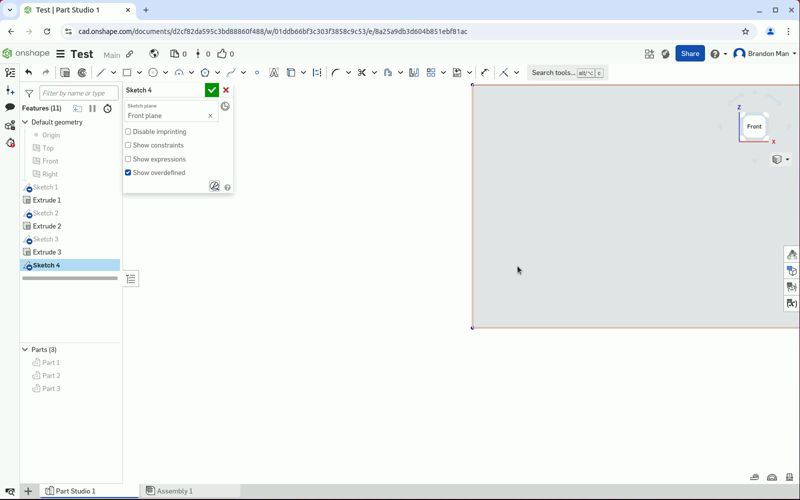
click(517, 265)
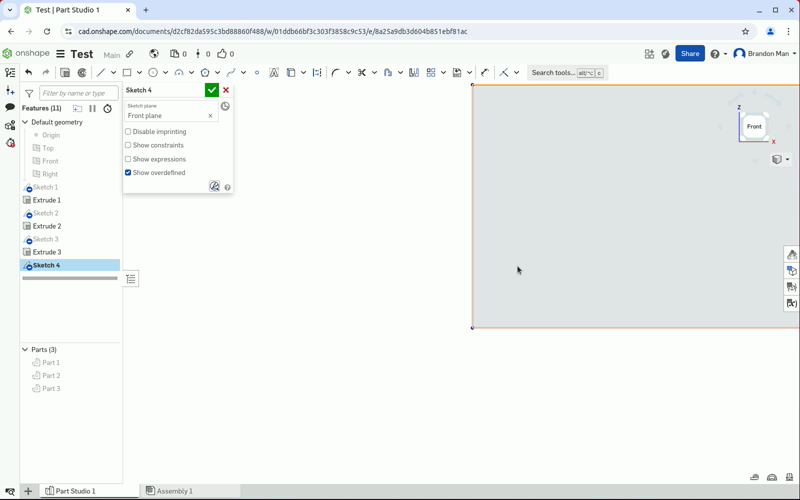
scroll(-6)
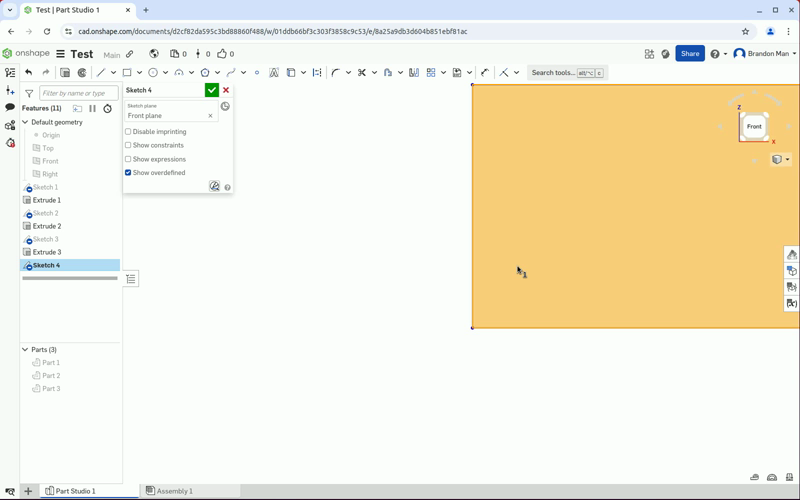
scroll(-6)
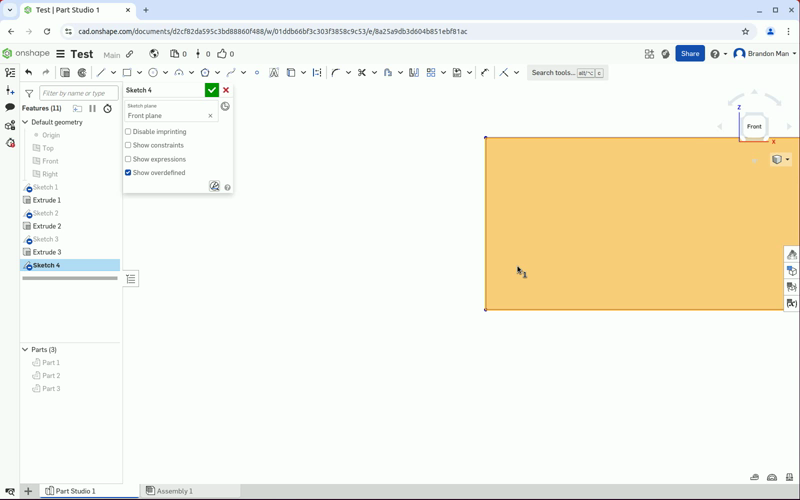
scroll(-6)
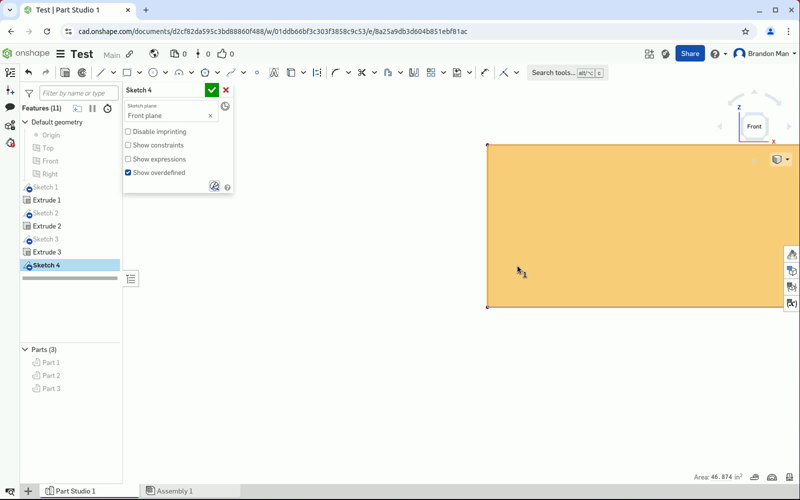
scroll(-6)
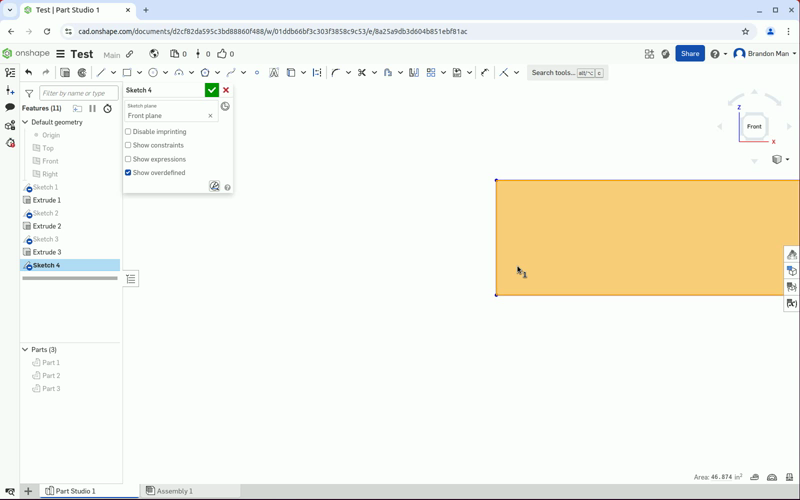
scroll(-6)
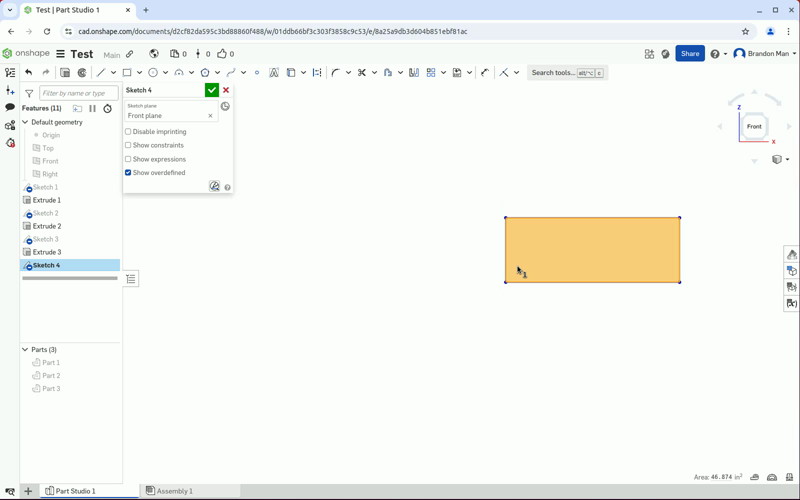
scroll(-6)
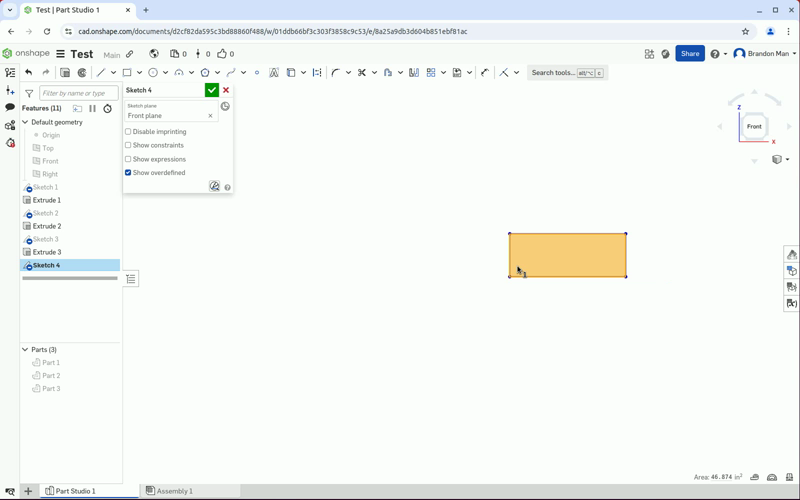
scroll(-6)
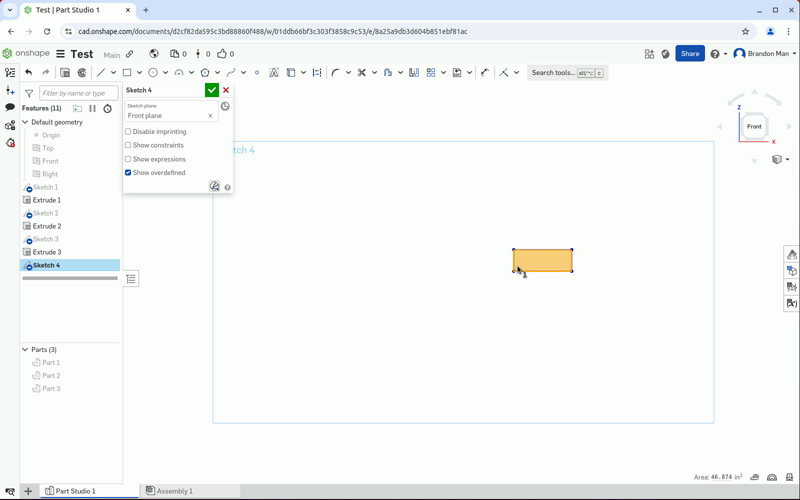
mouse_move(73, 352)
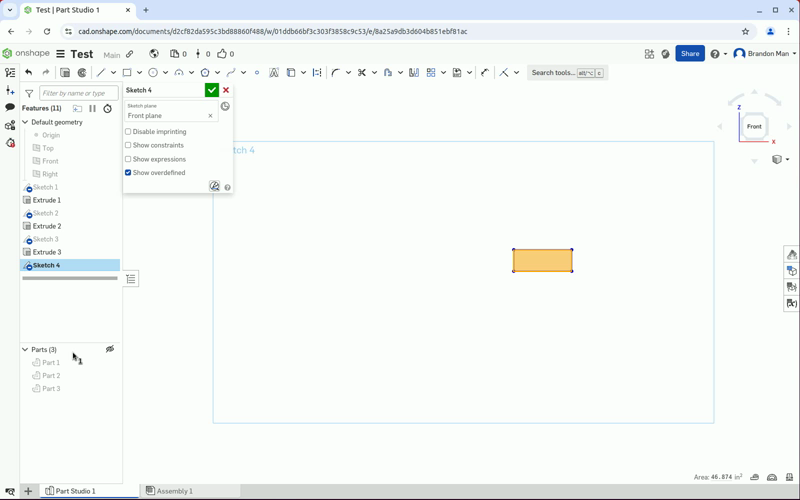
key(shift+y)
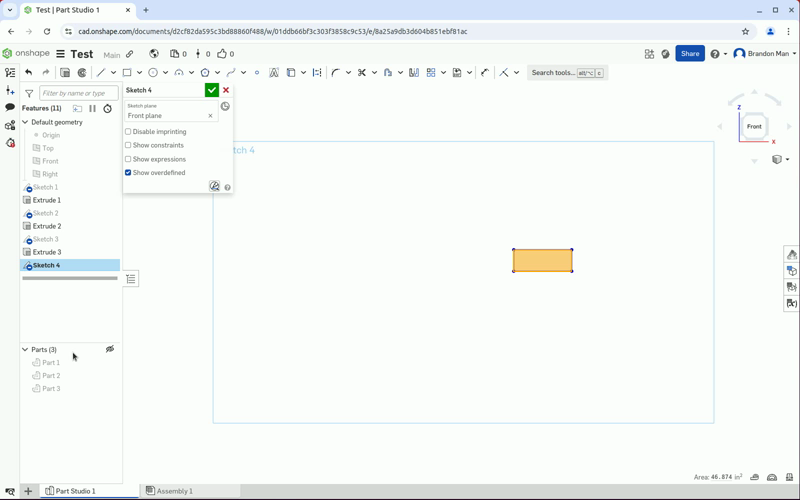
key(shift+e)
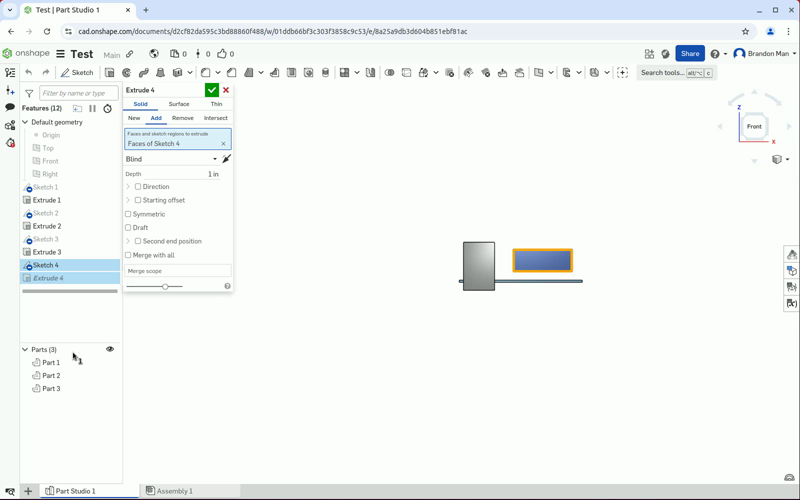
mouse_move(143, 106)
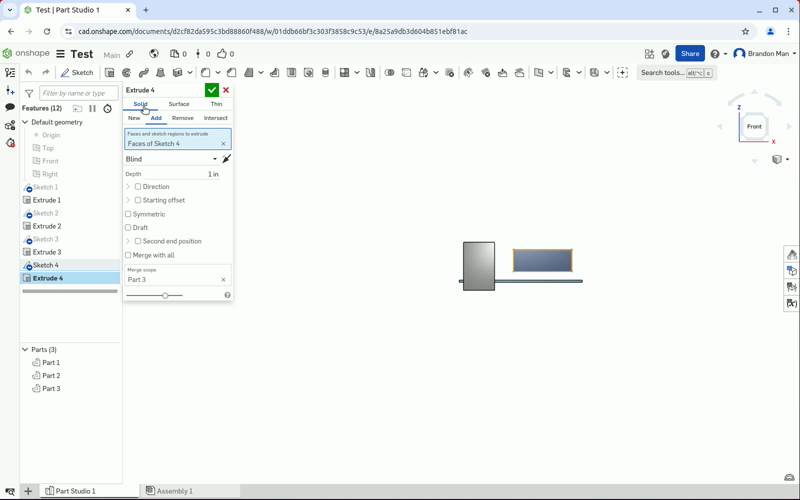
click(143, 106)
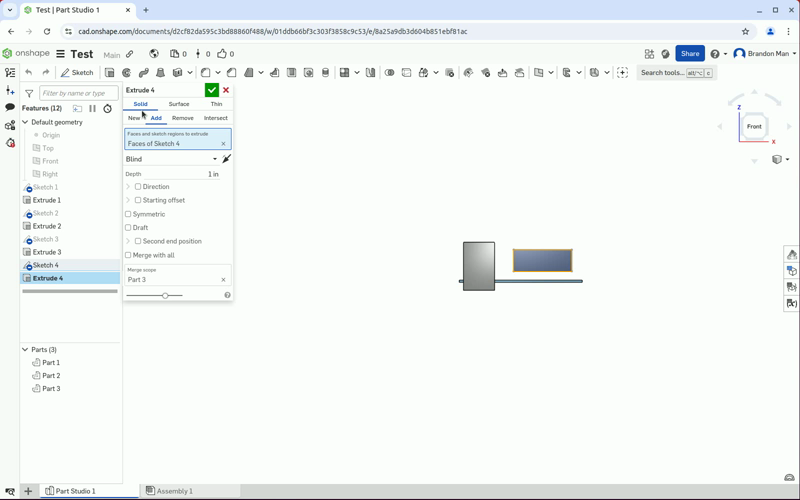
mouse_move(137, 120)
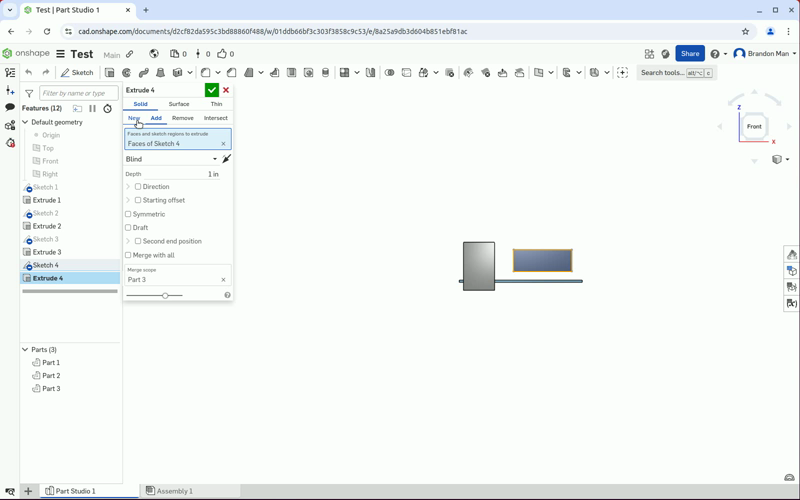
click(137, 120)
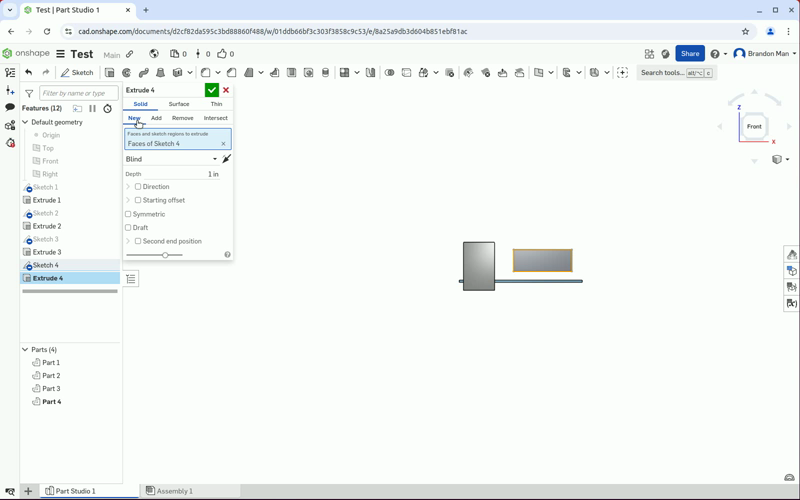
key(tab, 4)
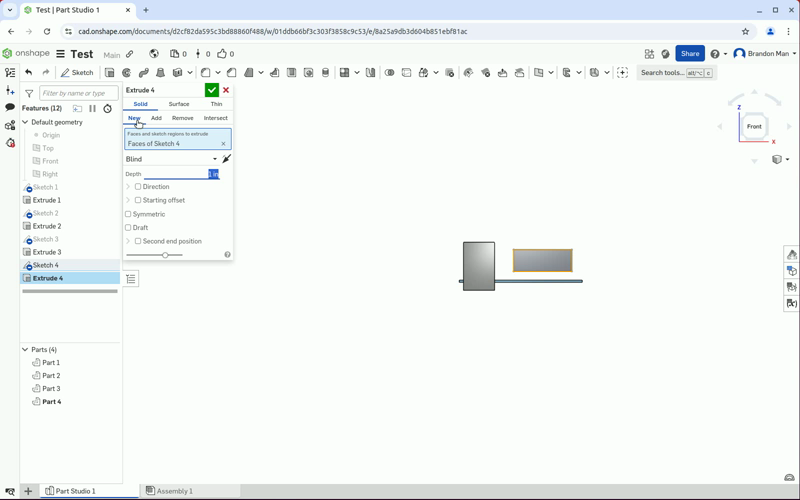
text(0.241)
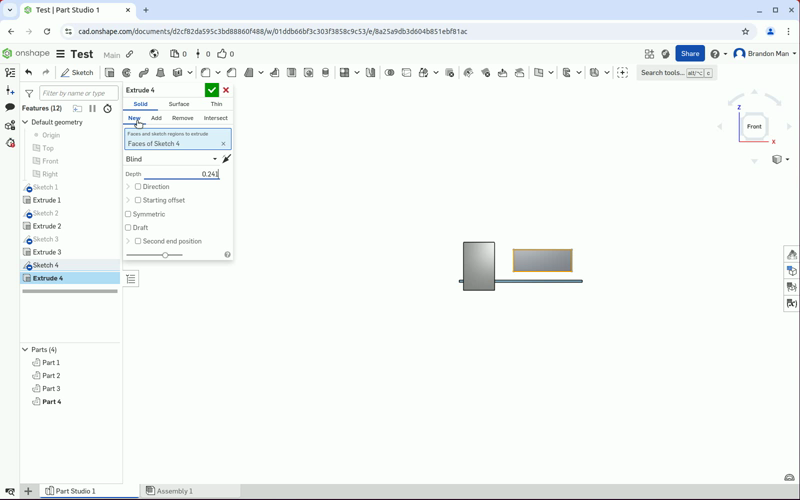
key(enter)
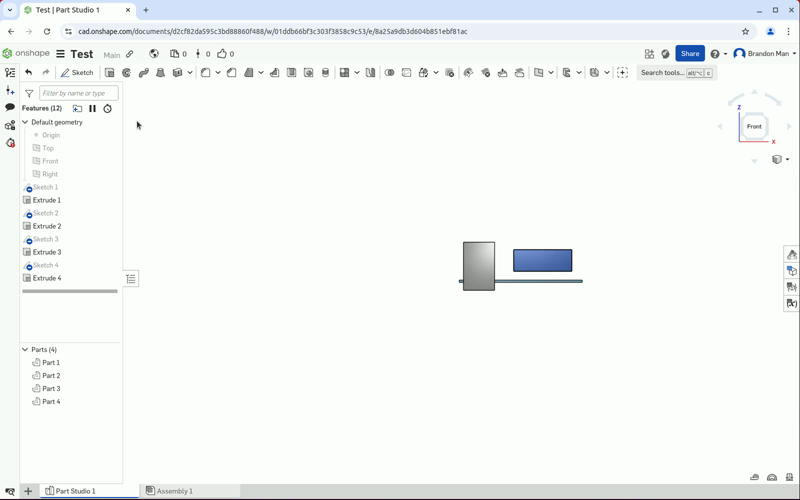
key(shift+h)
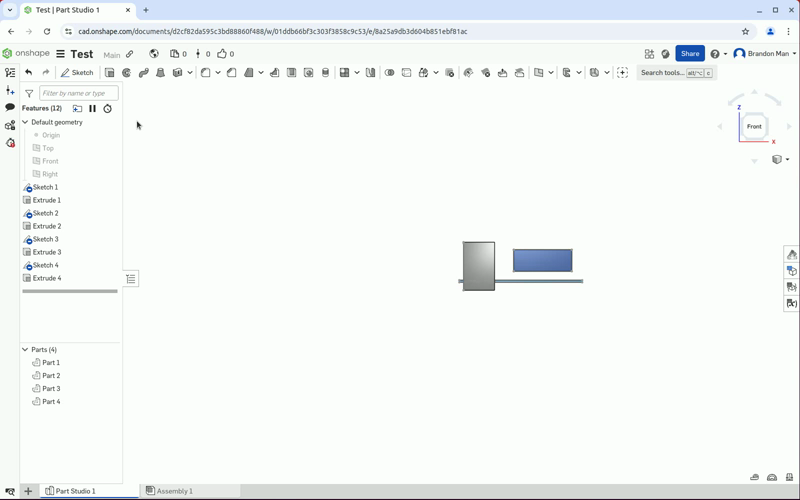
key(shift+h)
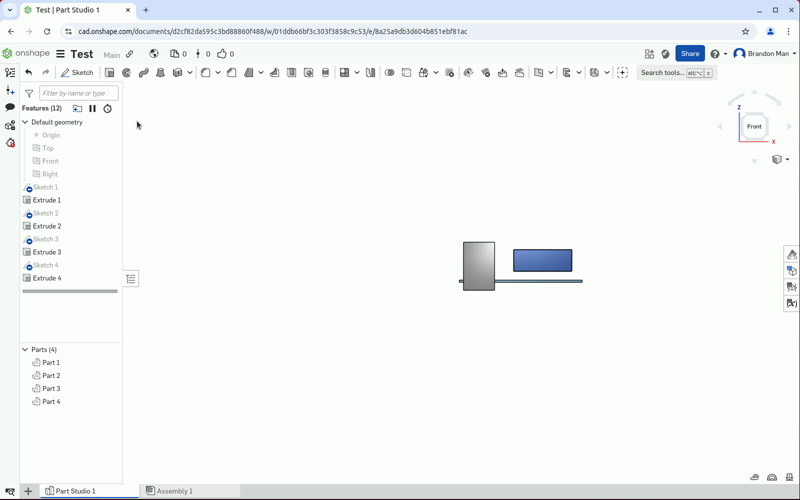
mouse_move(73, 189)
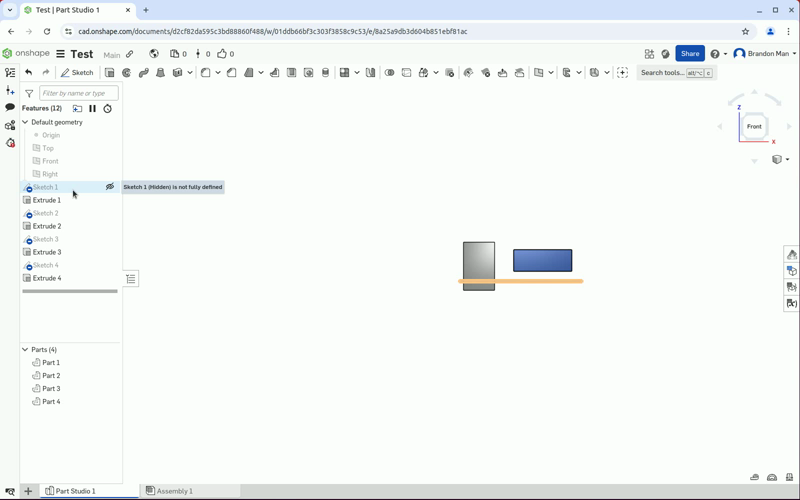
click(73, 189)
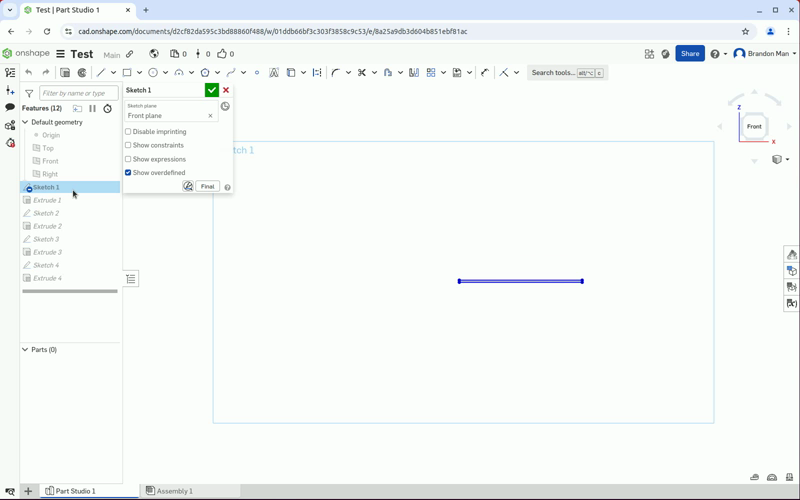
mouse_move(229, 92)
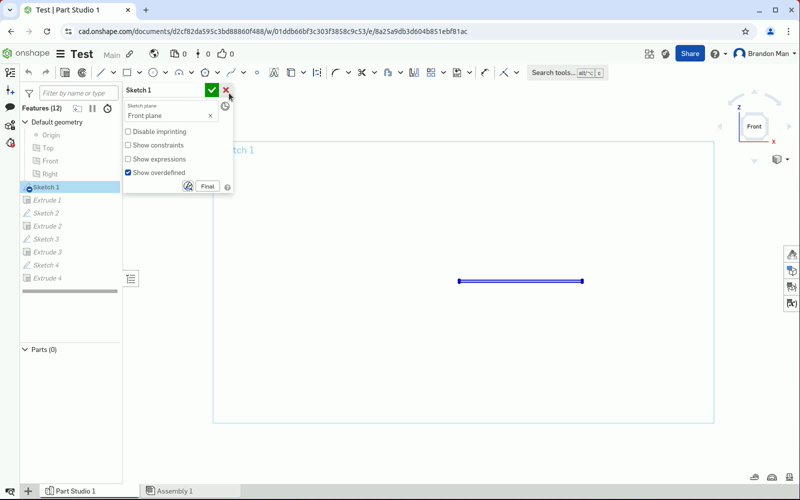
click(229, 92)
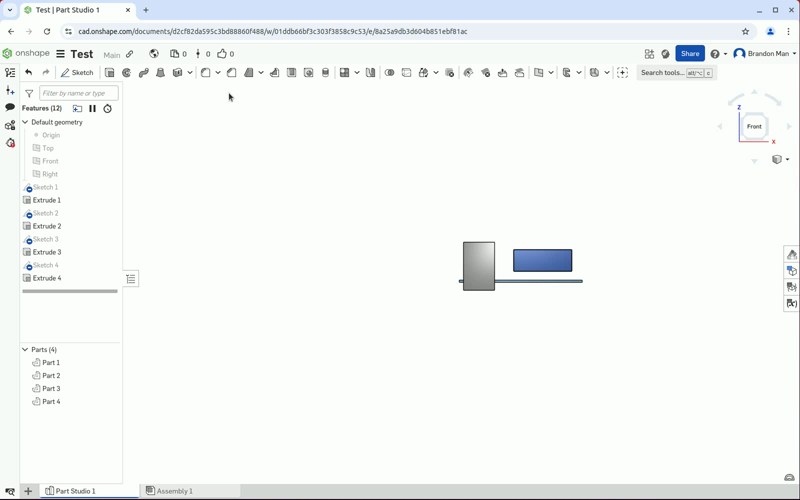
mouse_move(73, 352)
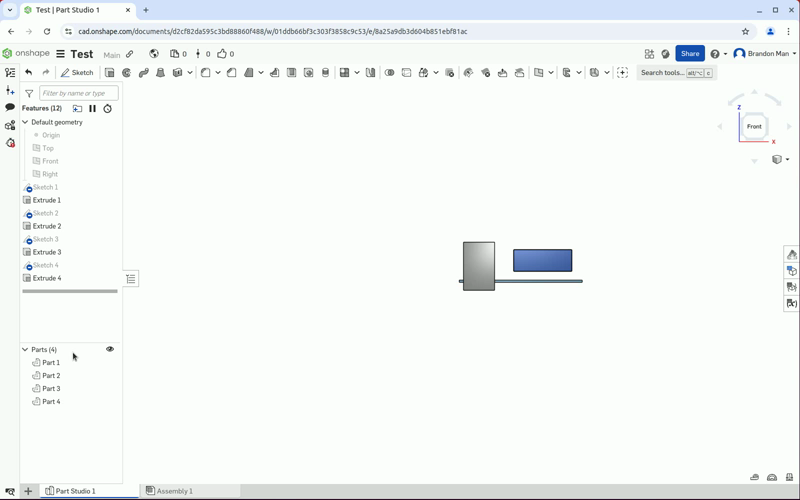
key(y)
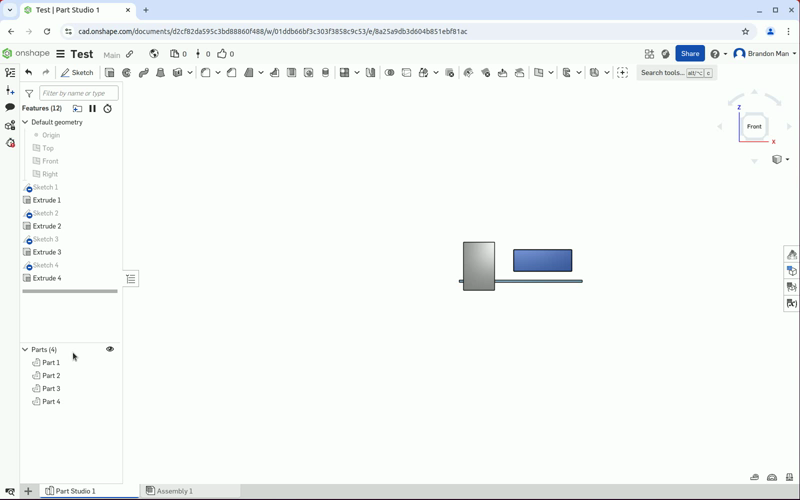
key(shift+p)
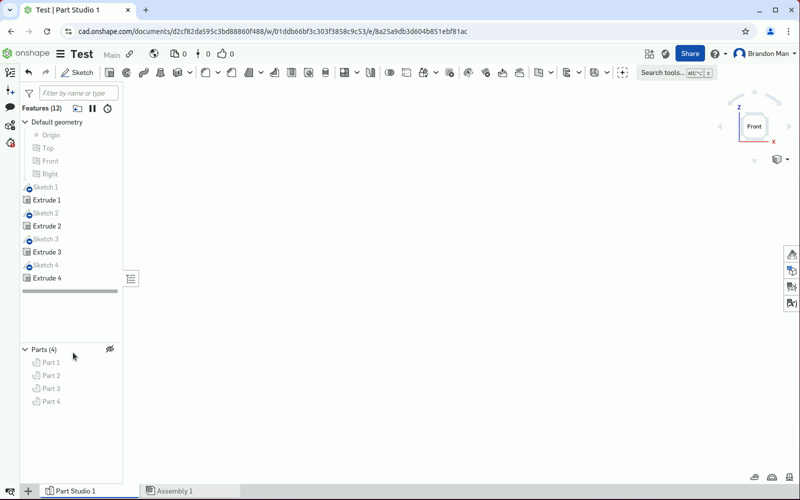
key(space)
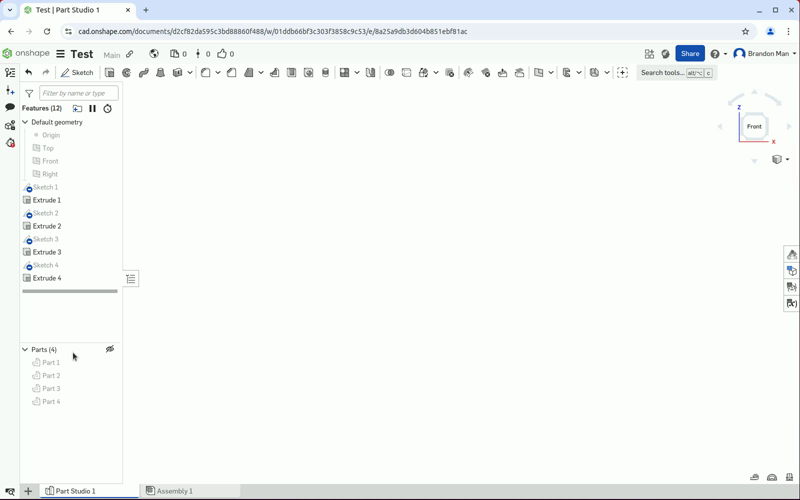
key_down(shift)
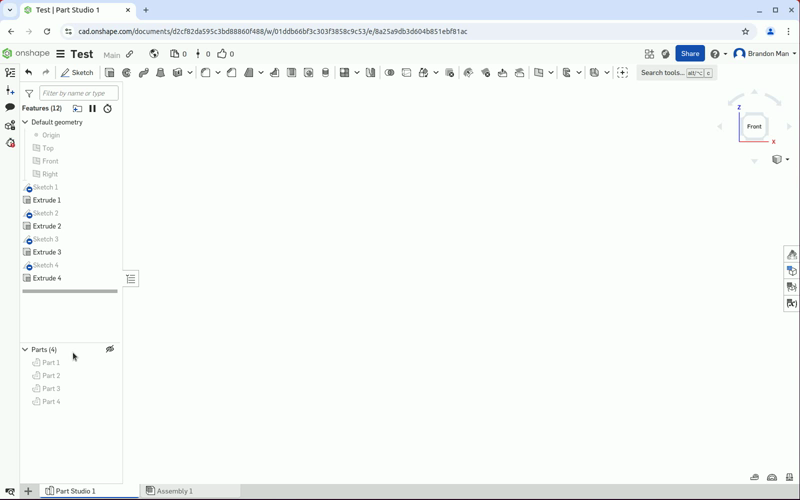
key(left)
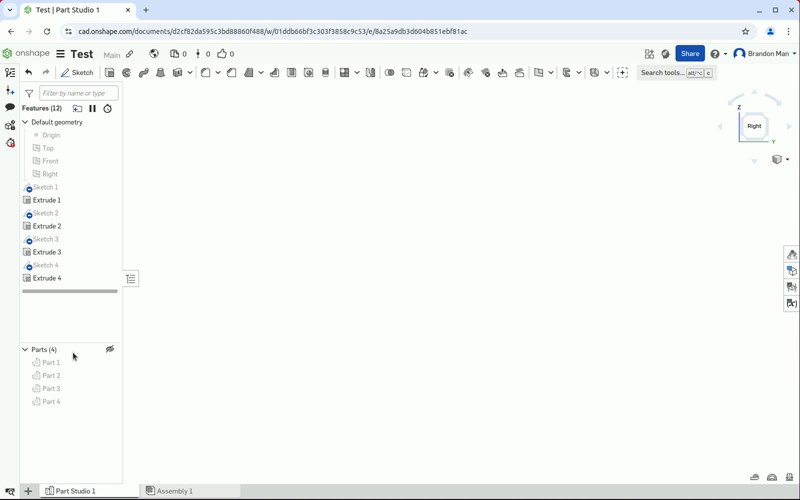
key_up(shift)
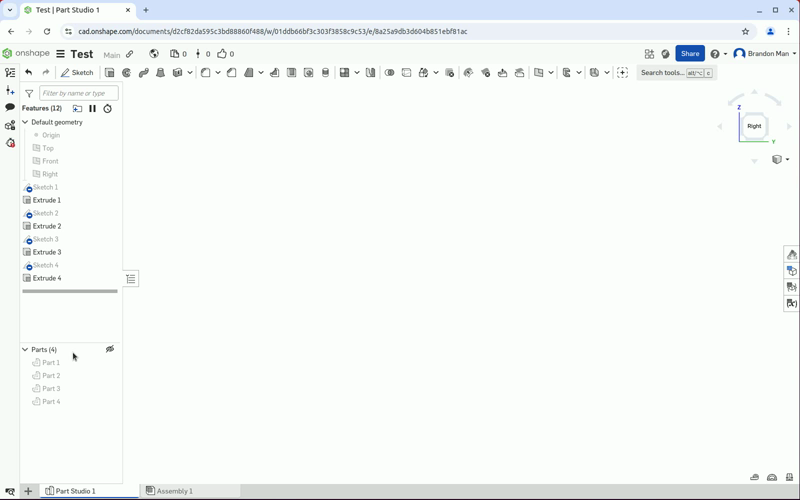
mouse_move(73, 352)
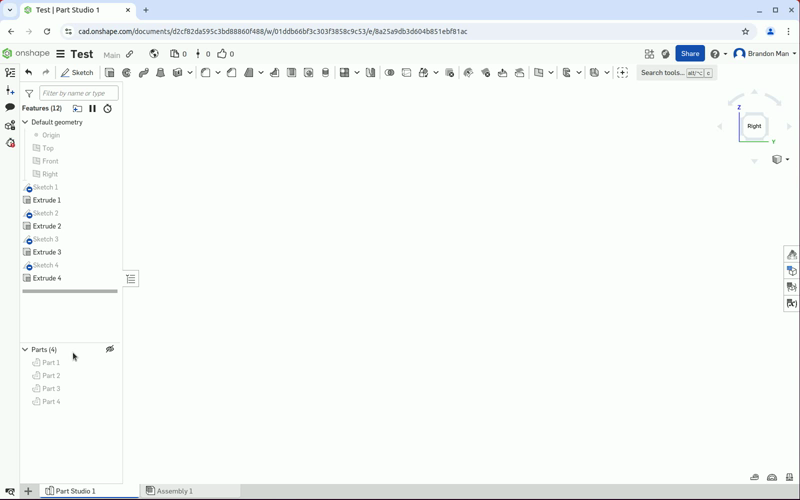
key(shift+y)
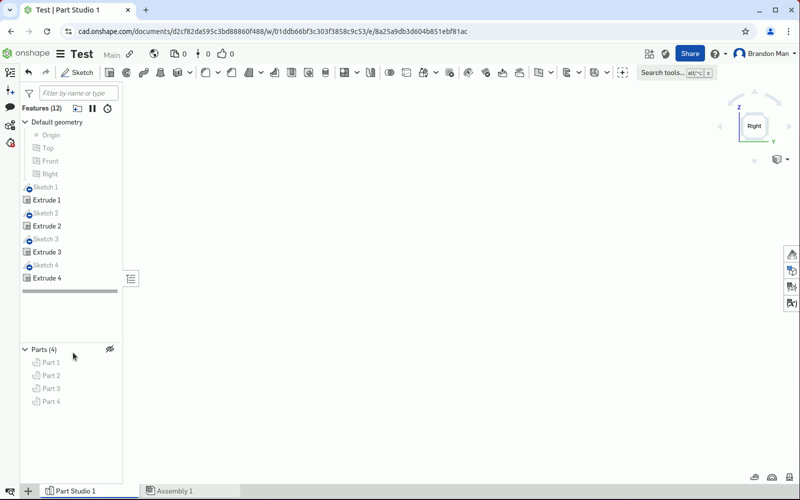
key(shift+s)
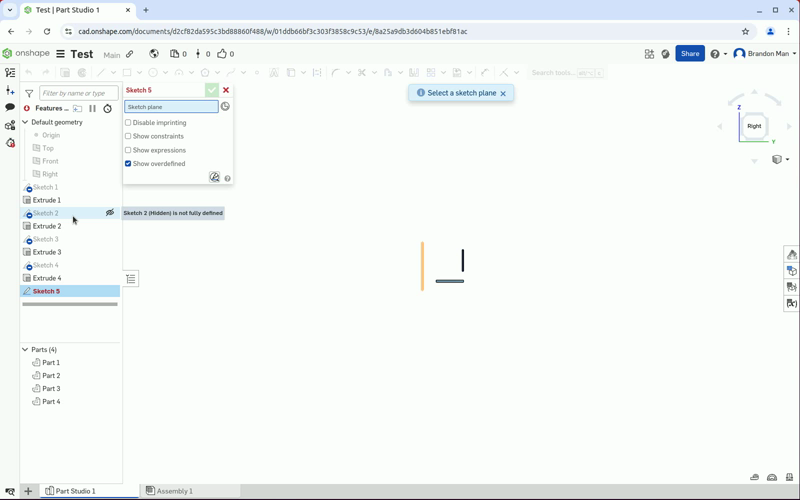
scroll(3)
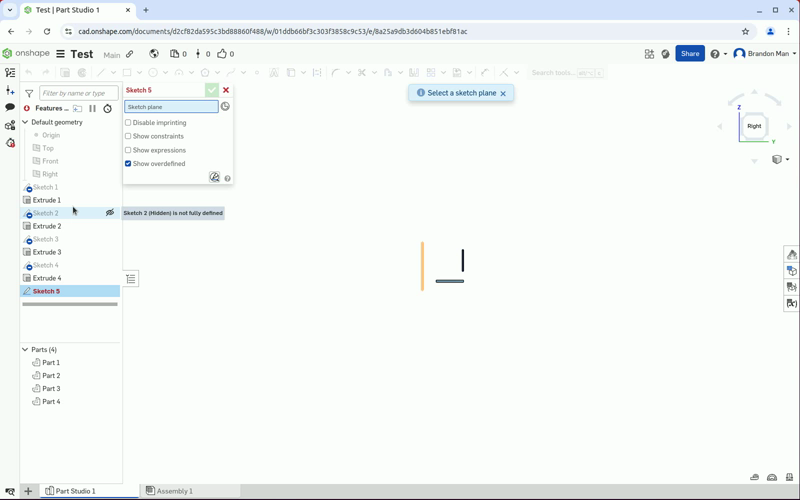
mouse_move(73, 176)
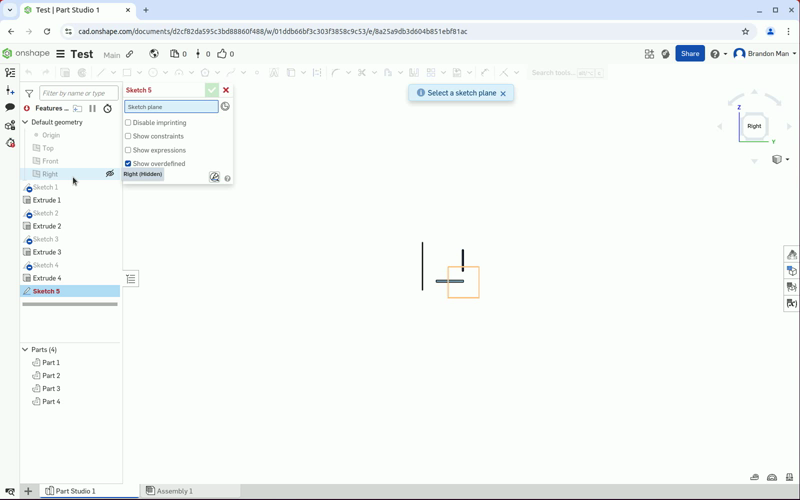
click(73, 176)
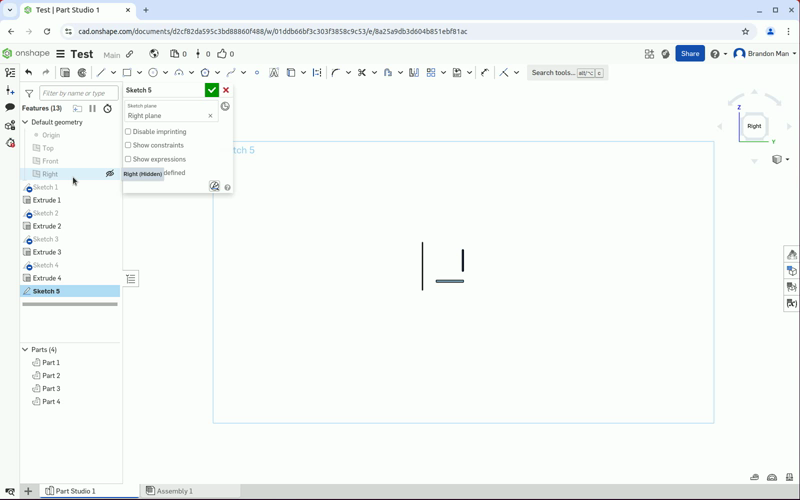
mouse_move(73, 352)
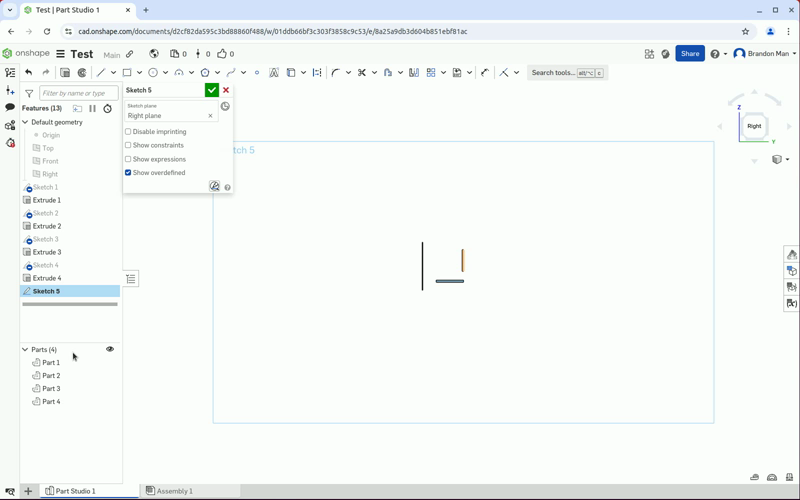
key(y)
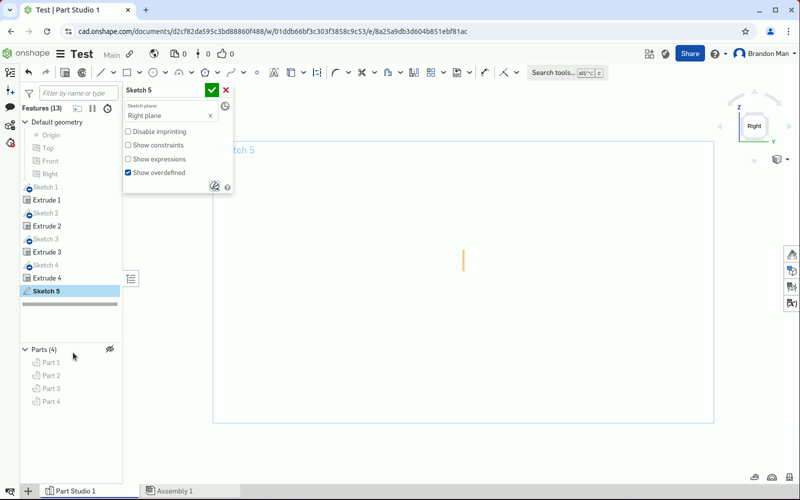
key(l)
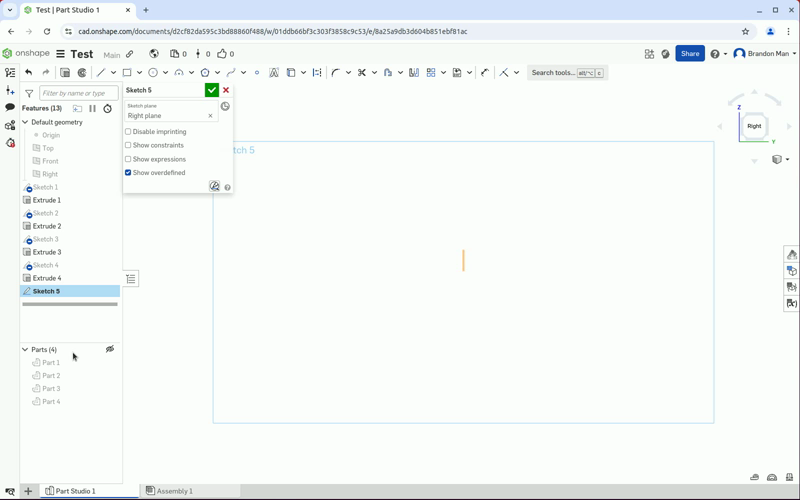
key_down(shift)
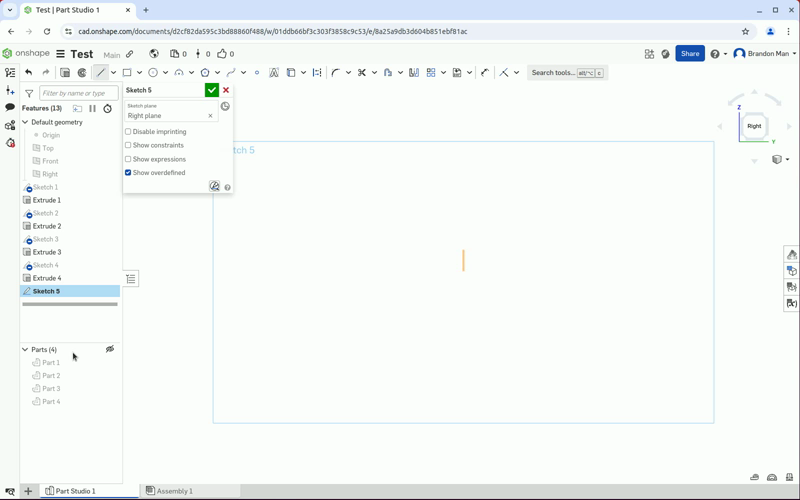
mouse_move(358, 257)
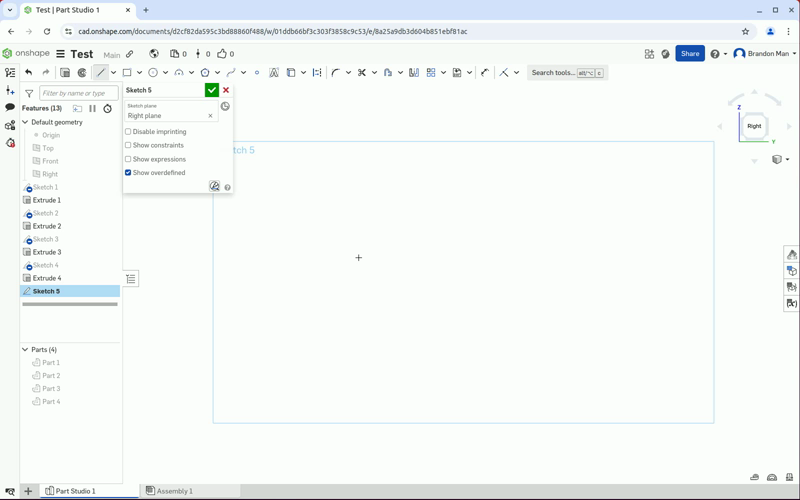
click(358, 257)
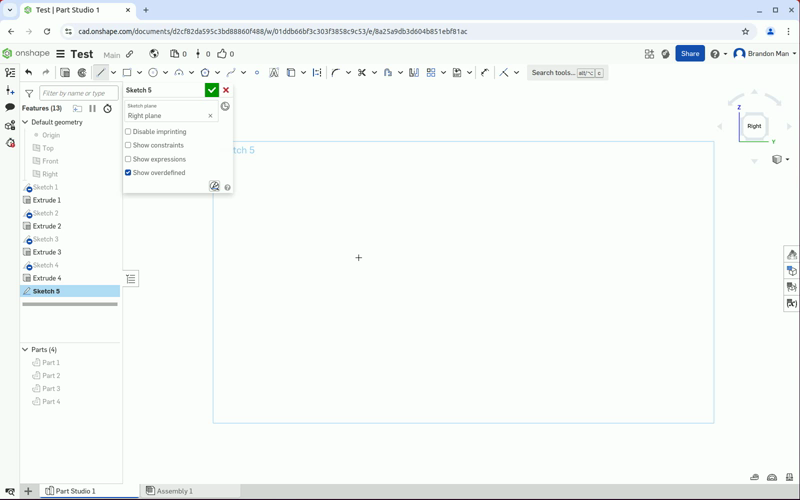
key_up(shift)
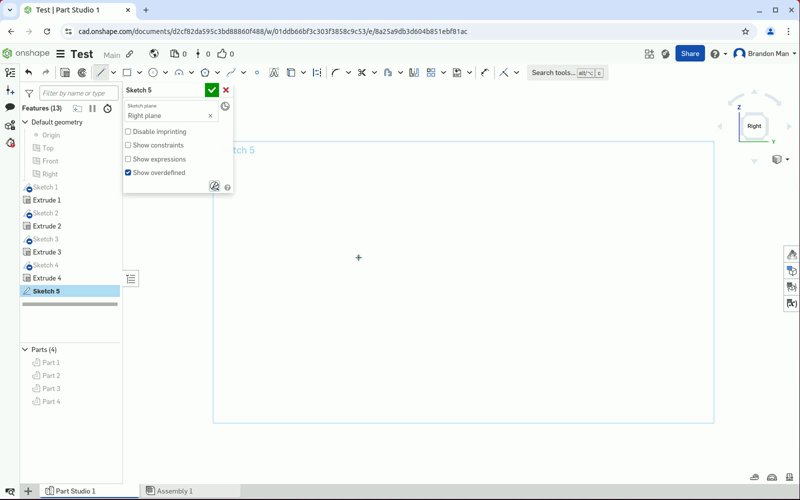
key_down(shift)
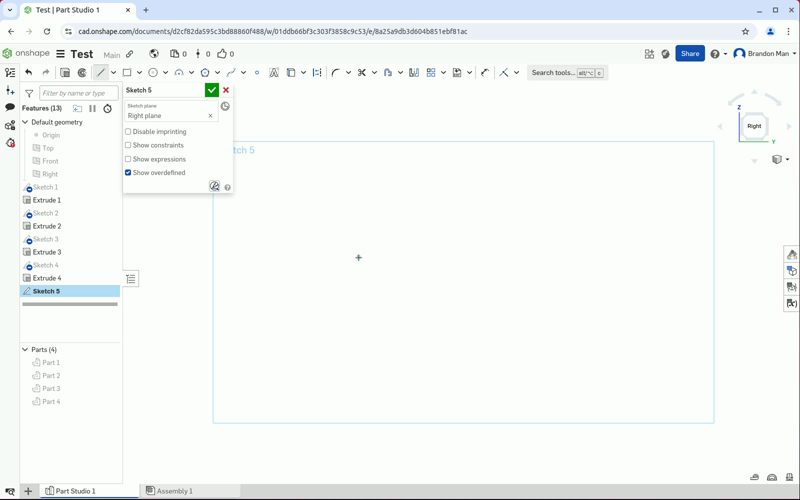
mouse_move(388, 257)
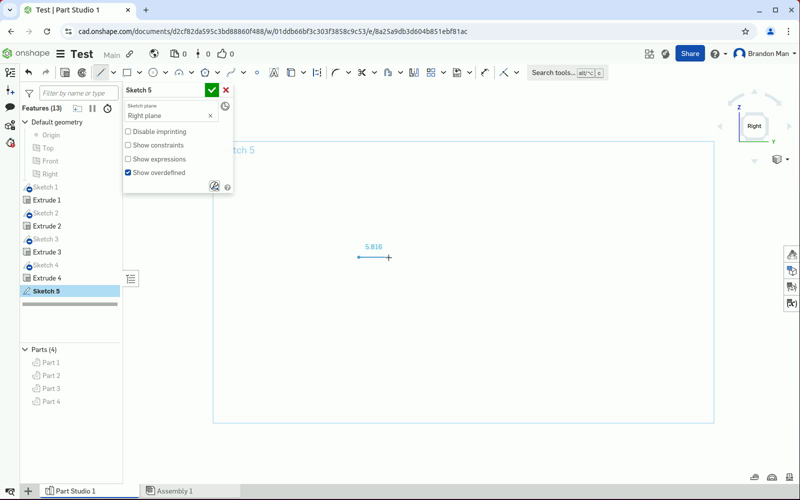
mouse_move(382, 257)
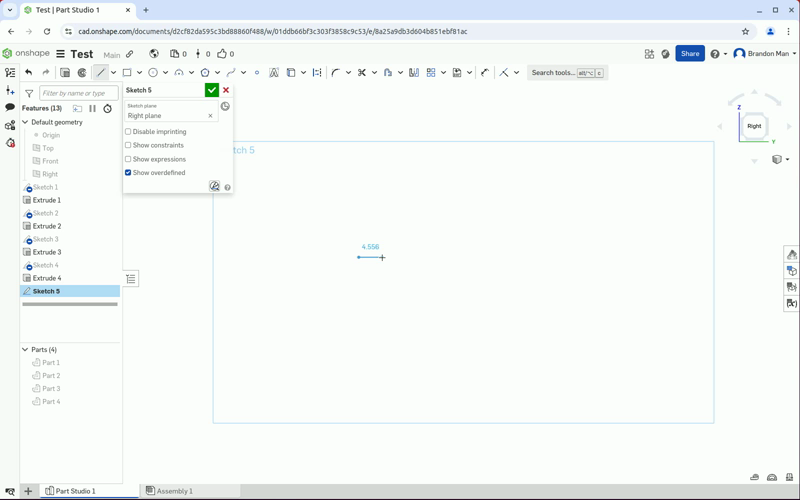
click(382, 257)
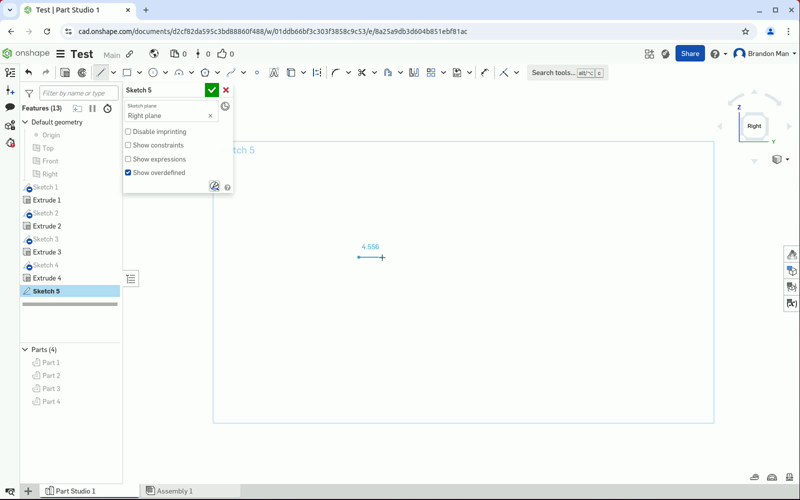
key_up(shift)
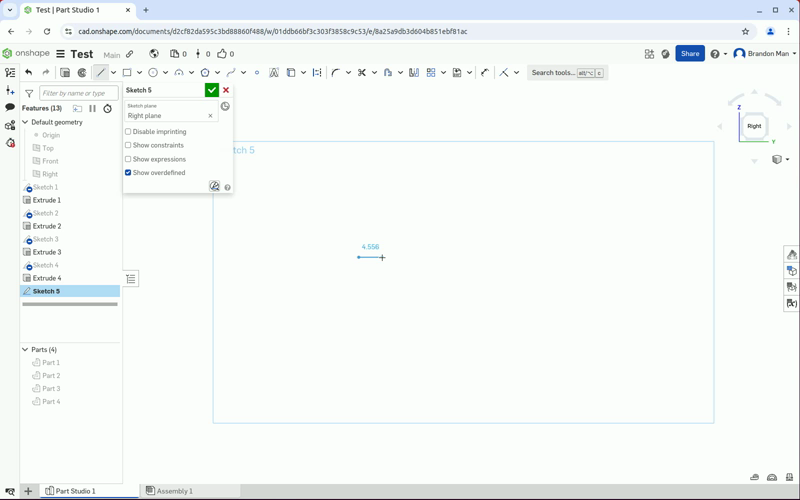
key_down(shift)
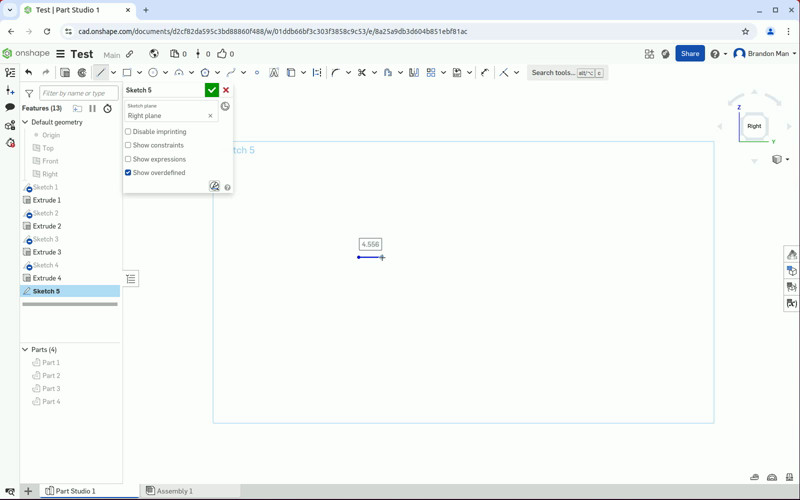
mouse_move(412, 257)
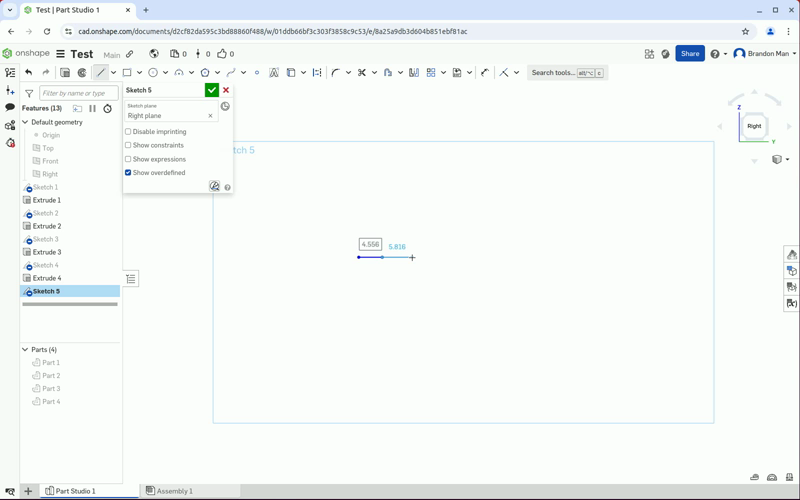
mouse_move(382, 215)
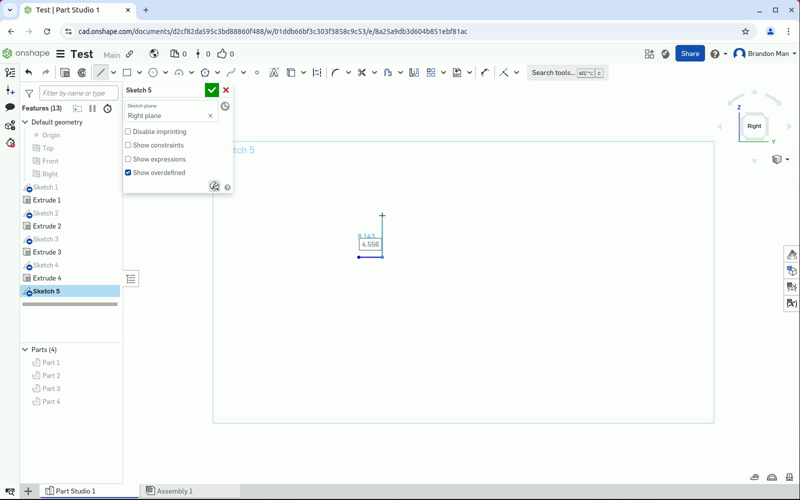
click(382, 215)
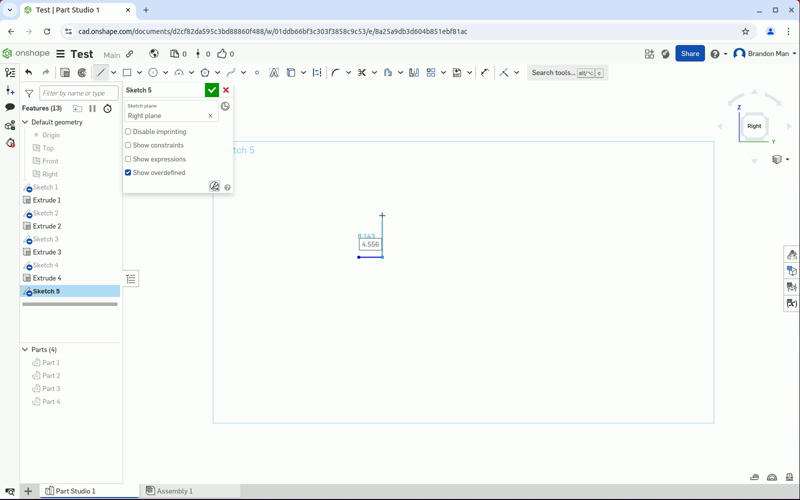
key_up(shift)
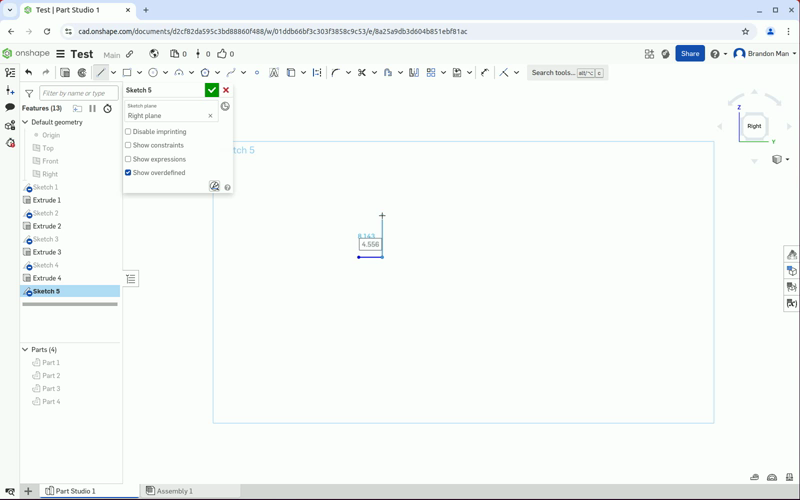
key_down(shift)
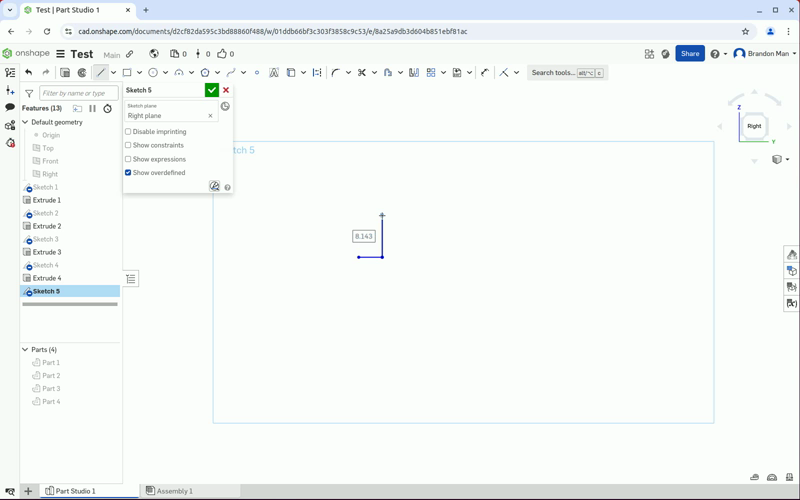
mouse_move(412, 215)
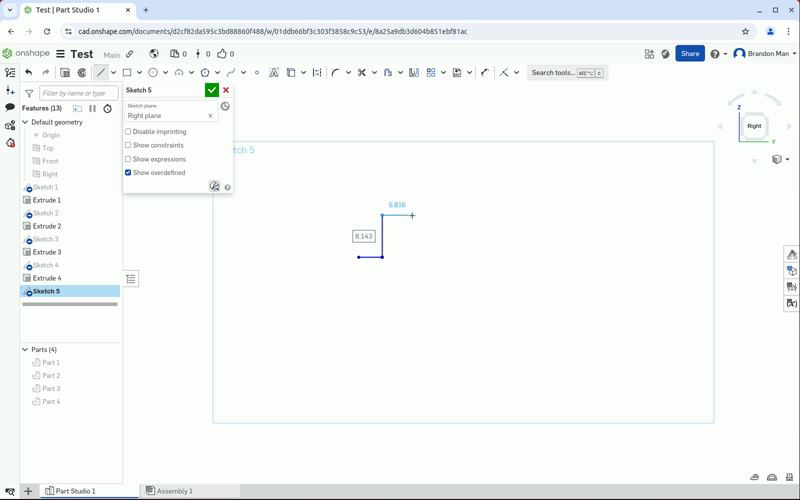
mouse_move(358, 215)
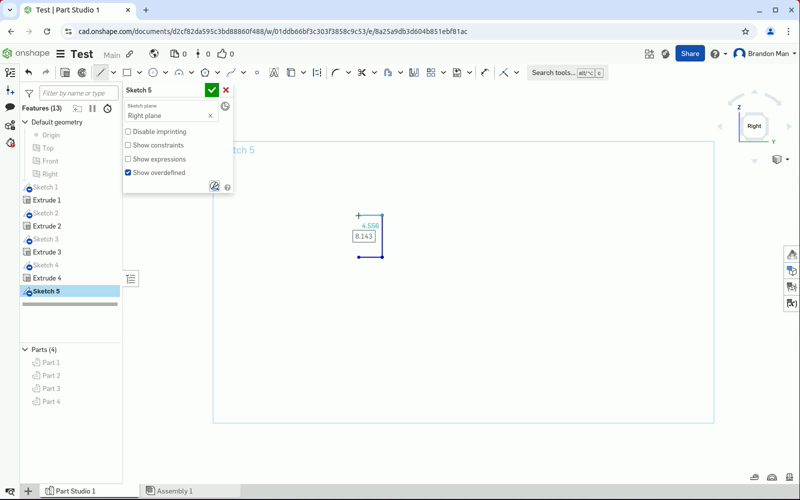
click(358, 215)
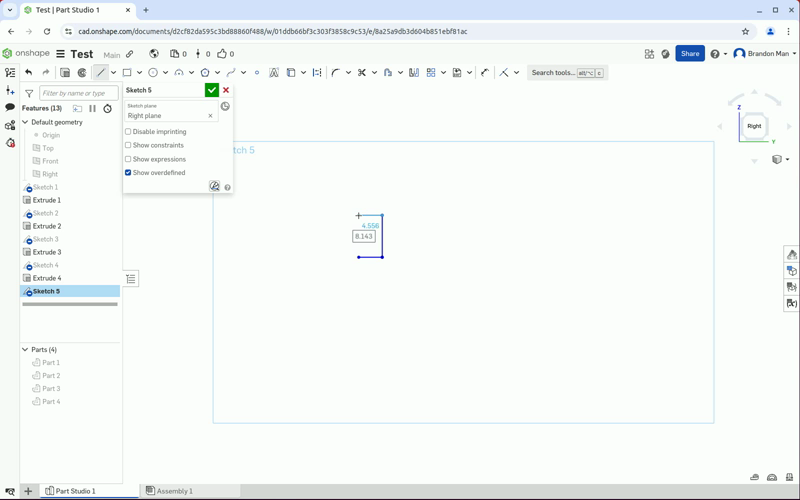
key_up(shift)
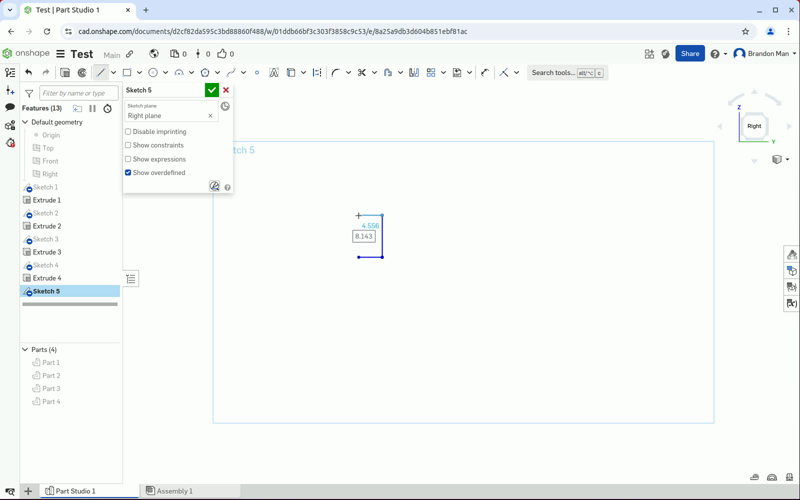
mouse_move(388, 215)
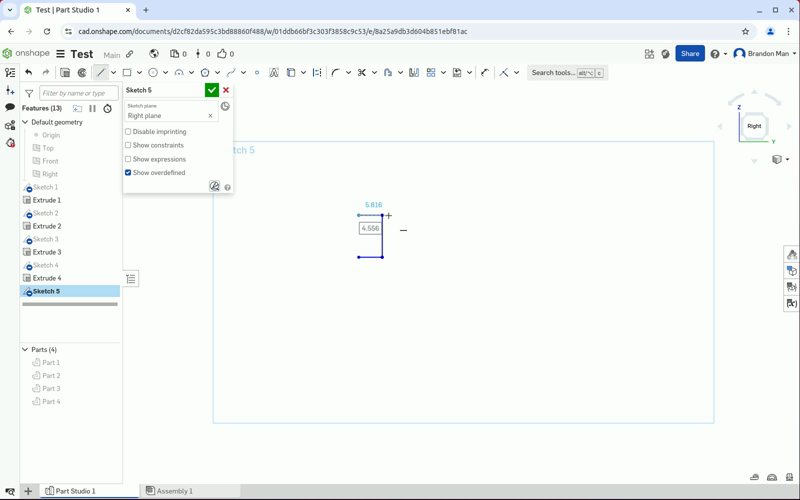
key_down(shift)
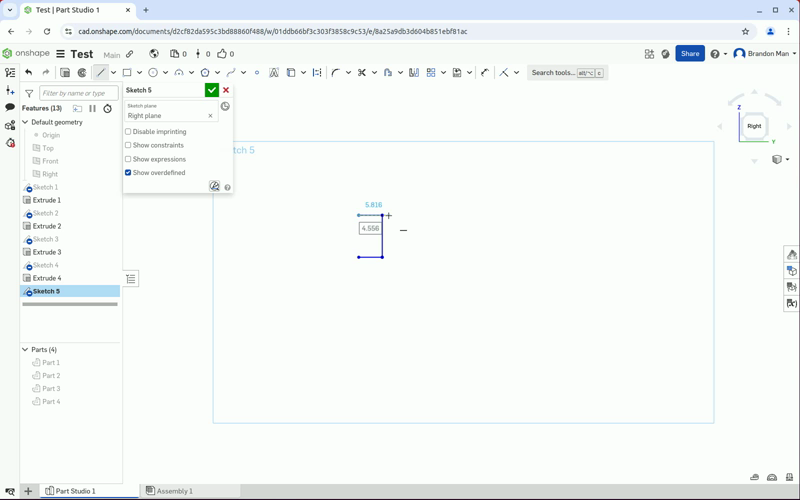
mouse_move(358, 257)
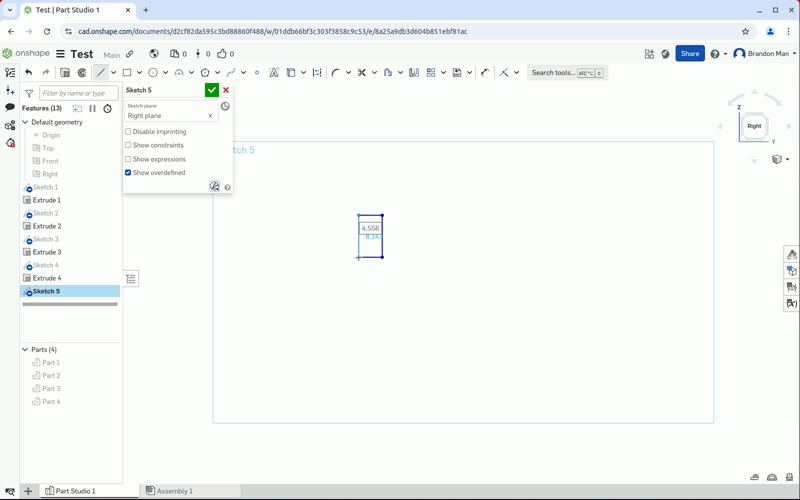
key_up(shift)
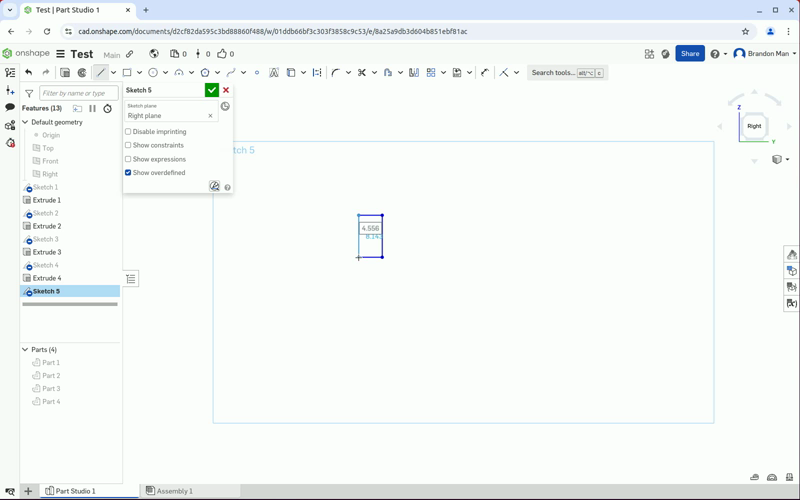
click(358, 257)
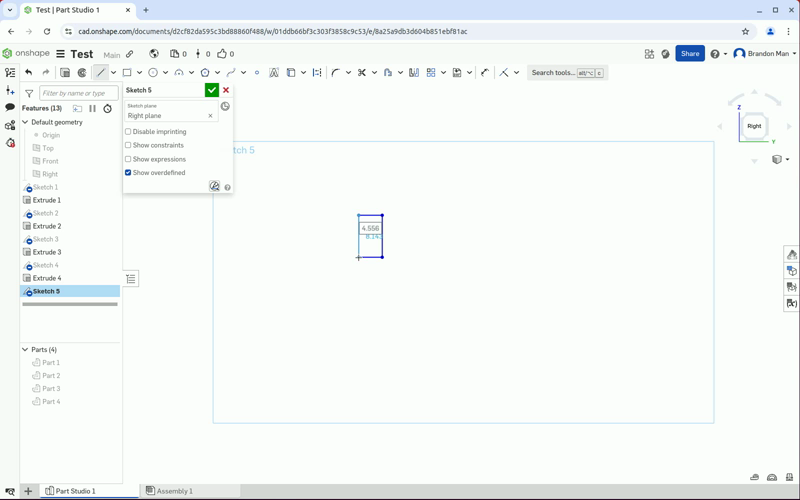
key(esc)
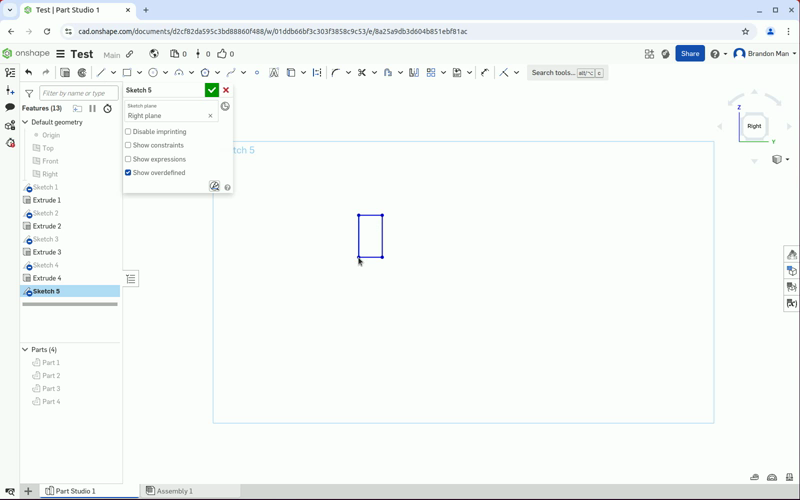
mouse_move(360, 248)
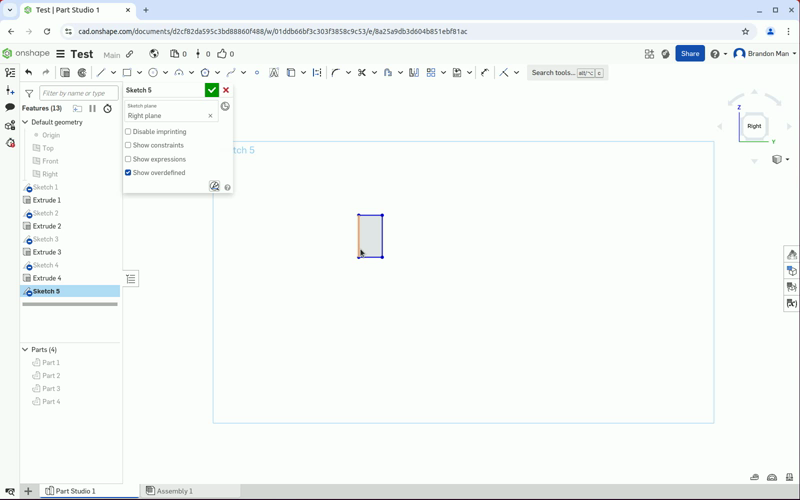
scroll(6)
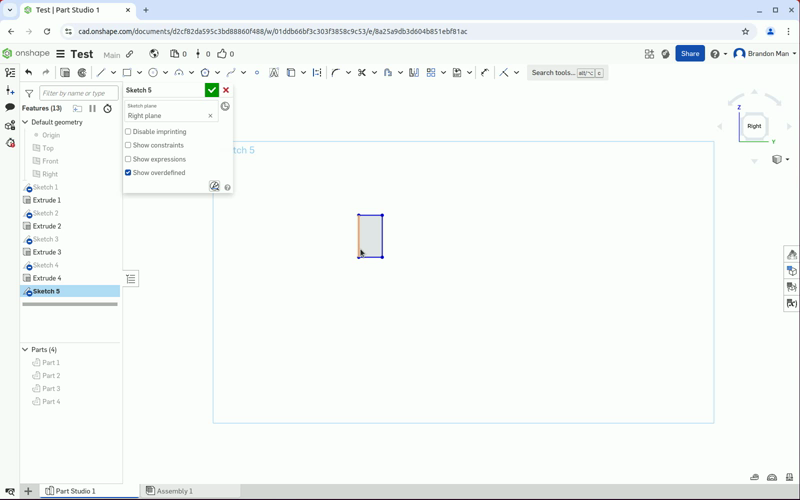
scroll(6)
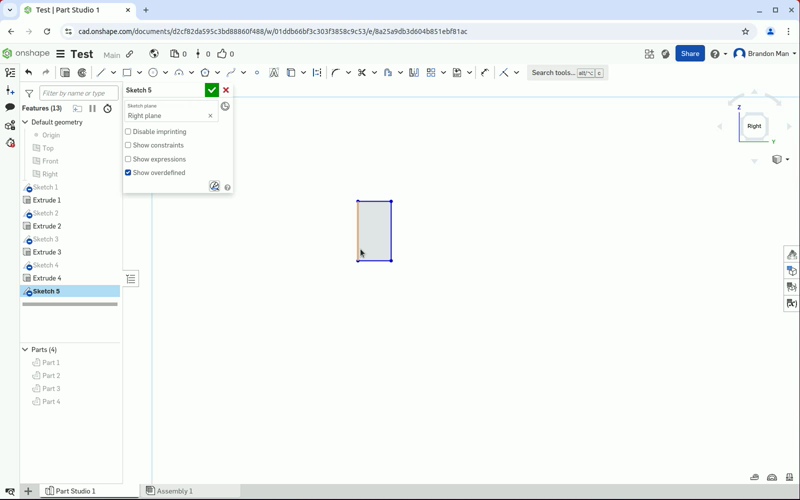
scroll(6)
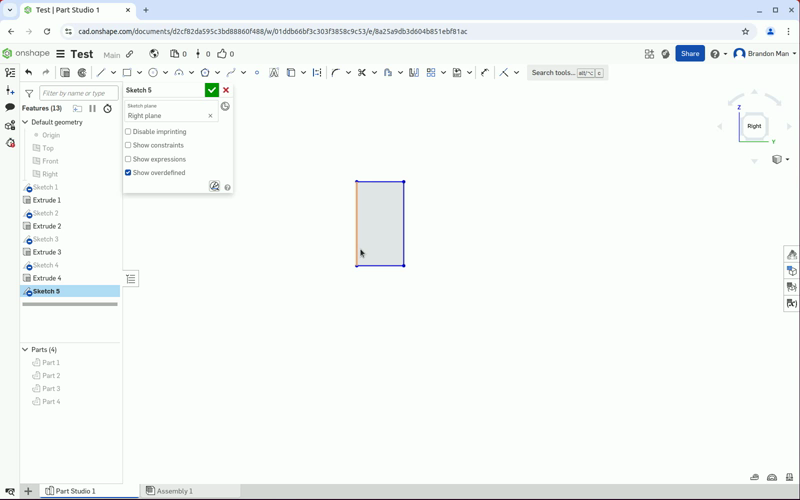
scroll(6)
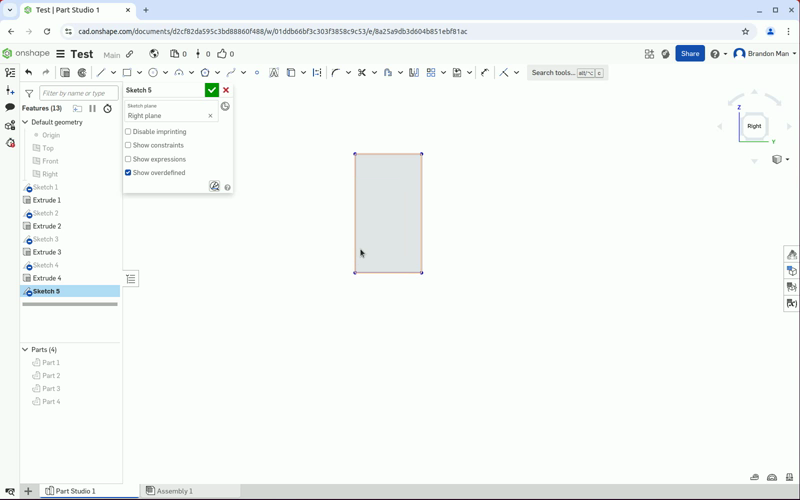
scroll(6)
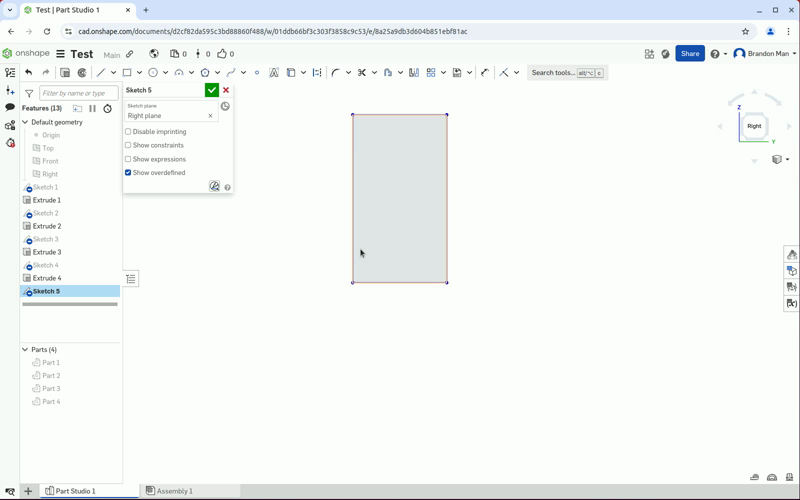
scroll(6)
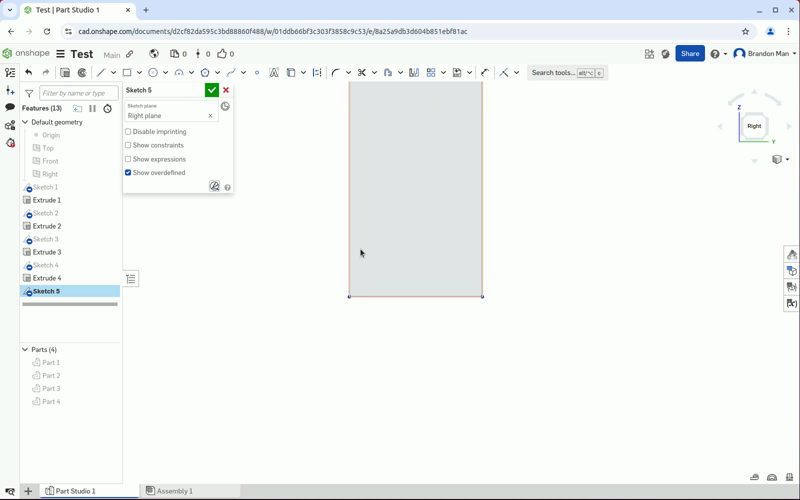
scroll(6)
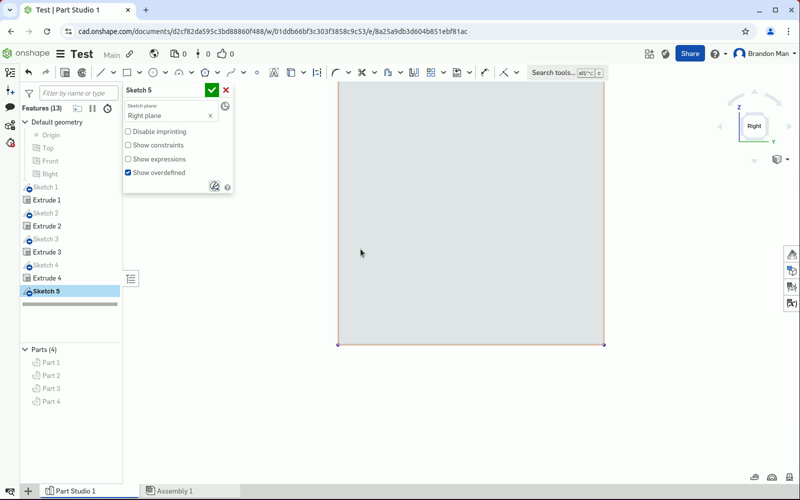
click(360, 248)
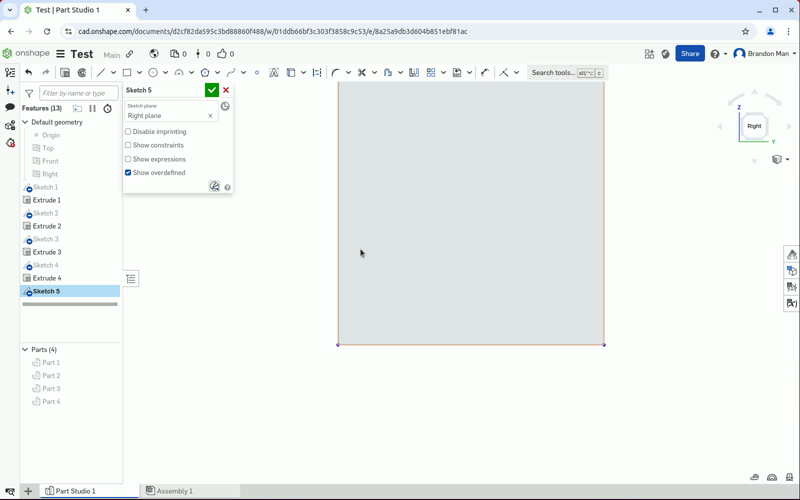
scroll(-6)
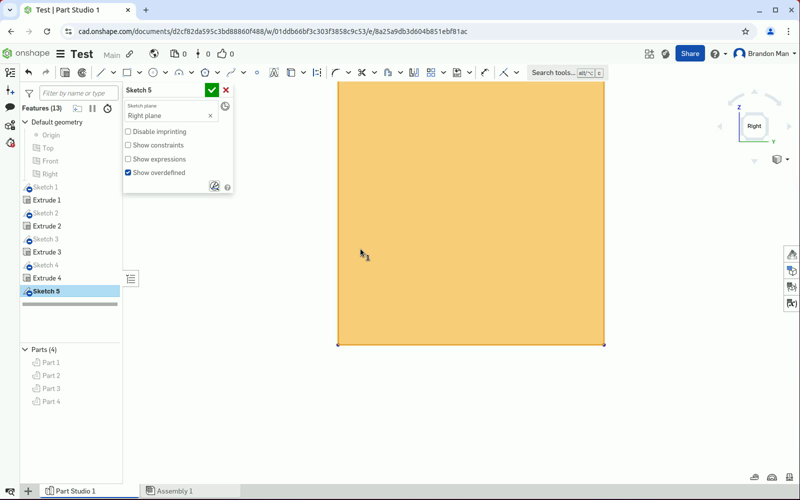
scroll(-6)
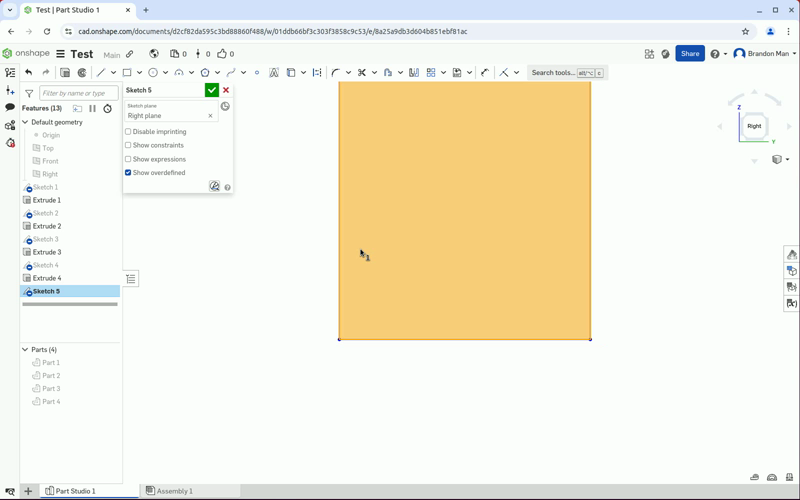
scroll(-6)
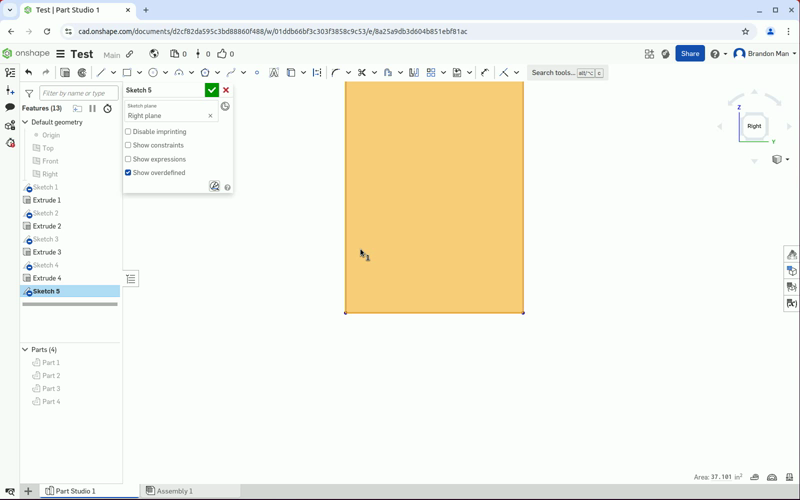
scroll(-6)
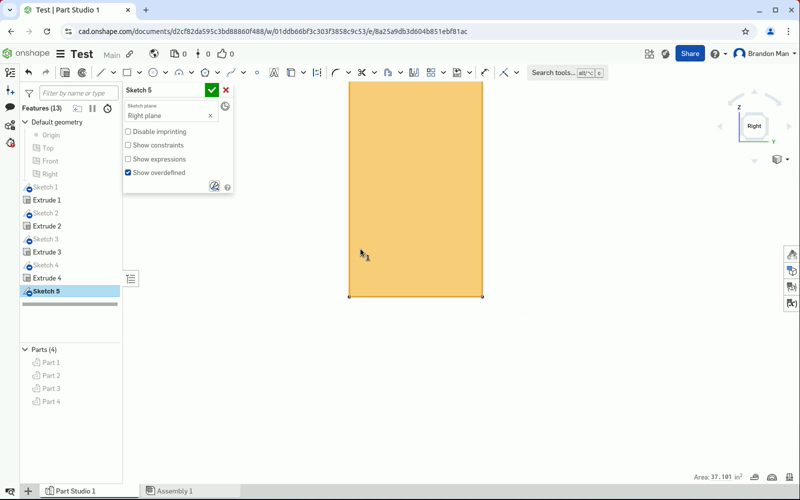
scroll(-6)
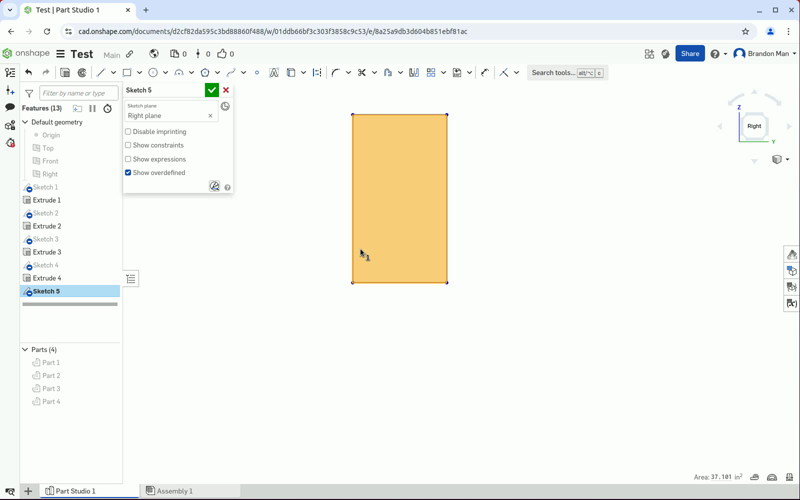
scroll(-6)
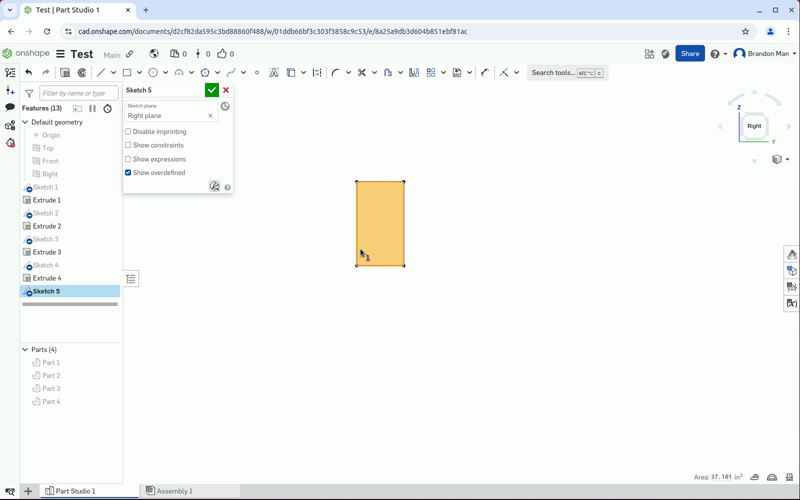
scroll(-6)
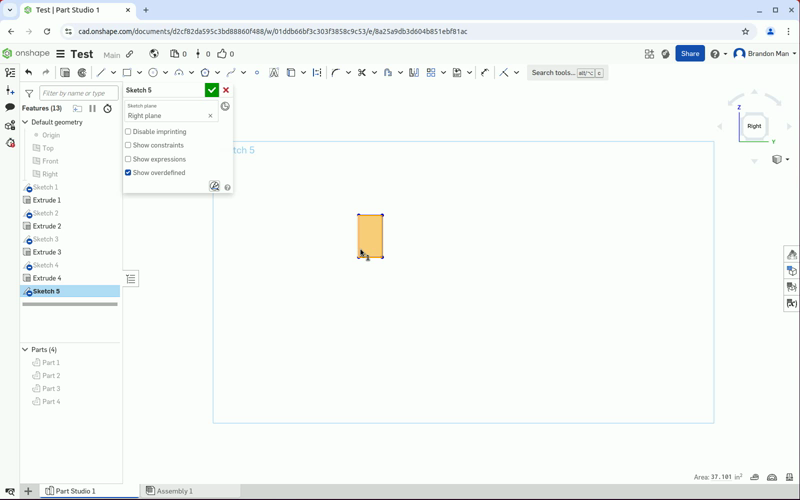
mouse_move(73, 352)
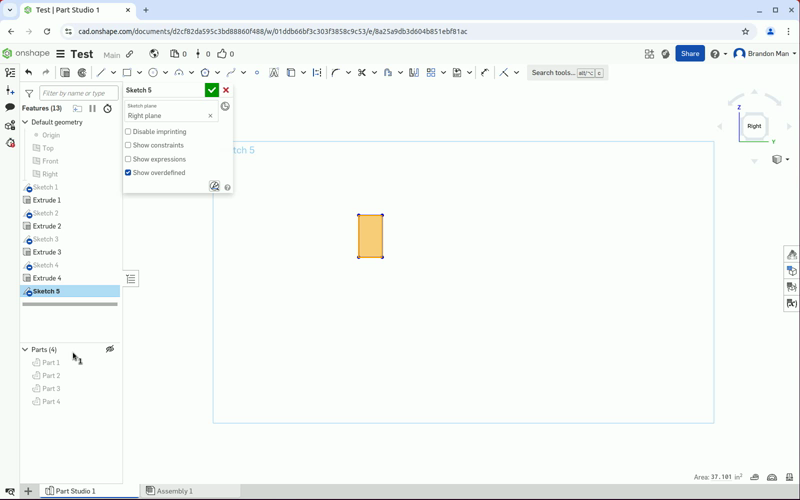
key(shift+y)
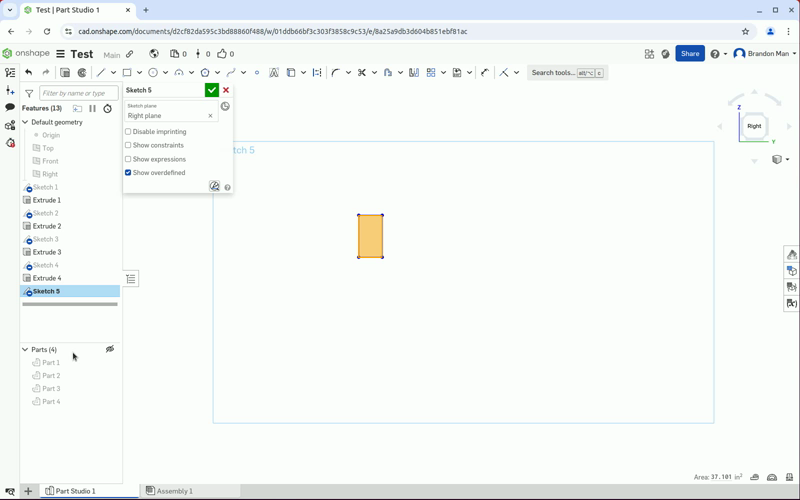
key(shift+e)
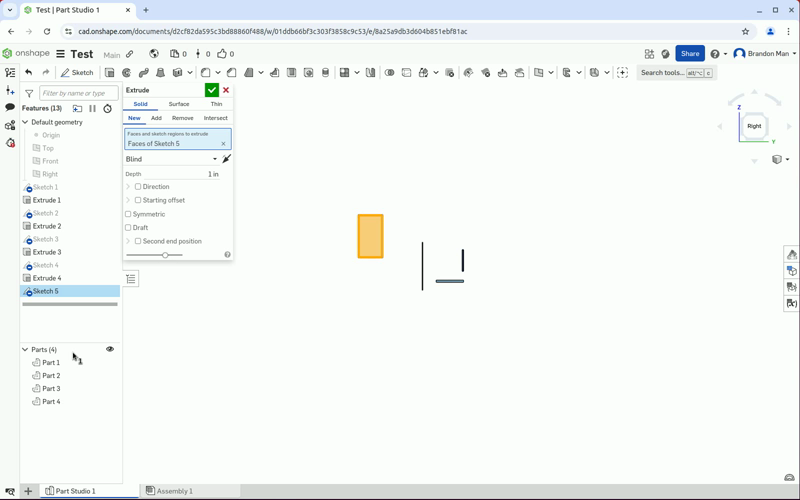
mouse_move(143, 106)
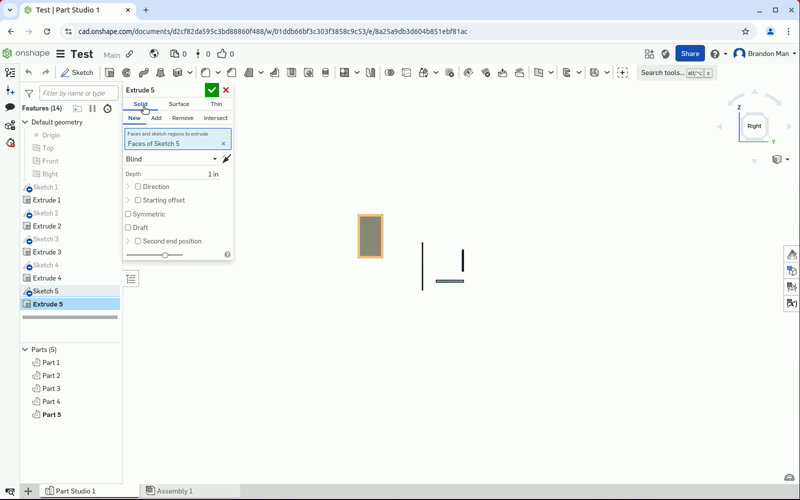
click(143, 106)
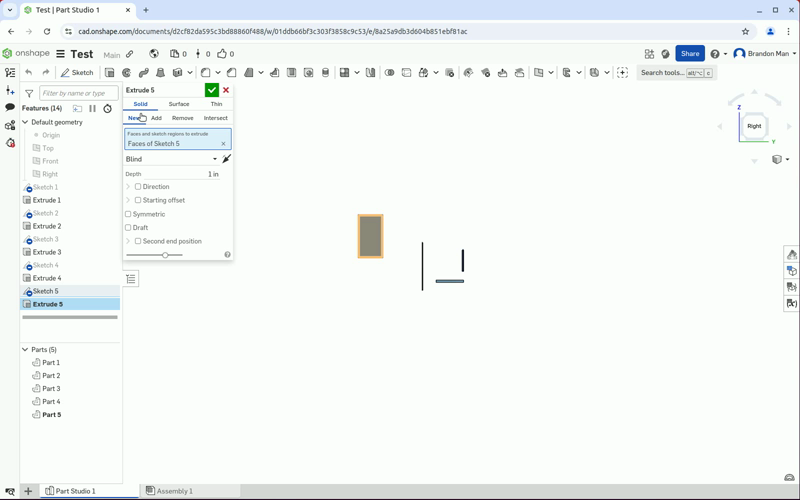
mouse_move(137, 120)
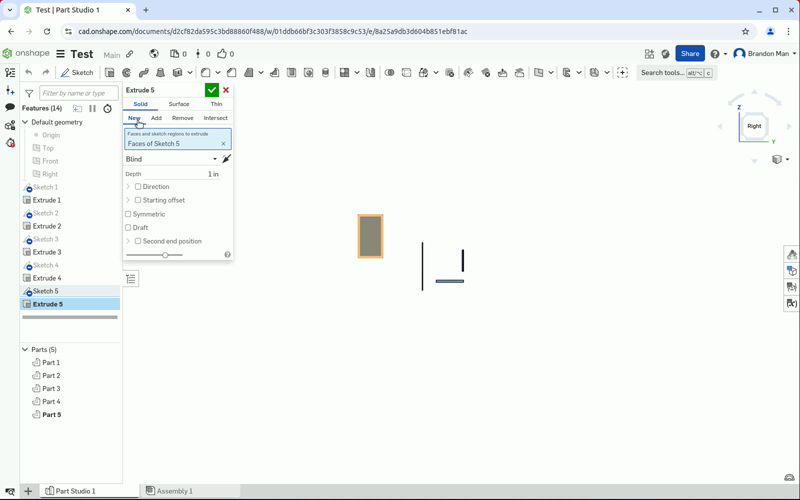
click(137, 120)
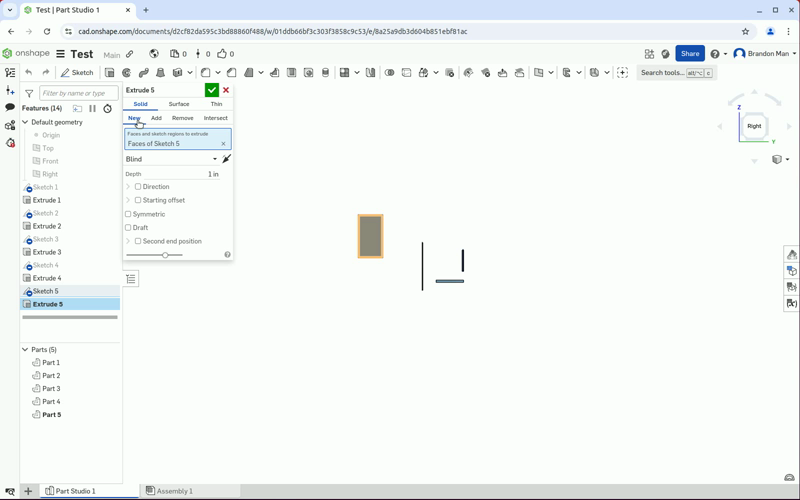
key(tab, 4)
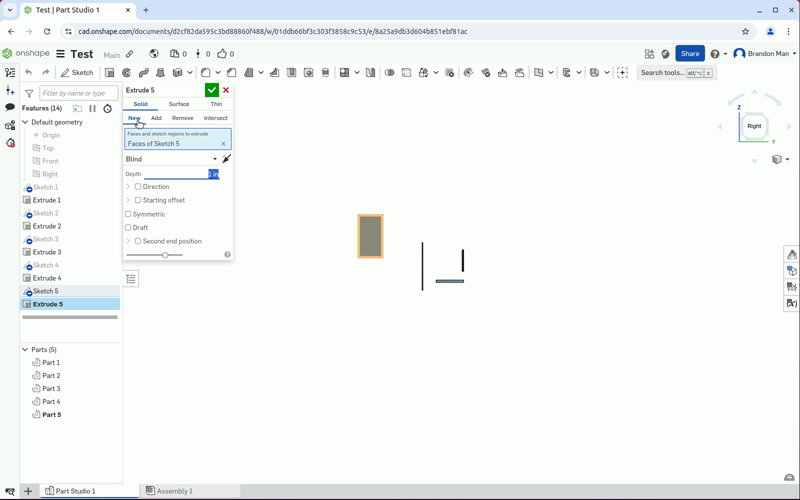
text(0.241)
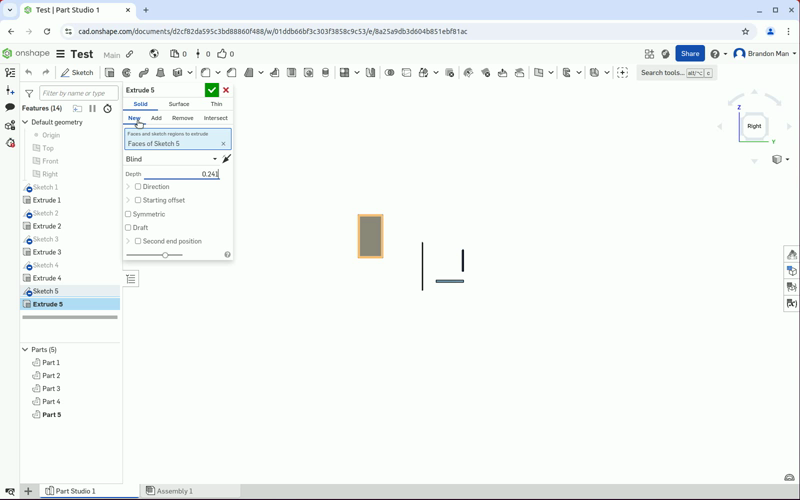
key(enter)
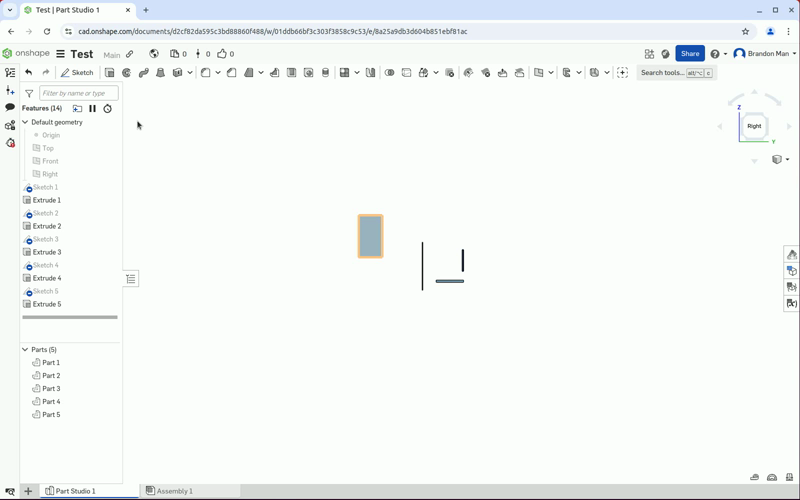
key(shift+h)
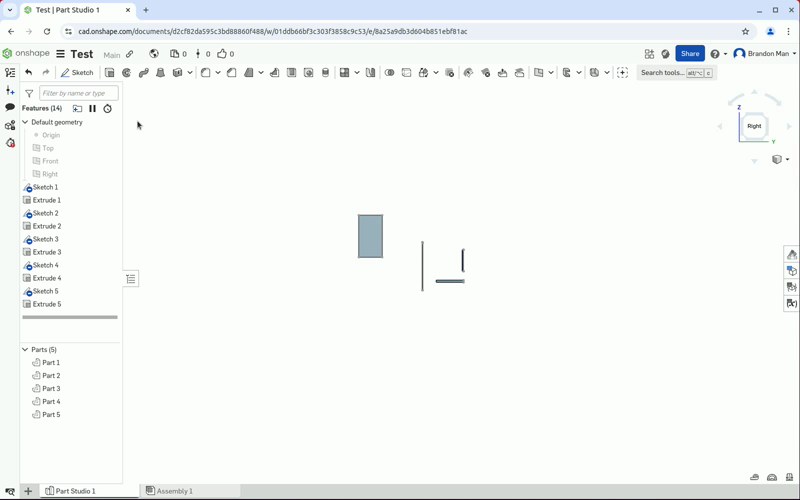
key(shift+h)
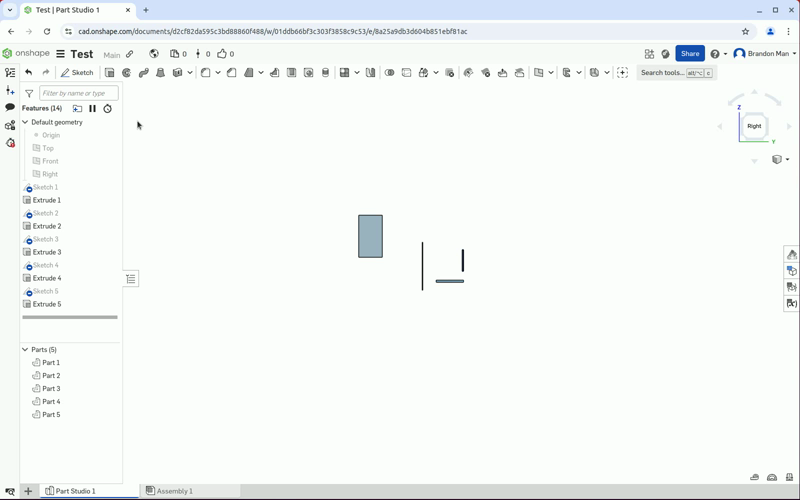
mouse_move(73, 189)
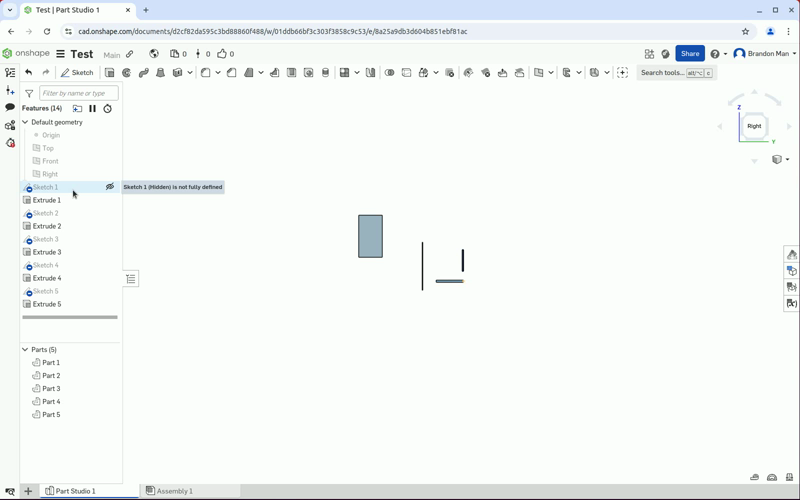
click(73, 189)
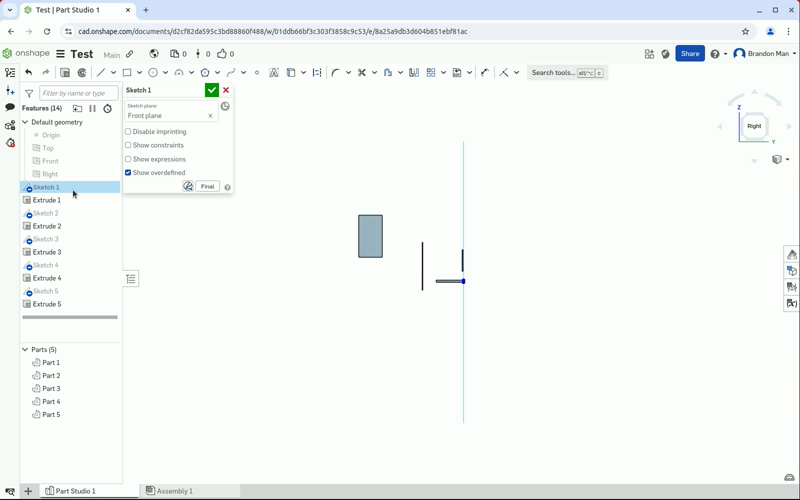
mouse_move(229, 92)
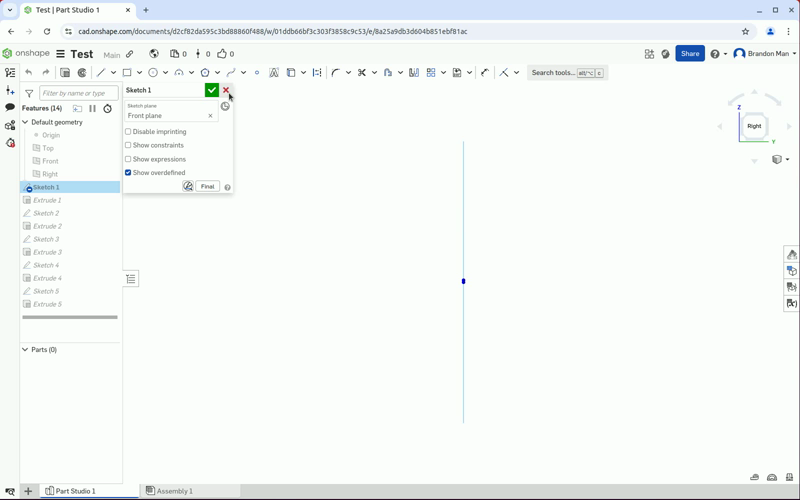
click(229, 92)
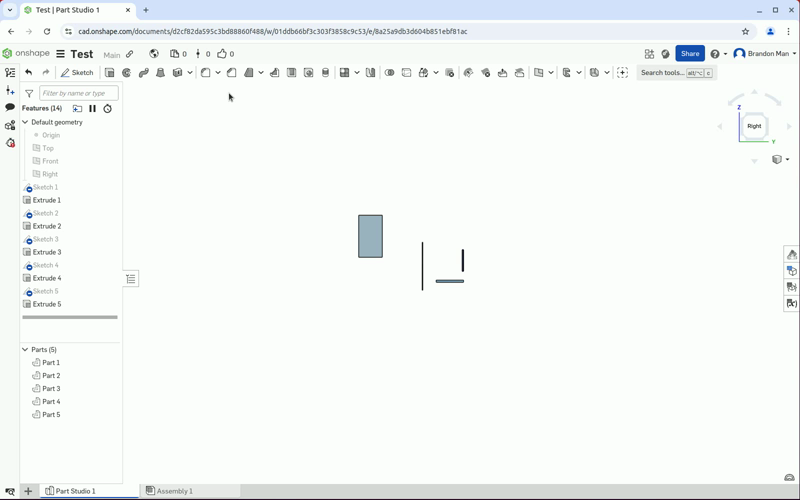
mouse_move(73, 352)
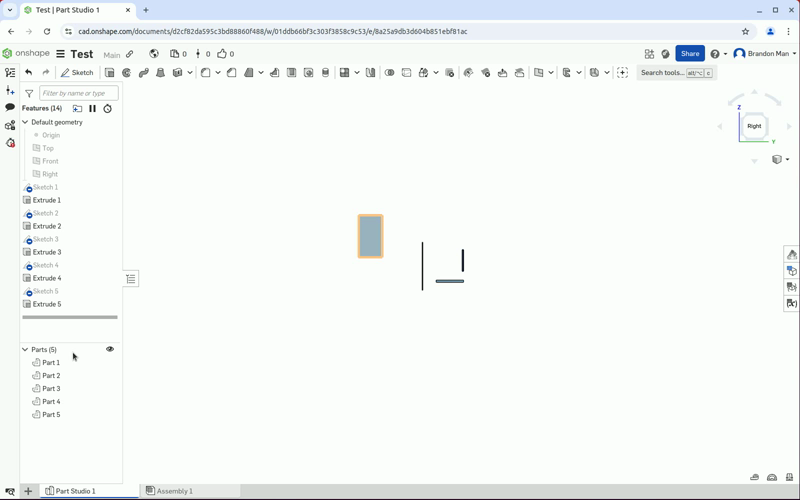
key(y)
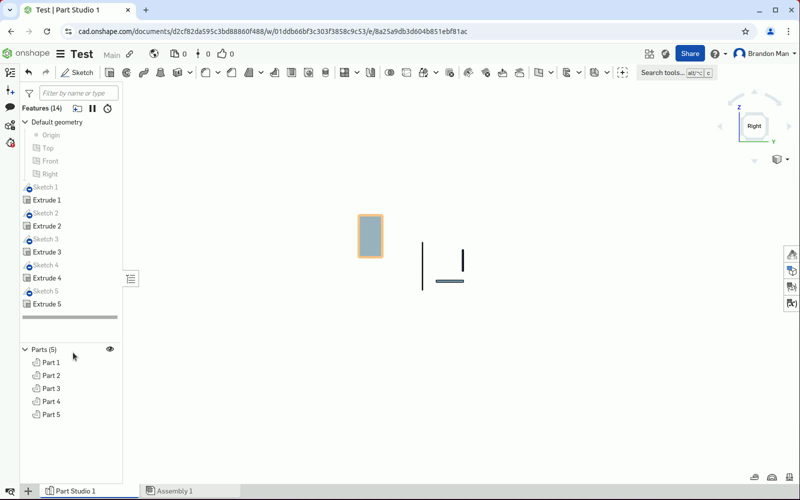
key(shift+p)
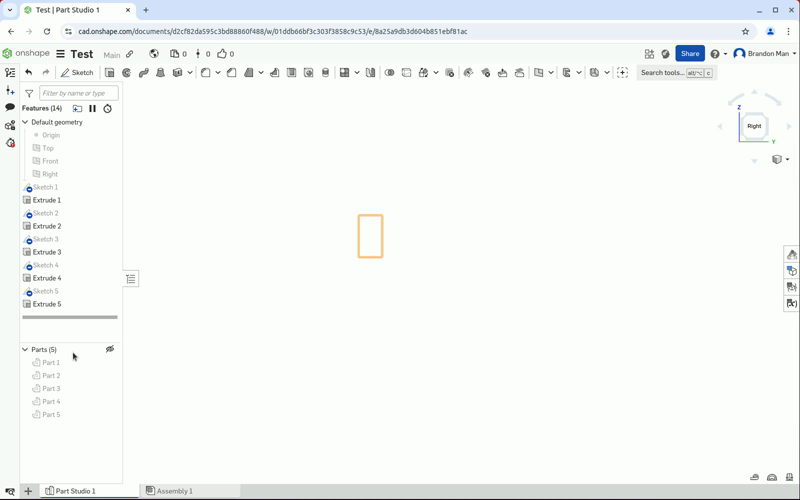
key(space)
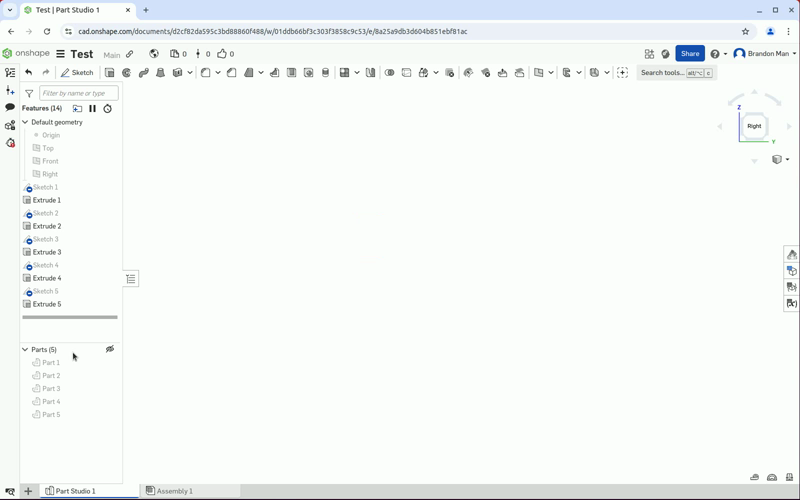
key_down(shift)
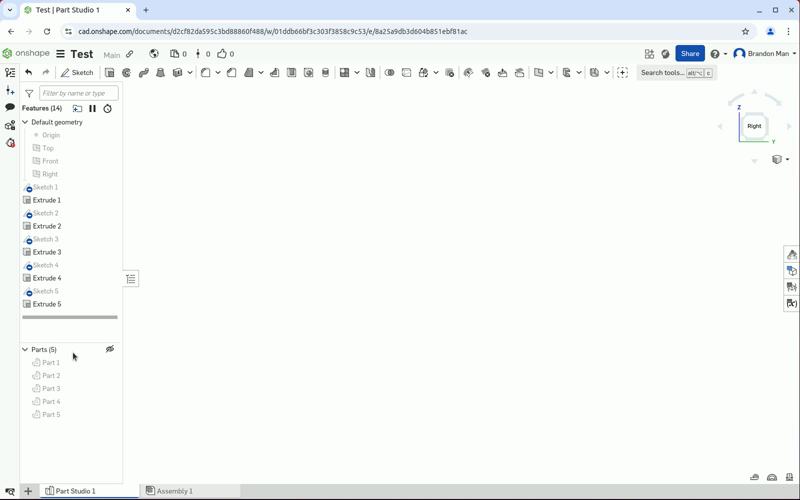
key(right)
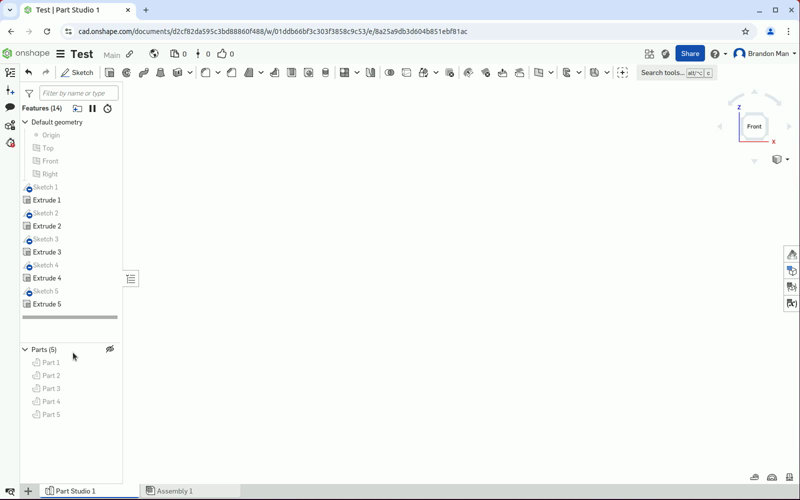
key_up(shift)
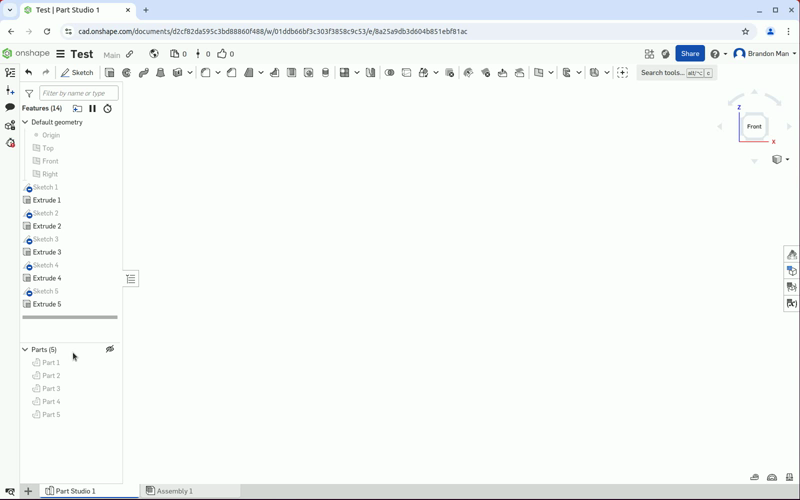
key(space)
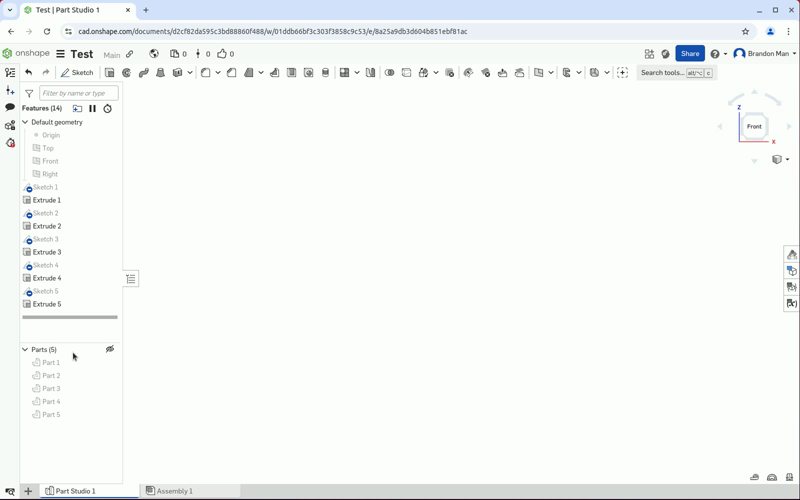
key_down(shift)
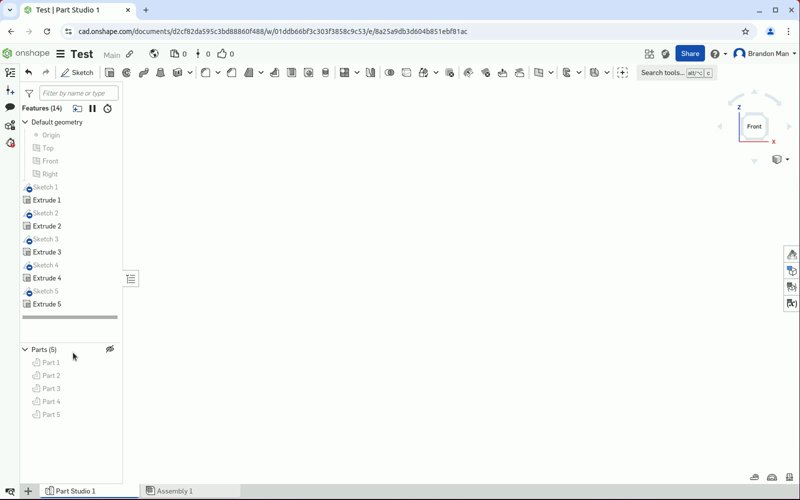
key(down)
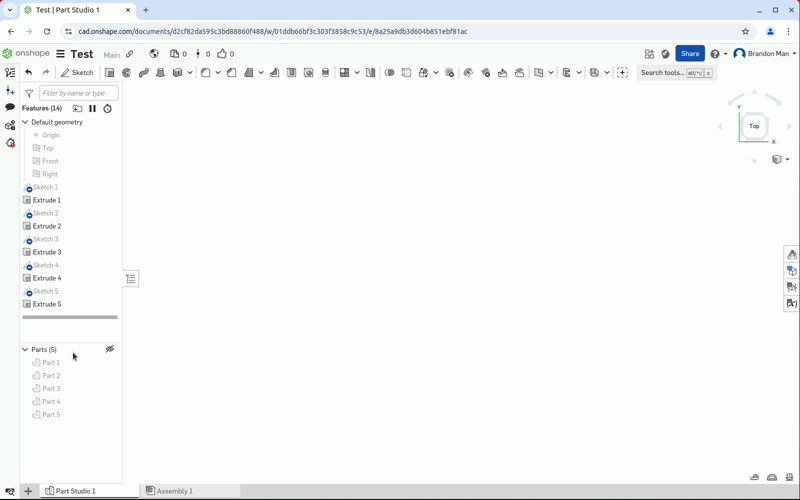
key_up(shift)
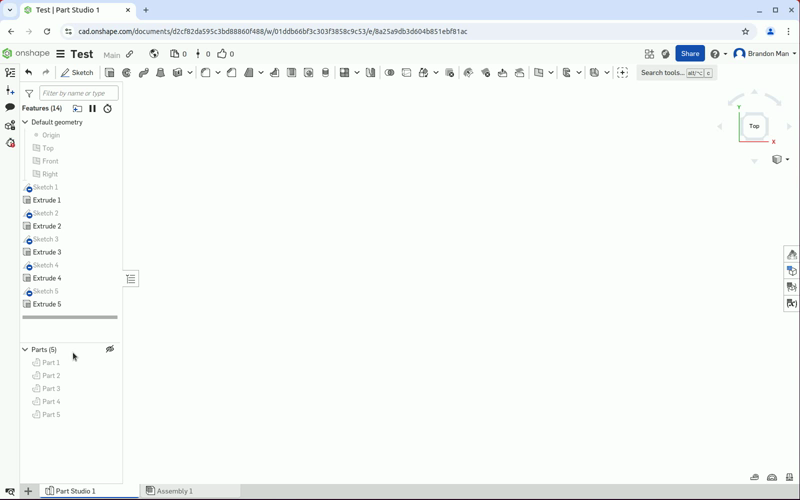
mouse_move(73, 352)
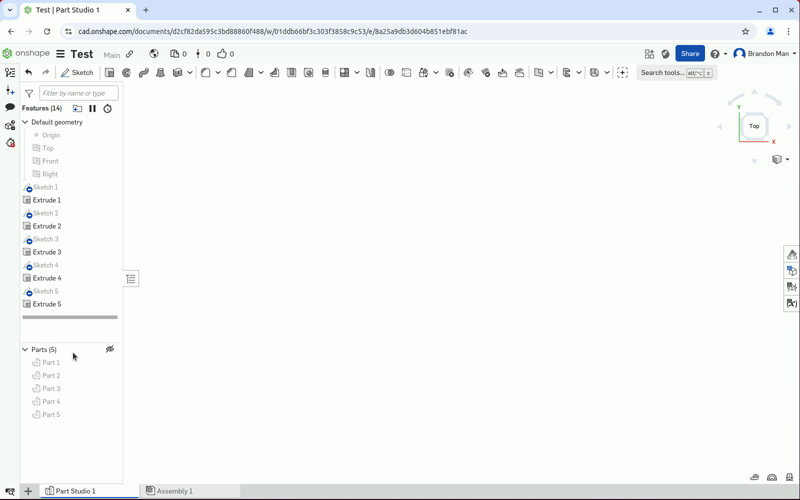
key(shift+y)
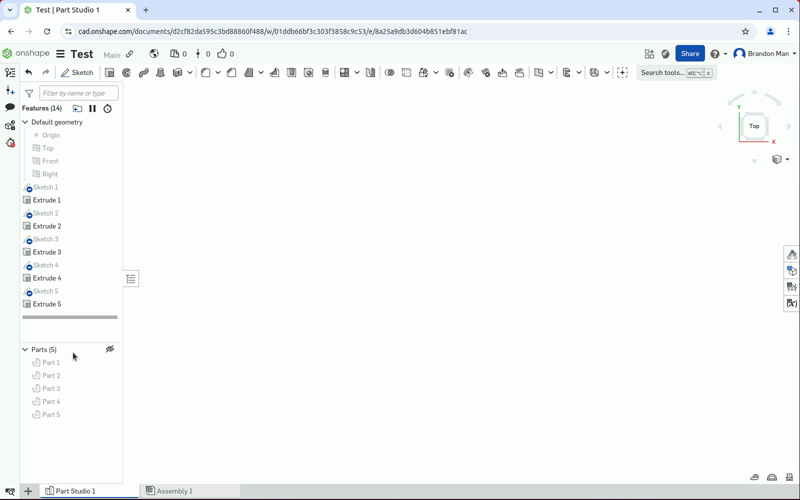
key(shift+s)
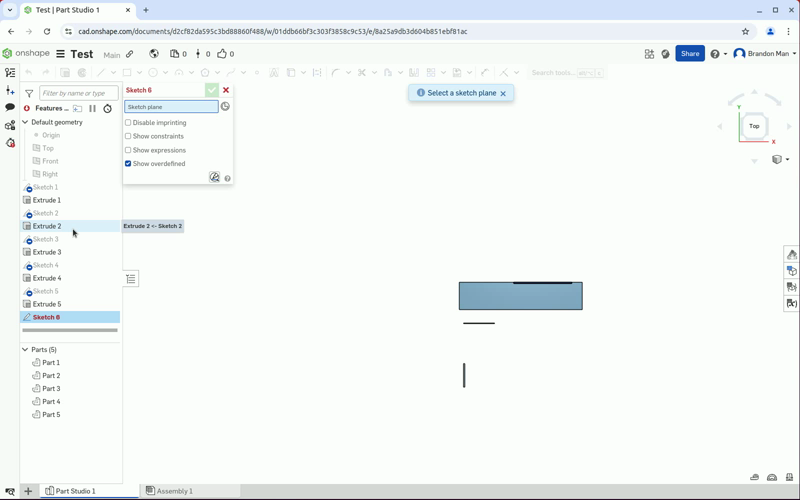
scroll(3)
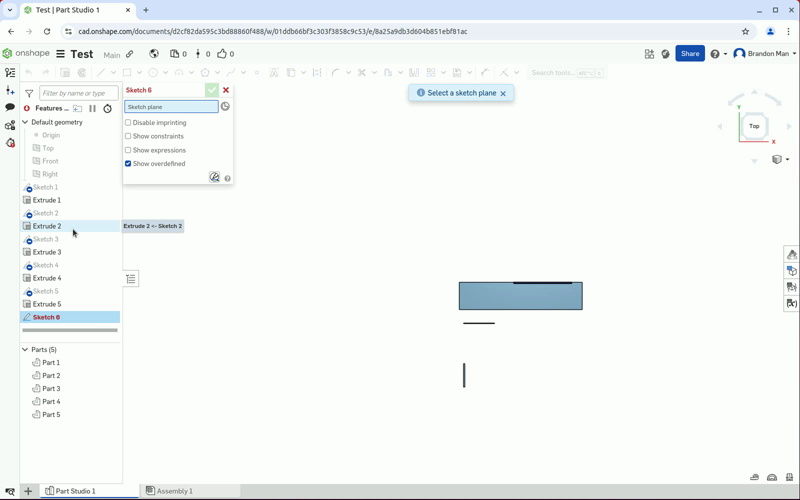
mouse_move(73, 150)
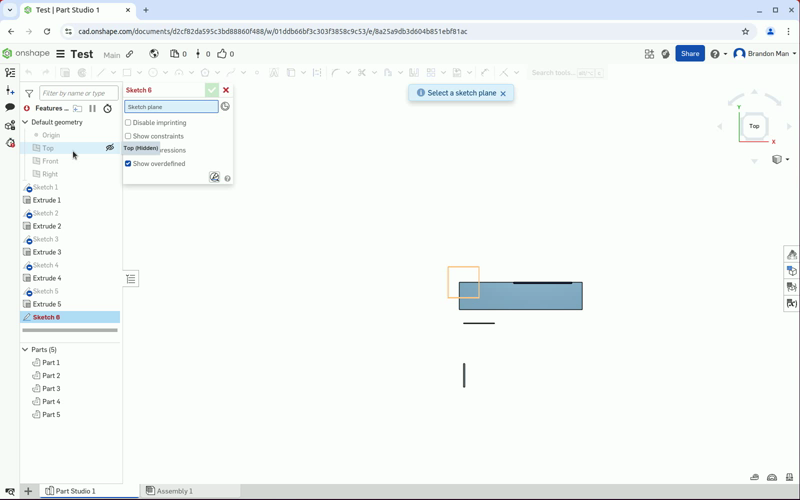
click(73, 150)
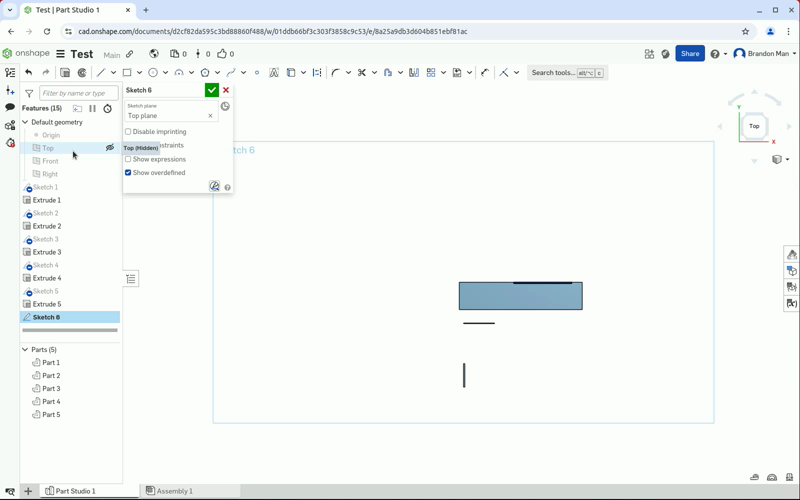
mouse_move(73, 352)
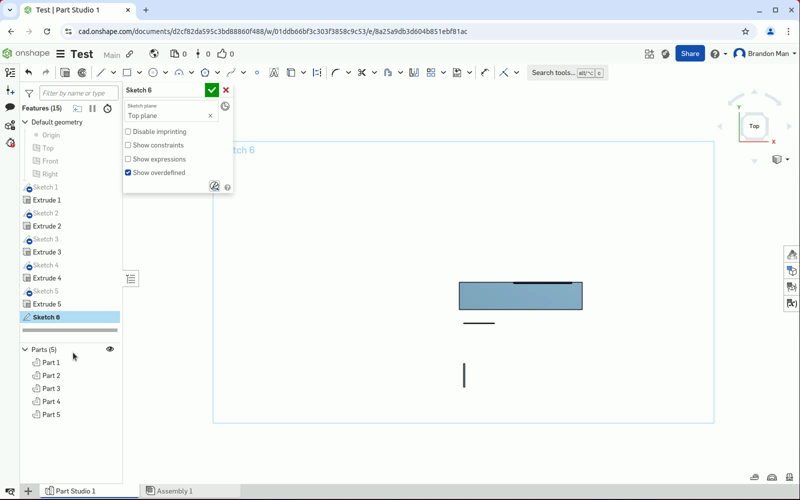
key(y)
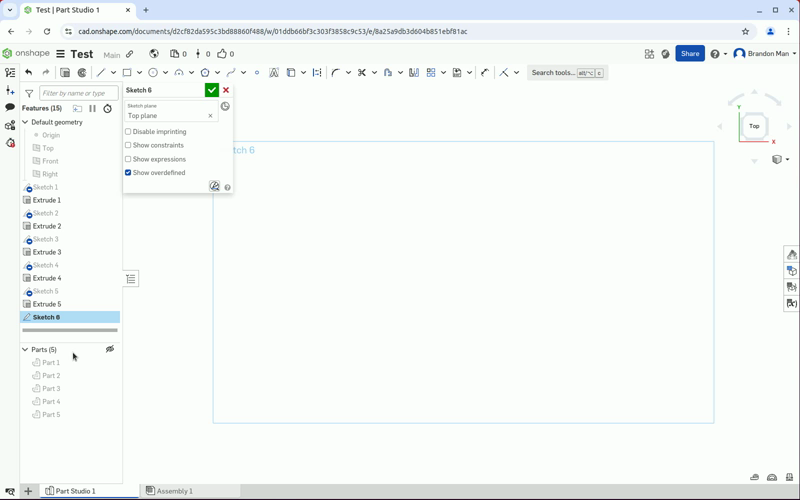
key(l)
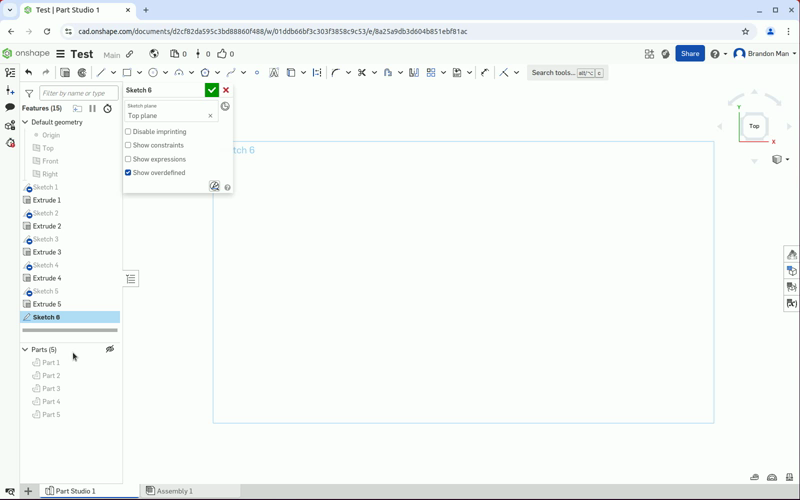
key_down(shift)
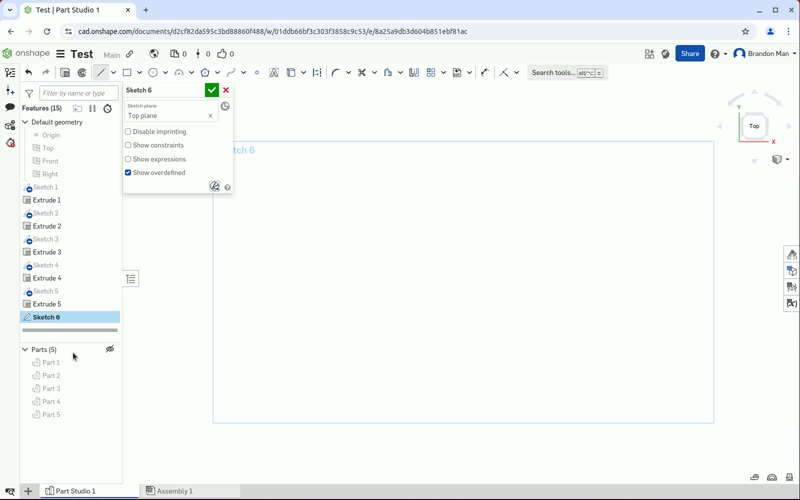
mouse_move(499, 353)
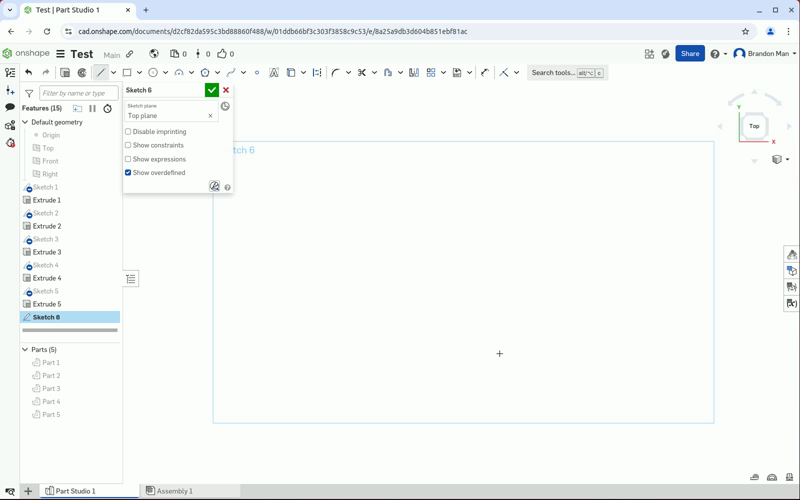
click(499, 353)
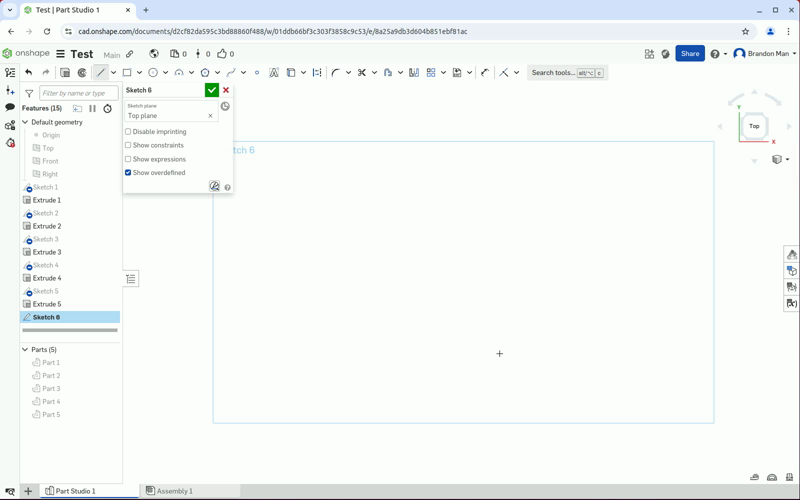
key_up(shift)
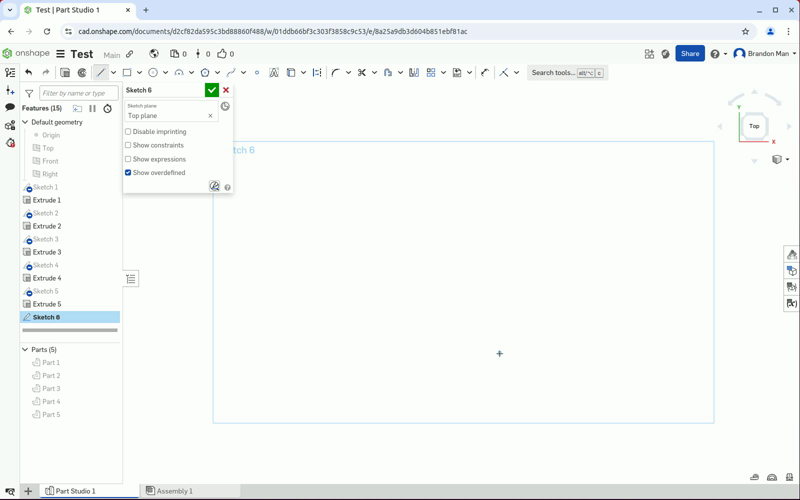
key_down(shift)
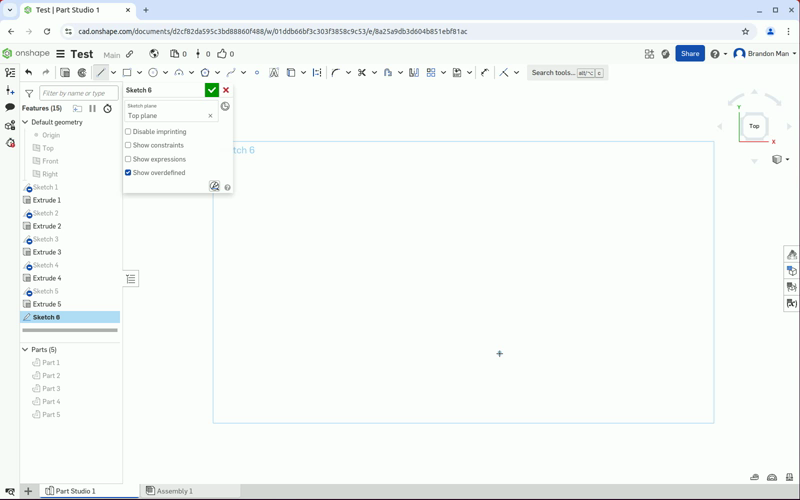
mouse_move(529, 353)
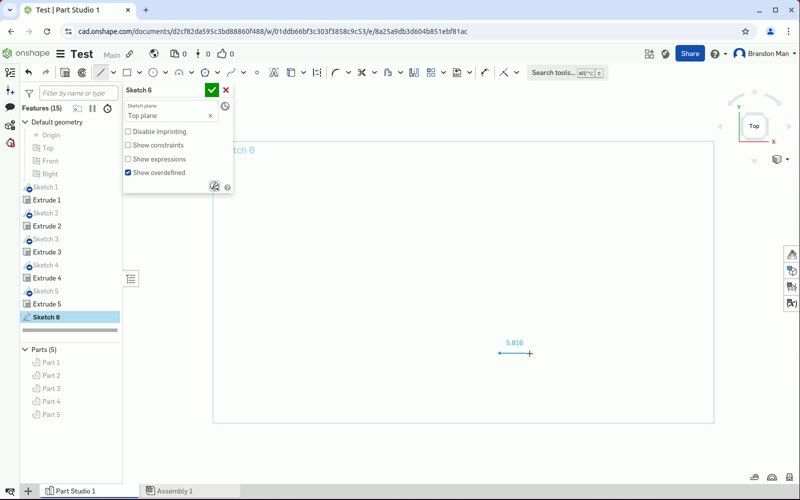
mouse_move(556, 353)
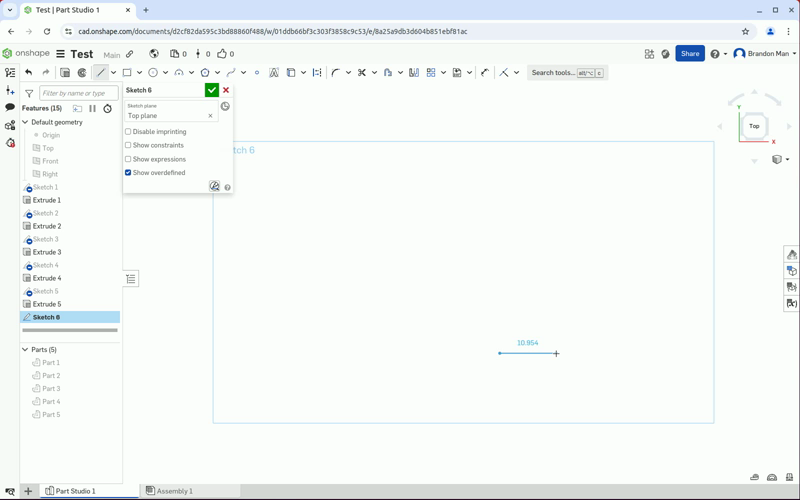
click(556, 353)
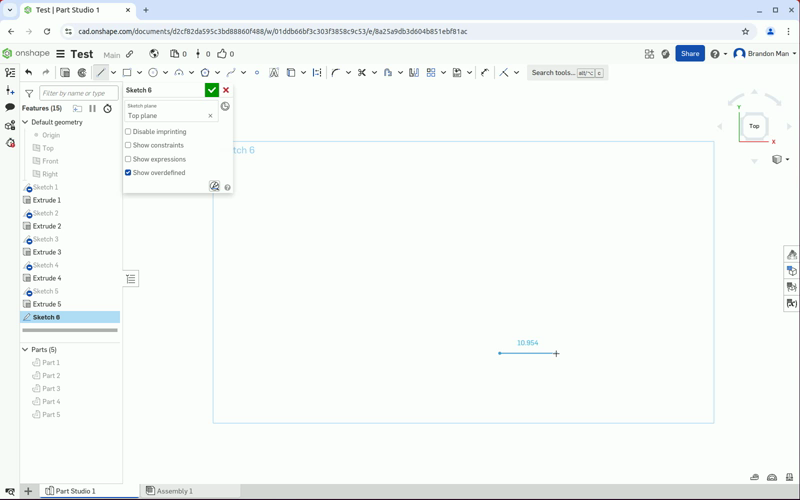
key_up(shift)
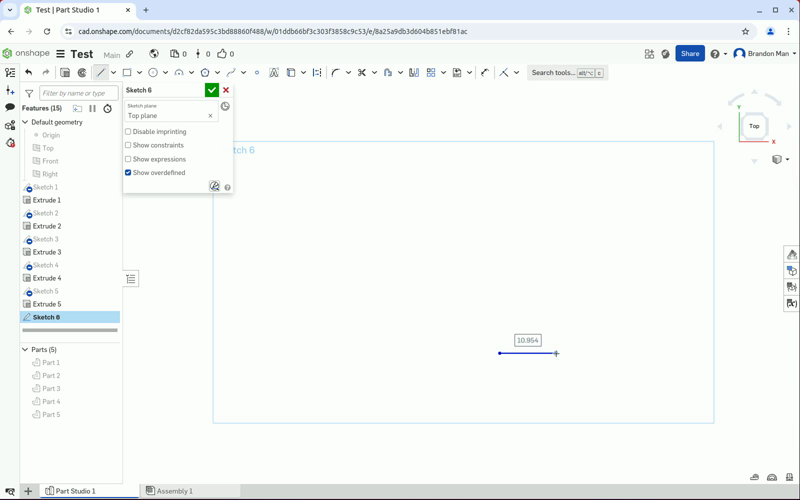
key_down(shift)
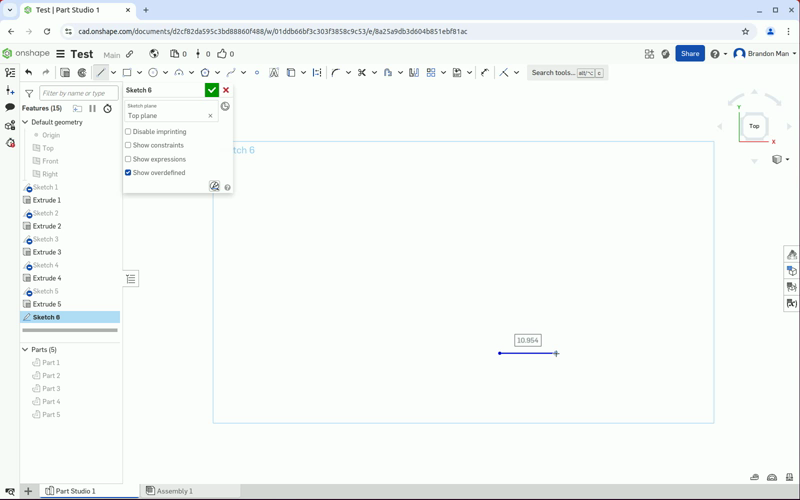
mouse_move(586, 353)
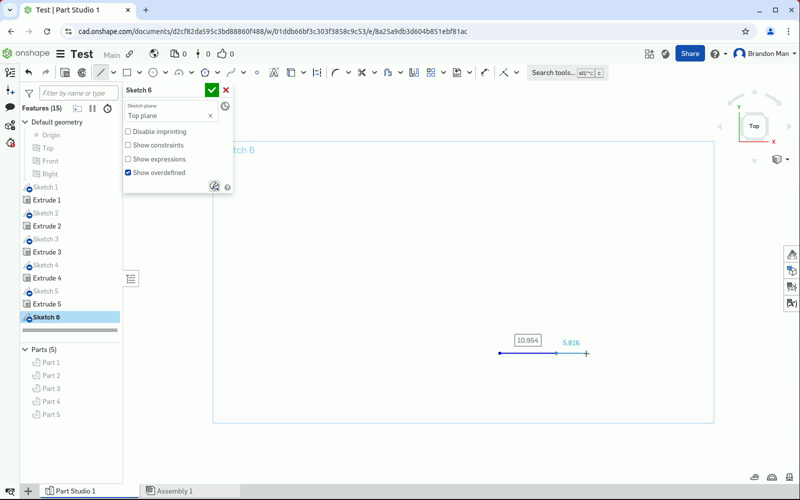
mouse_move(556, 331)
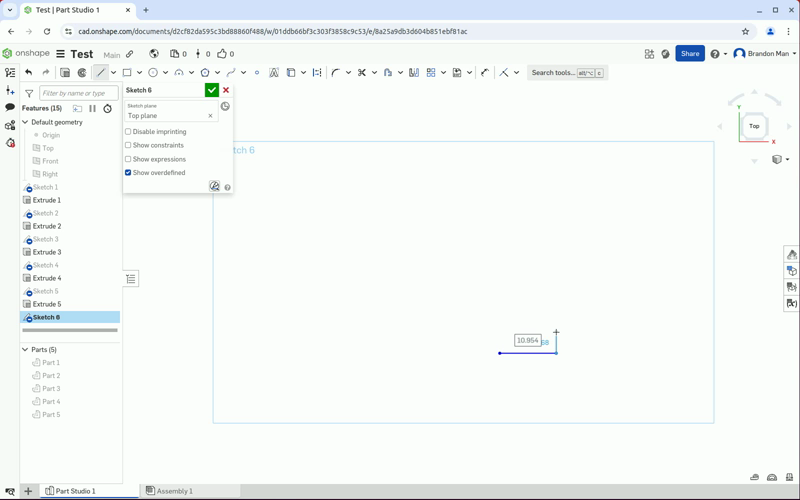
click(556, 331)
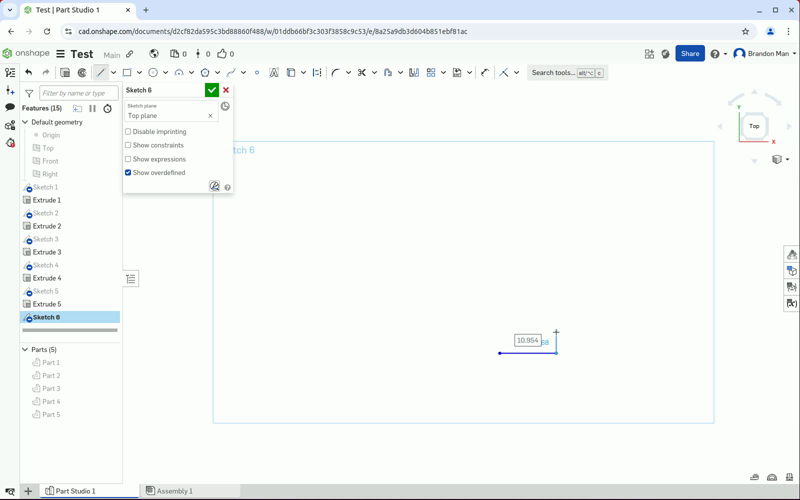
key_up(shift)
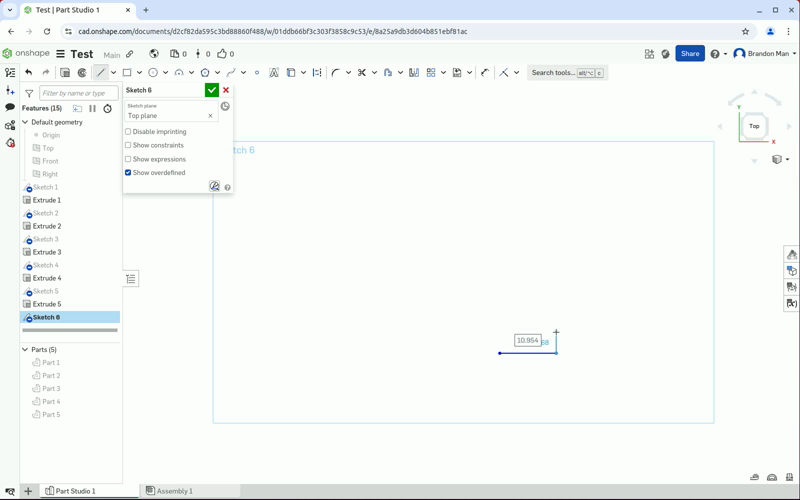
key_down(shift)
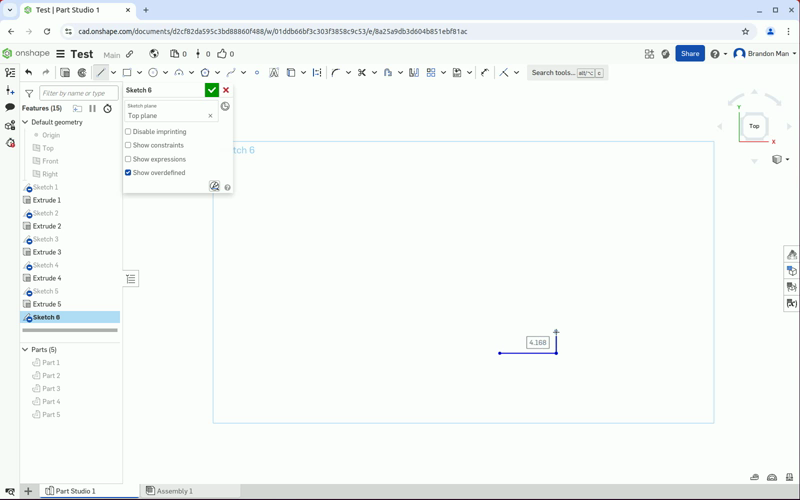
mouse_move(586, 331)
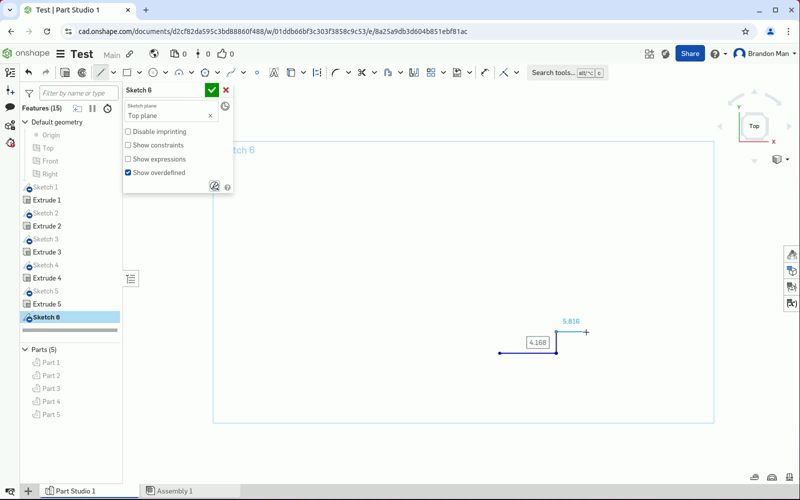
mouse_move(499, 331)
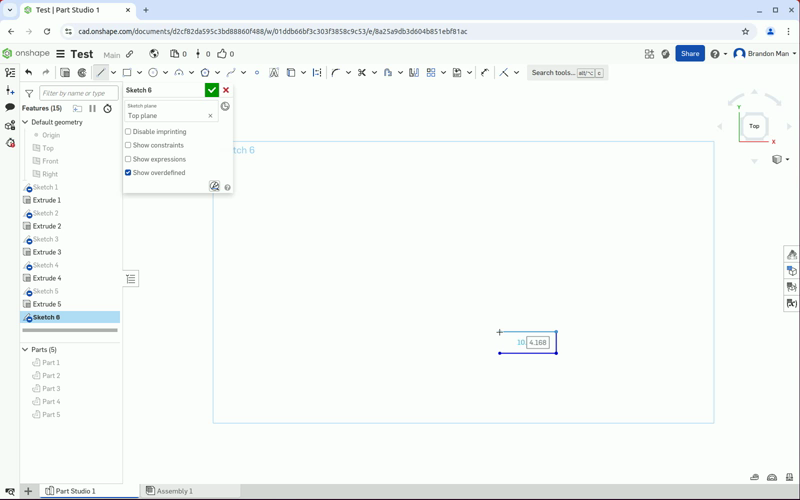
click(499, 331)
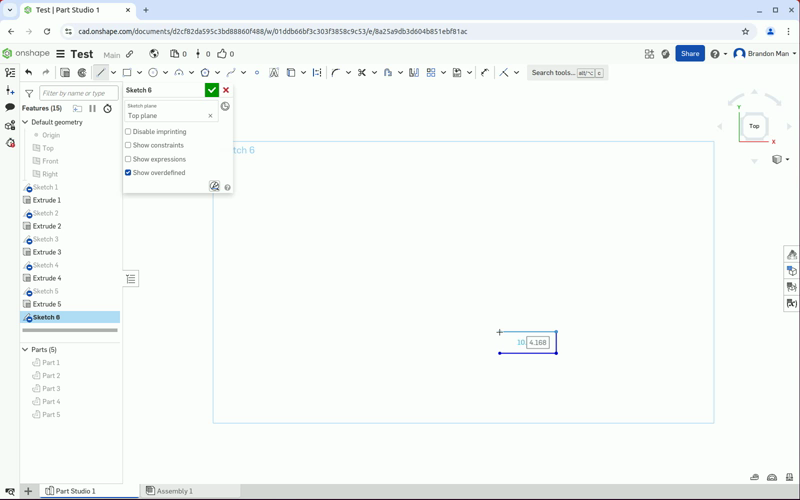
key_up(shift)
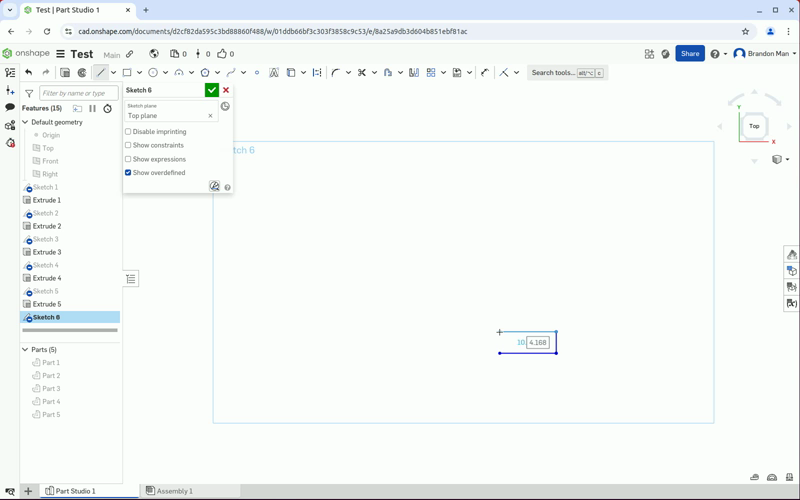
mouse_move(529, 331)
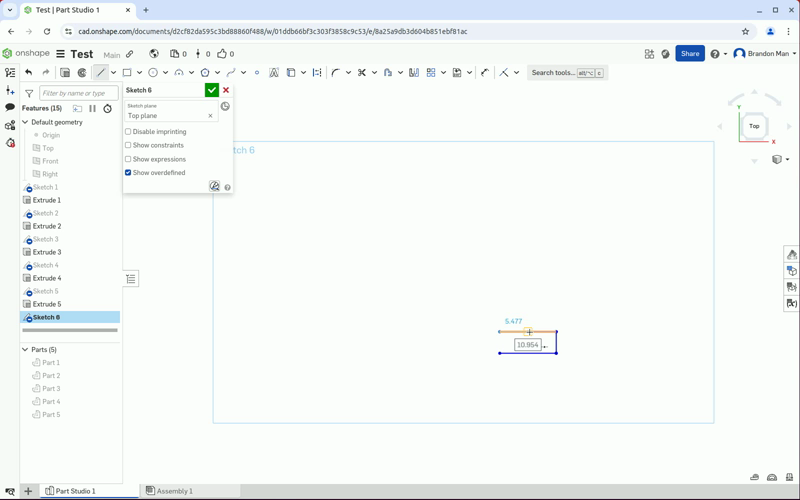
key_down(shift)
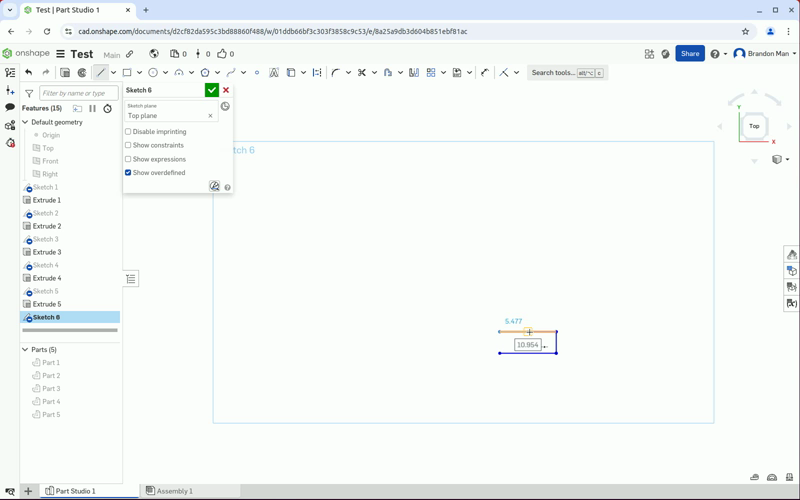
mouse_move(499, 353)
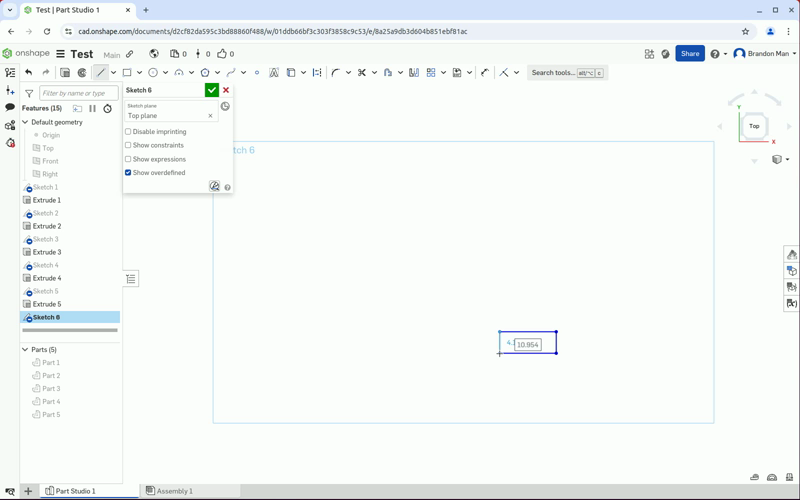
key_up(shift)
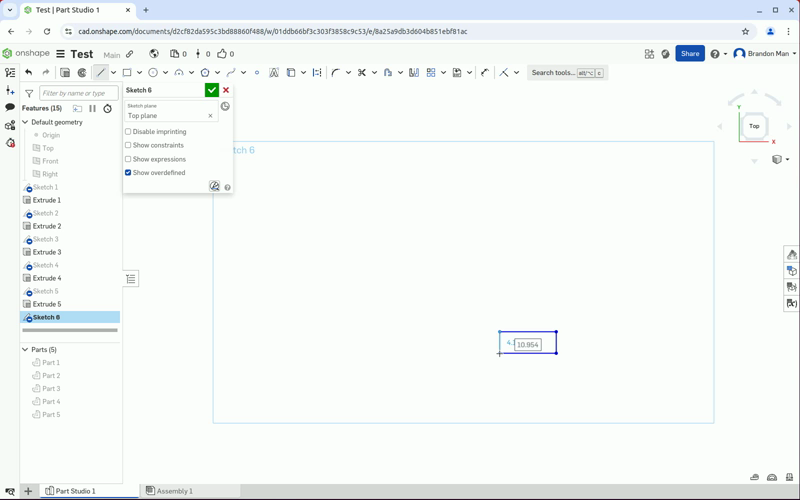
click(499, 353)
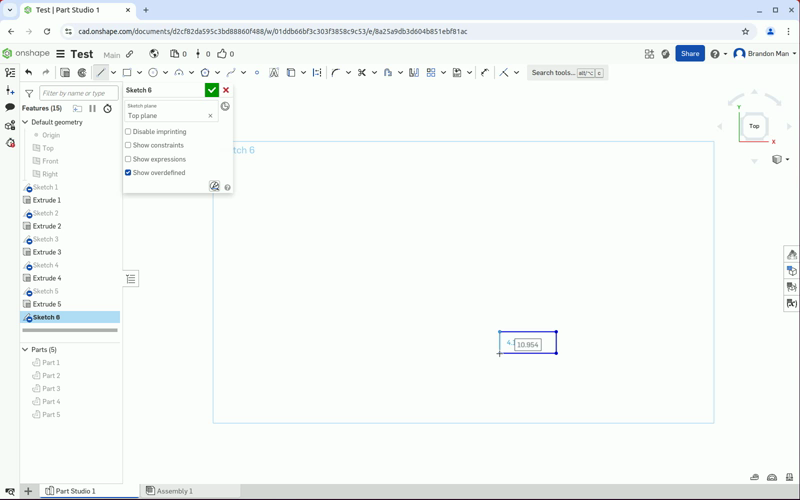
key(esc)
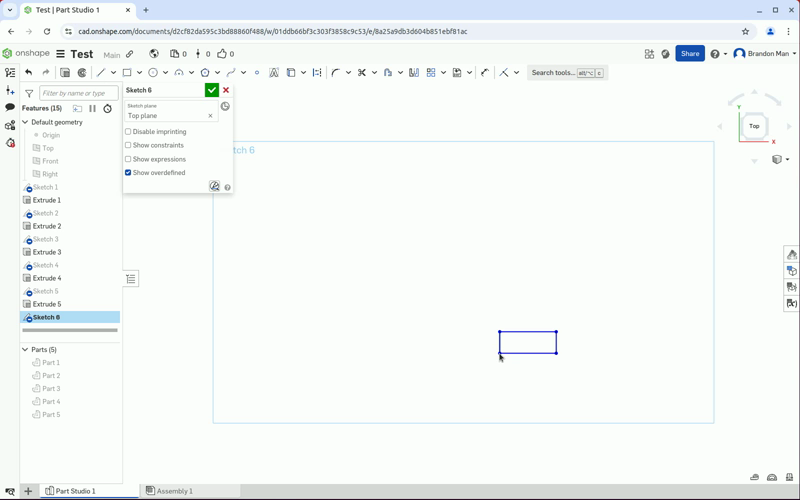
mouse_move(507, 338)
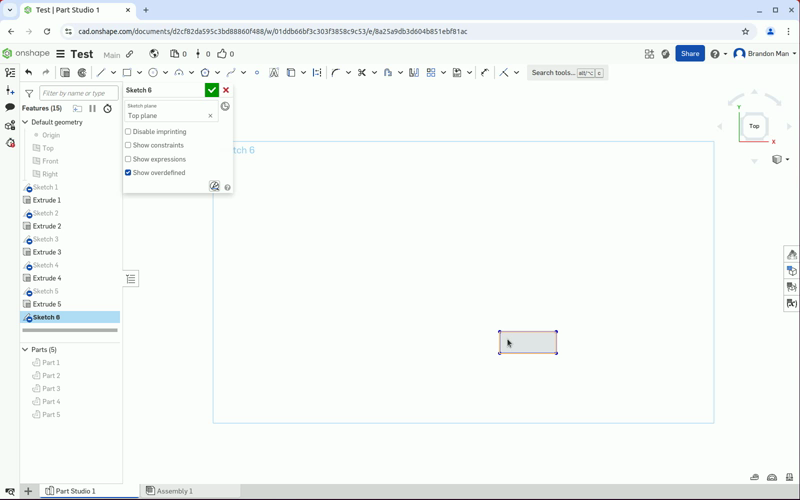
scroll(6)
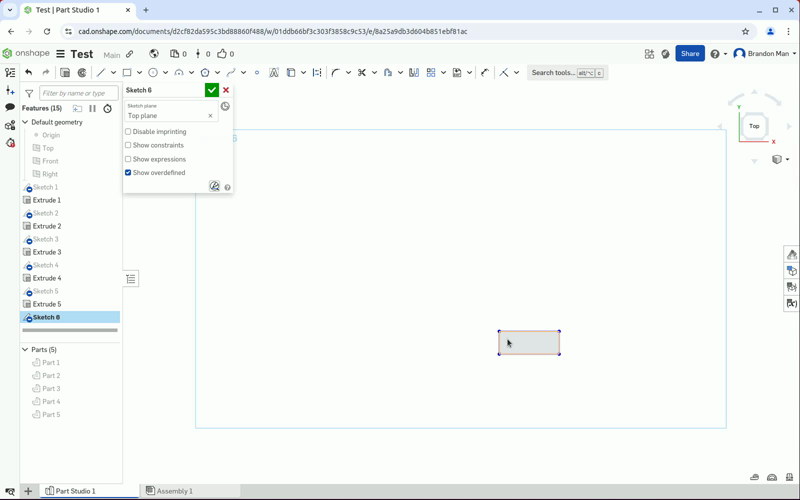
scroll(6)
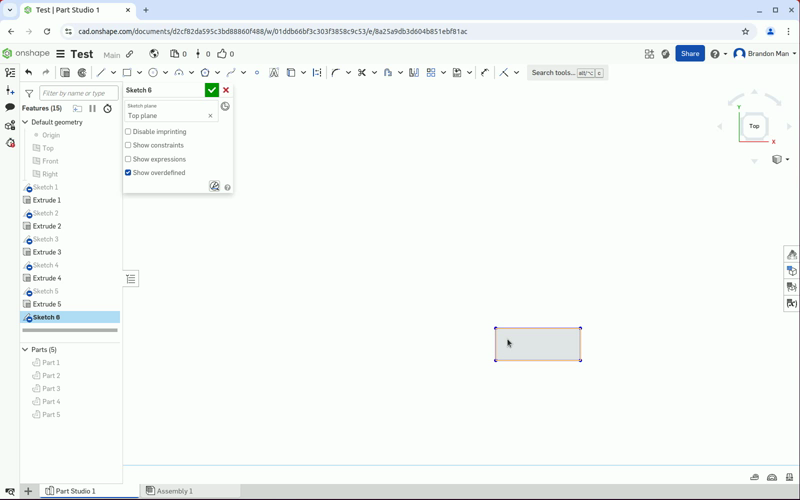
scroll(6)
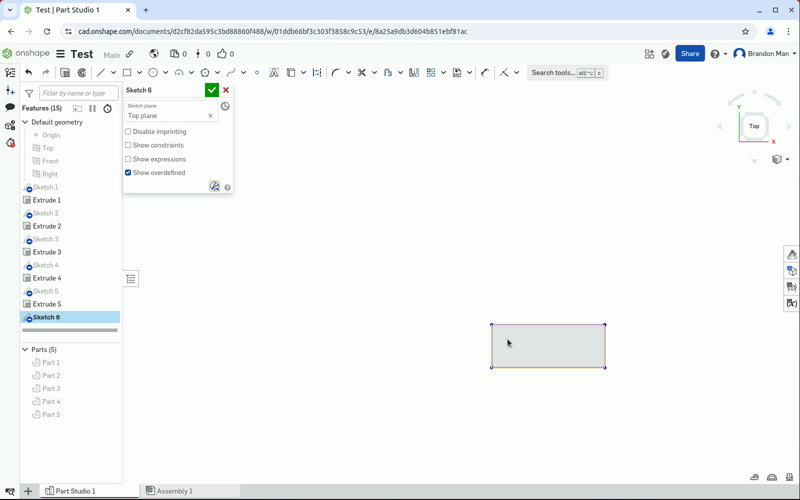
scroll(6)
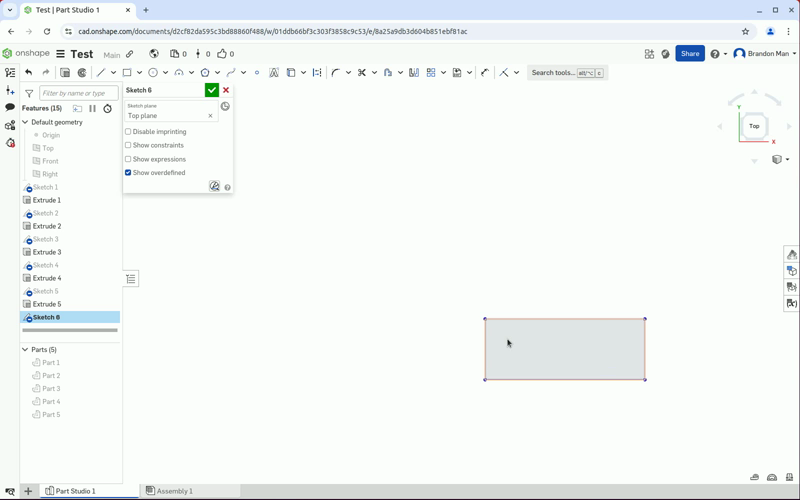
scroll(6)
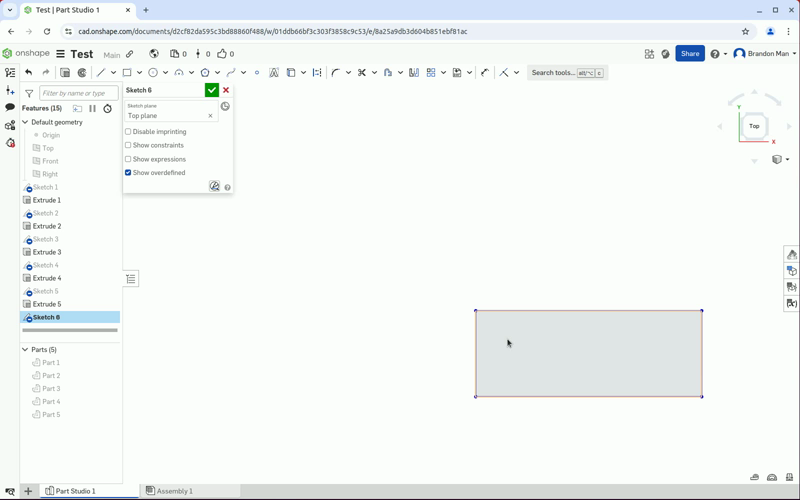
scroll(6)
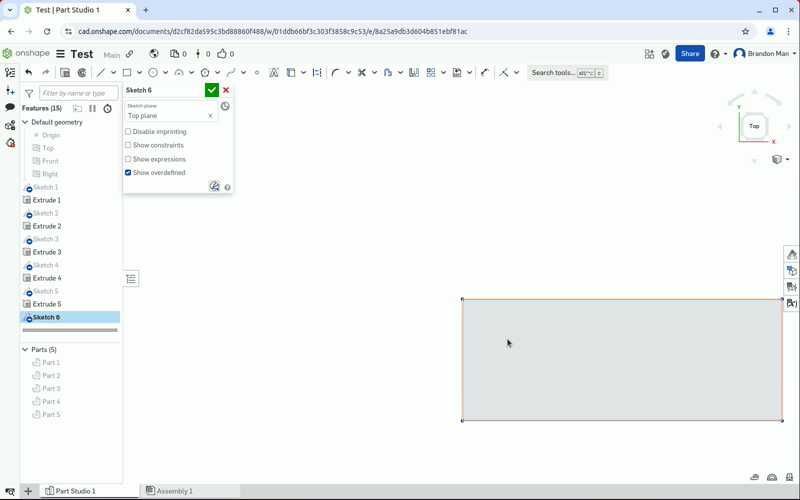
scroll(6)
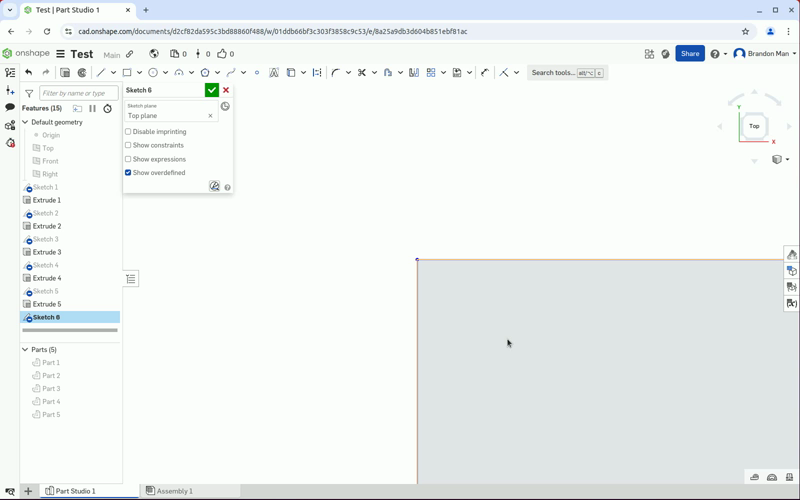
click(507, 338)
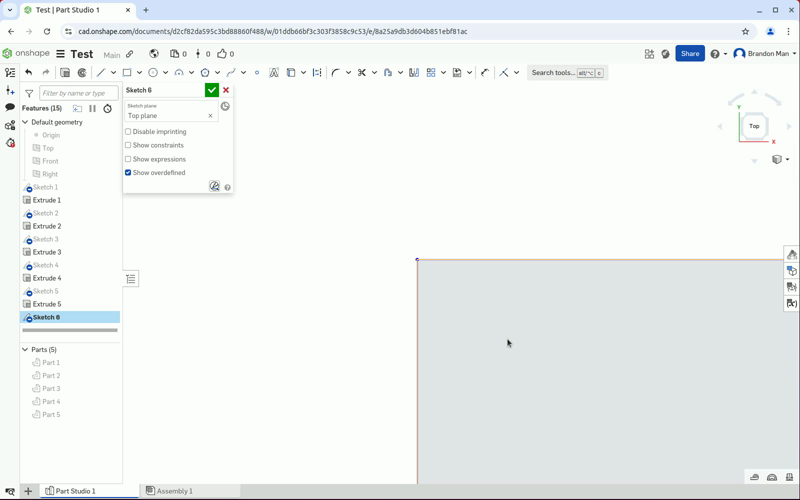
scroll(-6)
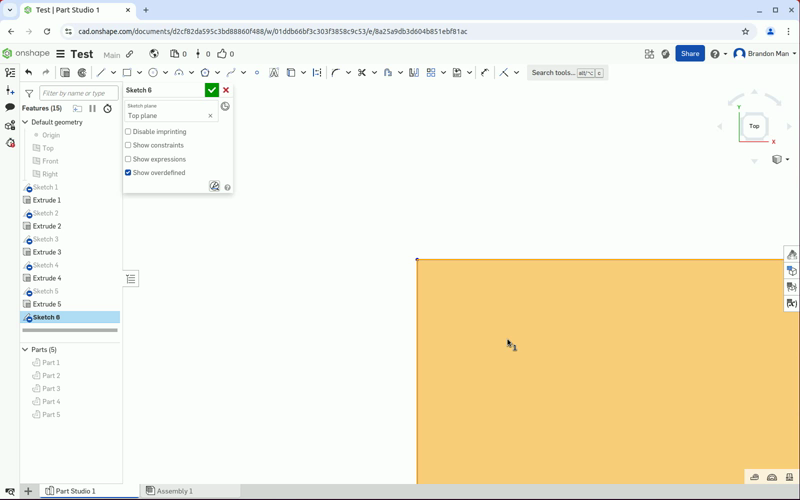
scroll(-6)
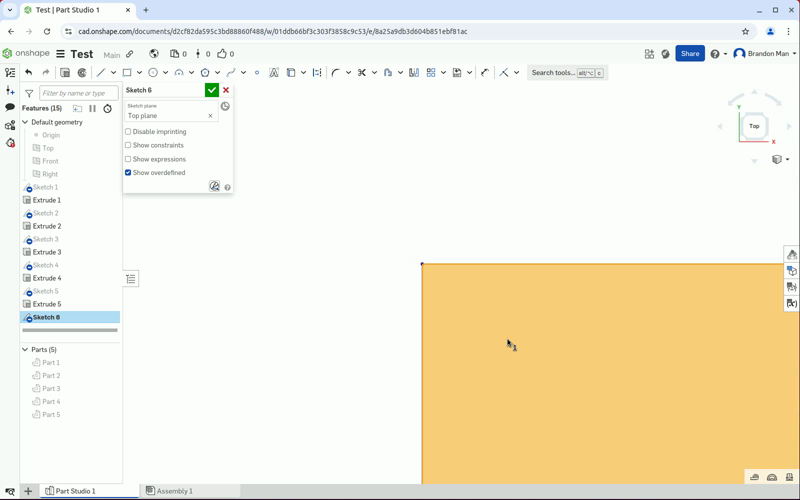
scroll(-6)
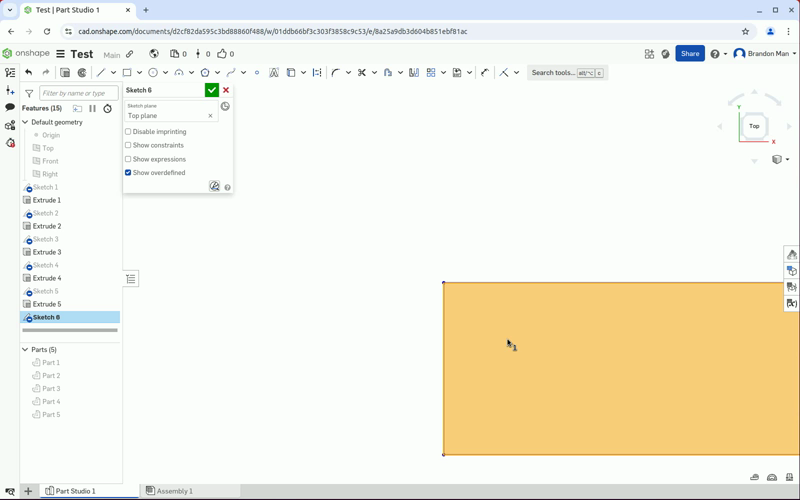
scroll(-6)
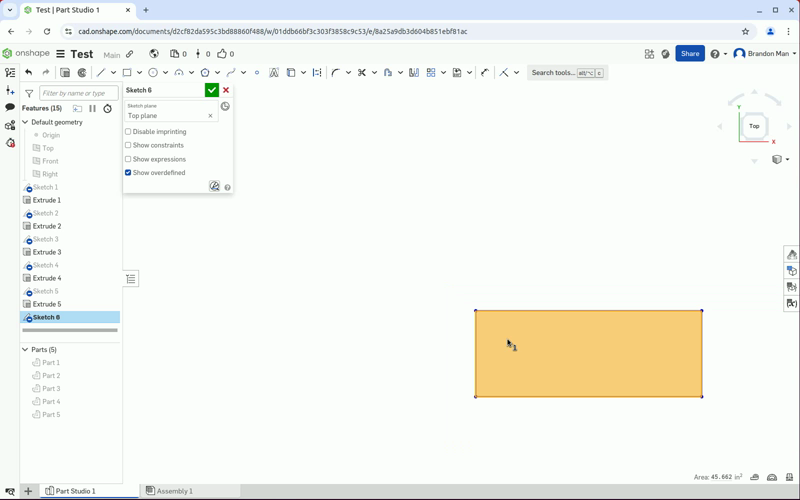
scroll(-6)
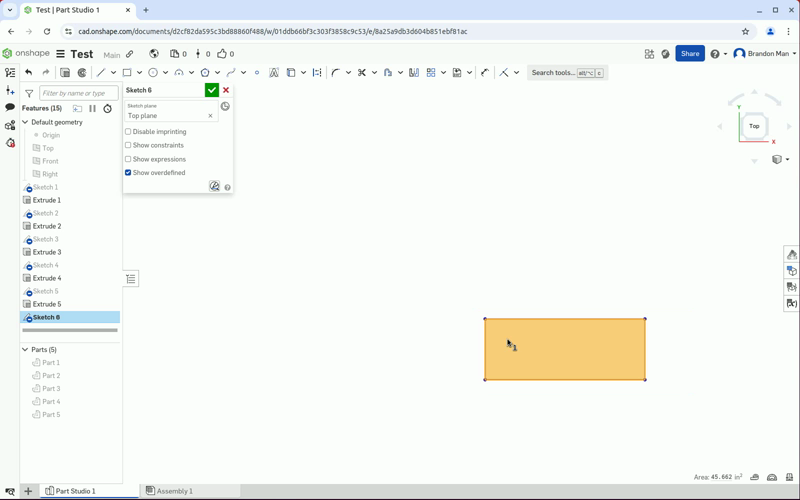
scroll(-6)
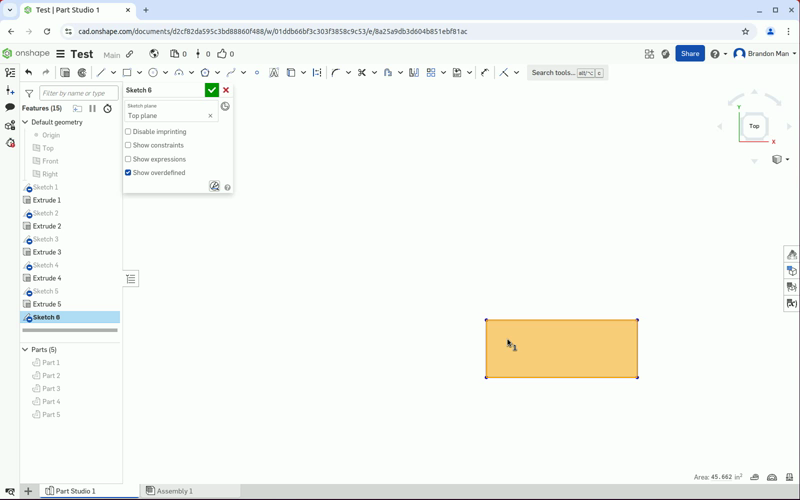
scroll(-6)
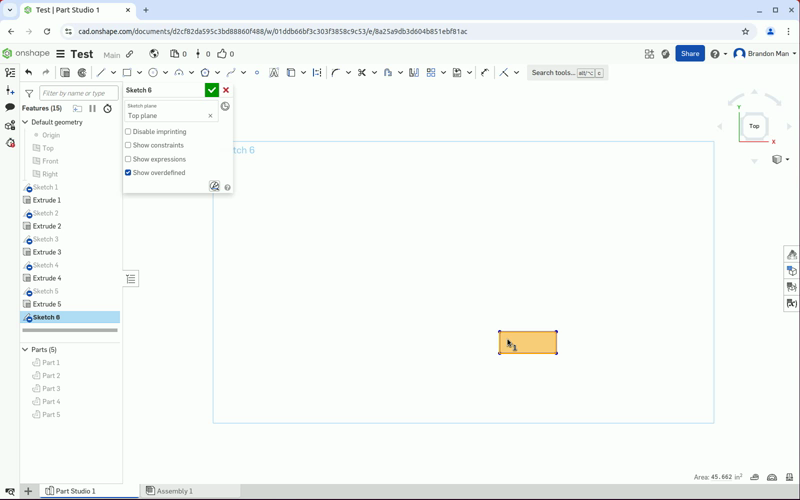
mouse_move(73, 352)
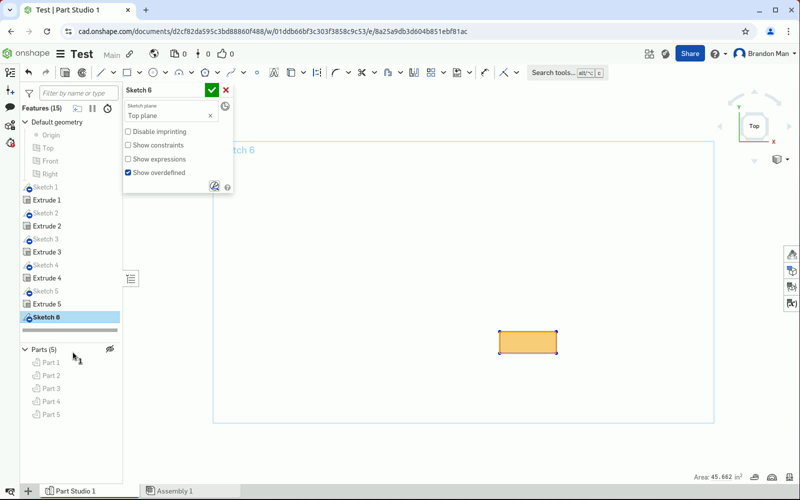
key(shift+y)
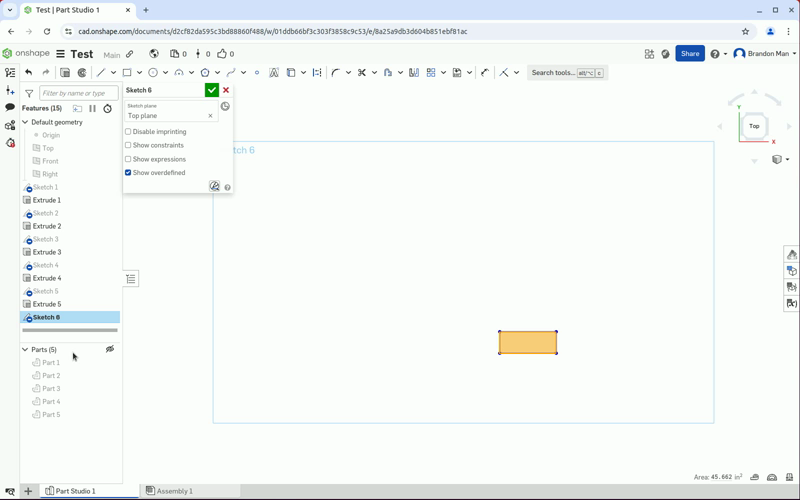
key(shift+e)
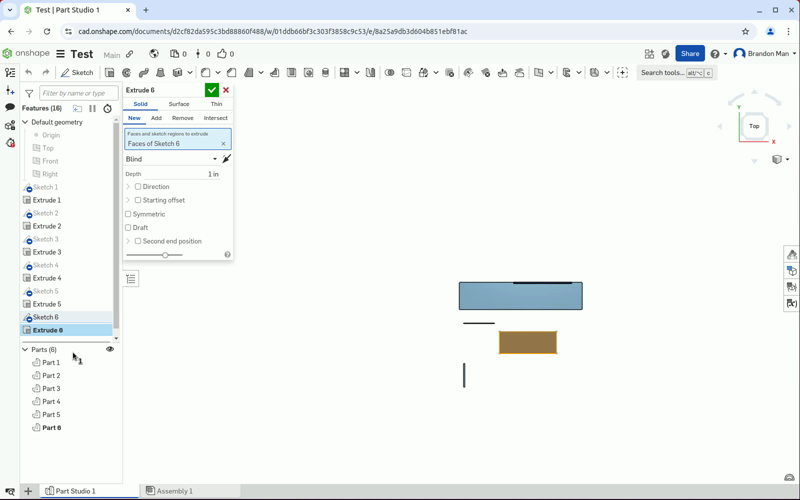
mouse_move(143, 106)
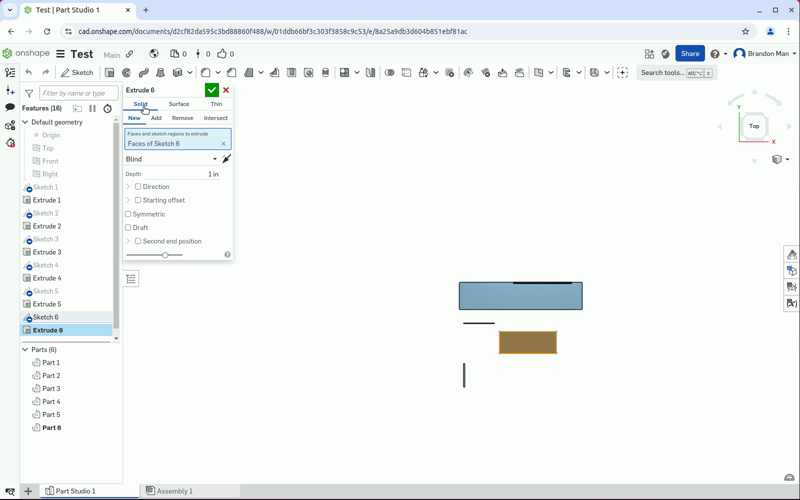
click(143, 106)
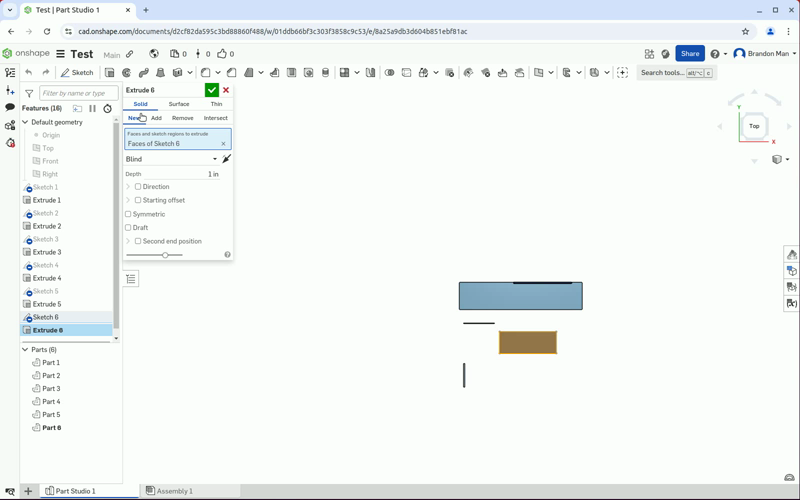
mouse_move(137, 120)
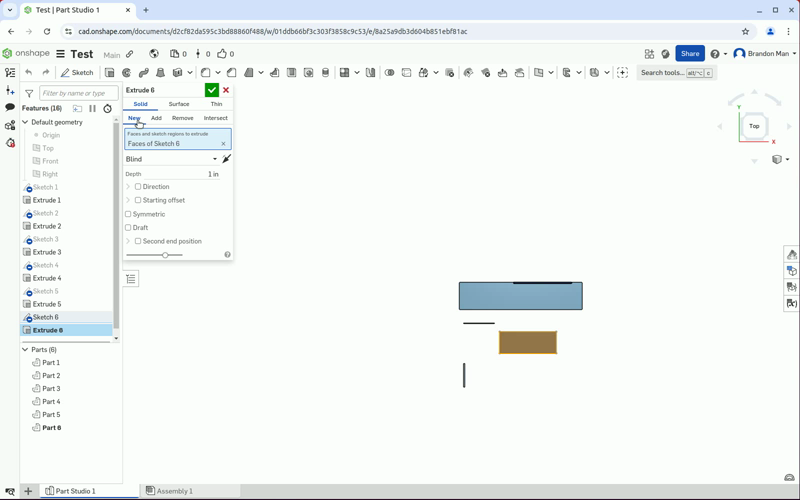
click(137, 120)
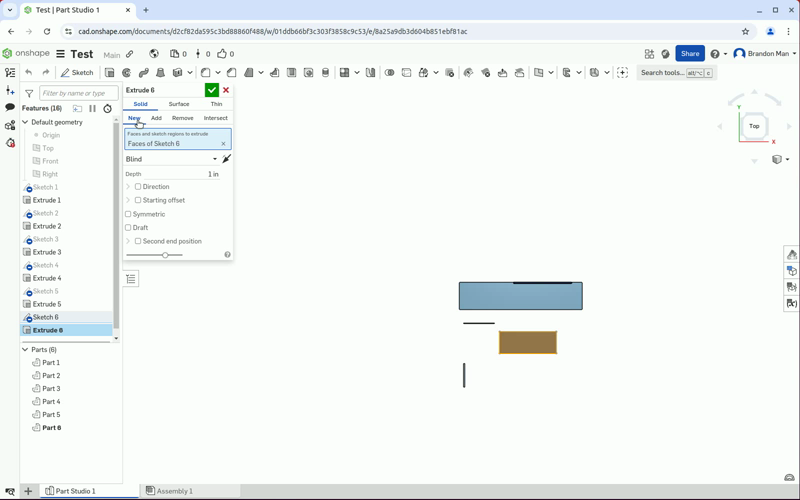
key(tab, 4)
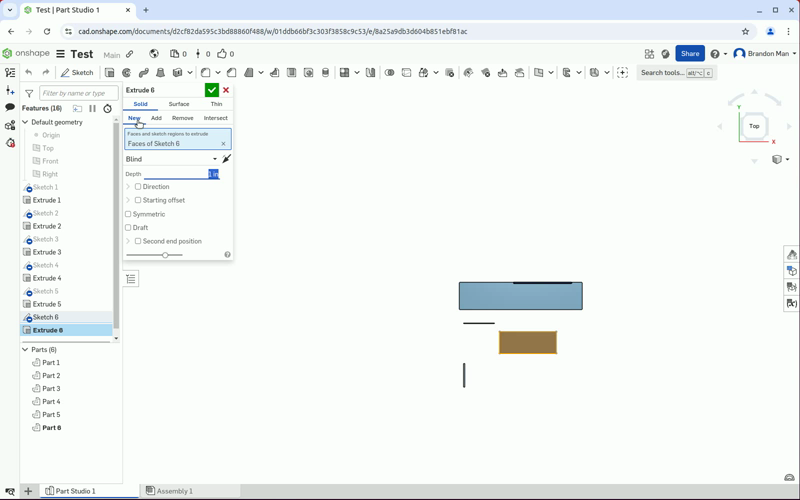
text(0.241)
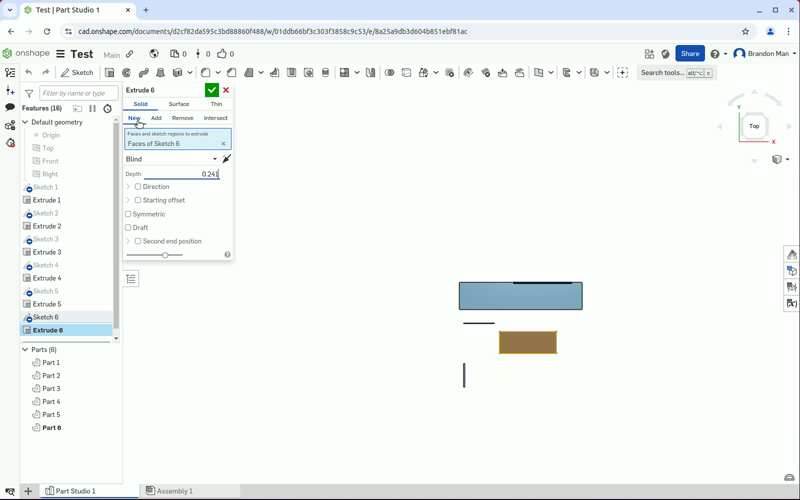
key(enter)
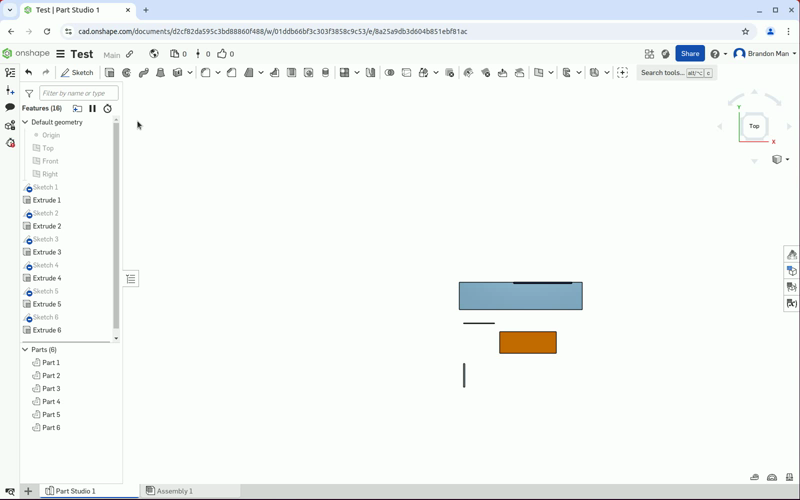
key(shift+h)
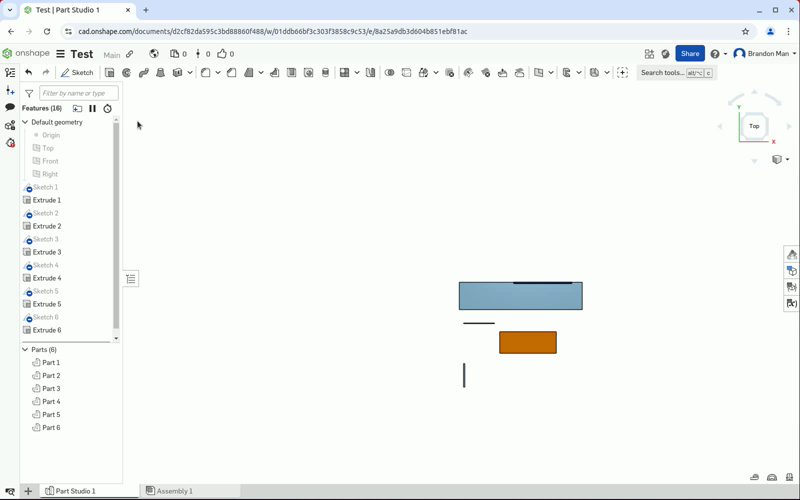
key(shift+h)
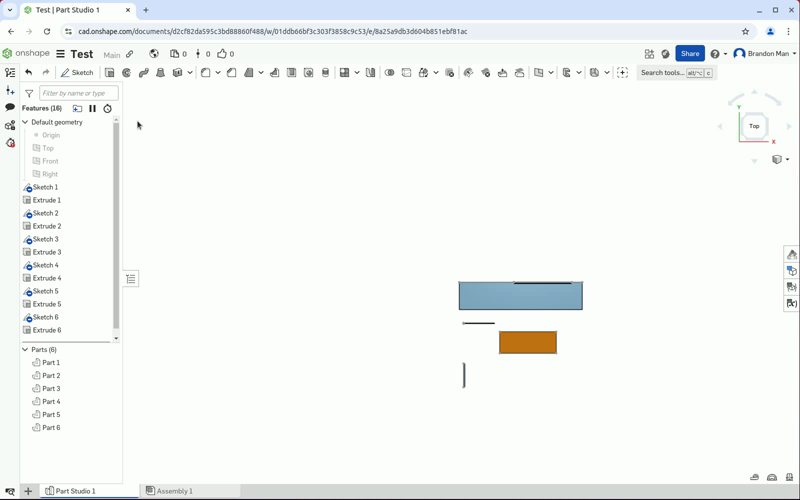
key(shift+7)
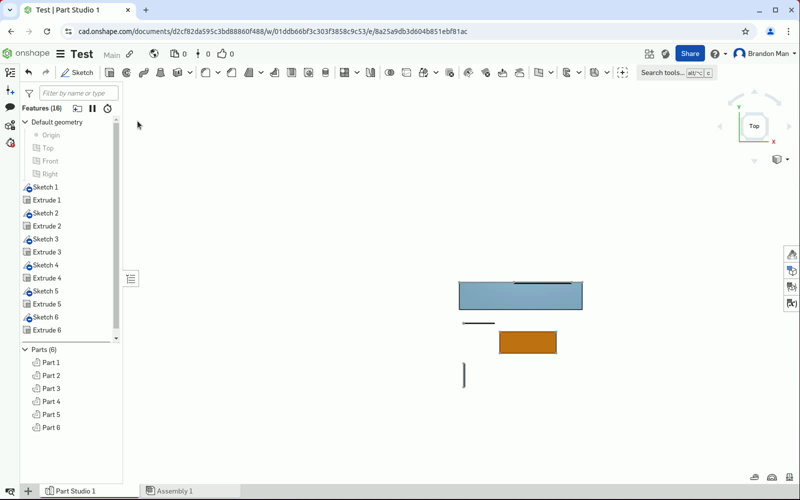
key(up, 3)
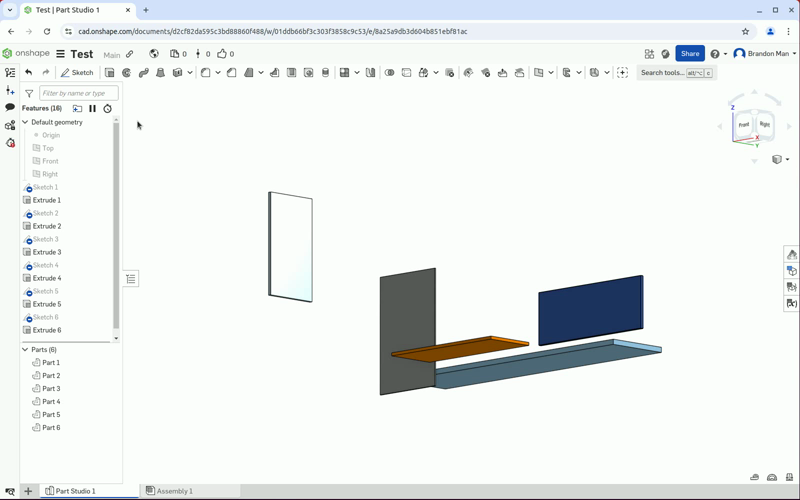
key(left, 3)
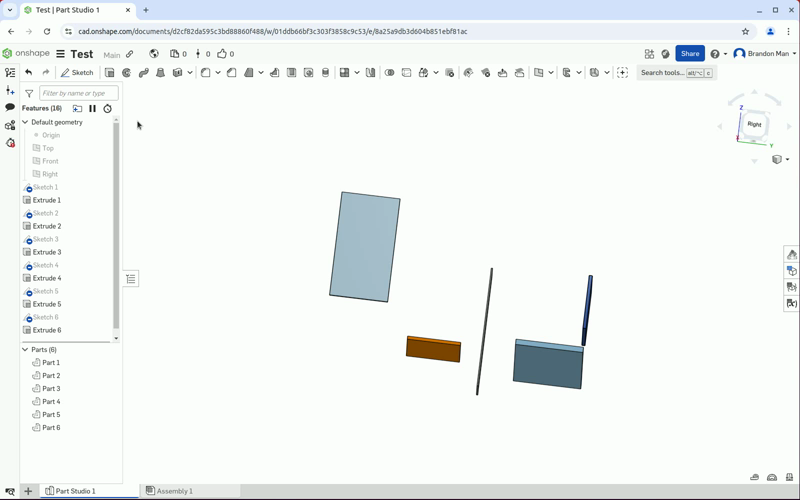
key(right, 3)
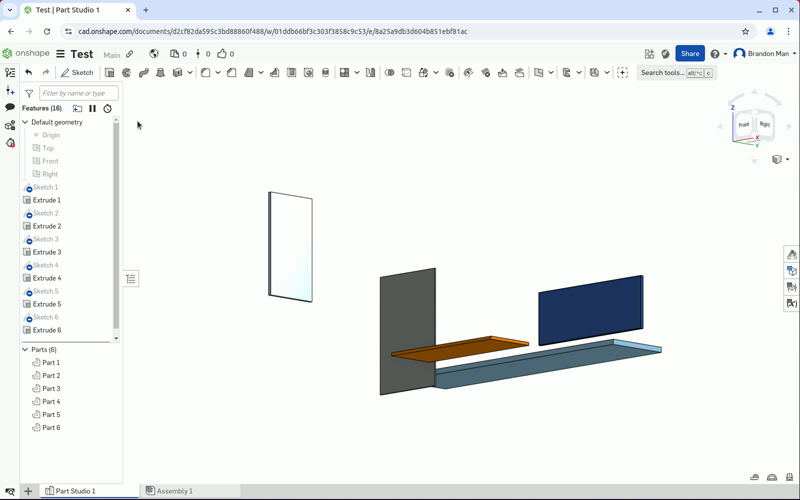
key(down, 3)
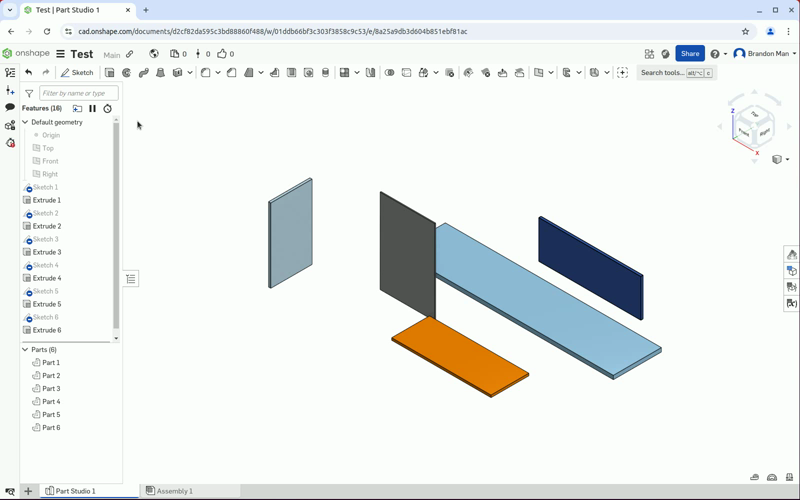
mouse_move(69, 189)
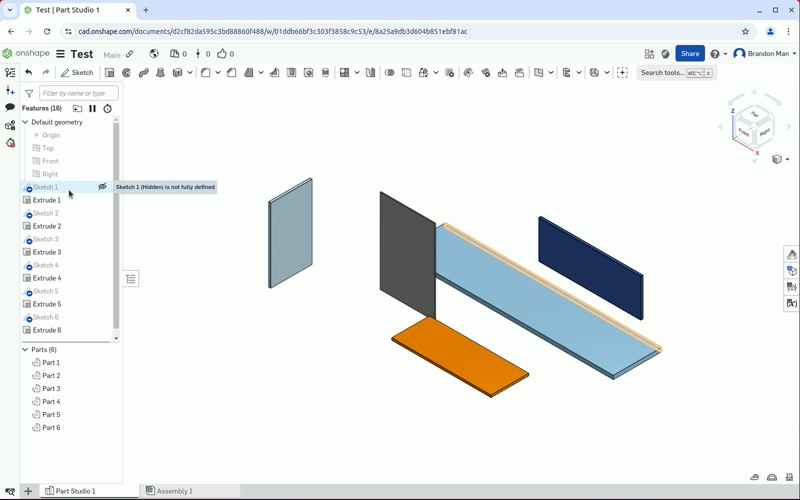
click(69, 189)